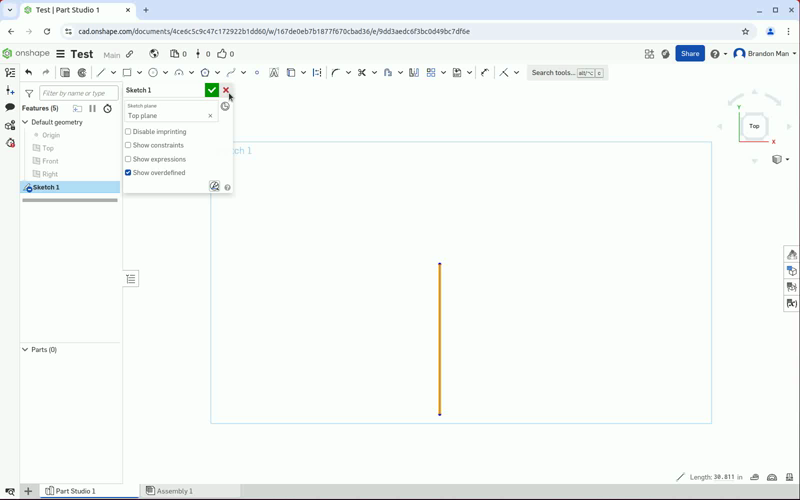
key(shift+h)
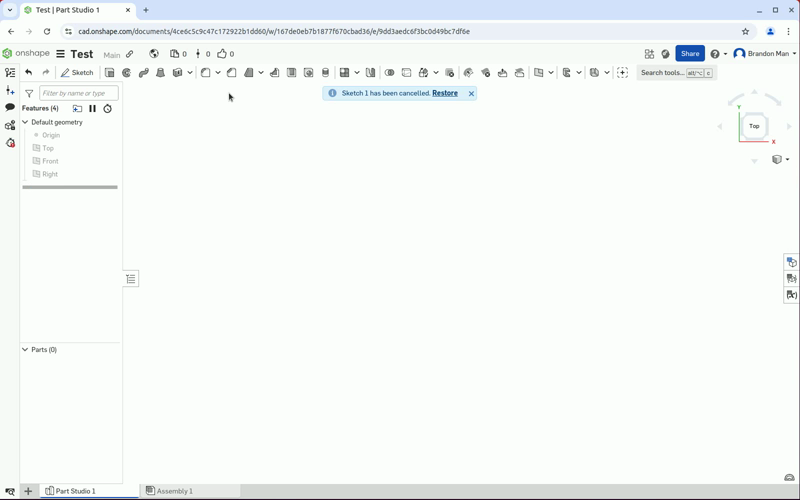
mouse_move(73, 352)
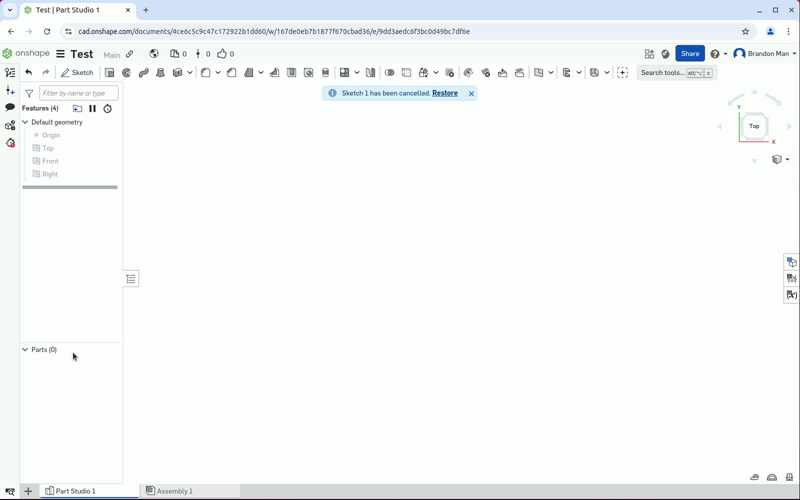
key(y)
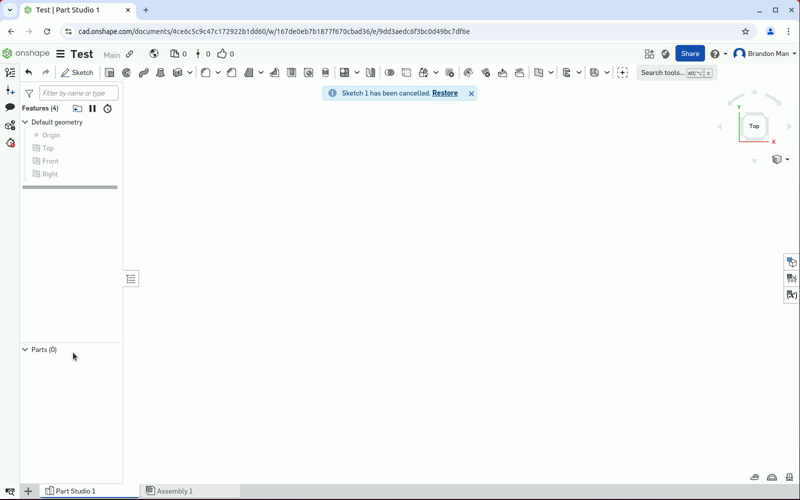
key(shift+p)
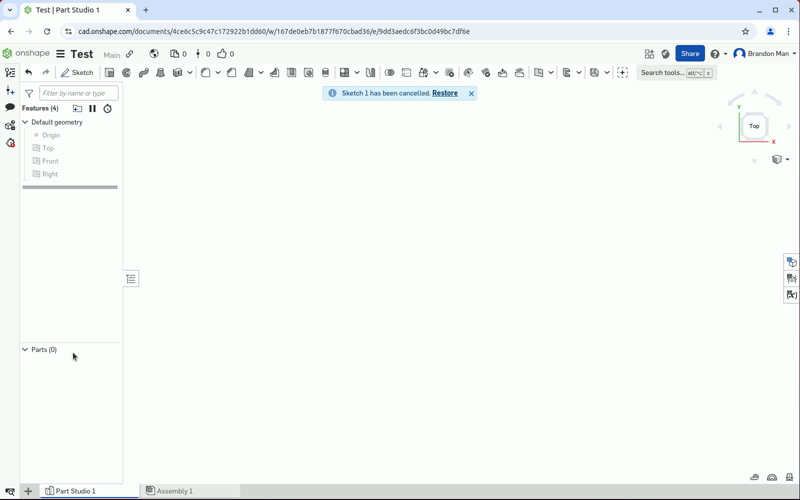
key(space)
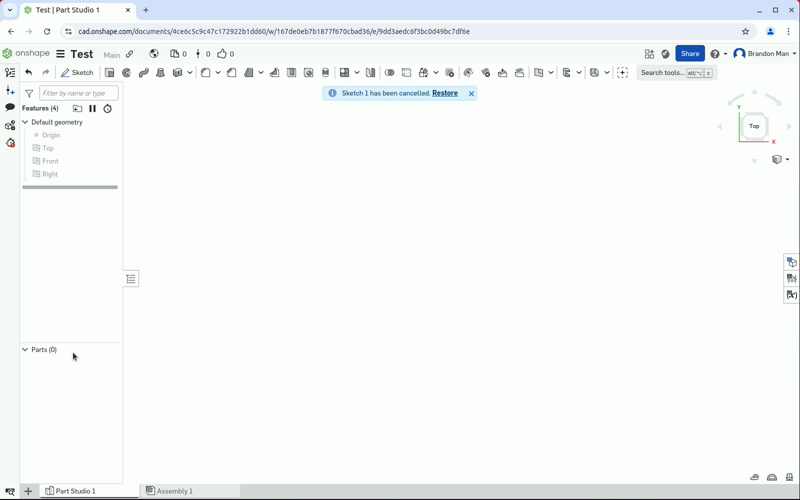
key_down(shift)
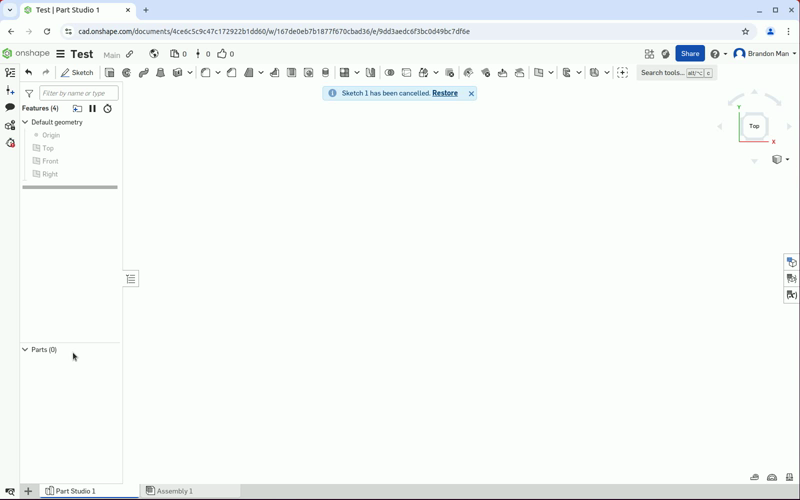
key(up)
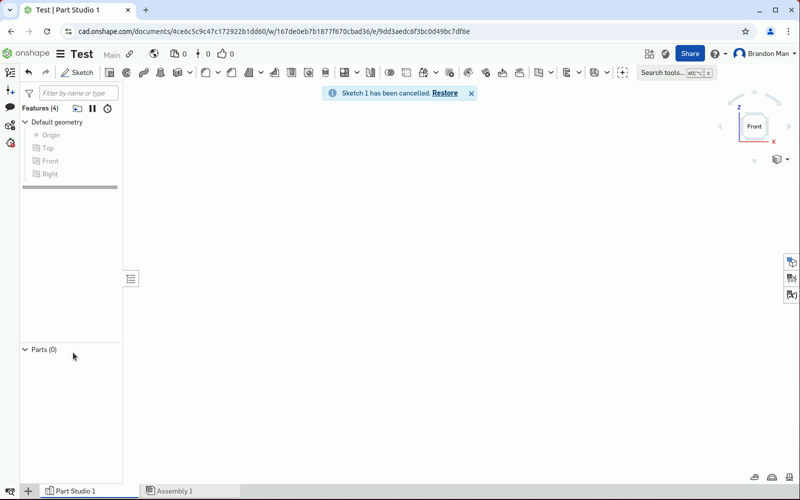
key_up(shift)
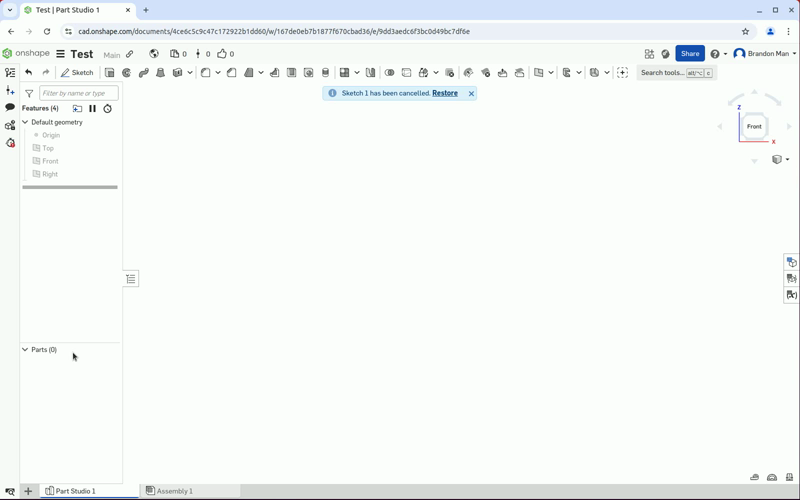
key(space)
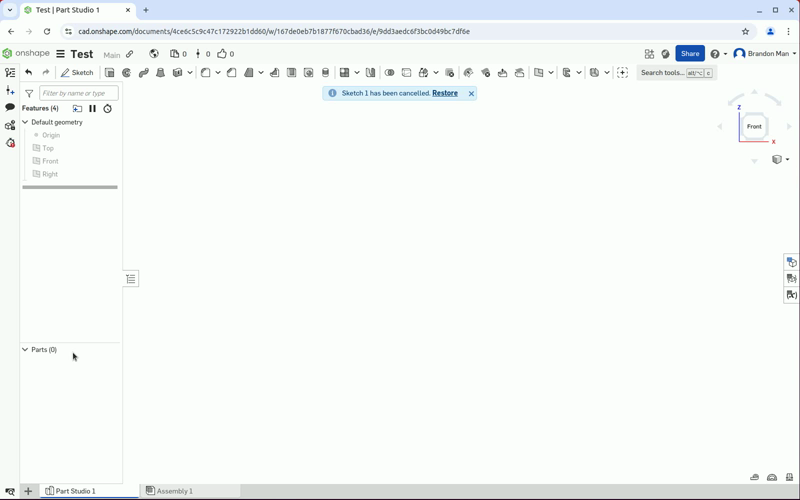
key_down(shift)
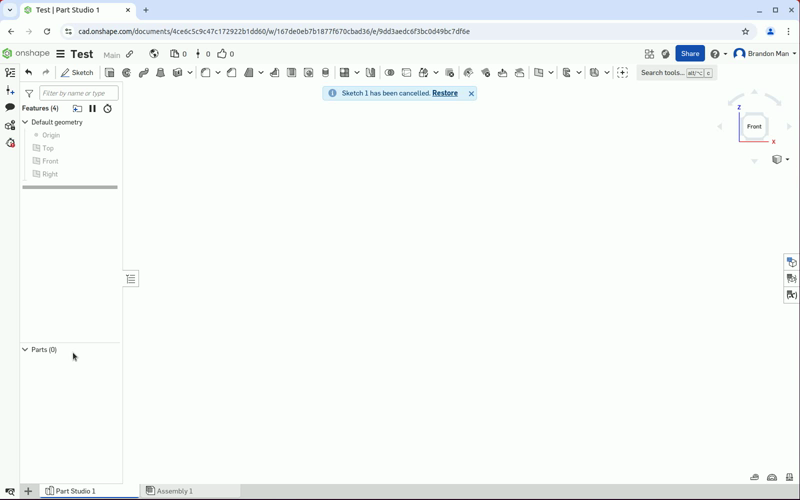
key(left)
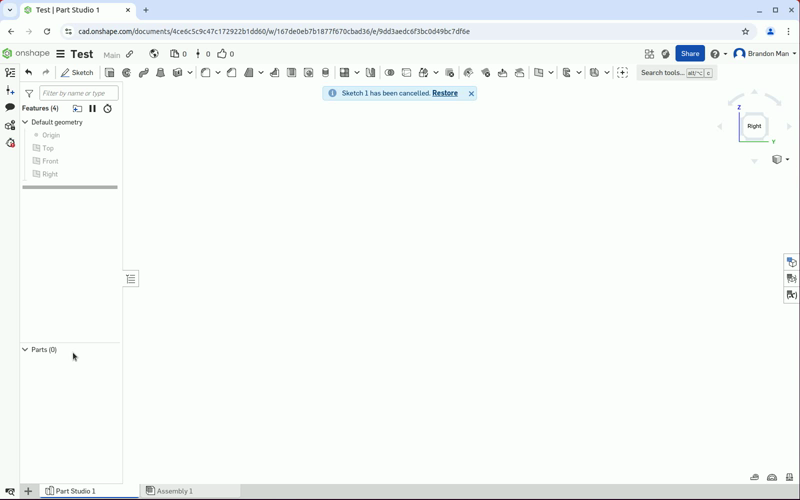
key_up(shift)
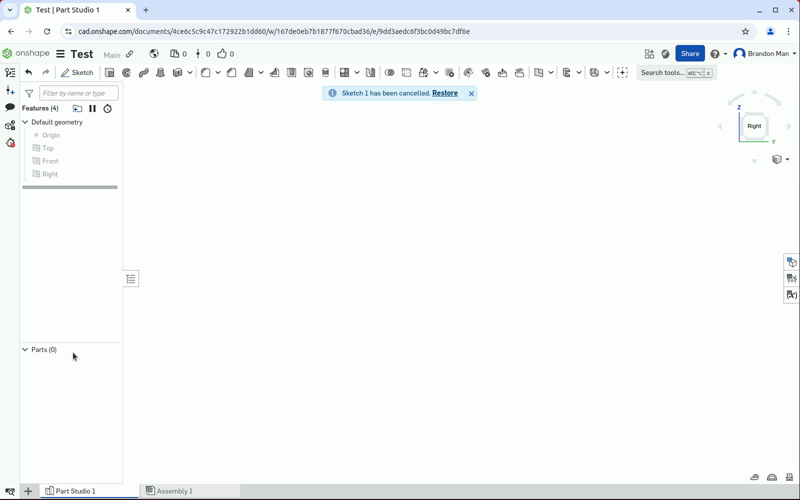
mouse_move(73, 352)
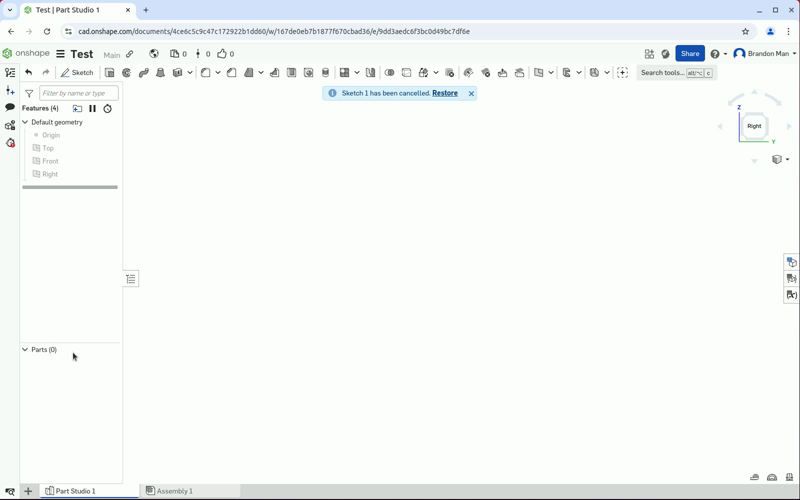
key(shift+y)
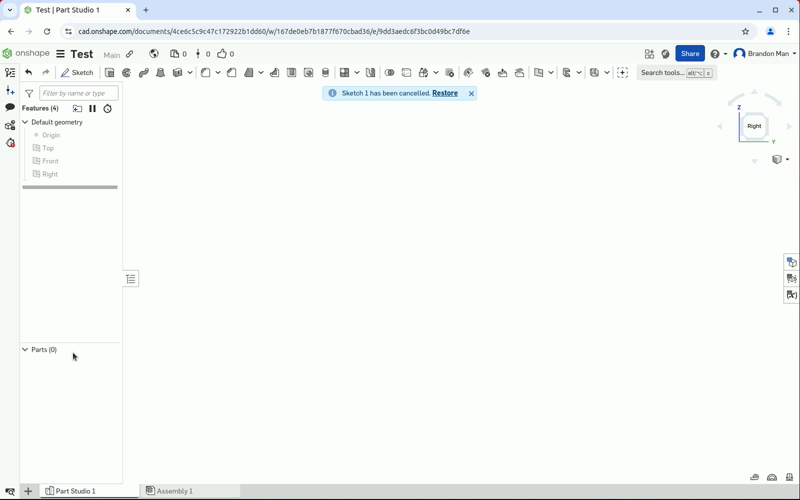
key(shift+s)
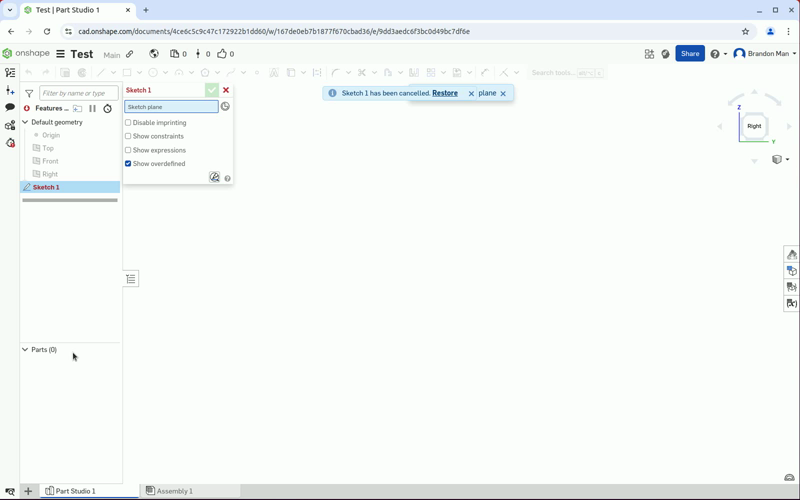
mouse_move(73, 176)
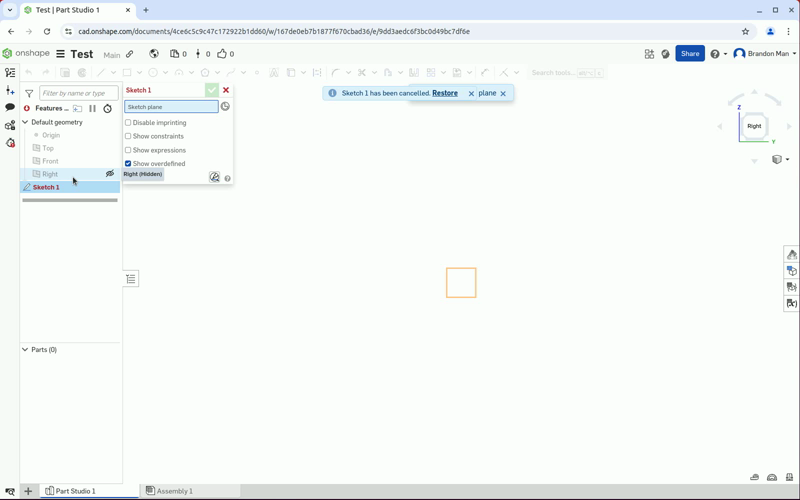
click(73, 176)
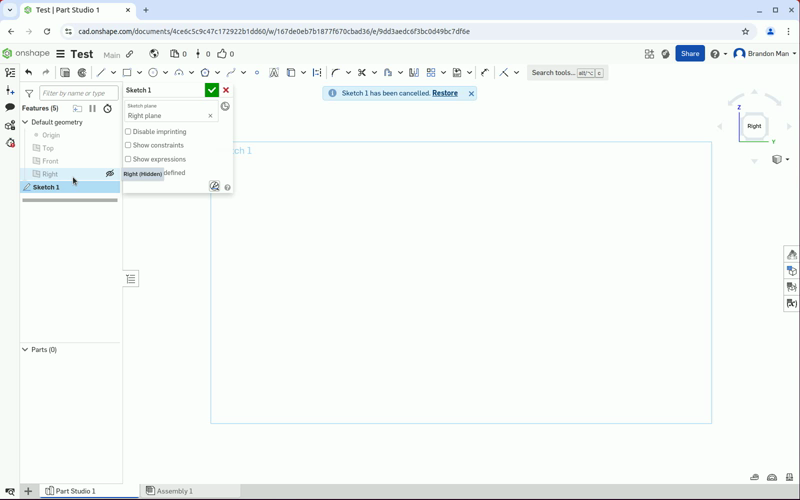
mouse_move(73, 352)
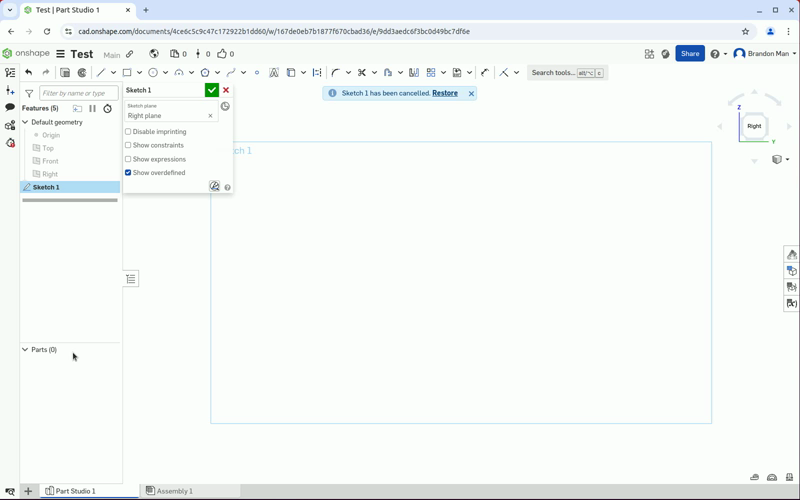
key(y)
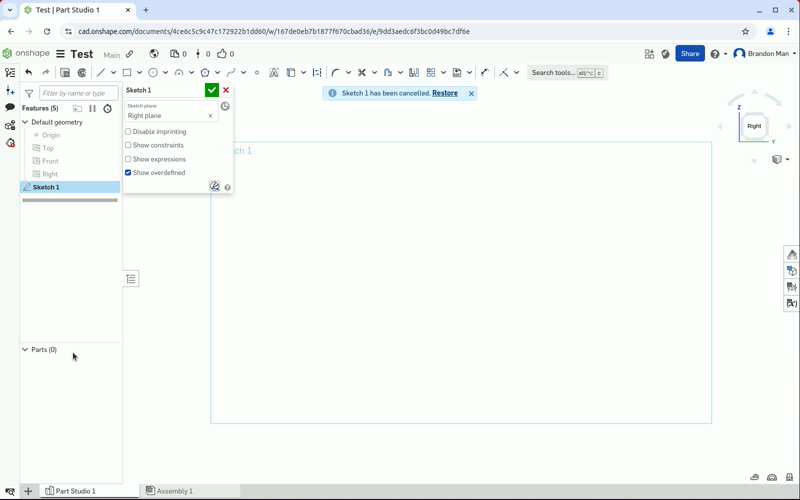
key(c)
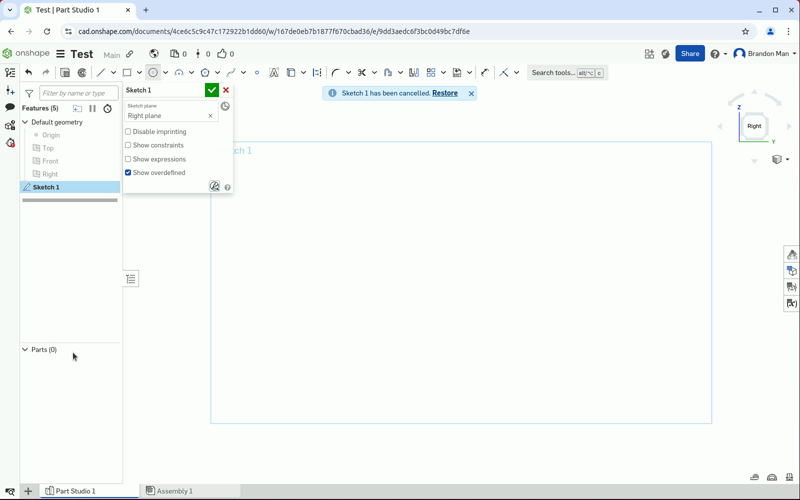
key_down(shift)
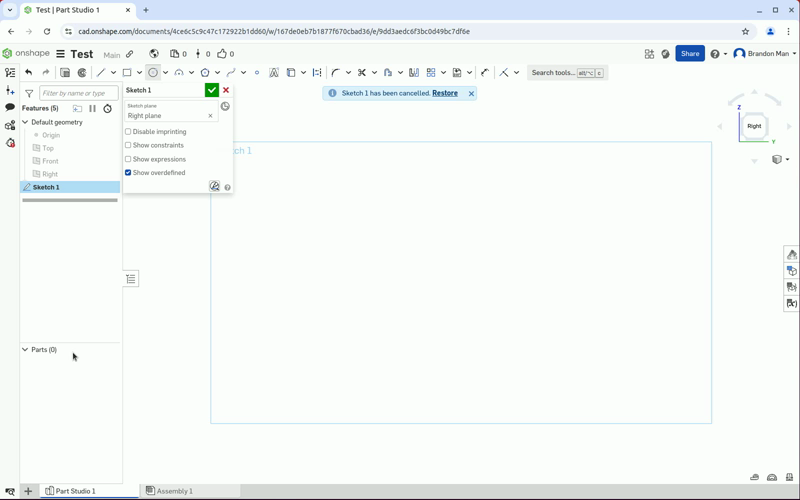
mouse_move(461, 282)
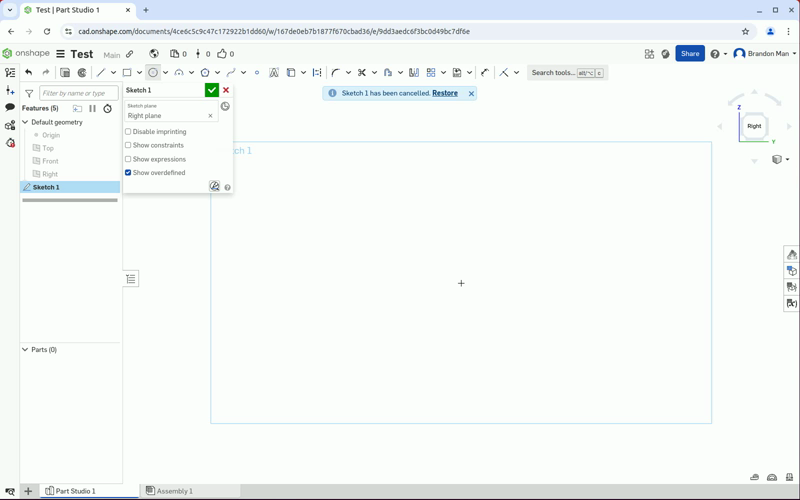
click(461, 282)
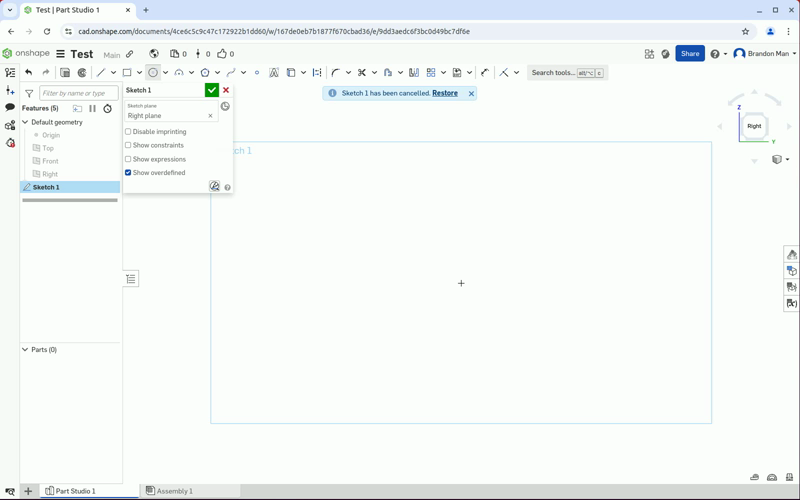
key_up(shift)
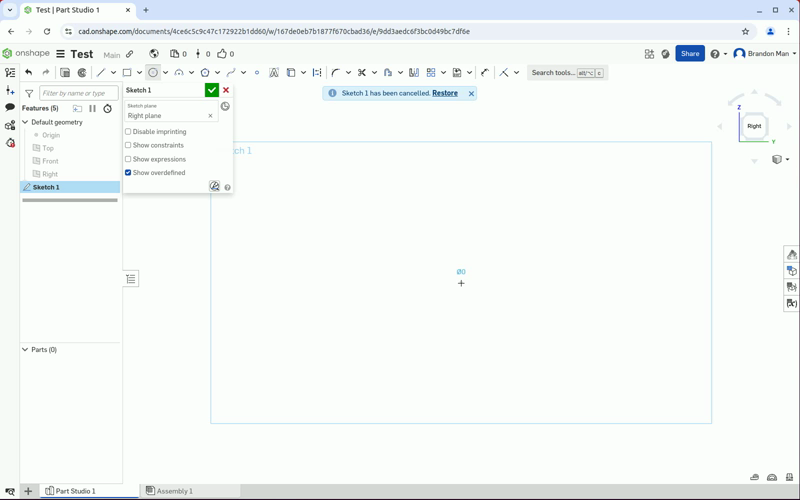
mouse_move(463, 282)
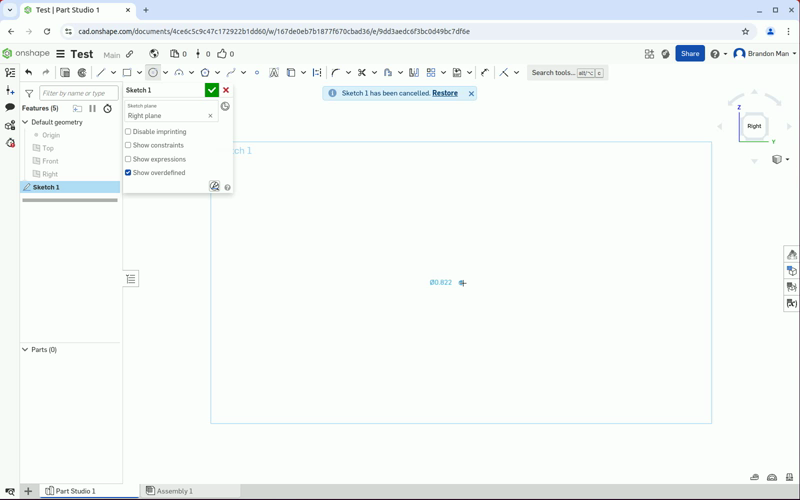
scroll(6)
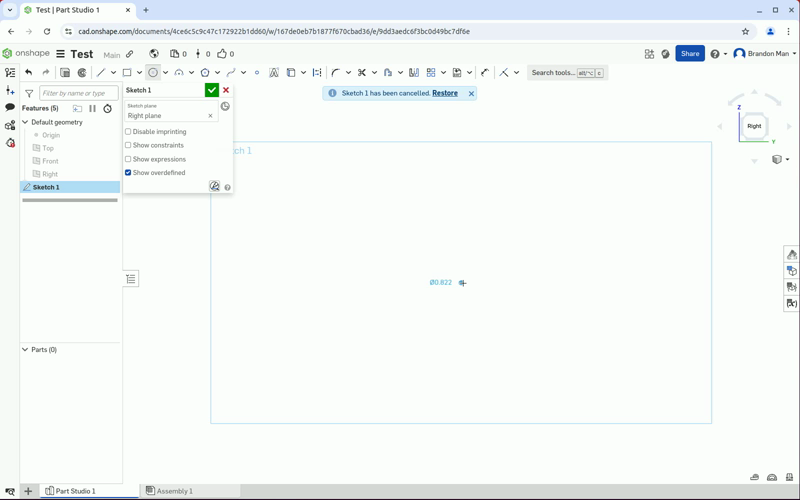
scroll(6)
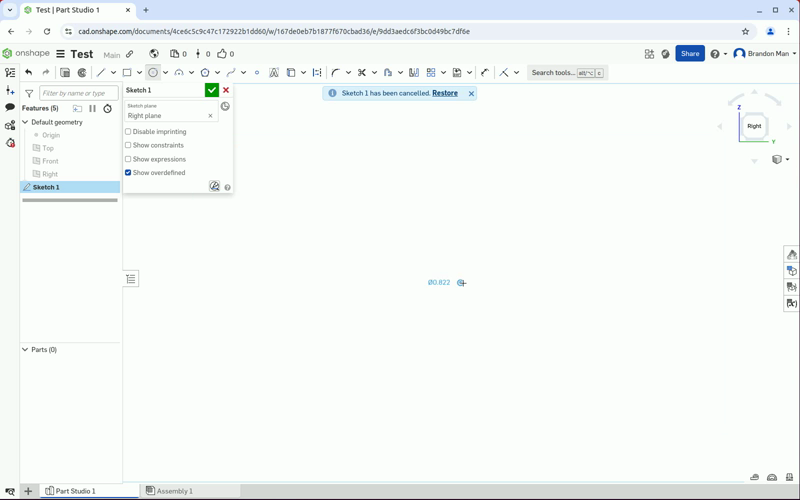
scroll(6)
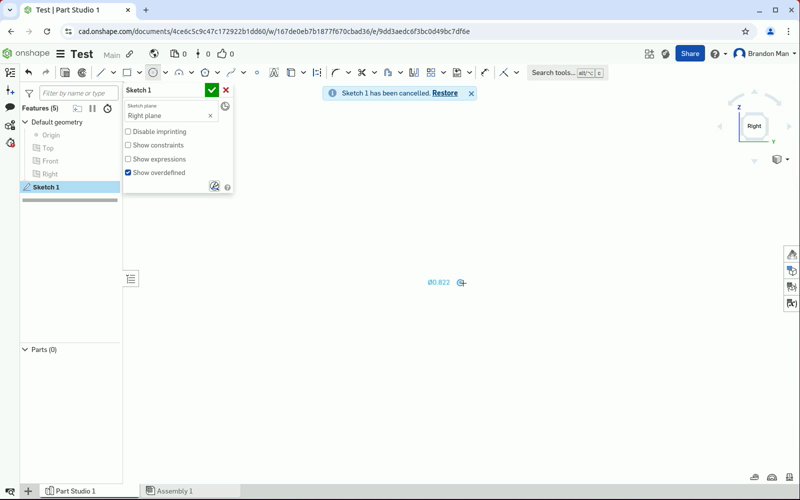
scroll(6)
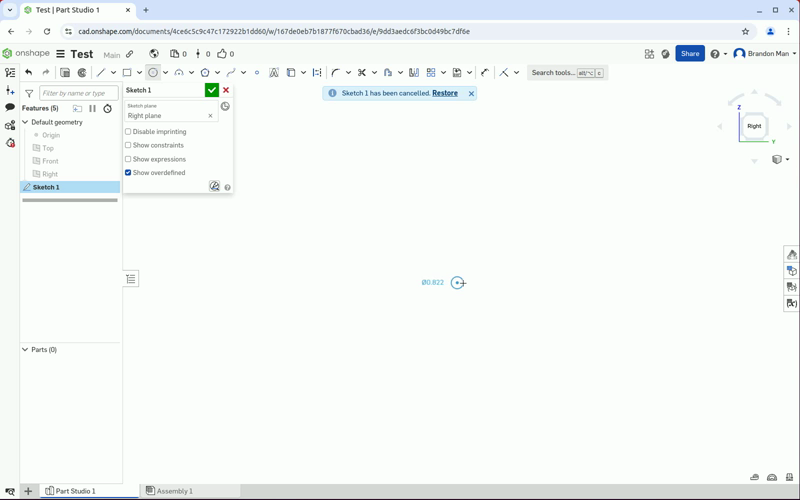
scroll(6)
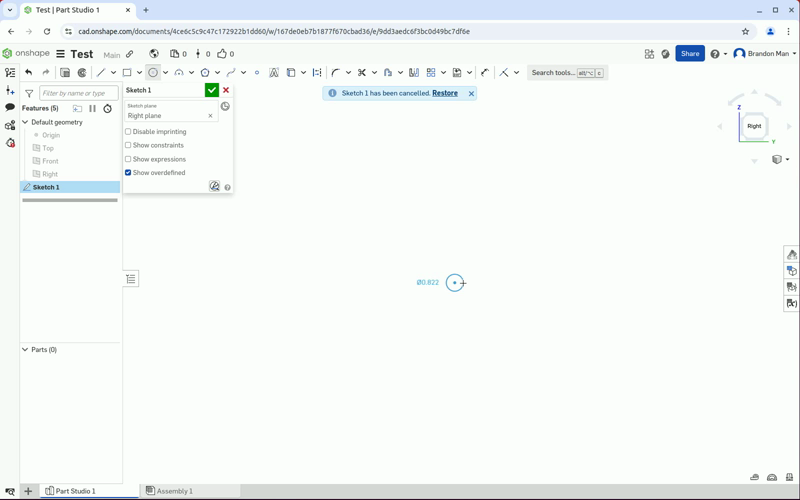
scroll(6)
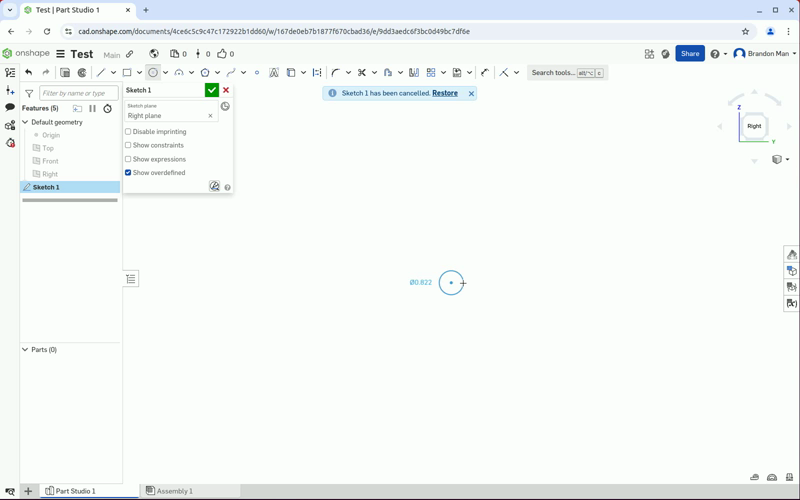
scroll(6)
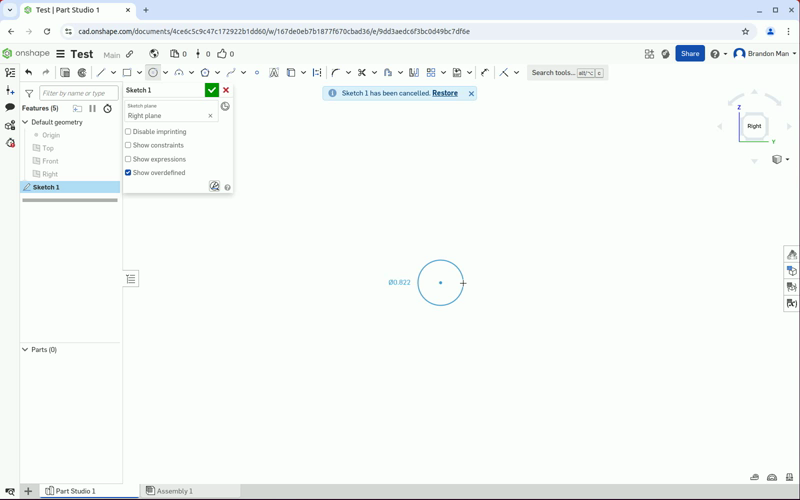
click(463, 282)
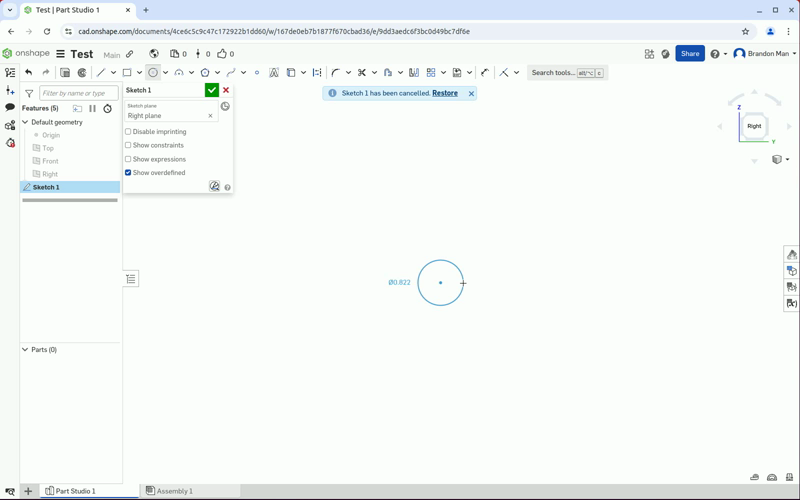
scroll(-6)
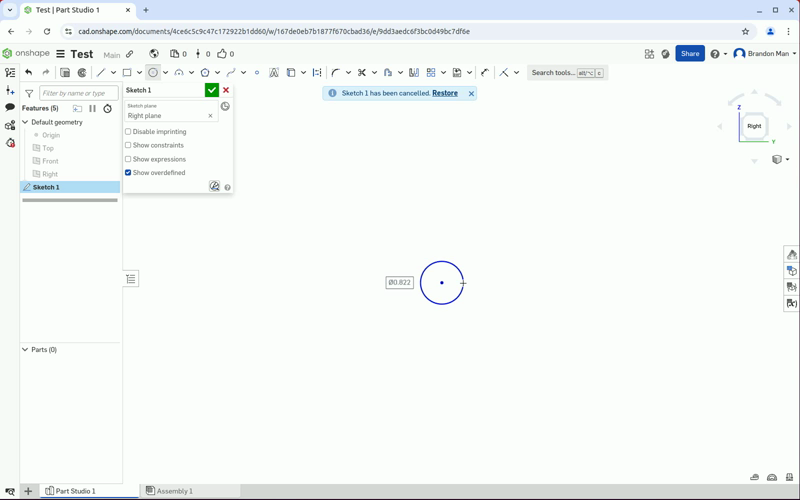
scroll(-6)
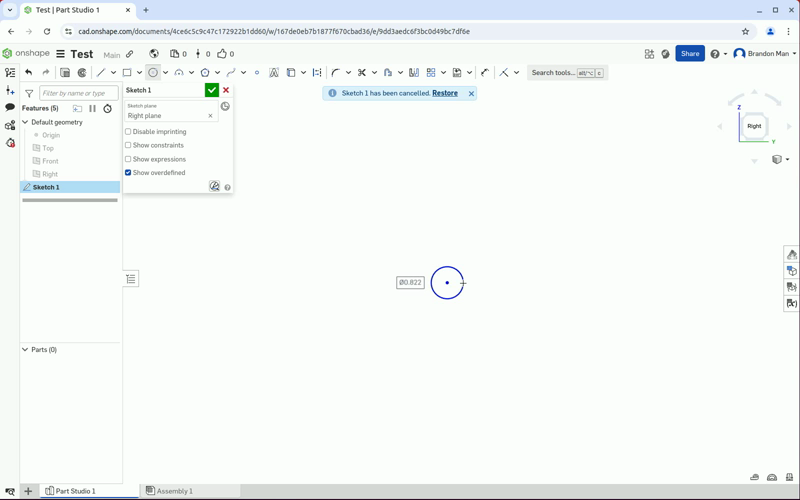
scroll(-6)
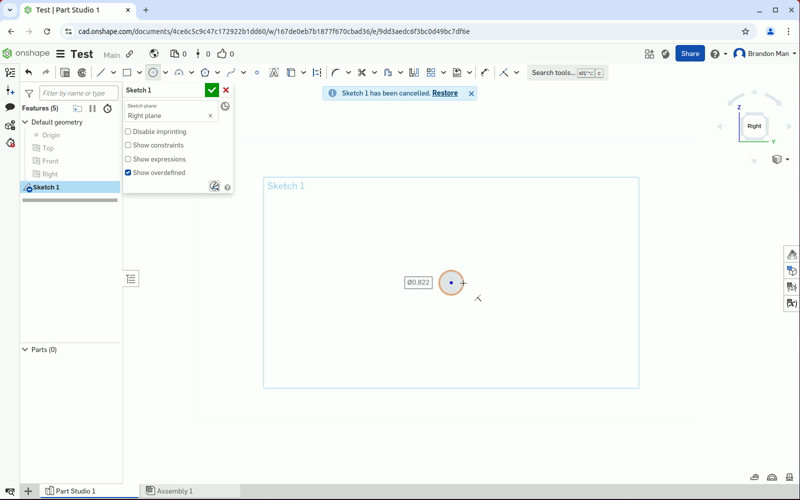
scroll(-6)
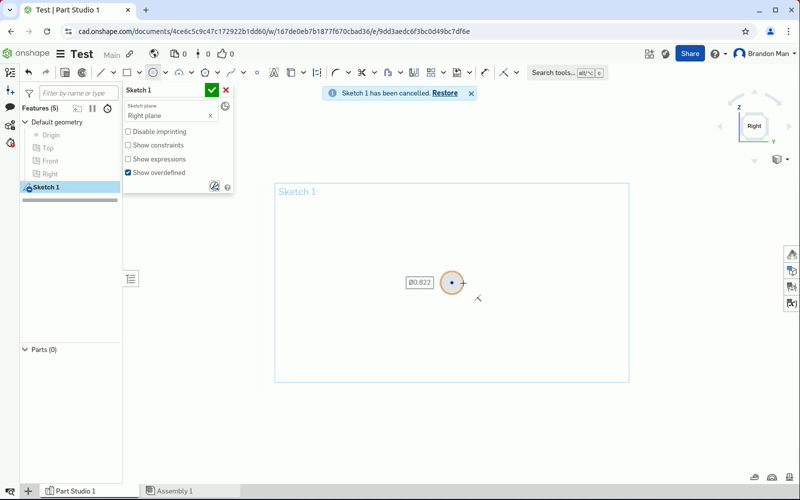
scroll(-6)
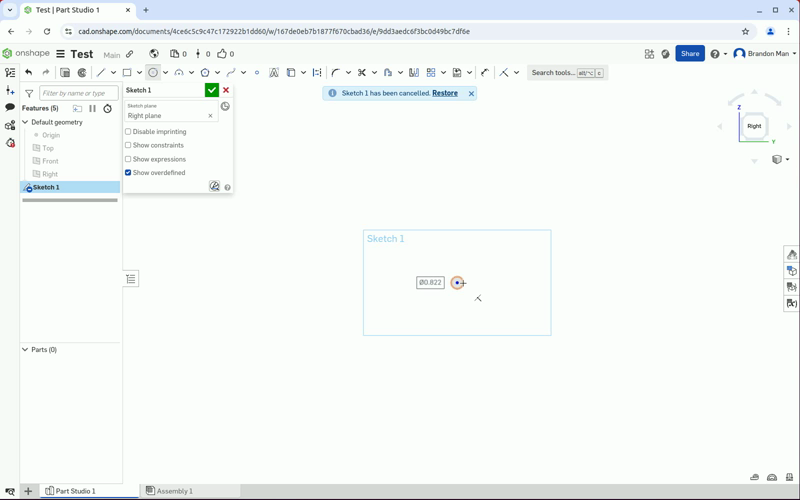
scroll(-6)
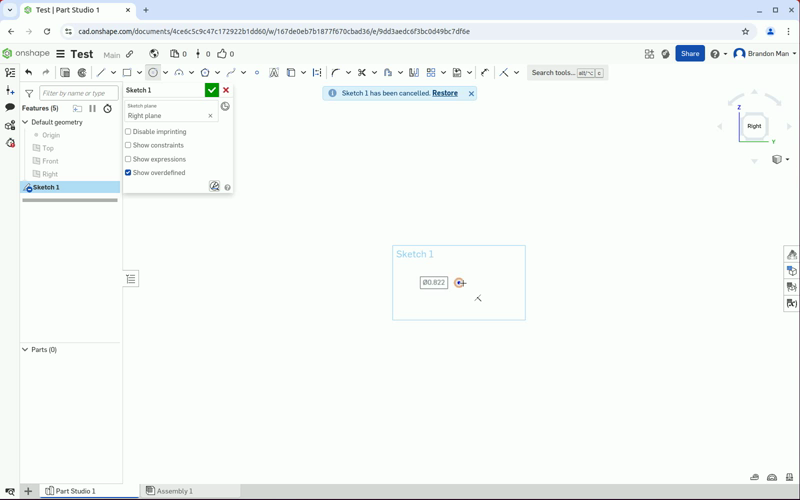
scroll(-6)
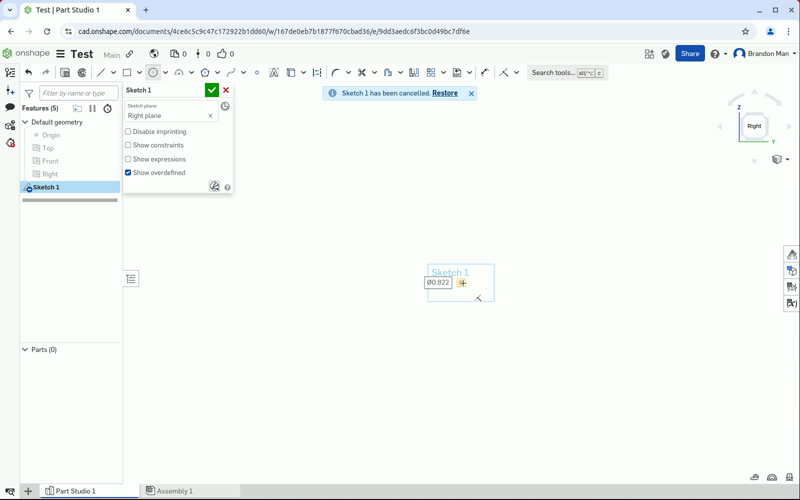
key(esc)
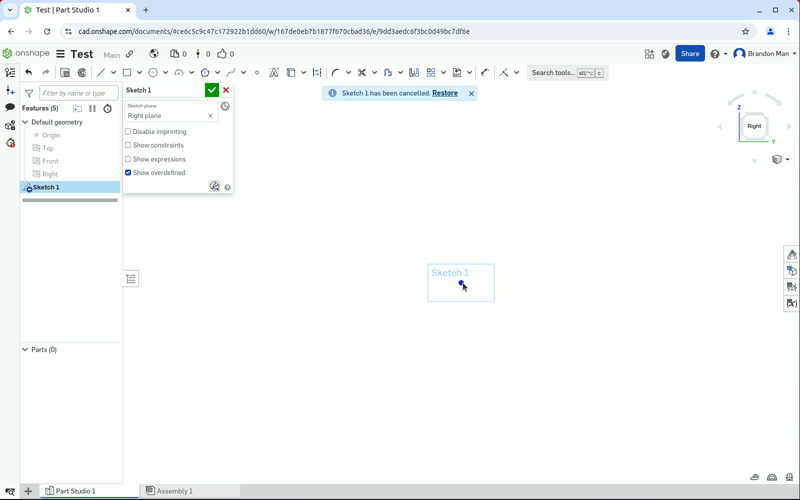
key(c)
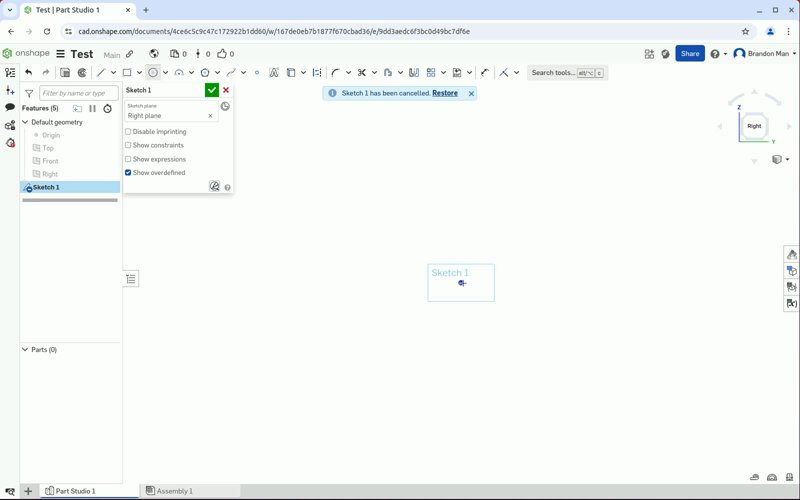
key_down(shift)
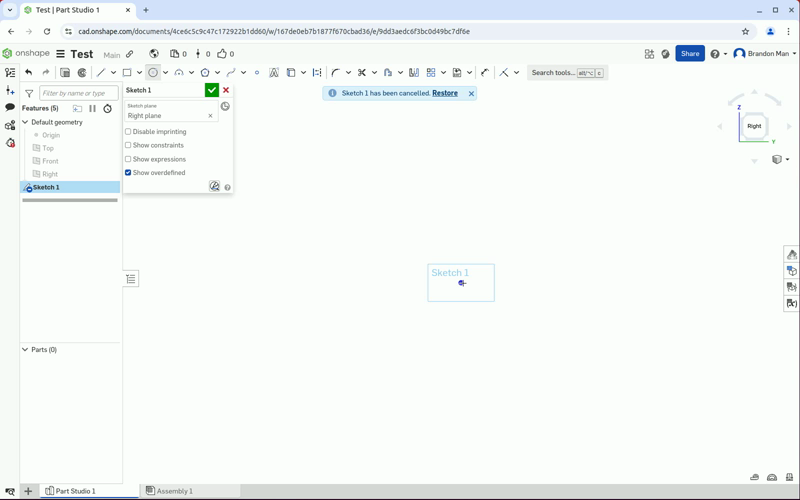
mouse_move(461, 282)
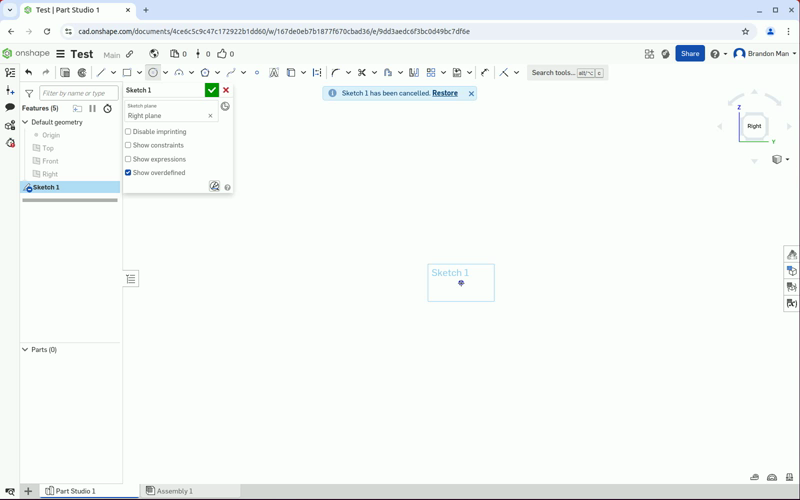
scroll(6)
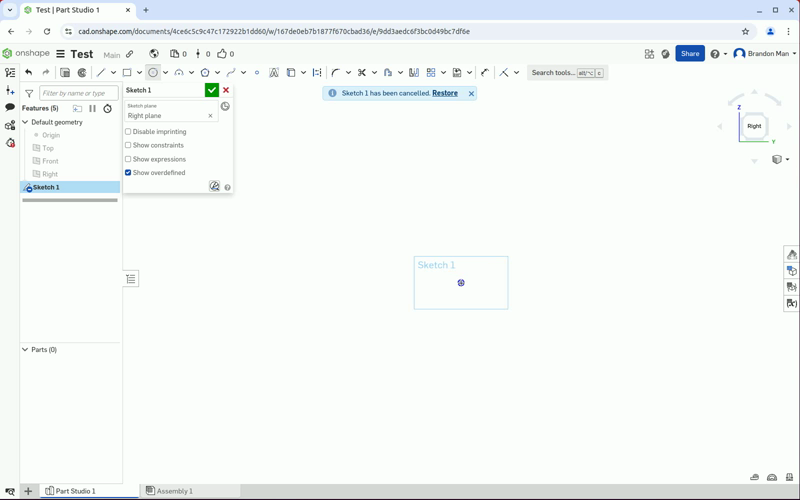
scroll(6)
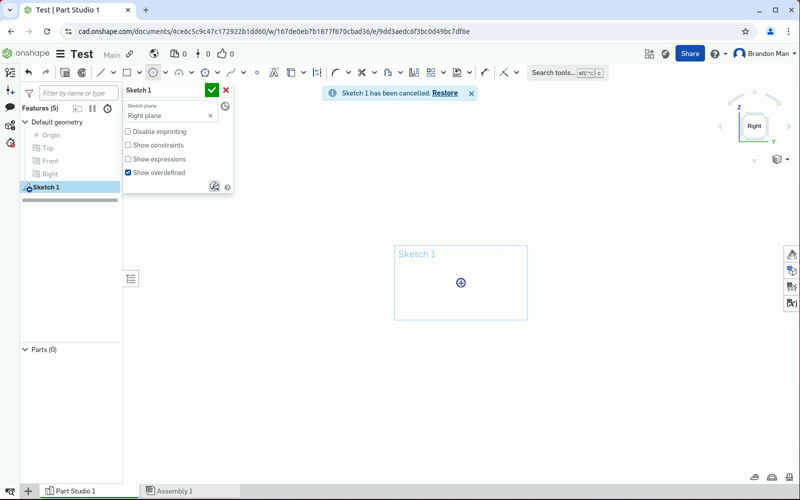
scroll(6)
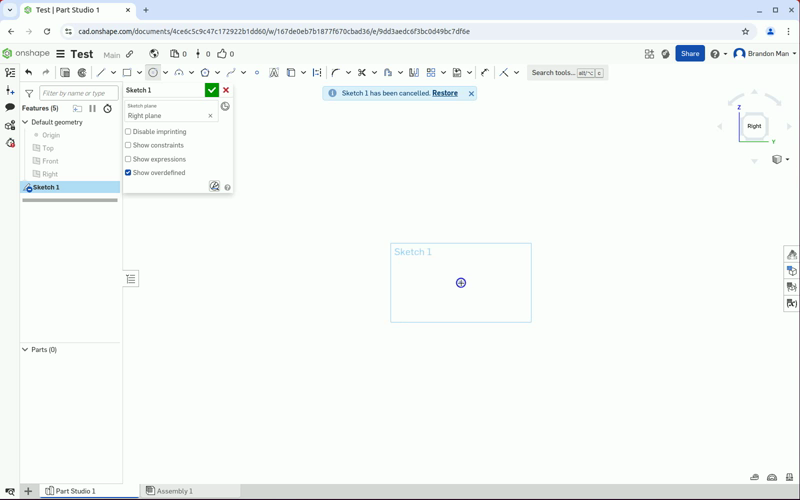
scroll(6)
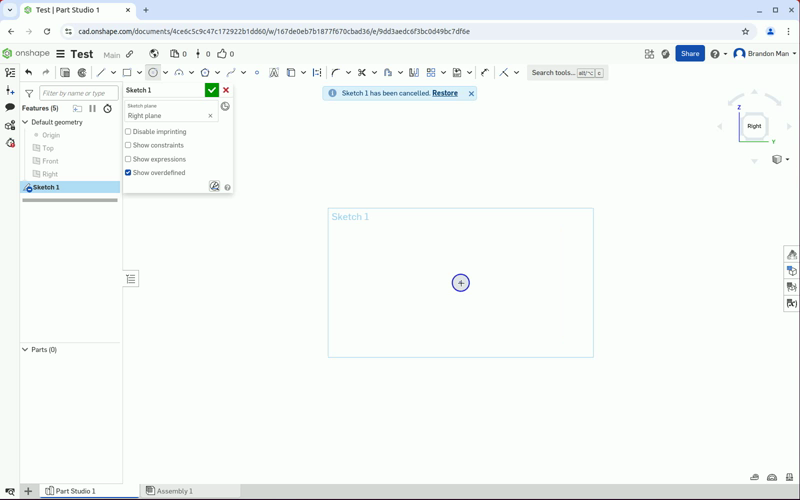
scroll(6)
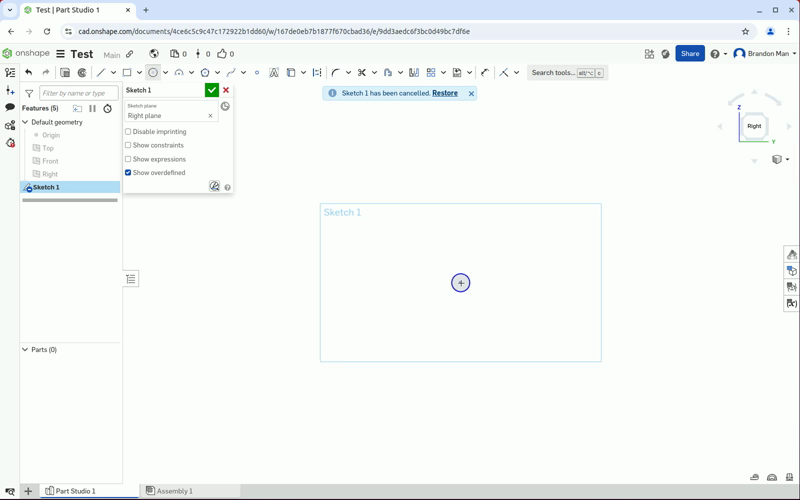
scroll(6)
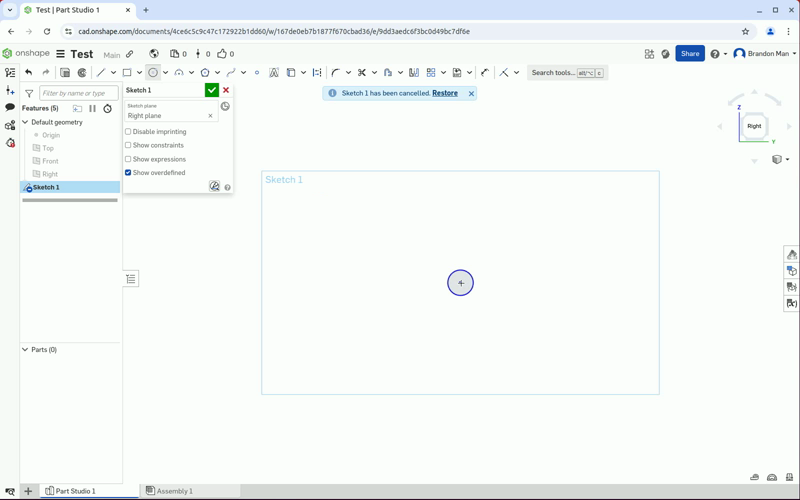
scroll(6)
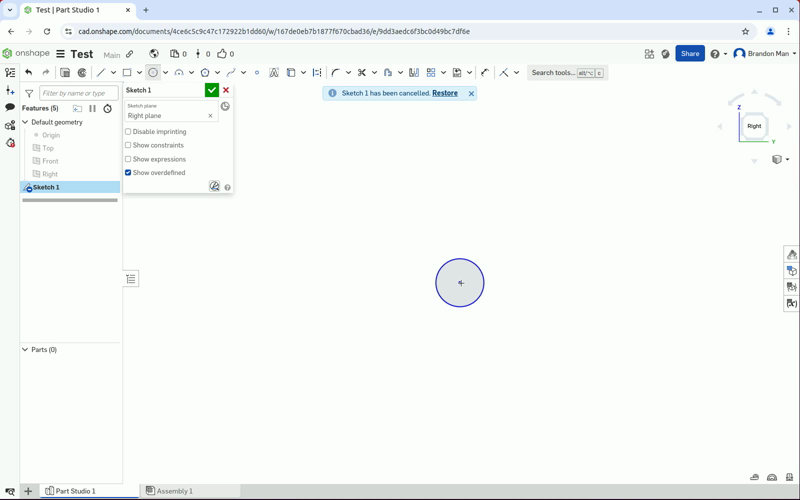
click(461, 282)
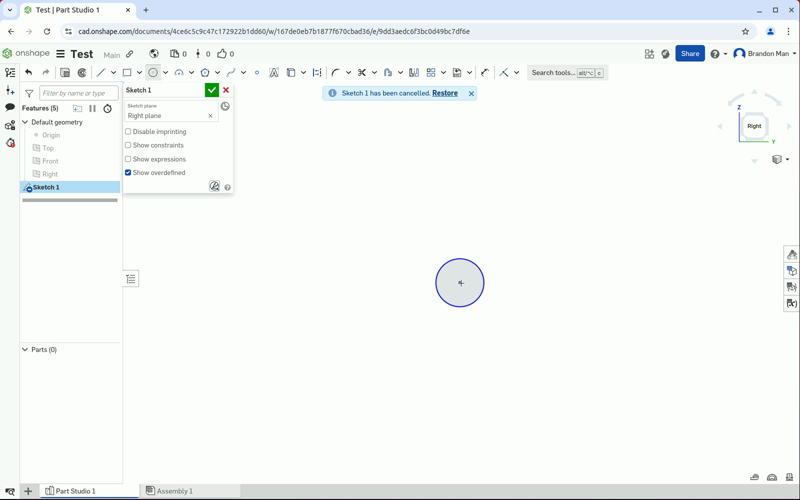
scroll(-6)
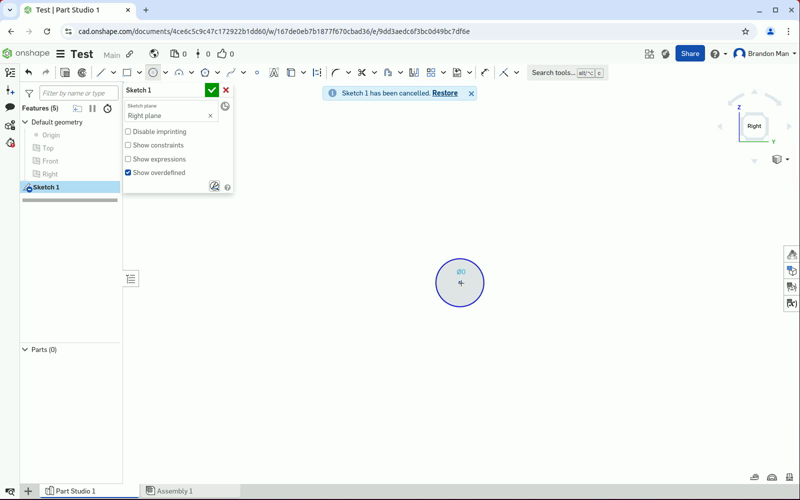
scroll(-6)
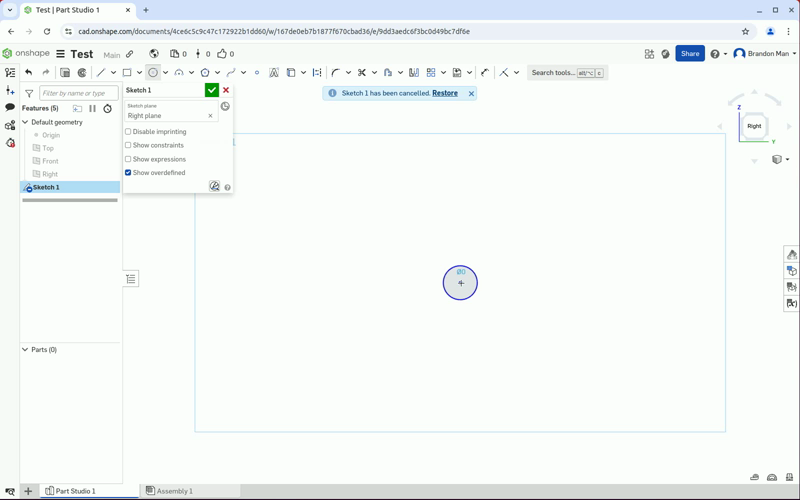
scroll(-6)
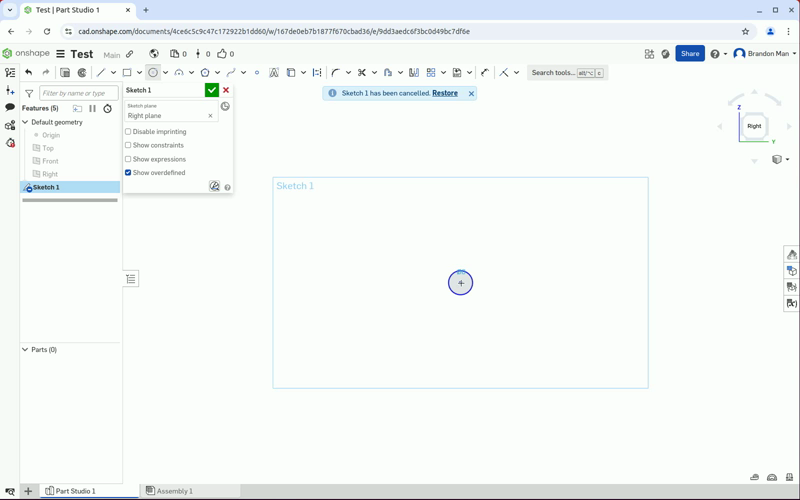
scroll(-6)
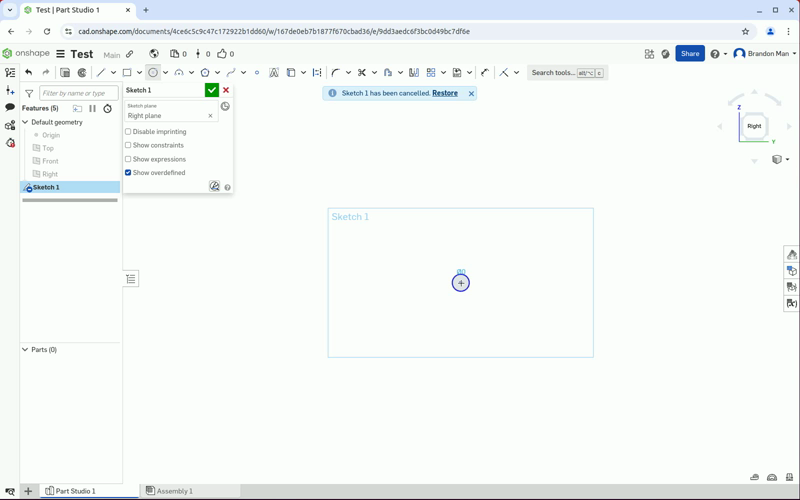
scroll(-6)
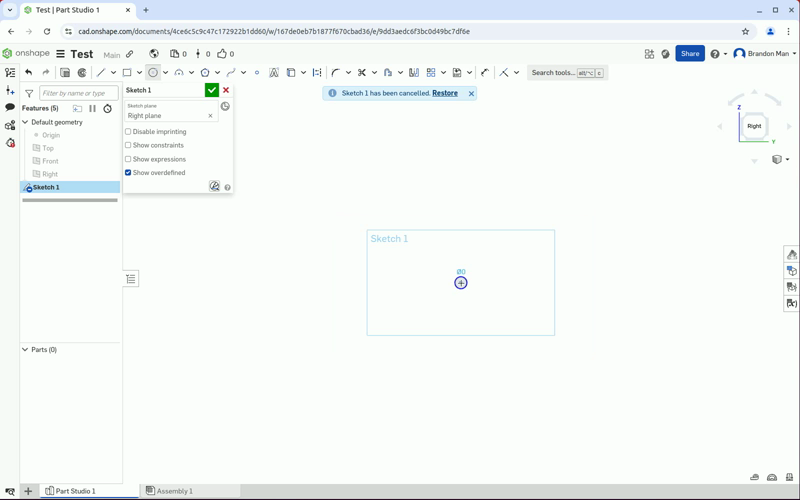
scroll(-6)
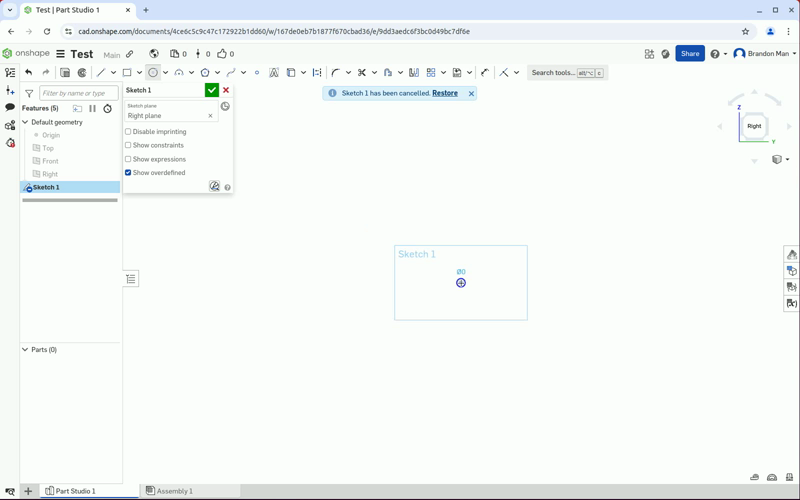
scroll(-6)
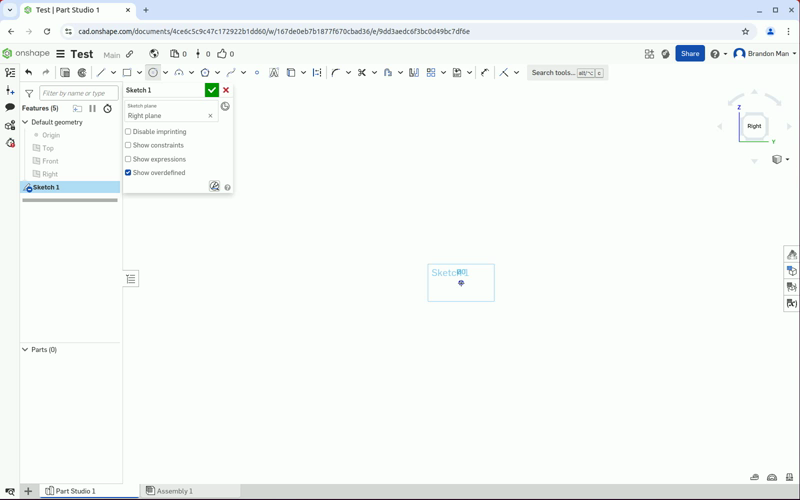
key_up(shift)
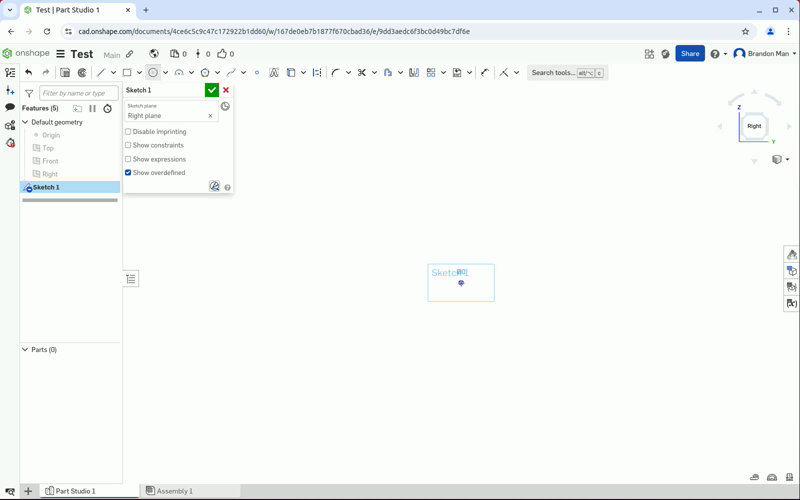
mouse_move(462, 282)
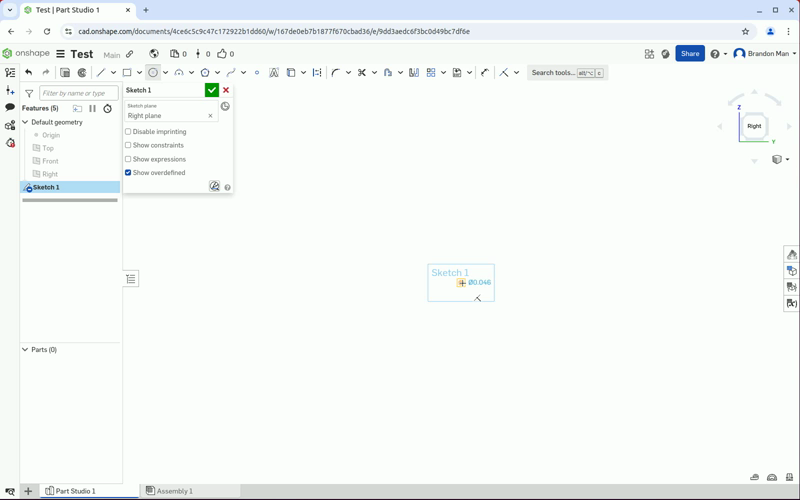
scroll(6)
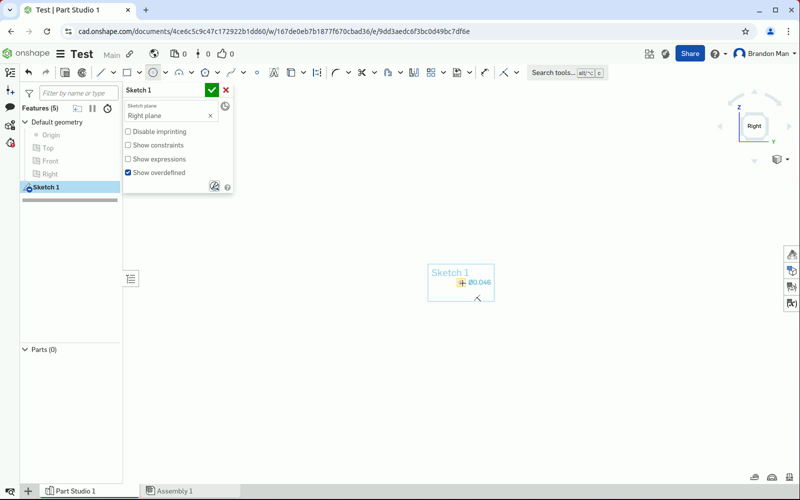
scroll(6)
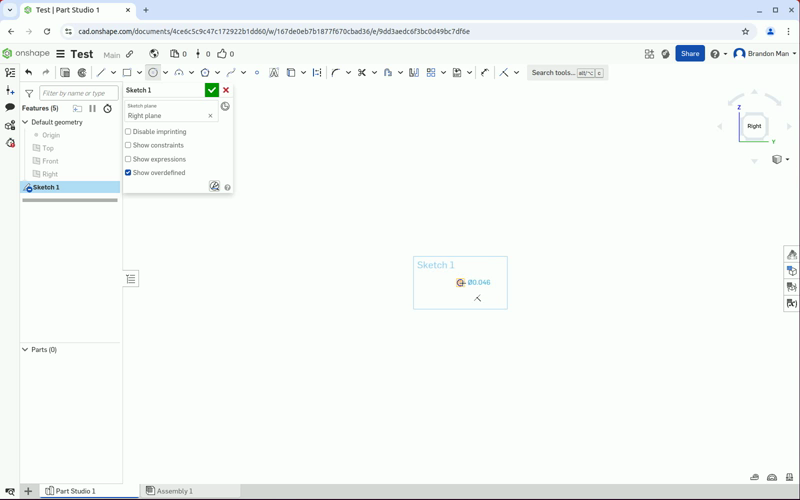
scroll(6)
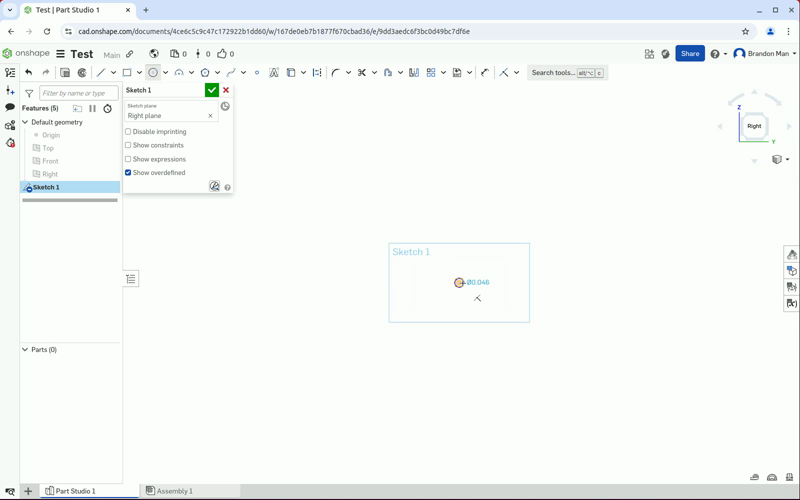
scroll(6)
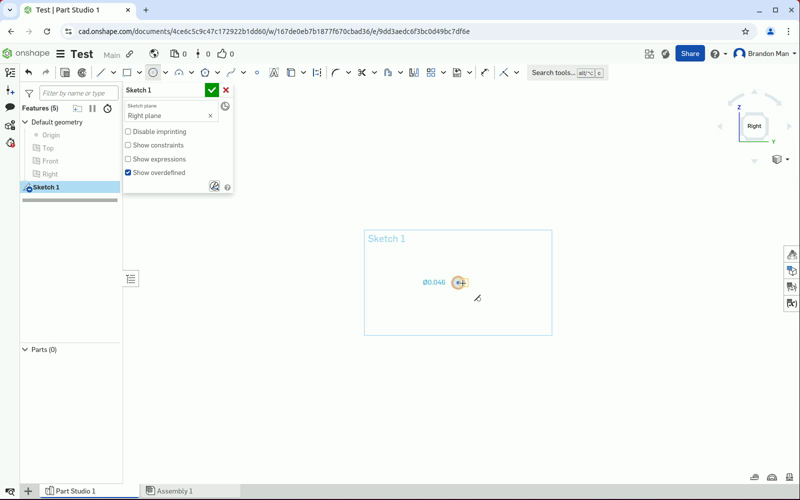
scroll(6)
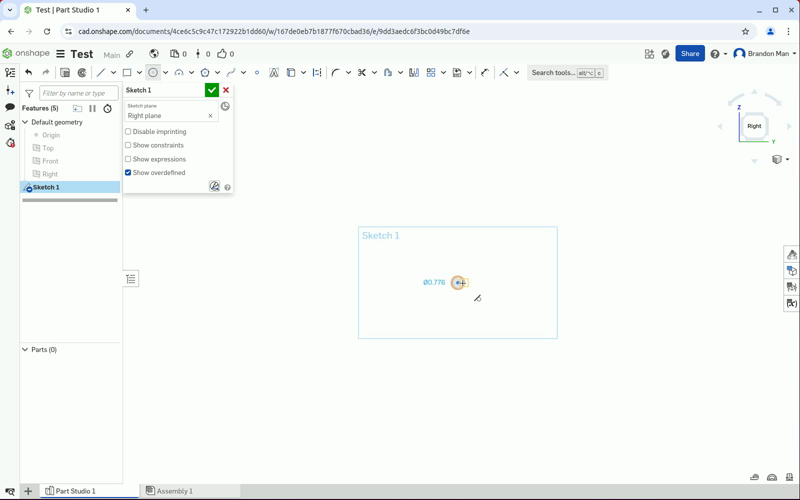
scroll(6)
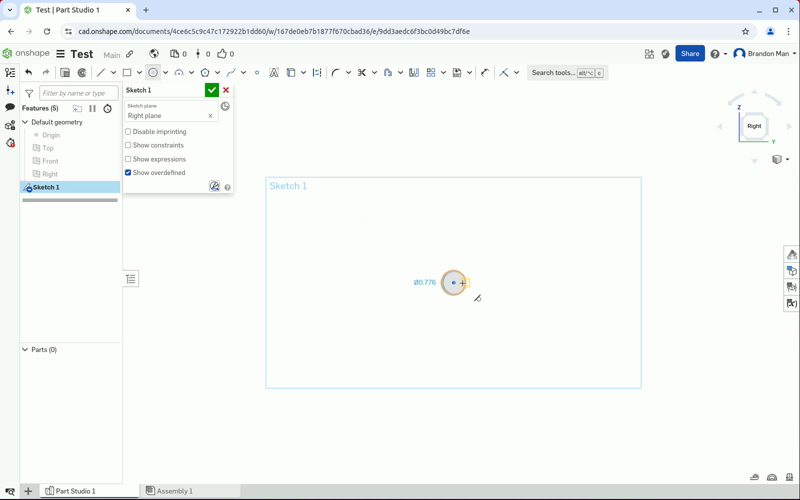
scroll(6)
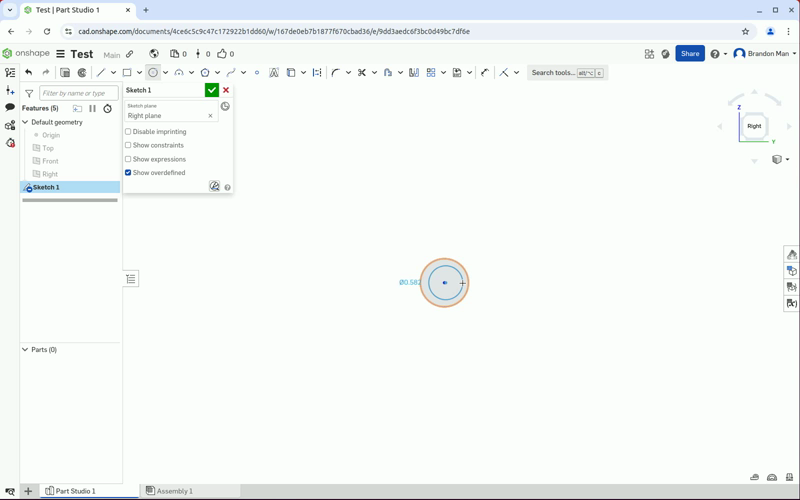
click(462, 282)
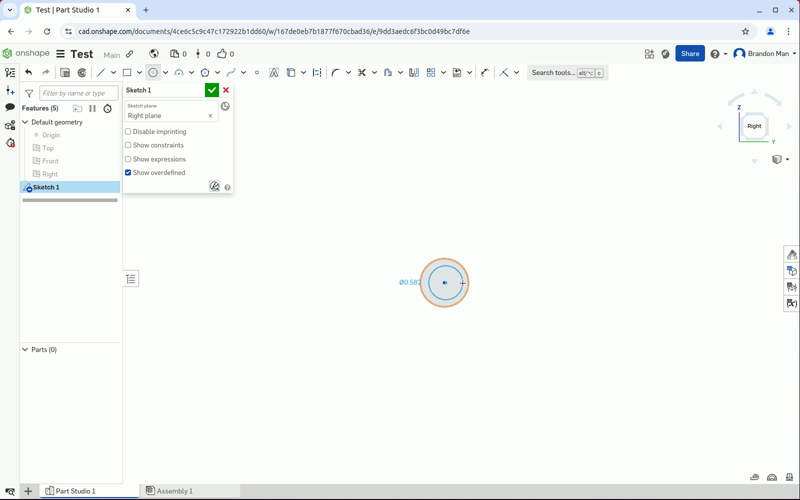
scroll(-6)
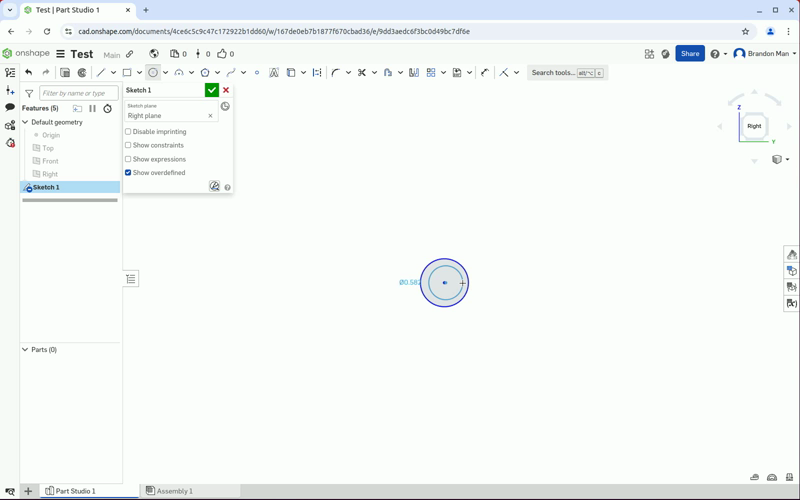
scroll(-6)
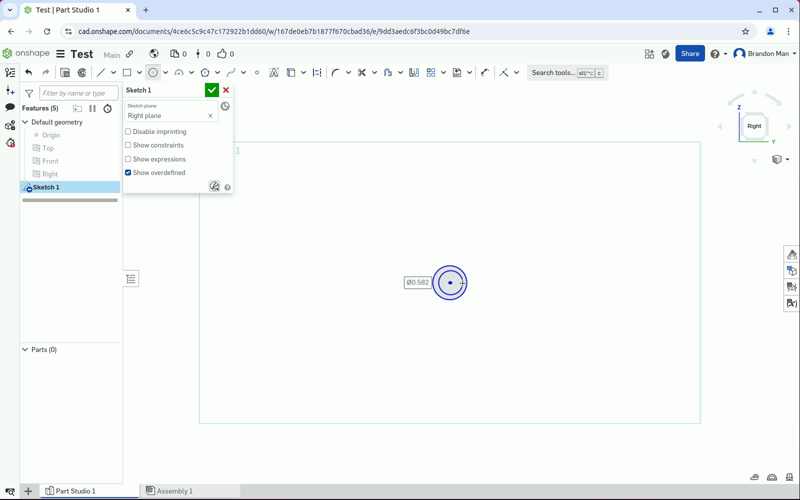
scroll(-6)
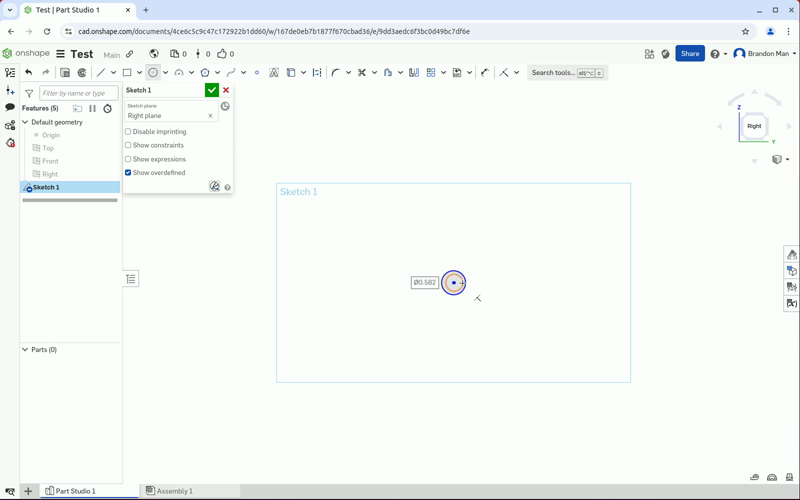
scroll(-6)
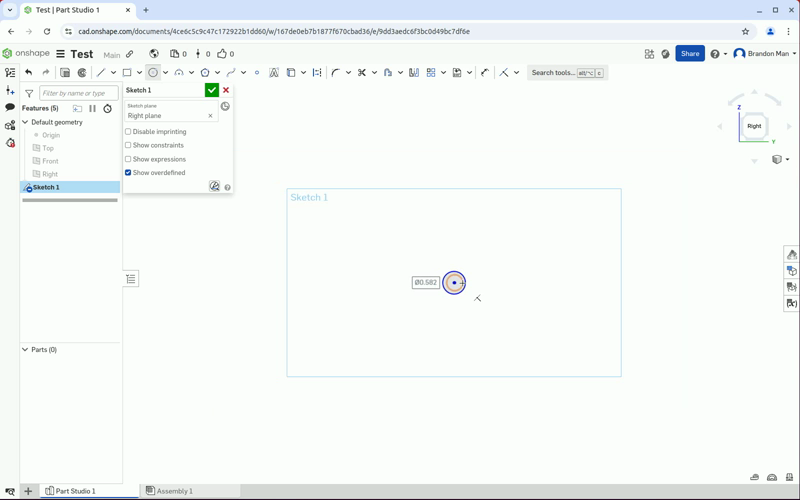
scroll(-6)
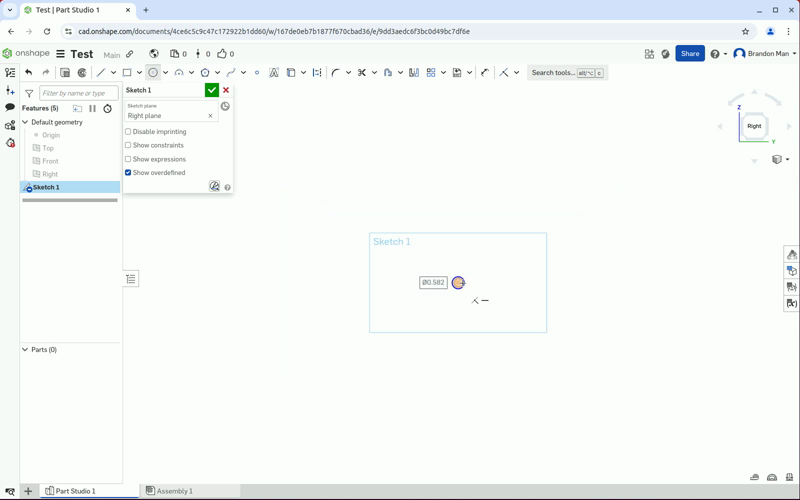
scroll(-6)
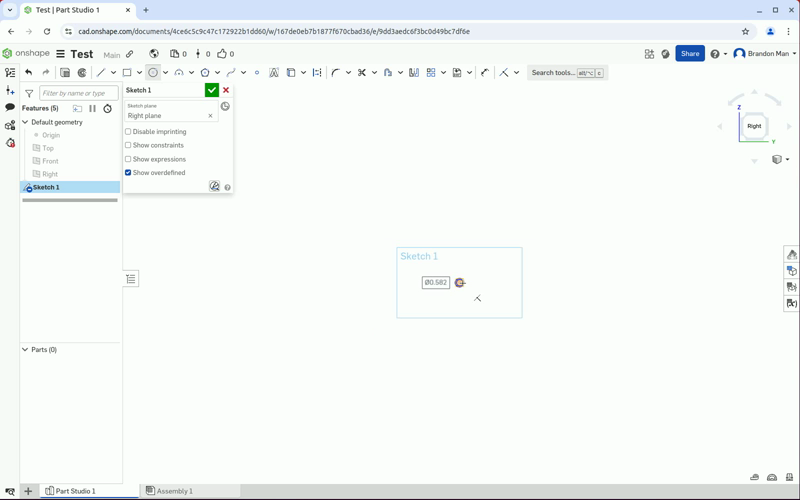
scroll(-6)
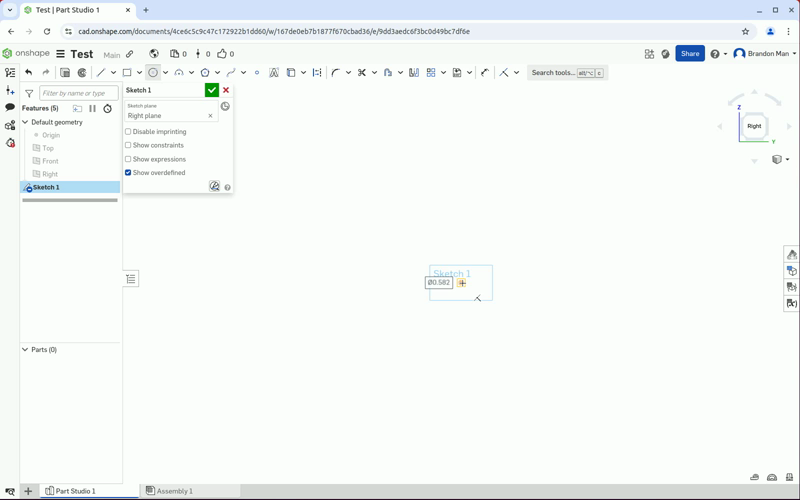
key(esc)
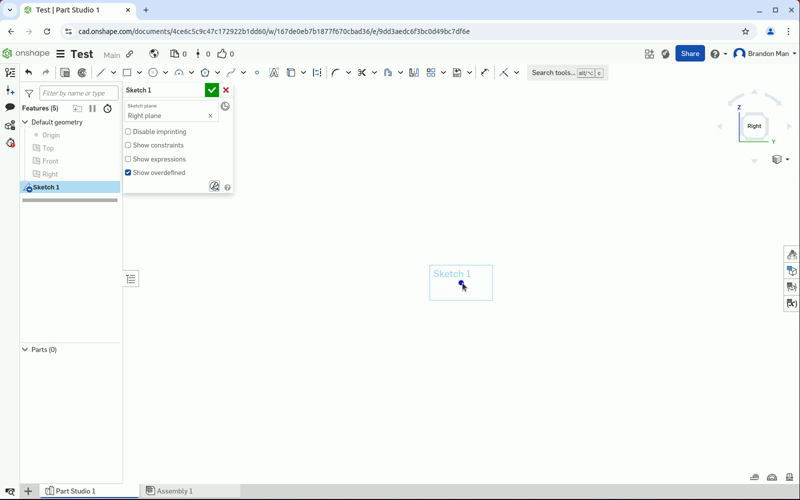
mouse_move(460, 283)
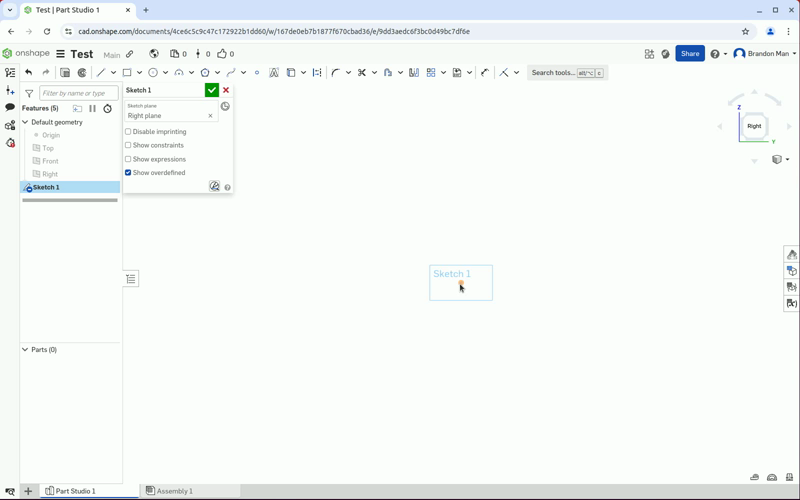
scroll(6)
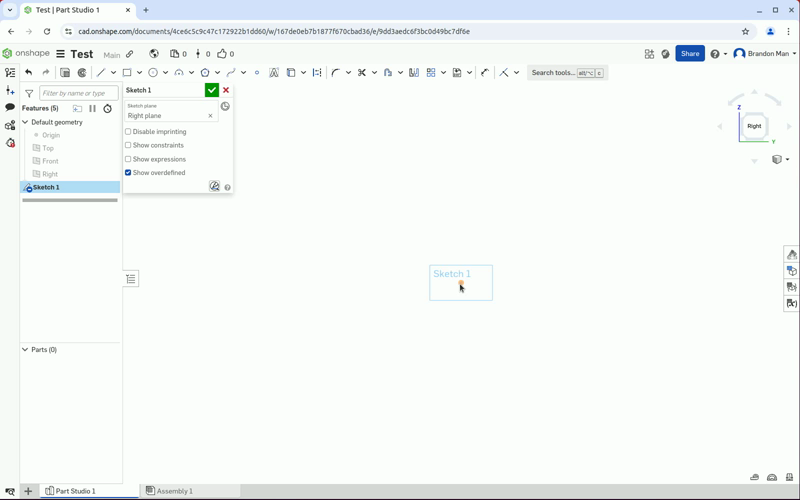
scroll(6)
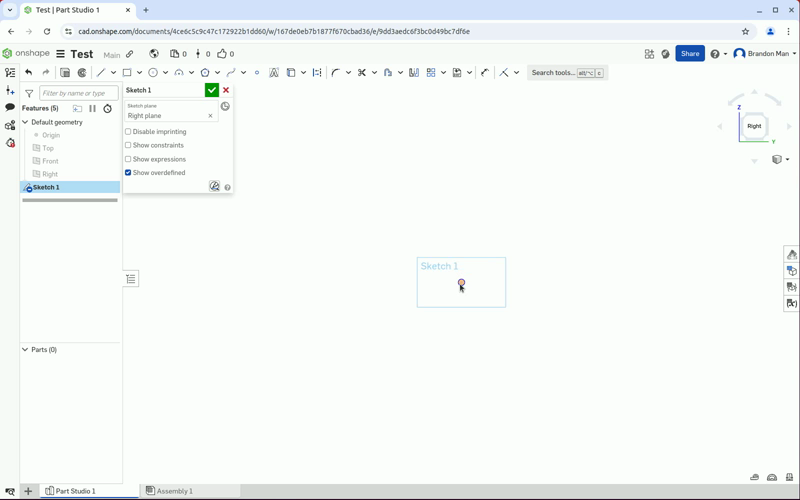
scroll(6)
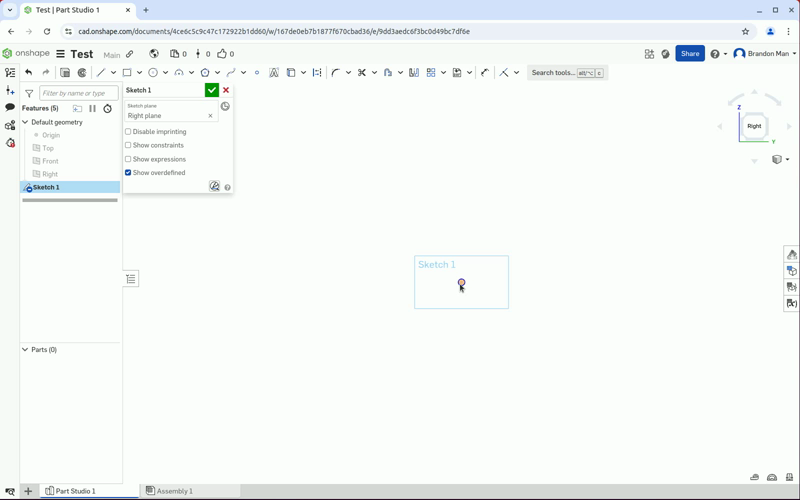
scroll(6)
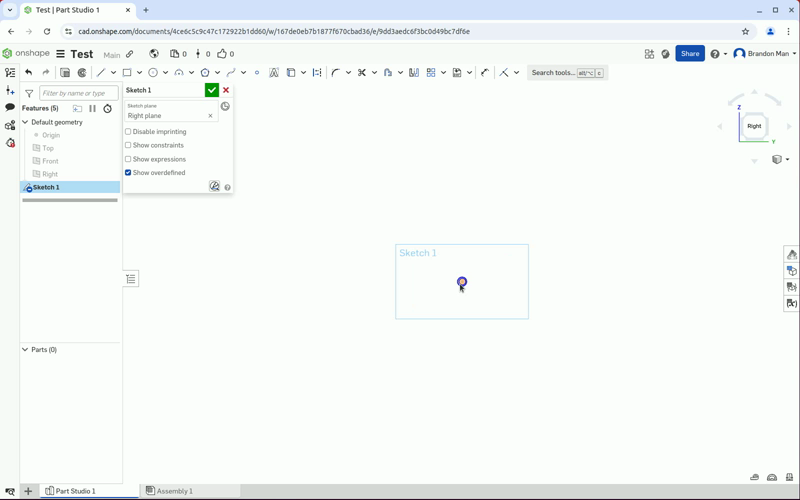
scroll(6)
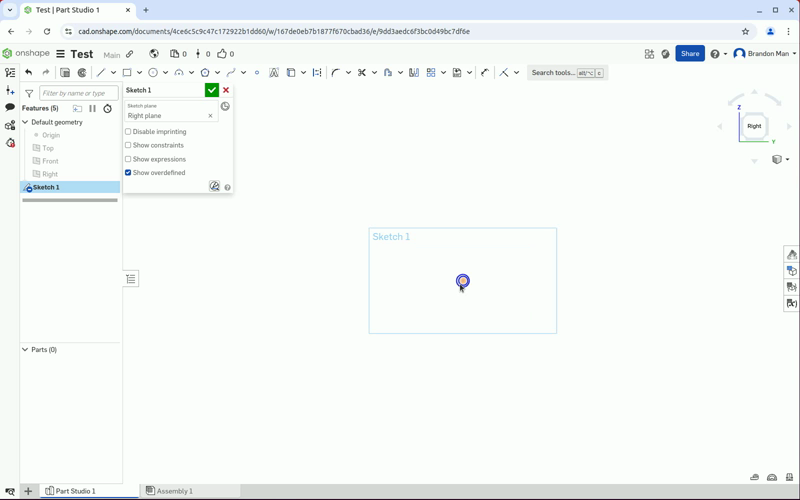
scroll(6)
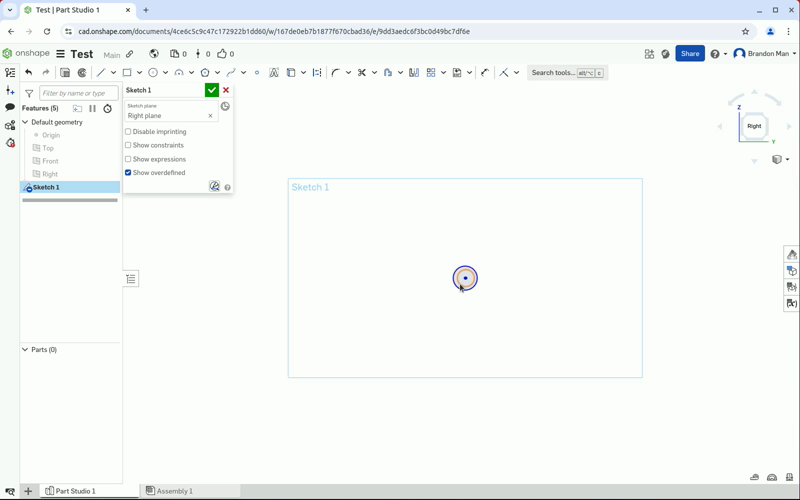
scroll(6)
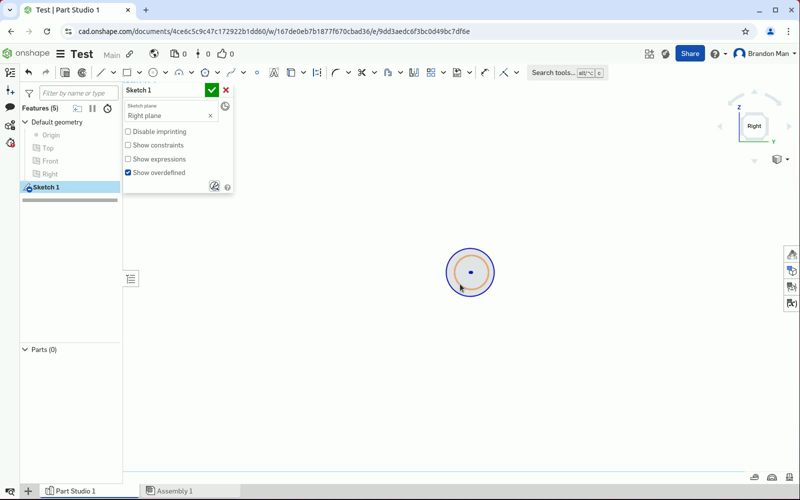
click(460, 283)
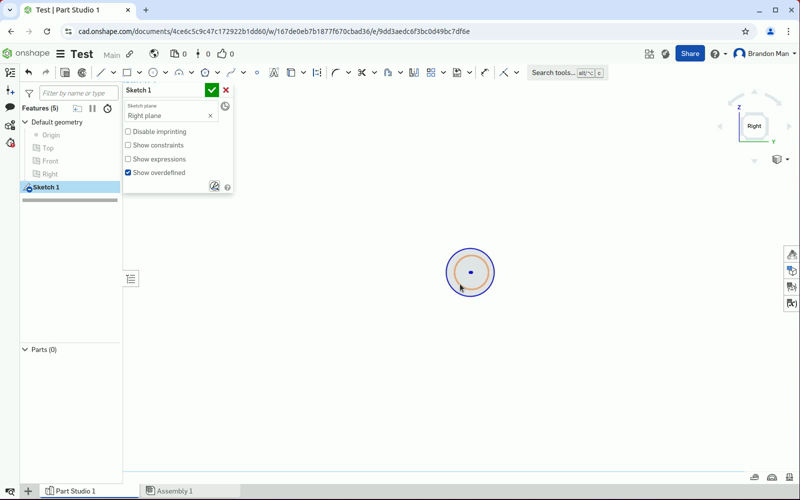
scroll(-6)
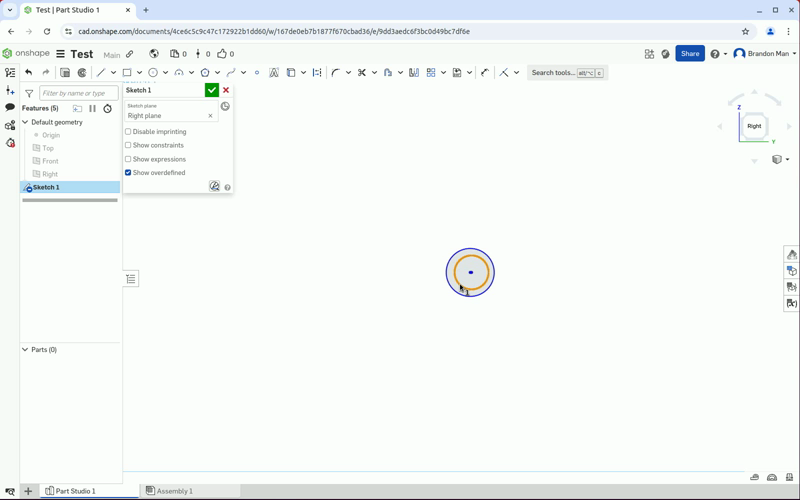
scroll(-6)
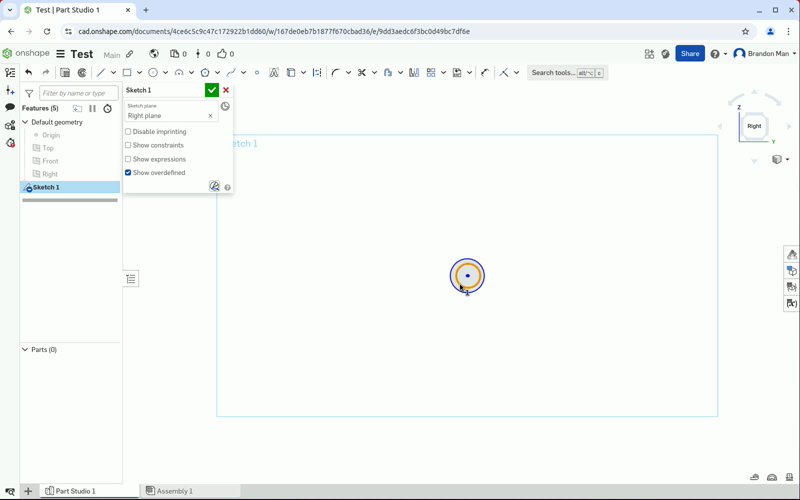
scroll(-6)
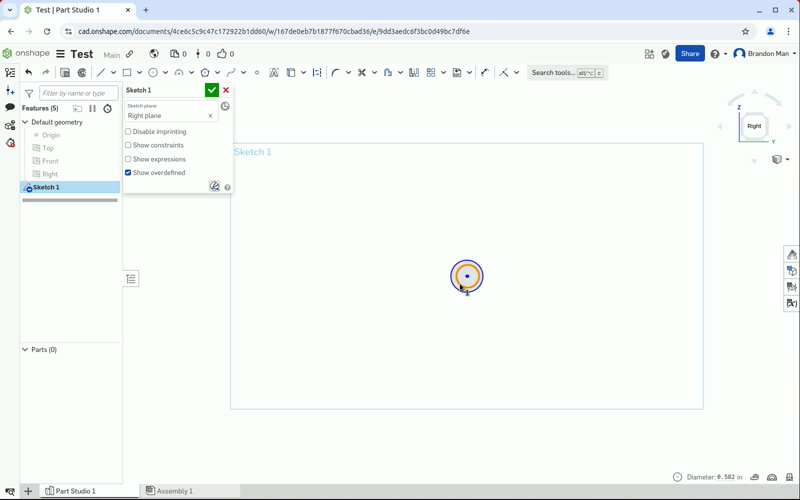
scroll(-6)
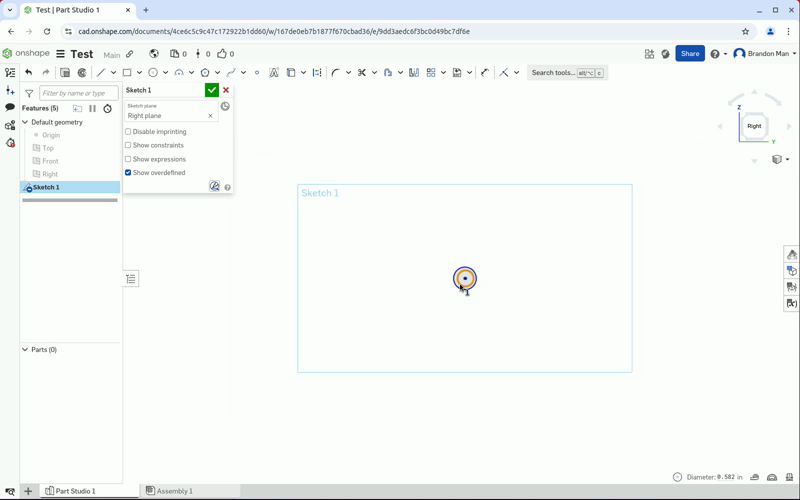
scroll(-6)
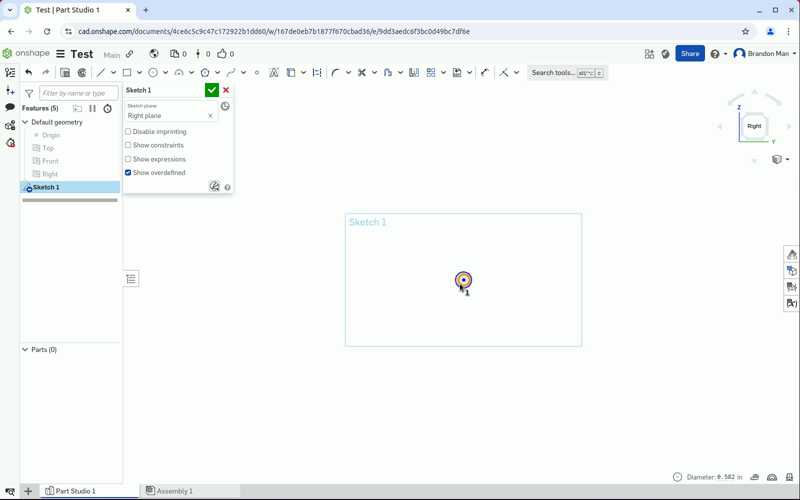
scroll(-6)
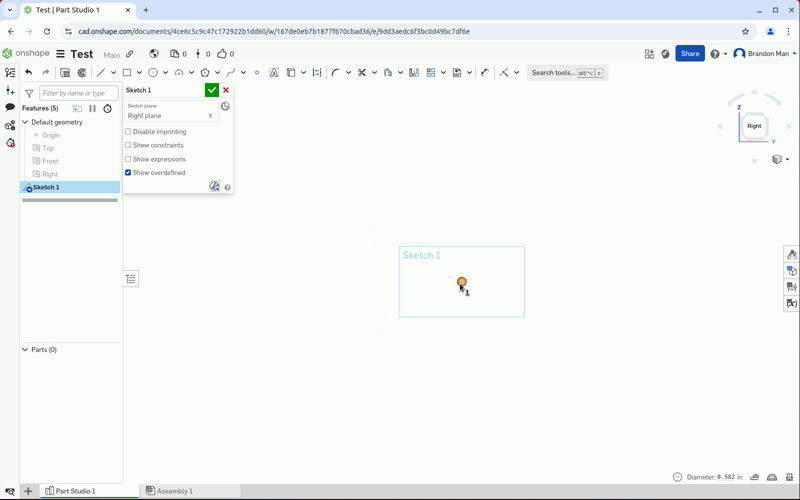
scroll(-6)
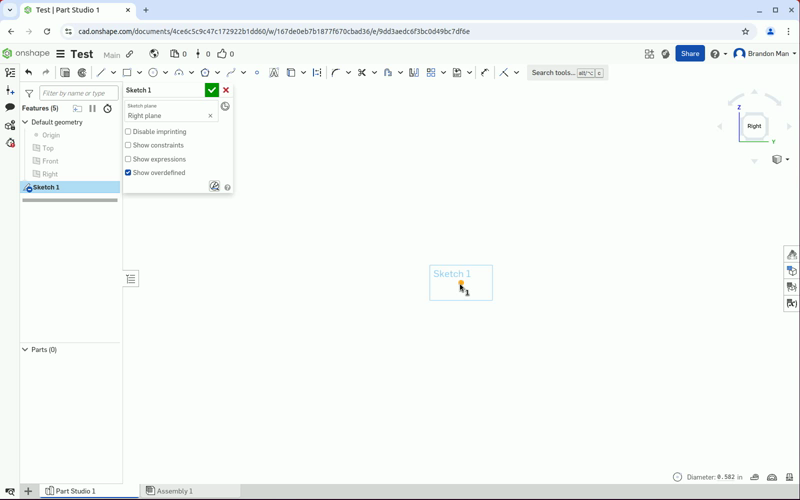
mouse_move(73, 352)
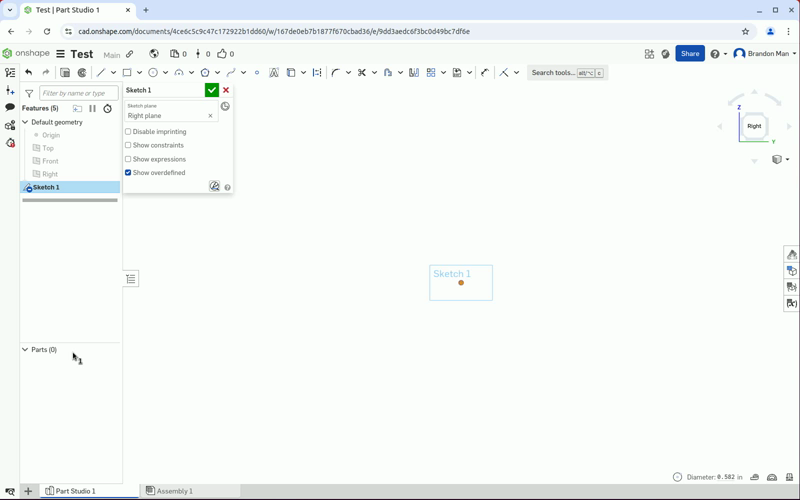
key(shift+y)
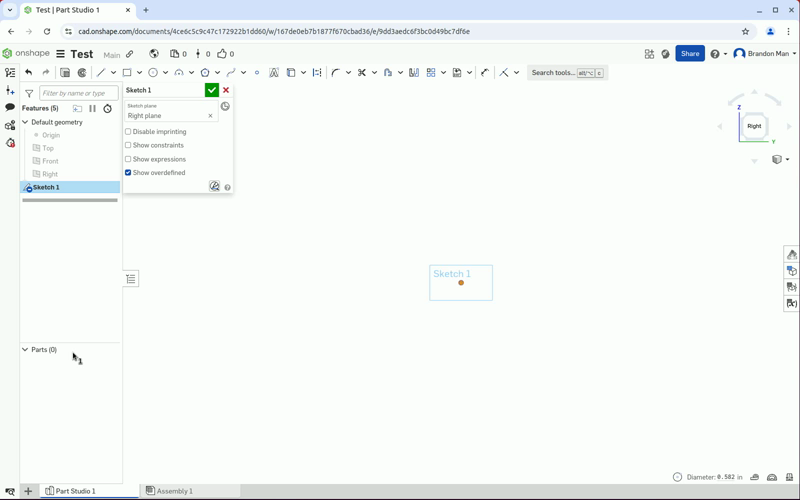
key(shift+e)
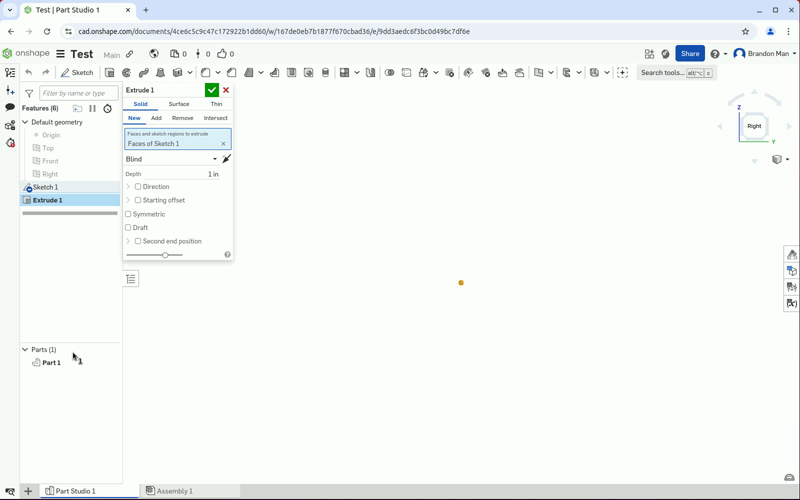
mouse_move(143, 106)
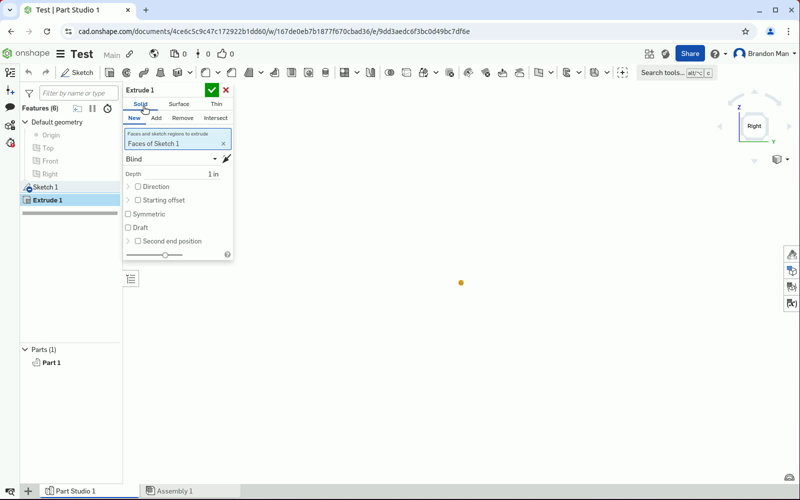
click(143, 106)
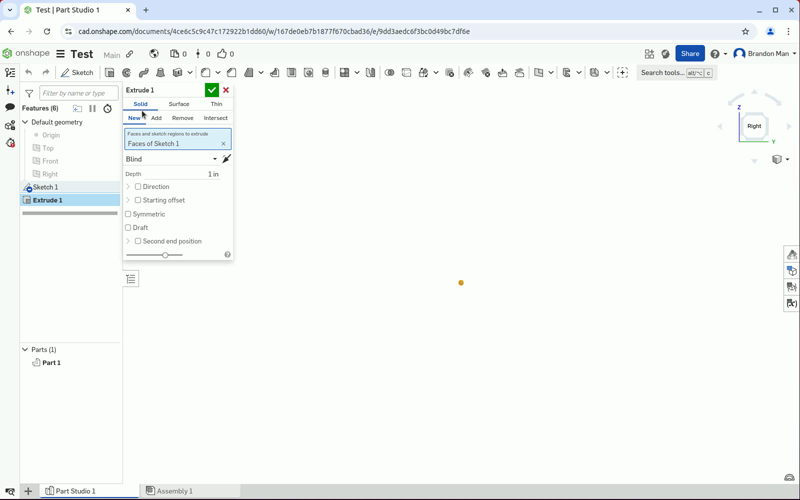
mouse_move(137, 120)
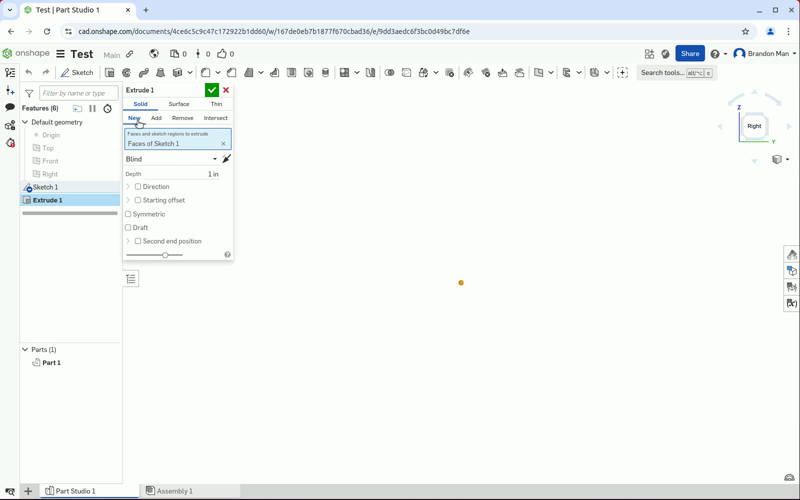
click(137, 120)
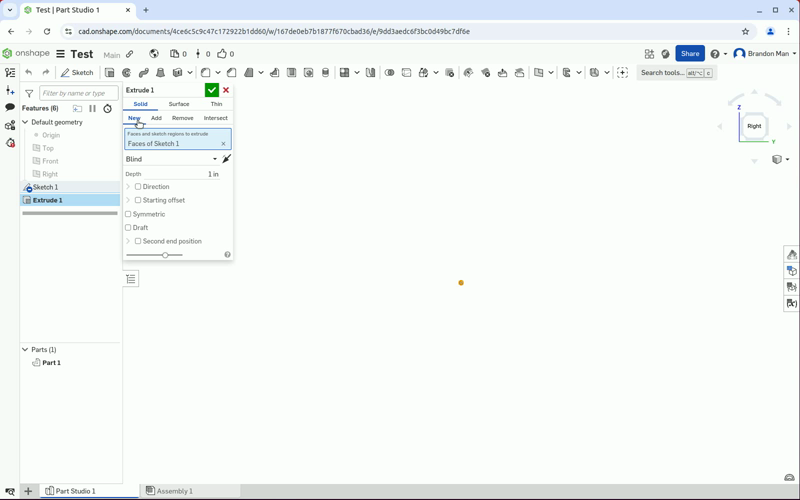
key(tab, 4)
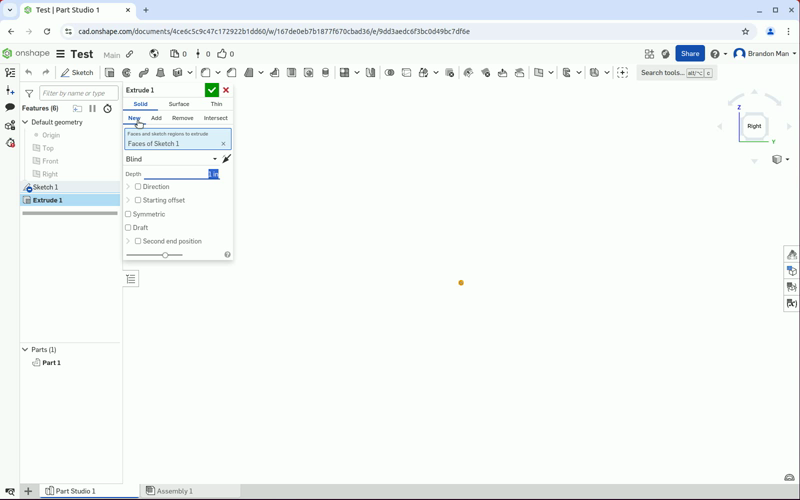
text(-23.108)
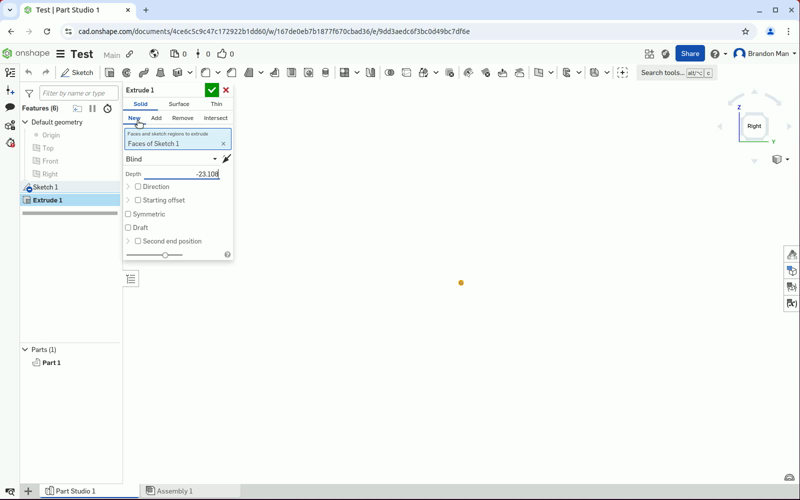
key(enter)
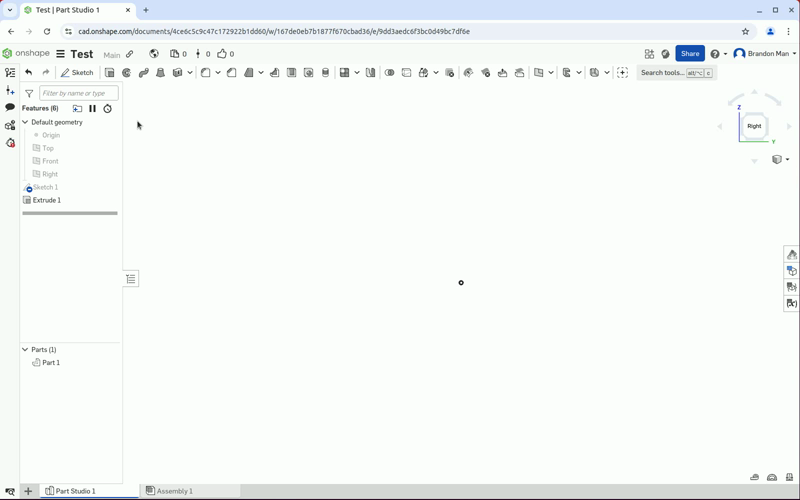
key(shift+h)
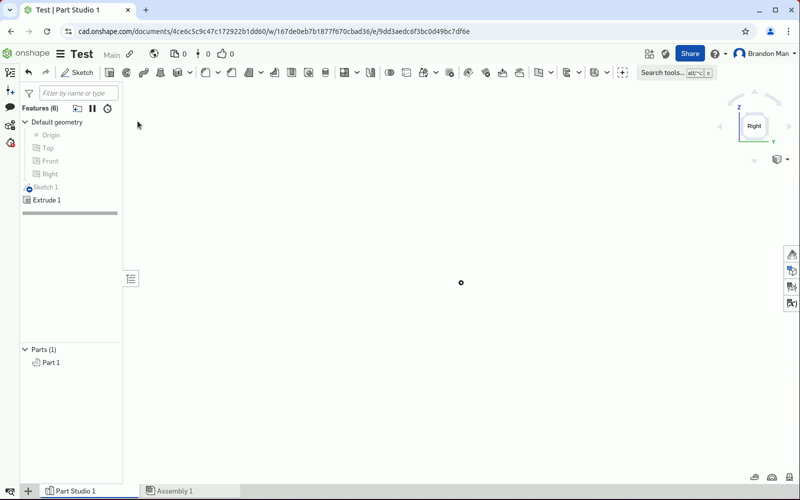
key(shift+h)
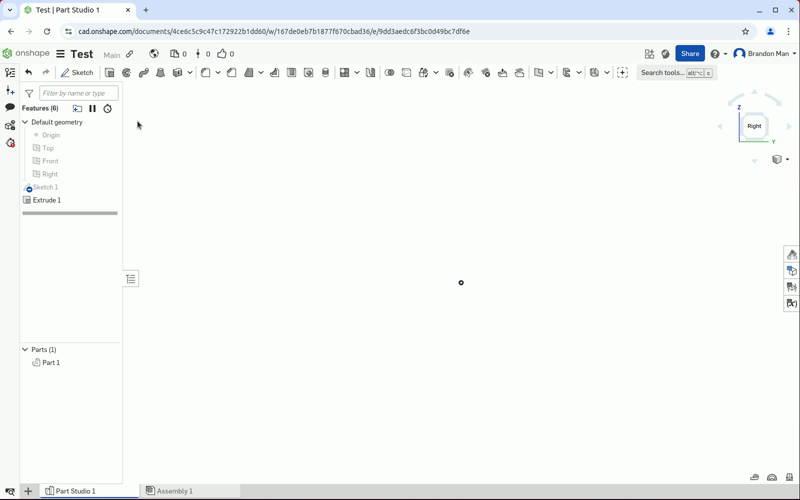
mouse_move(73, 189)
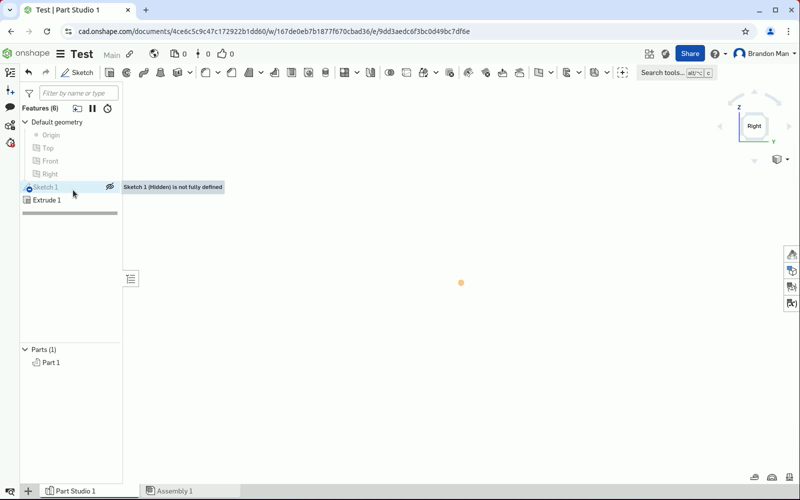
click(73, 189)
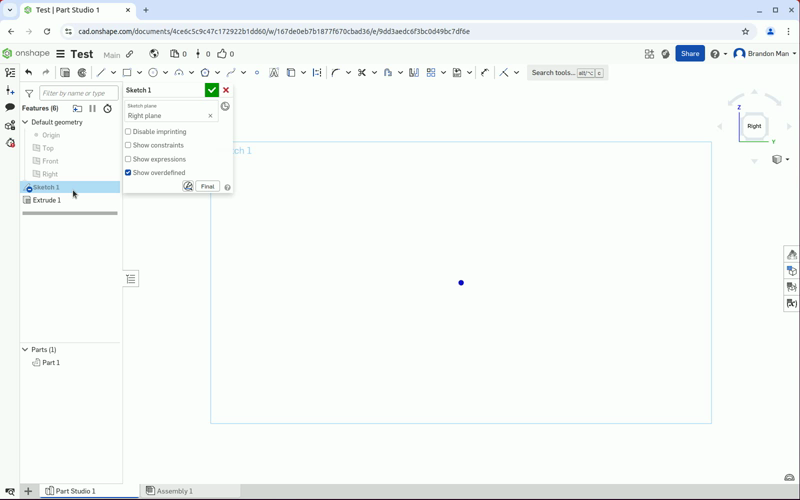
mouse_move(229, 92)
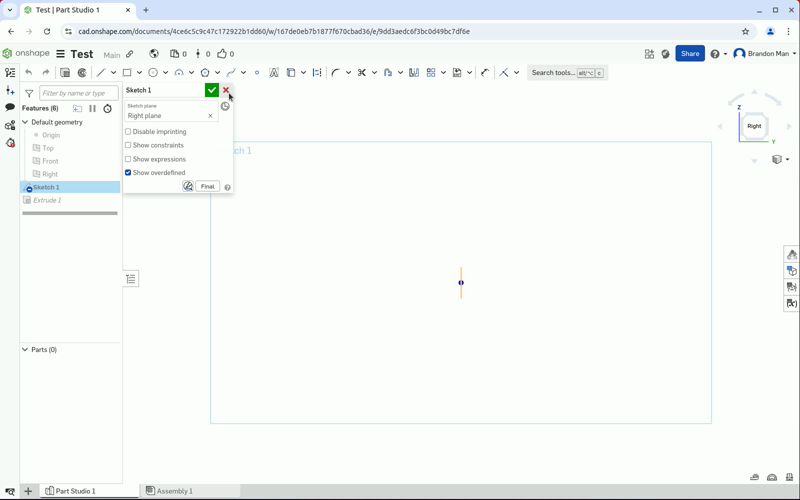
click(229, 92)
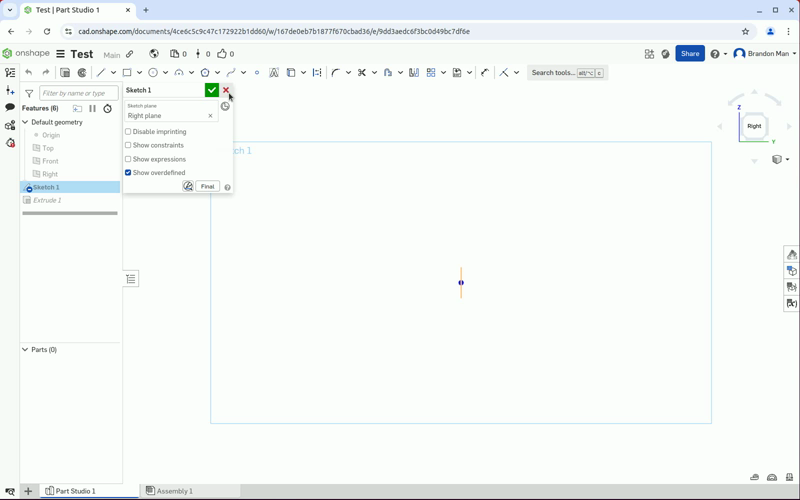
key(shift+s)
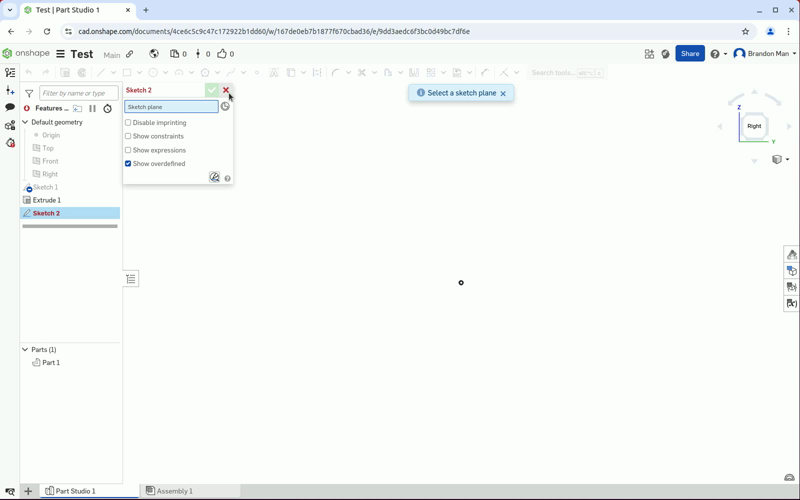
mouse_move(73, 176)
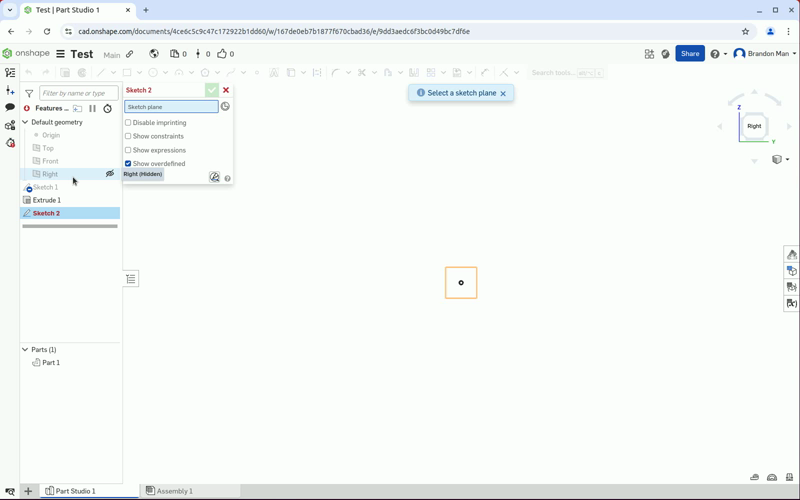
click(73, 176)
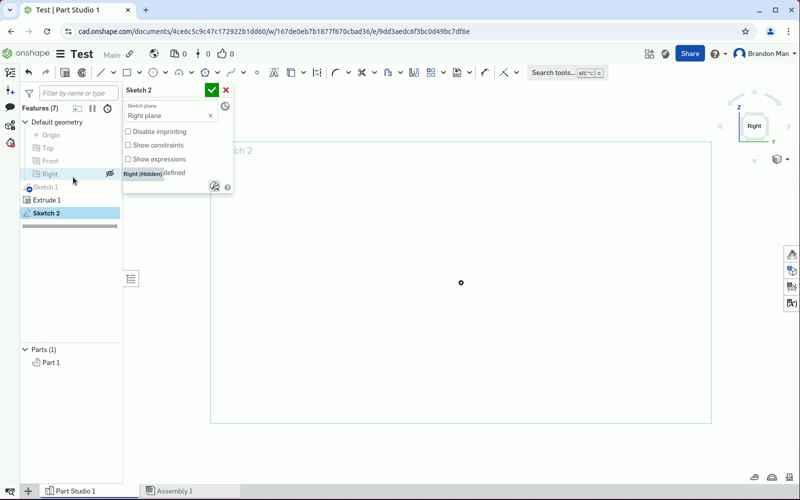
mouse_move(73, 352)
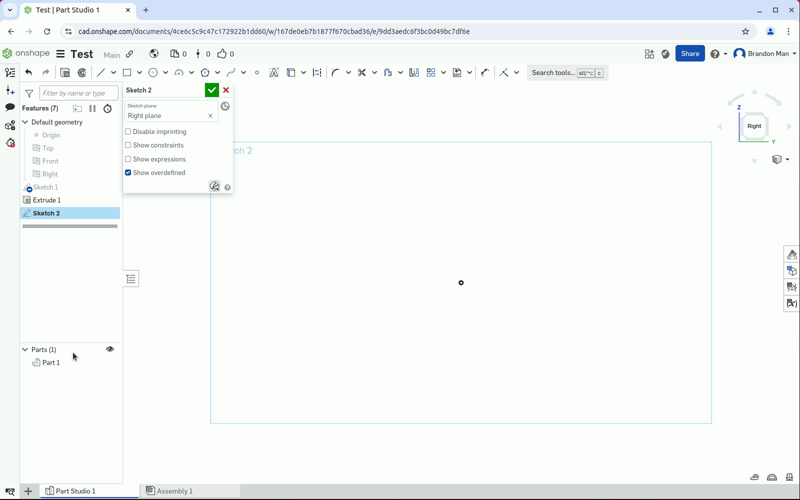
key(y)
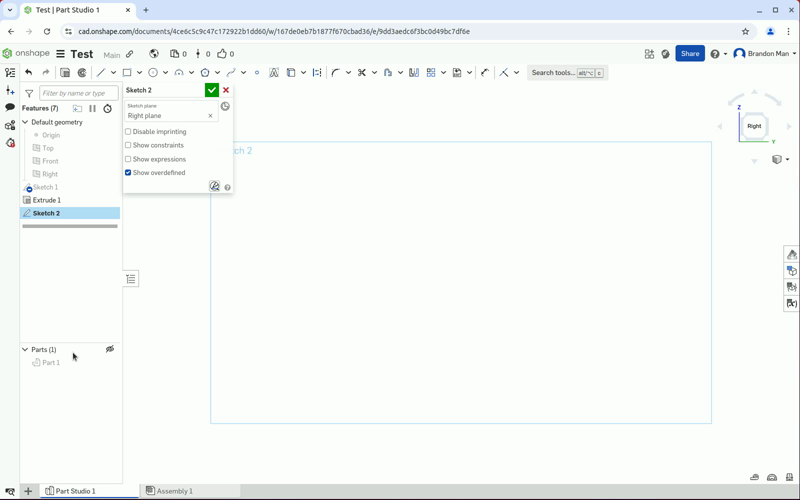
key(c)
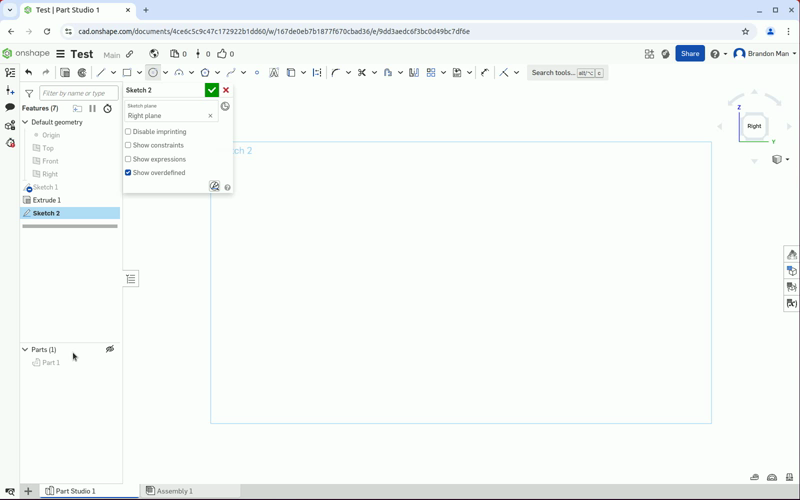
key_down(shift)
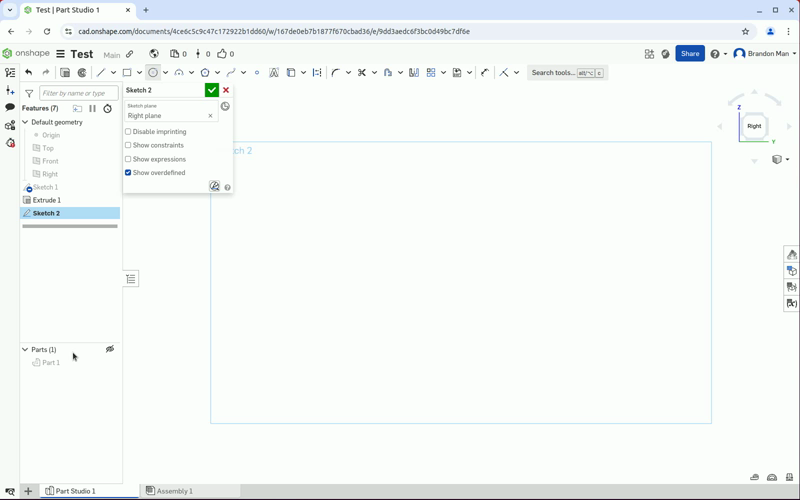
mouse_move(461, 282)
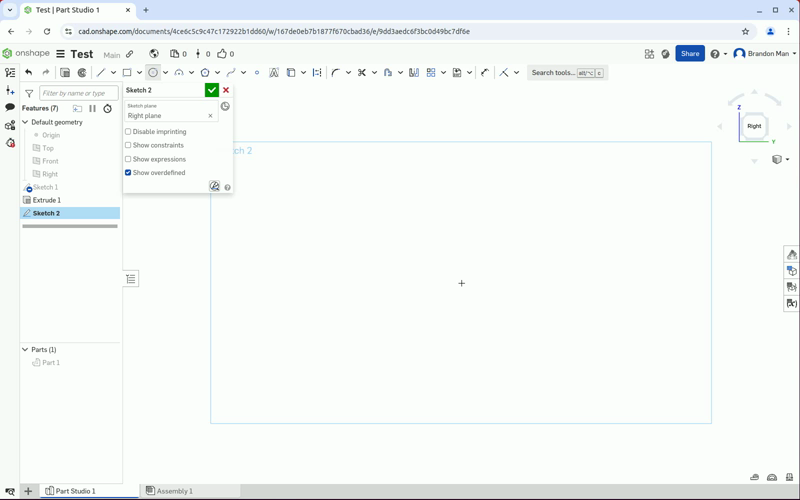
click(461, 282)
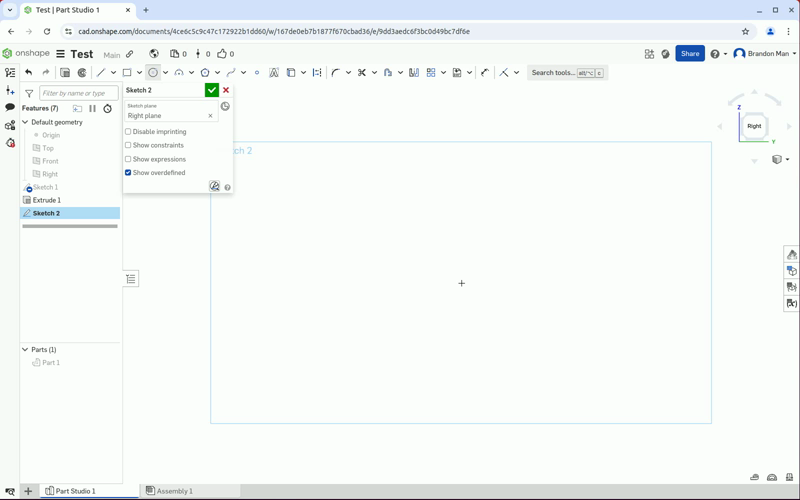
key_up(shift)
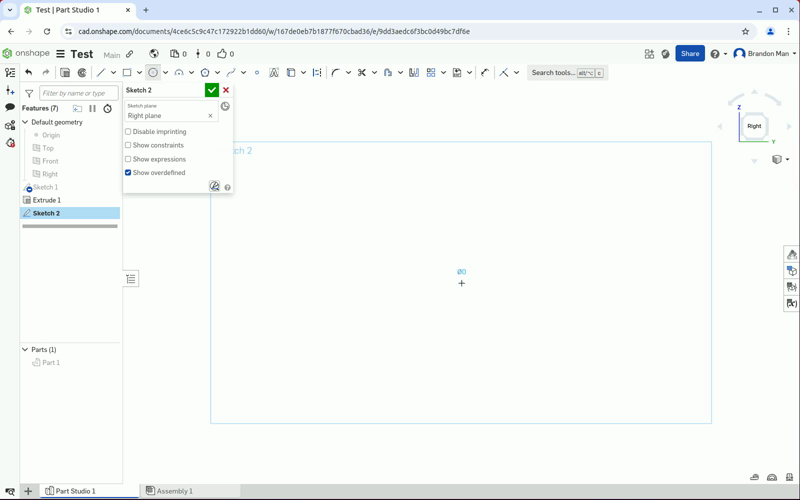
mouse_move(464, 282)
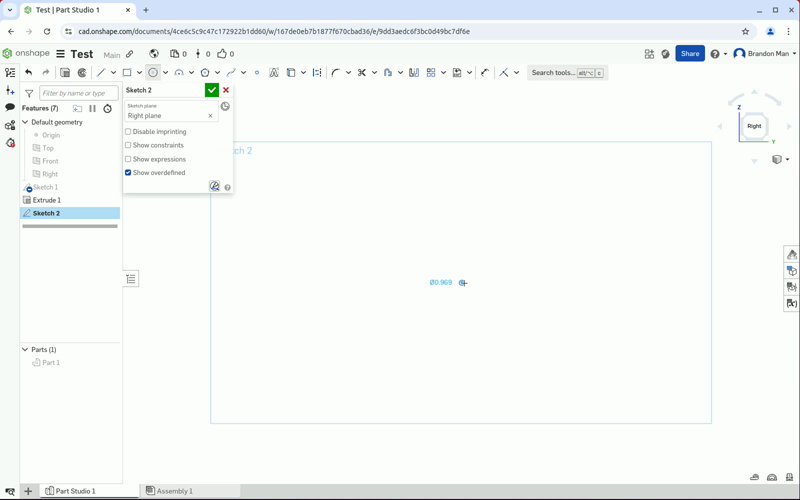
scroll(6)
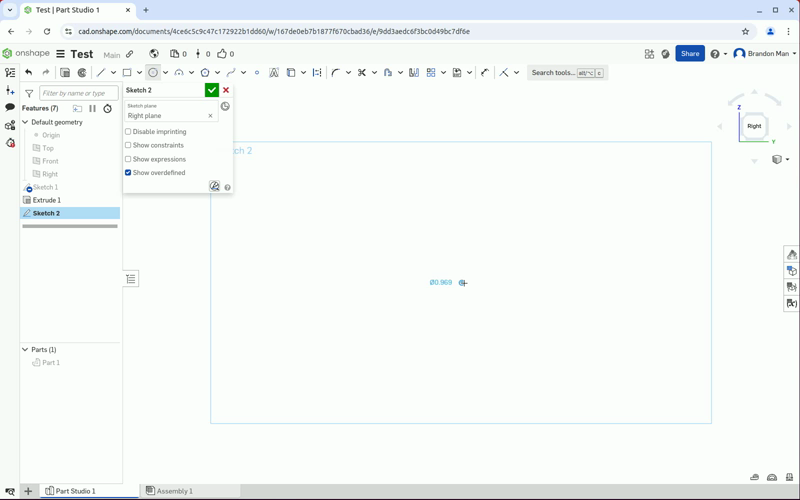
scroll(6)
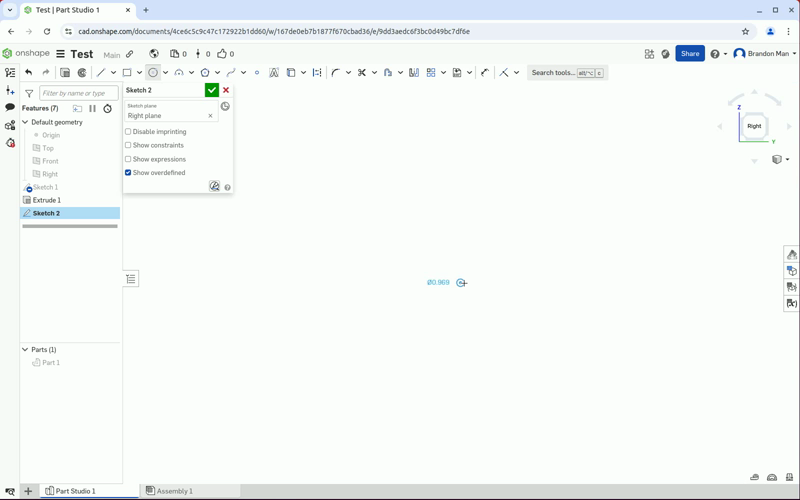
scroll(6)
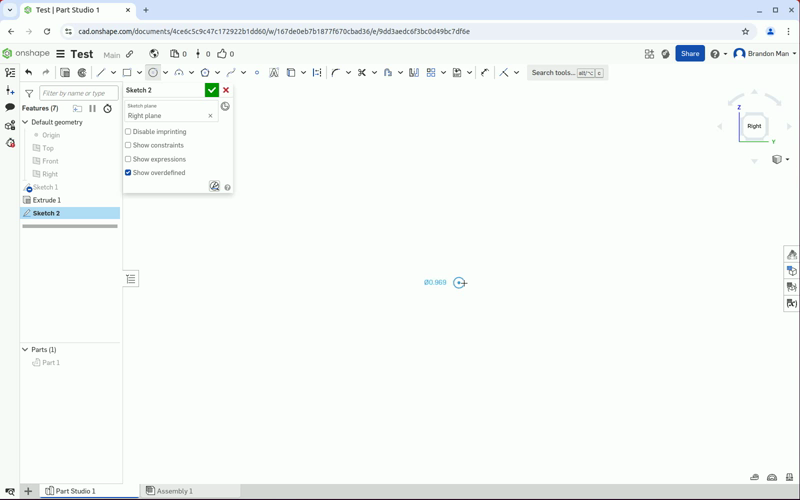
scroll(6)
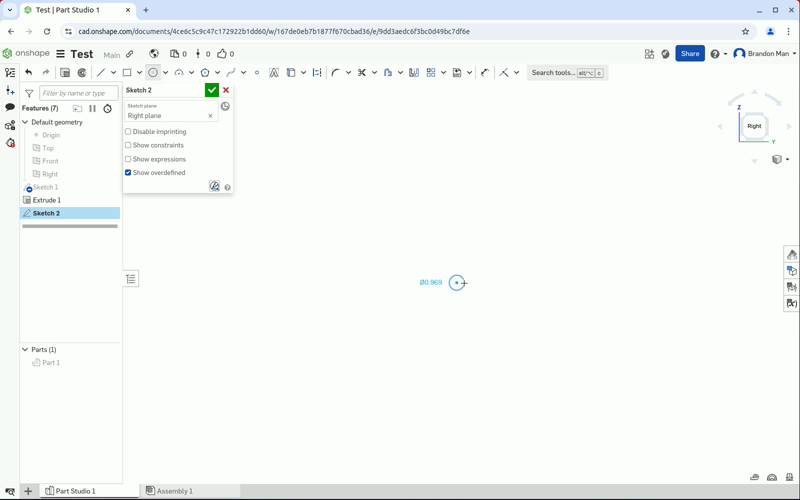
scroll(6)
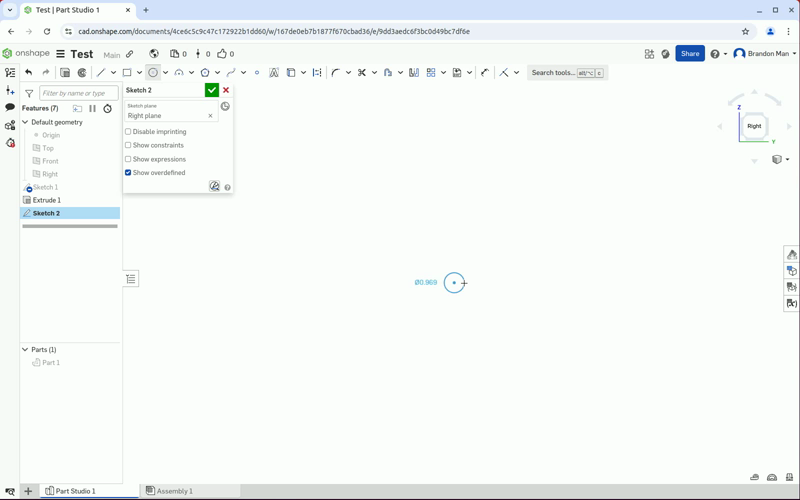
scroll(6)
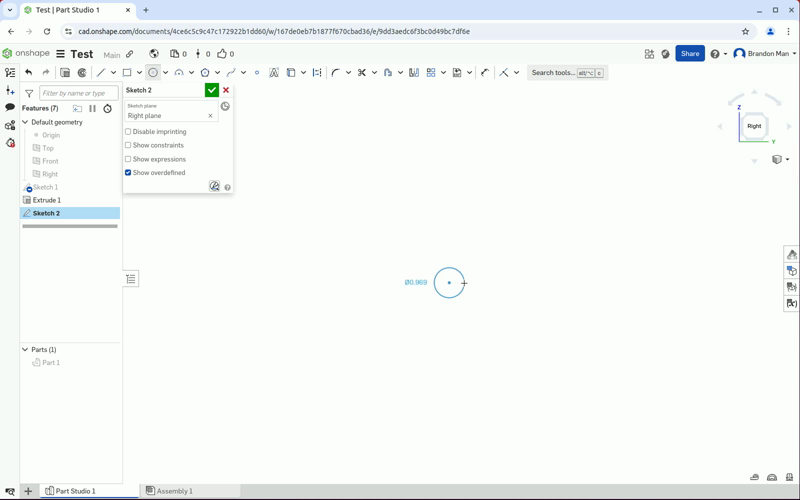
scroll(6)
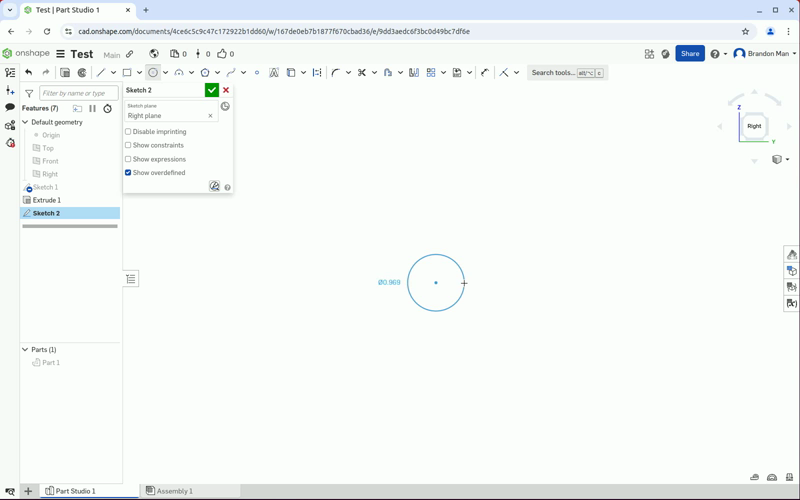
click(464, 282)
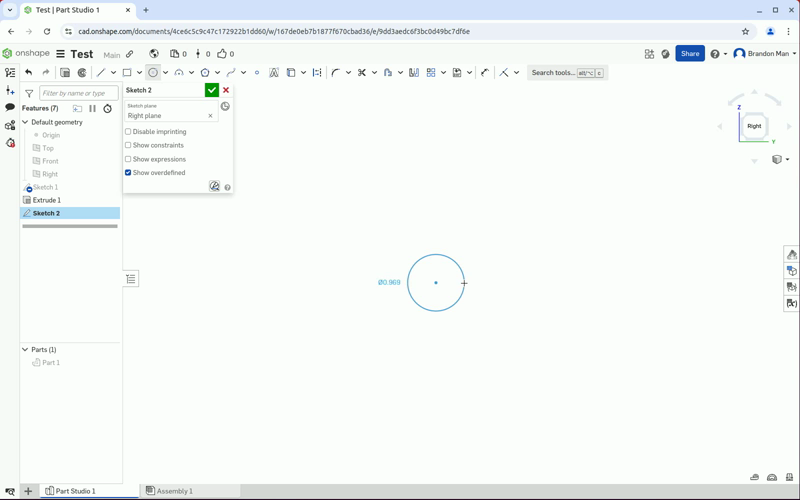
scroll(-6)
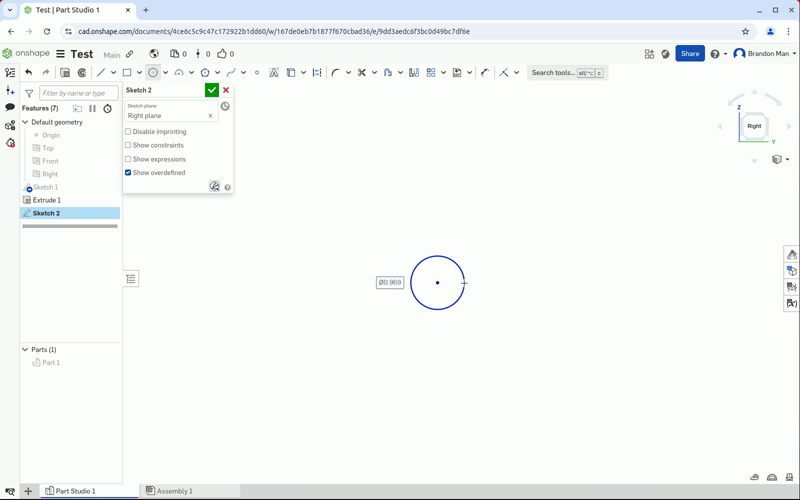
scroll(-6)
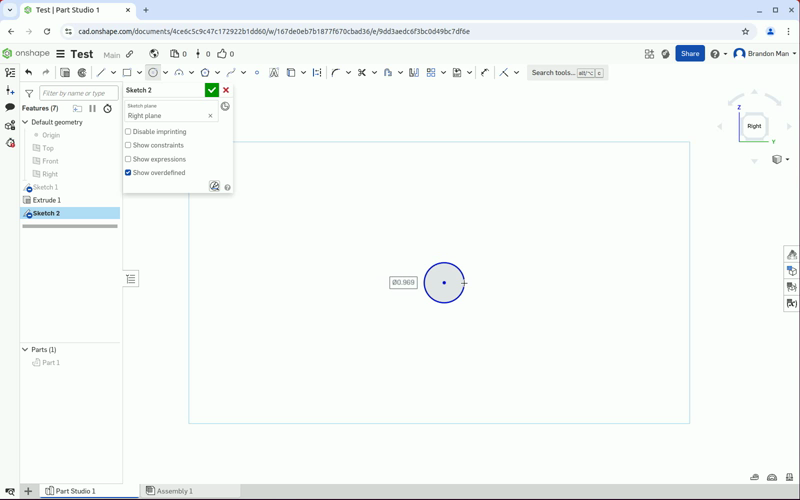
scroll(-6)
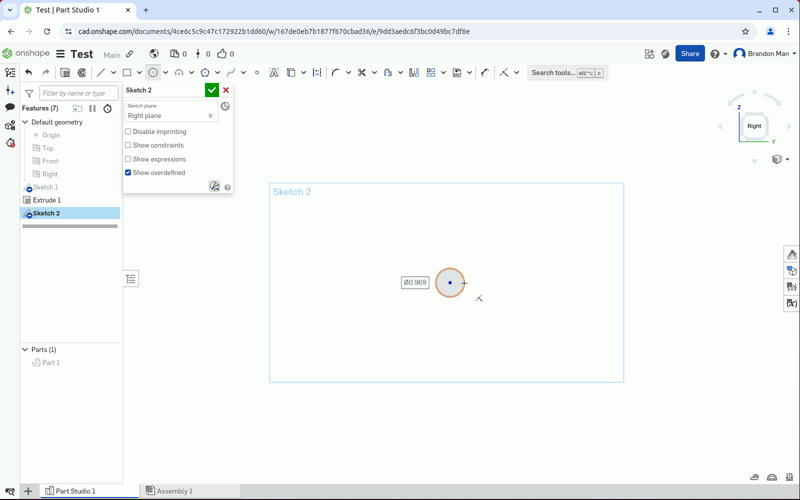
scroll(-6)
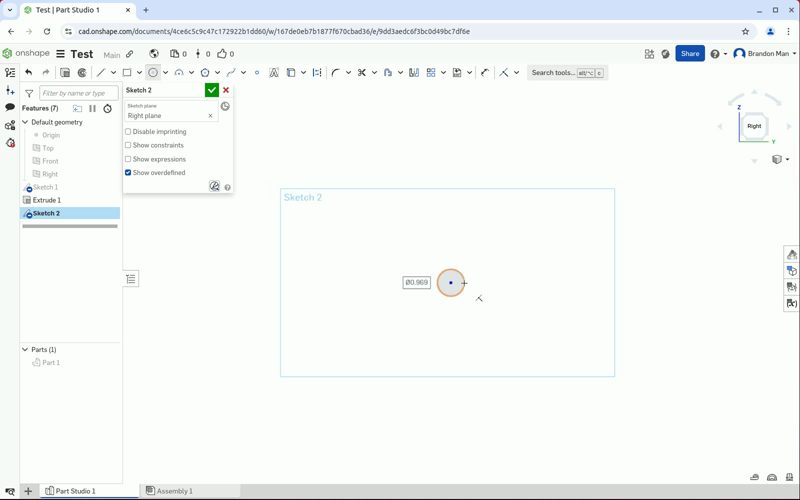
scroll(-6)
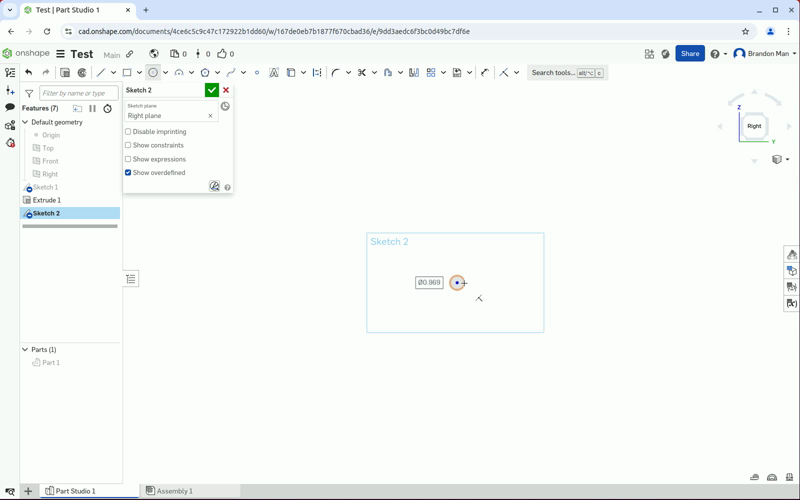
scroll(-6)
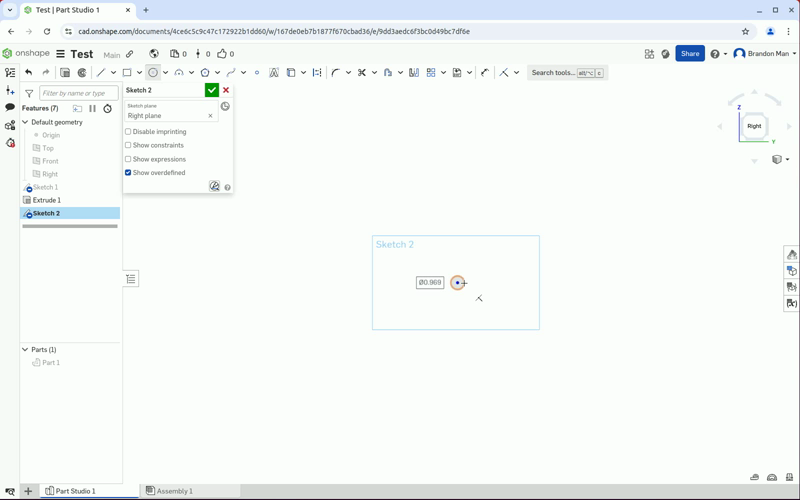
scroll(-6)
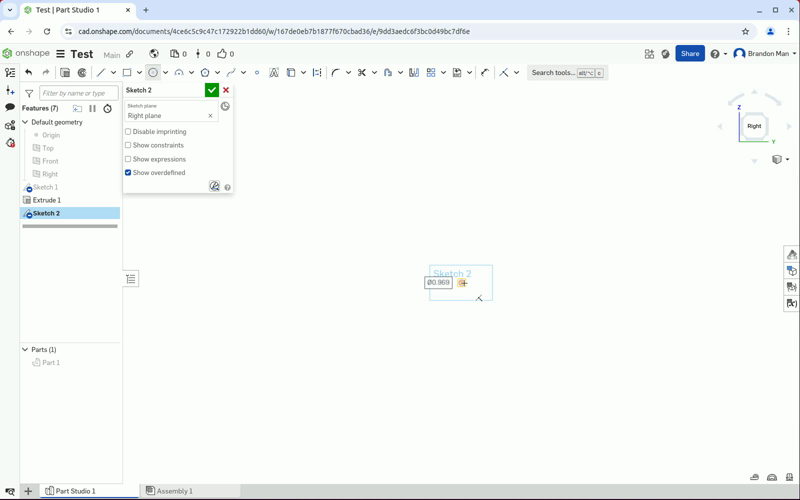
key(esc)
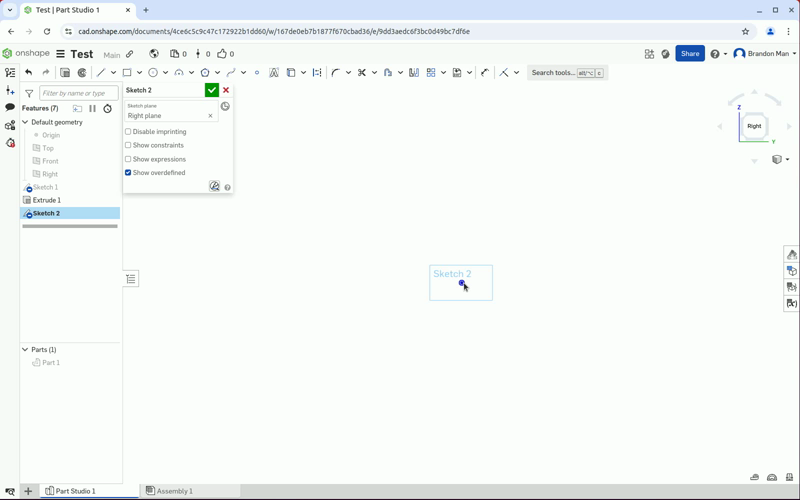
key(c)
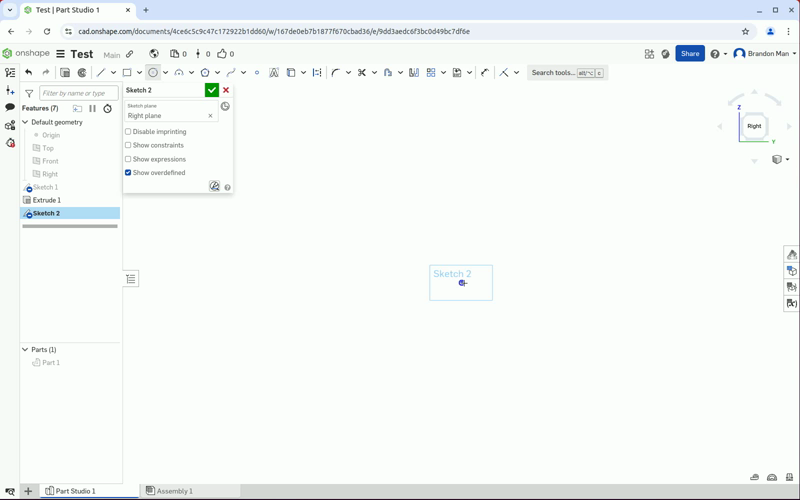
key_down(shift)
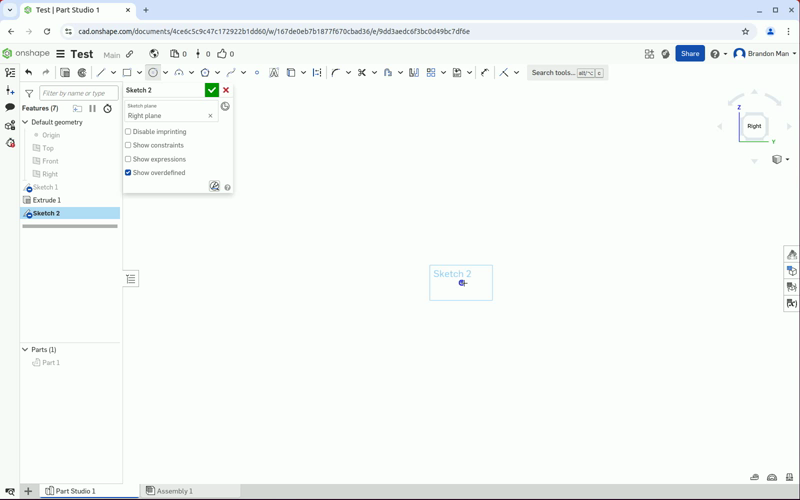
mouse_move(461, 282)
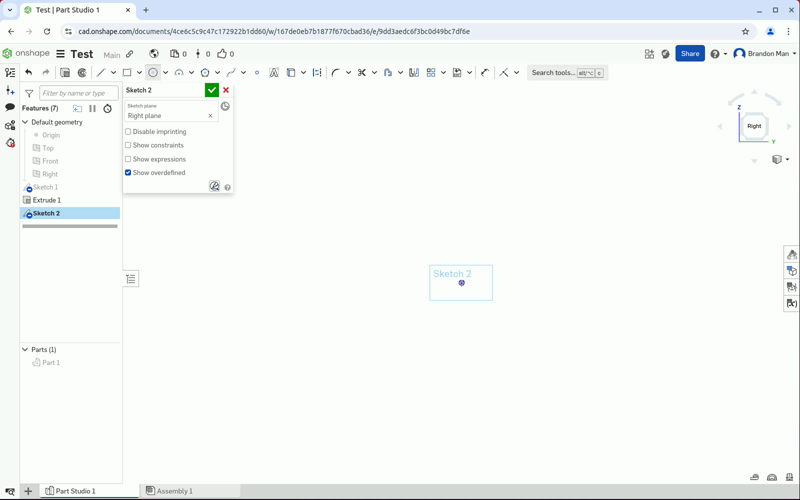
scroll(6)
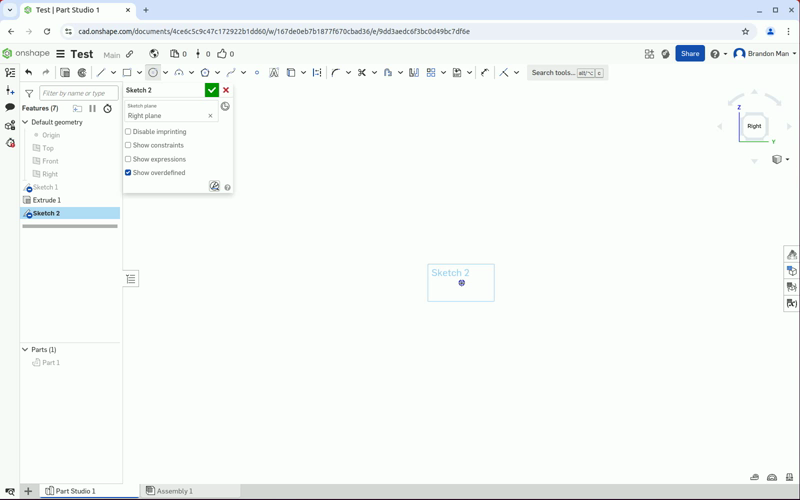
scroll(6)
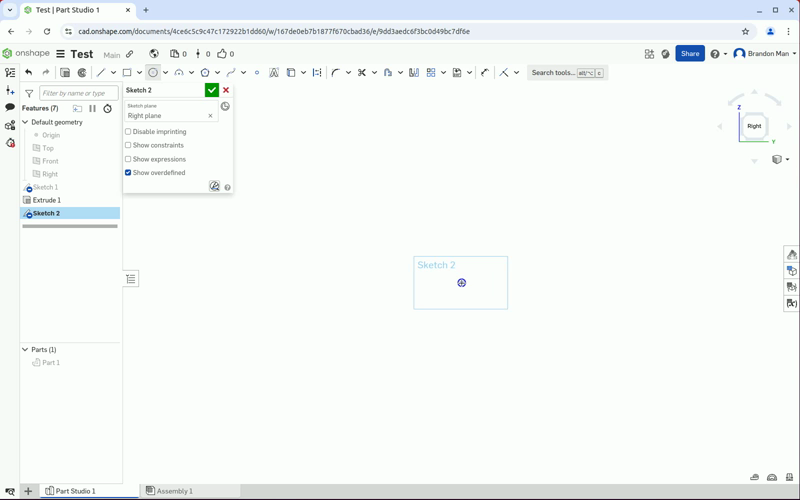
scroll(6)
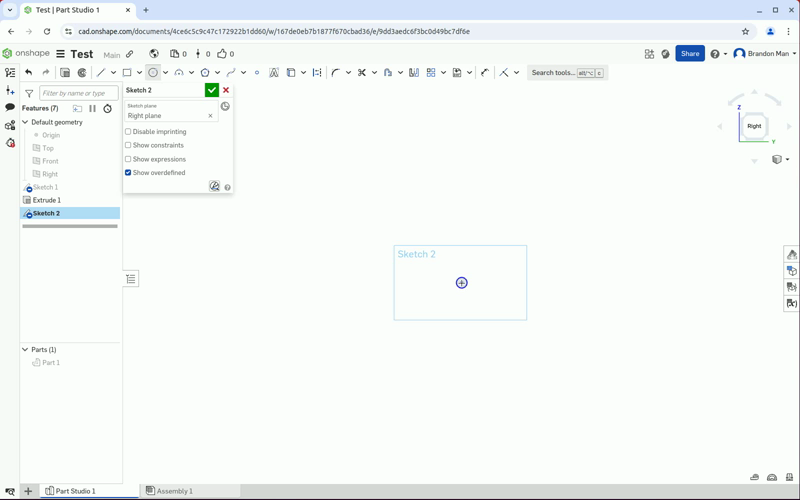
scroll(6)
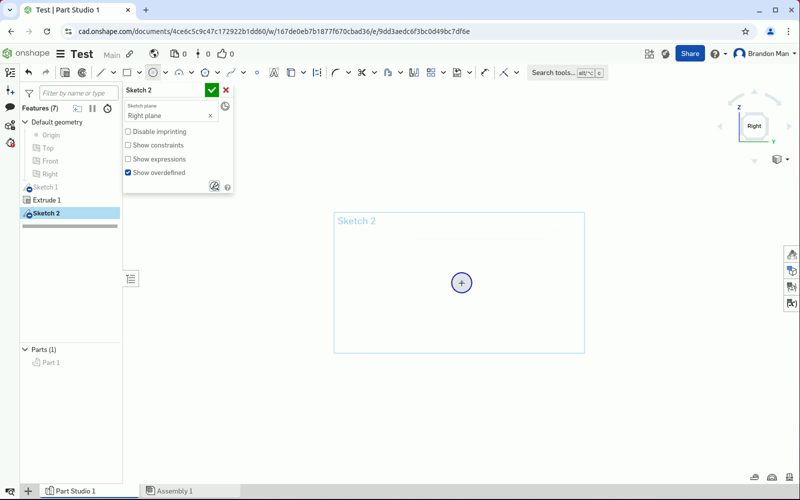
scroll(6)
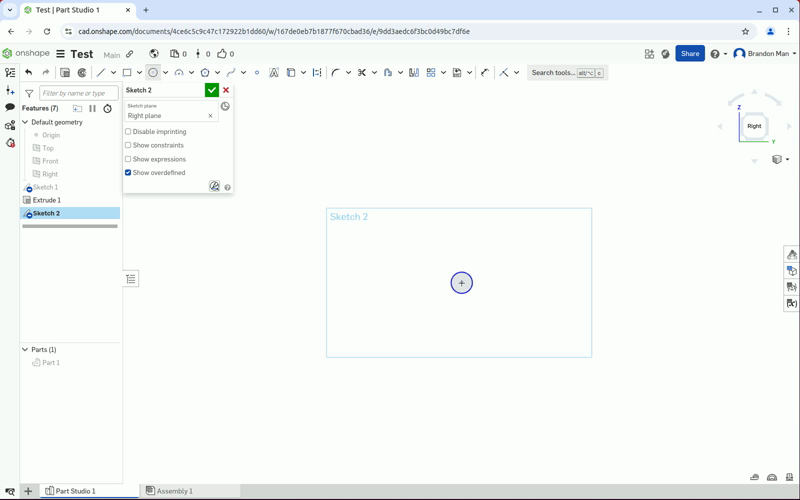
scroll(6)
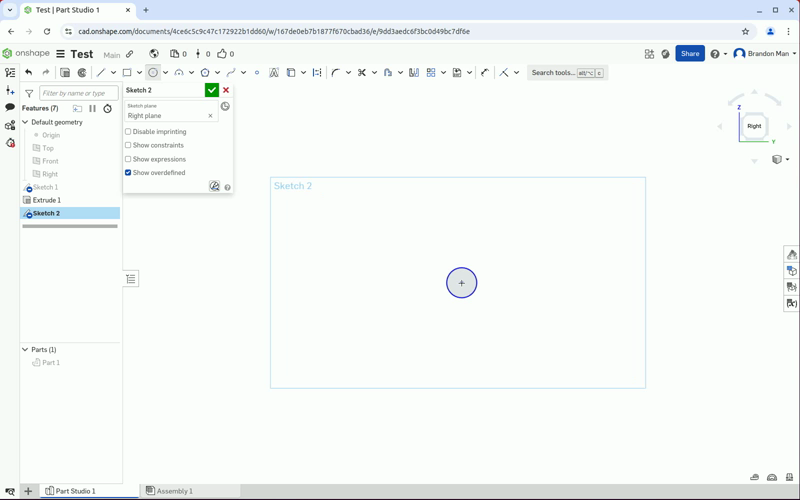
scroll(6)
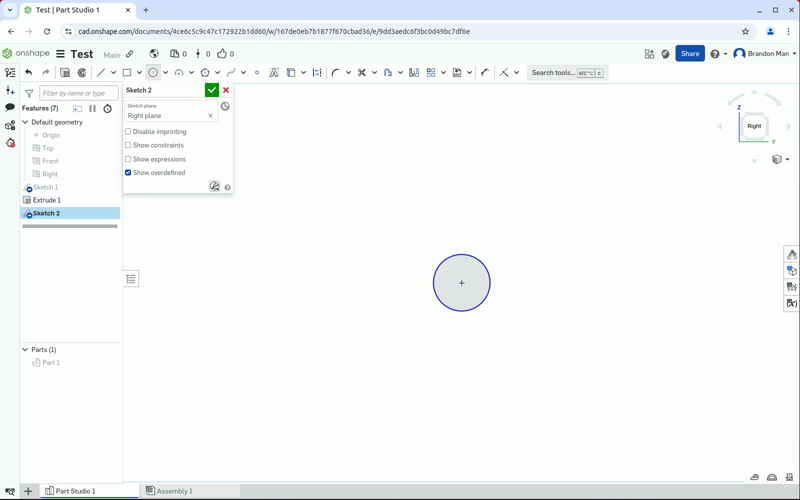
click(461, 282)
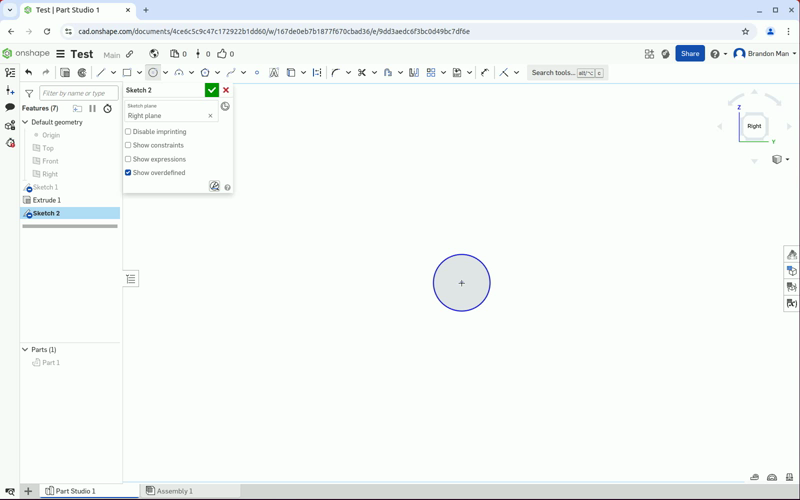
scroll(-6)
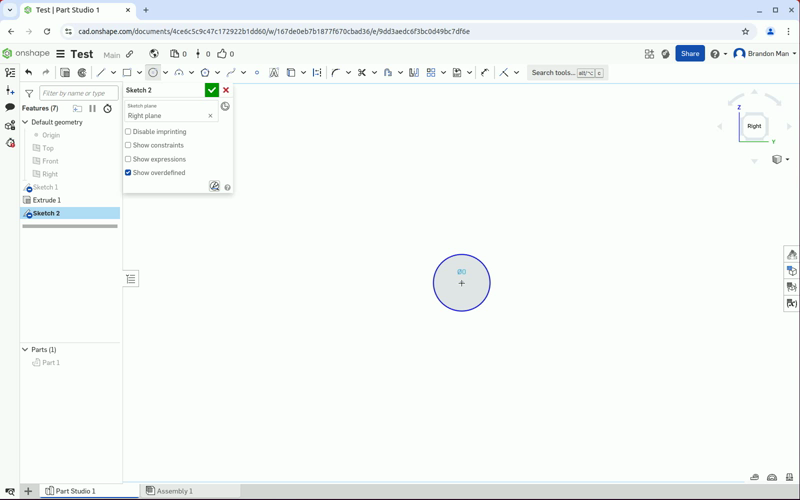
scroll(-6)
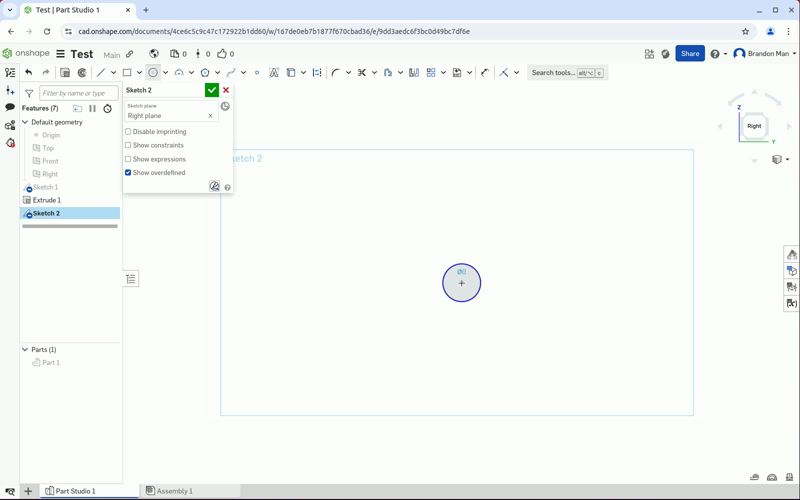
scroll(-6)
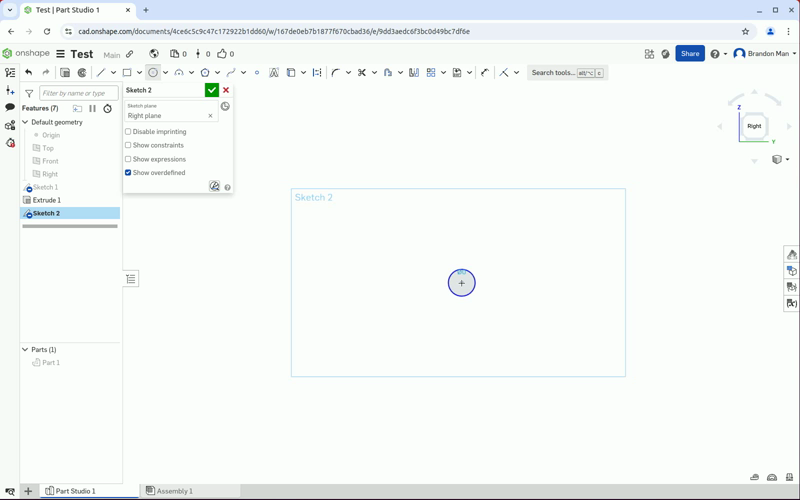
scroll(-6)
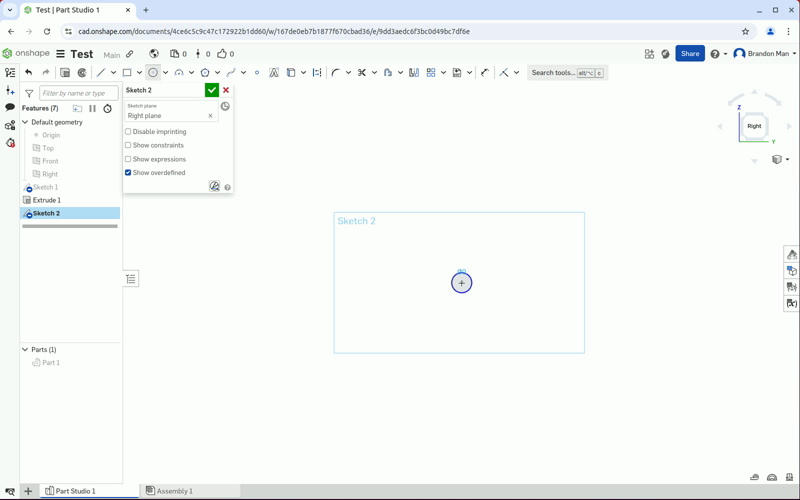
scroll(-6)
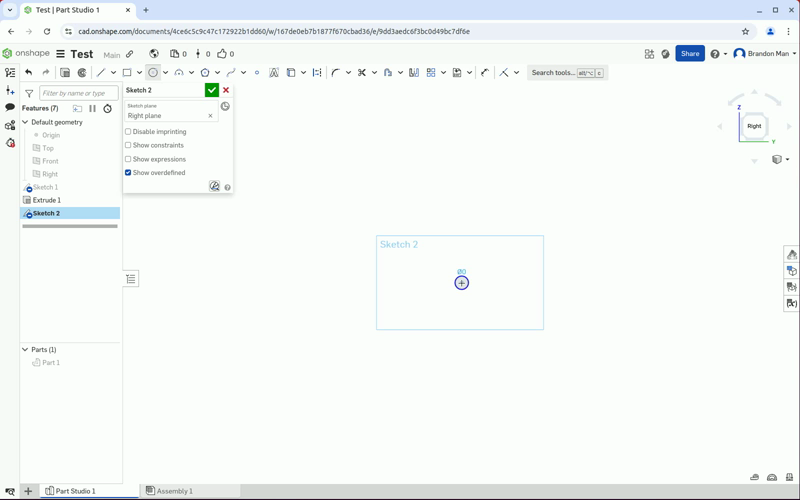
scroll(-6)
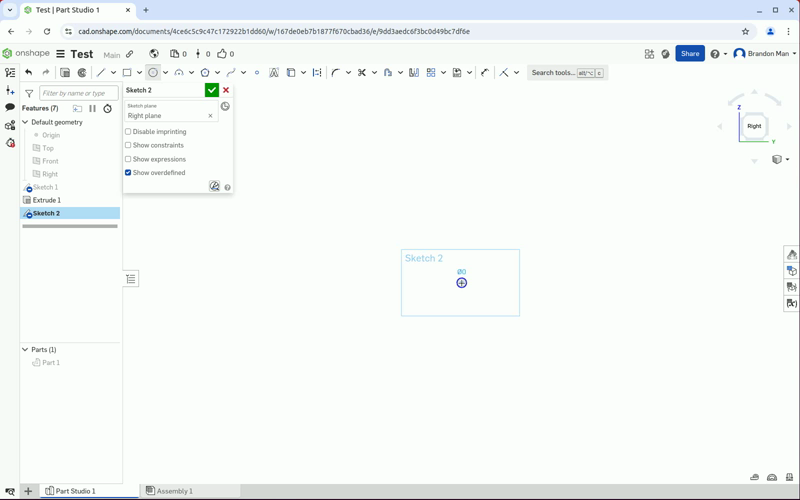
scroll(-6)
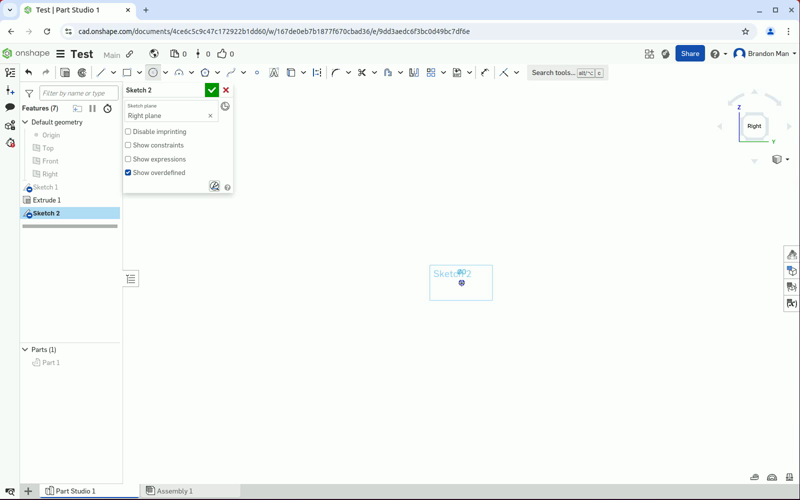
key_up(shift)
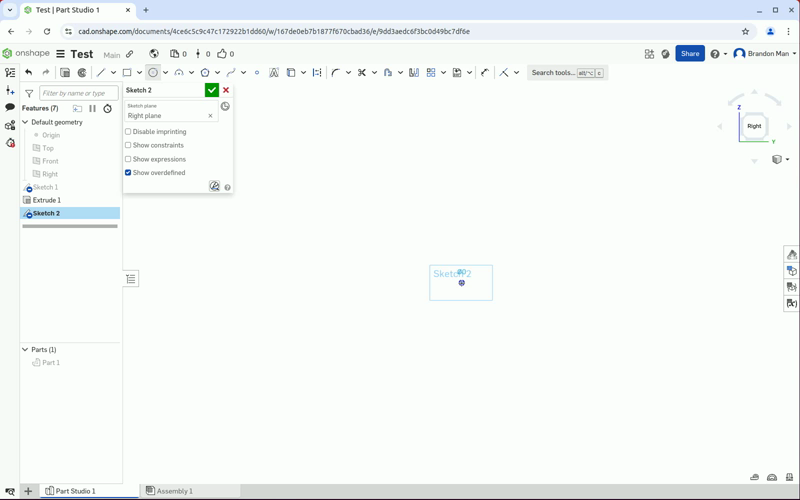
mouse_move(463, 282)
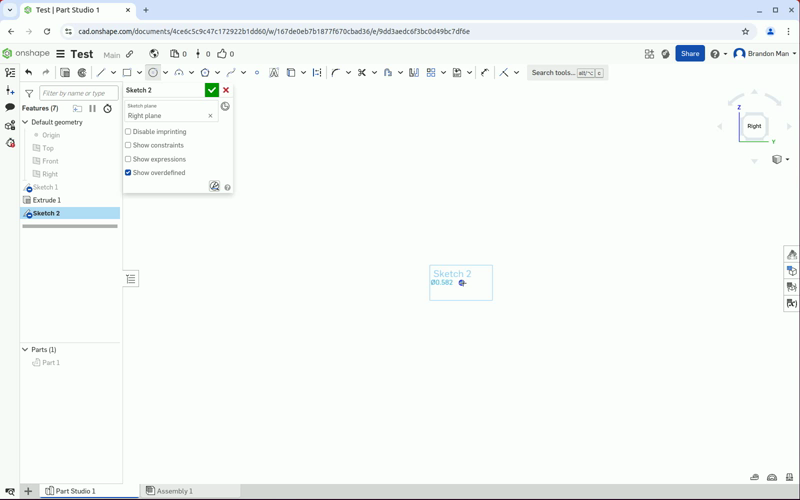
scroll(6)
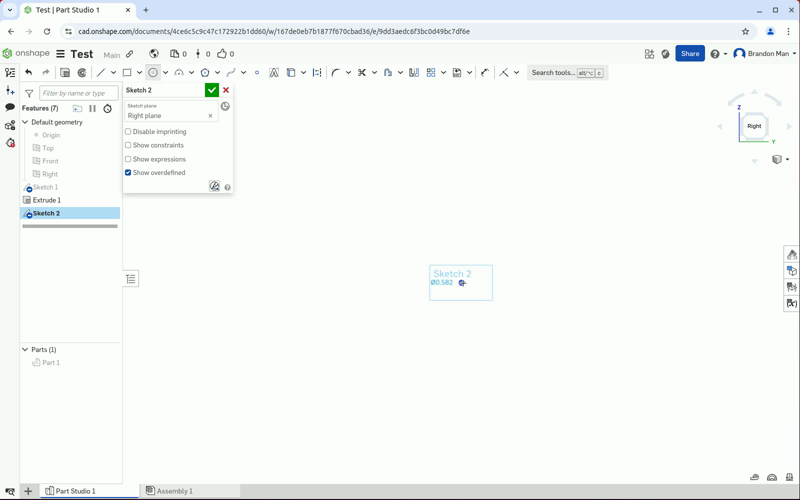
scroll(6)
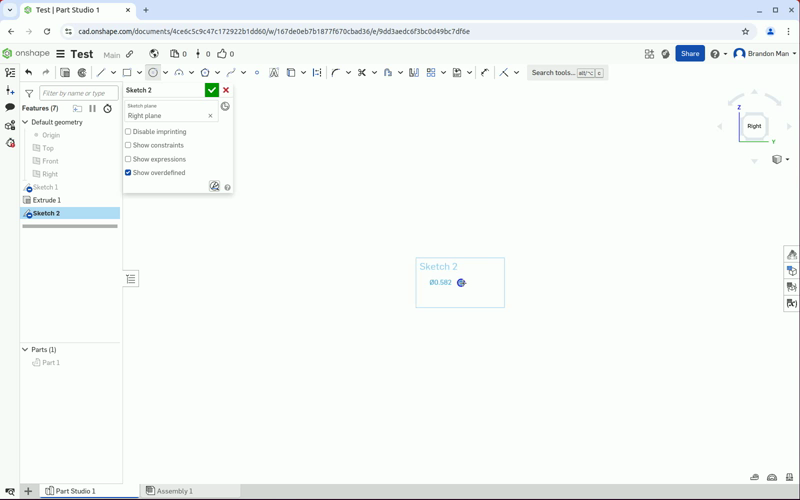
scroll(6)
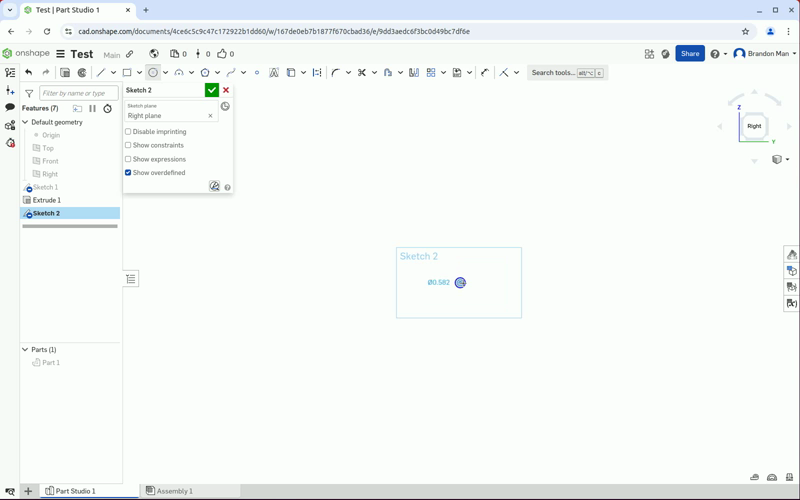
scroll(6)
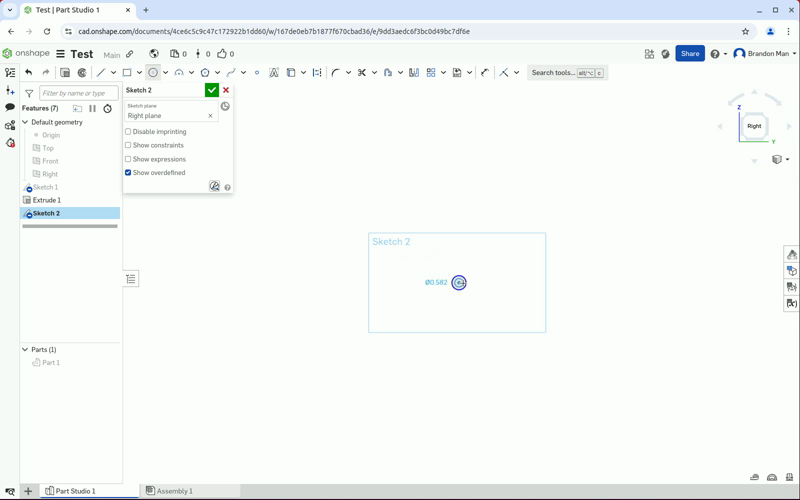
scroll(6)
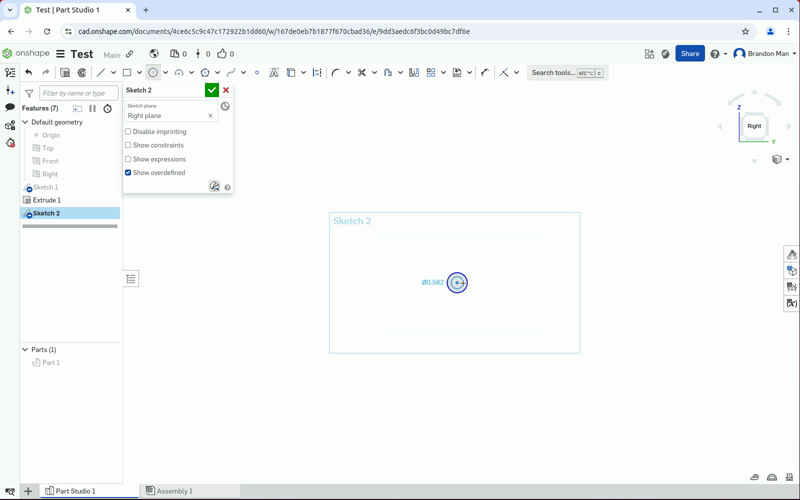
scroll(6)
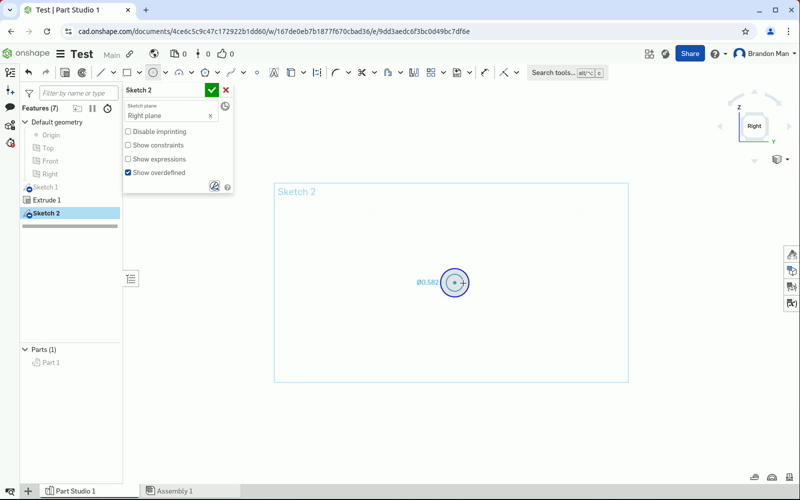
scroll(6)
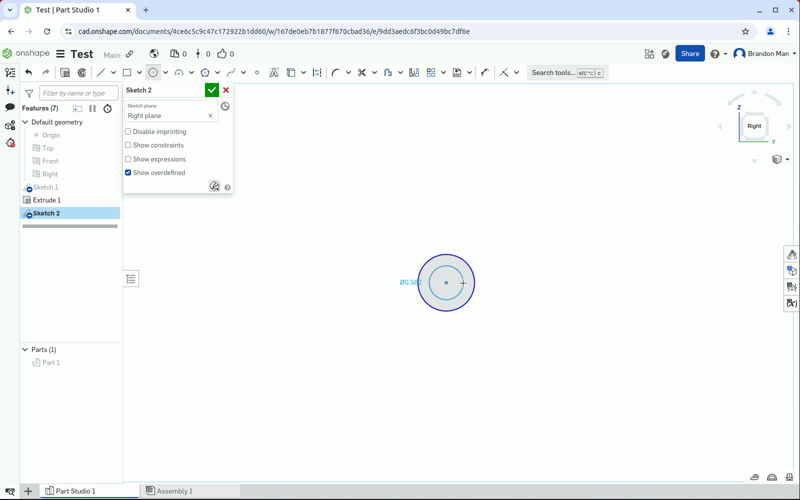
click(463, 282)
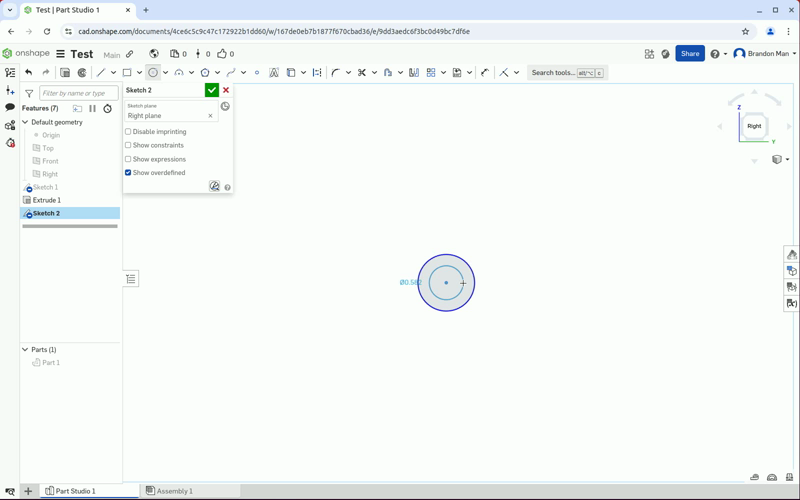
scroll(-6)
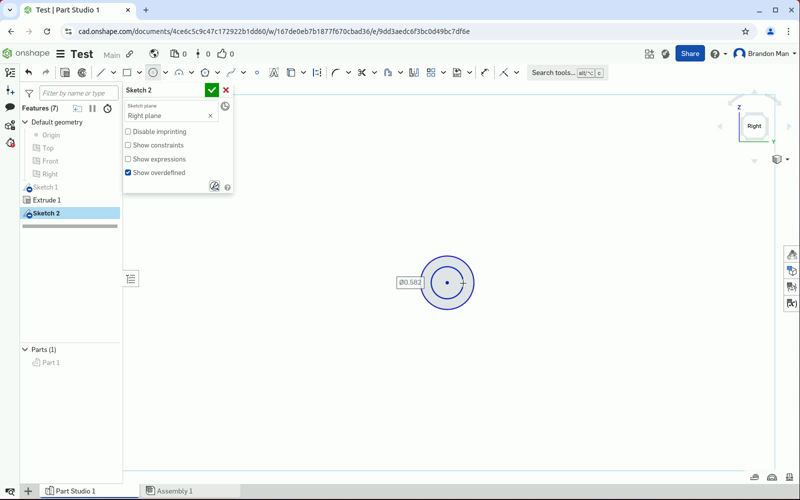
scroll(-6)
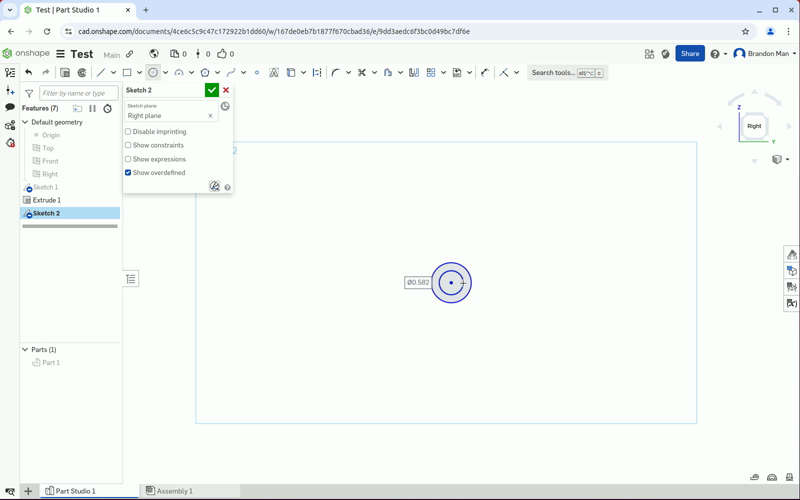
scroll(-6)
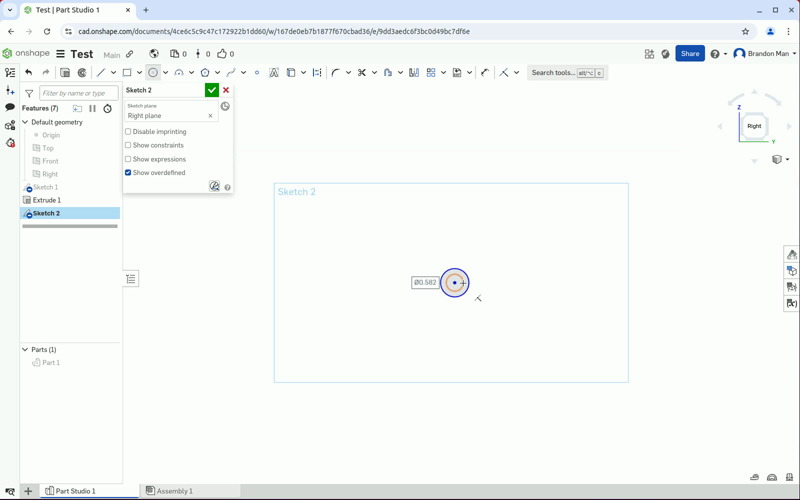
scroll(-6)
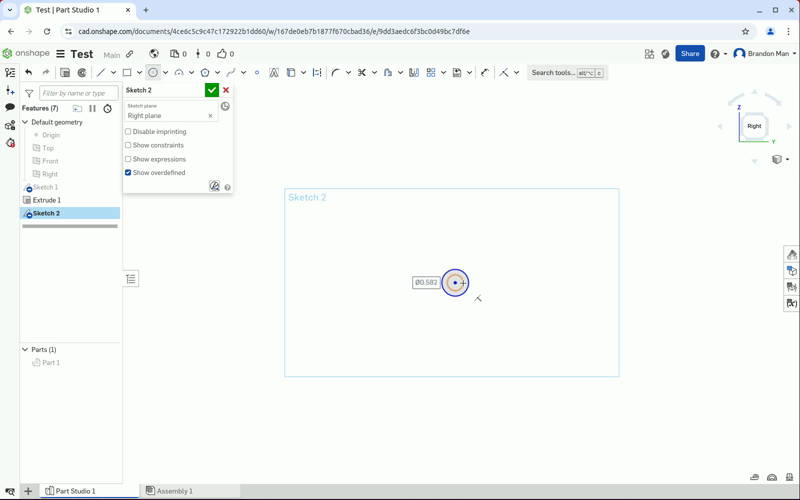
scroll(-6)
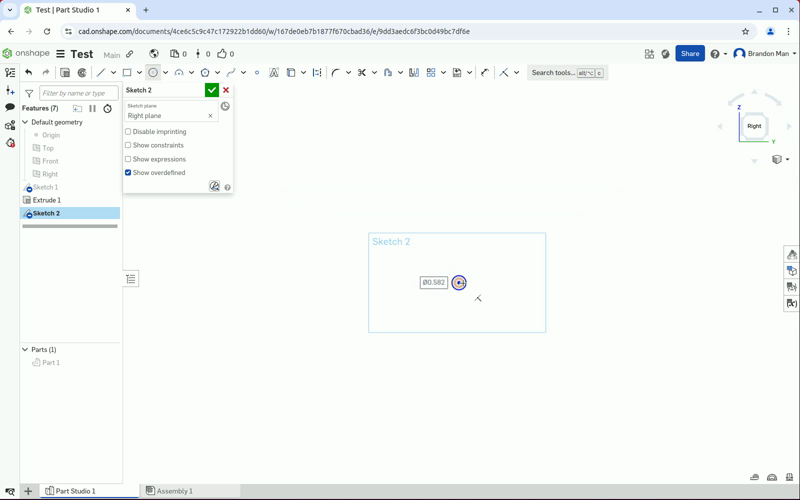
scroll(-6)
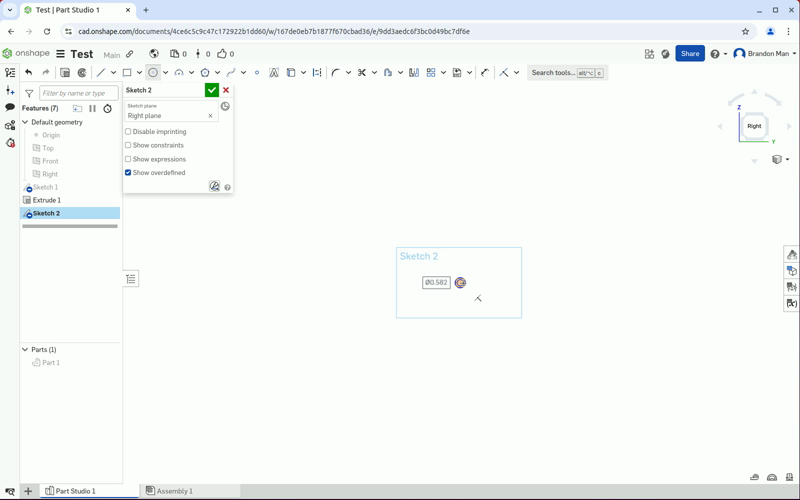
scroll(-6)
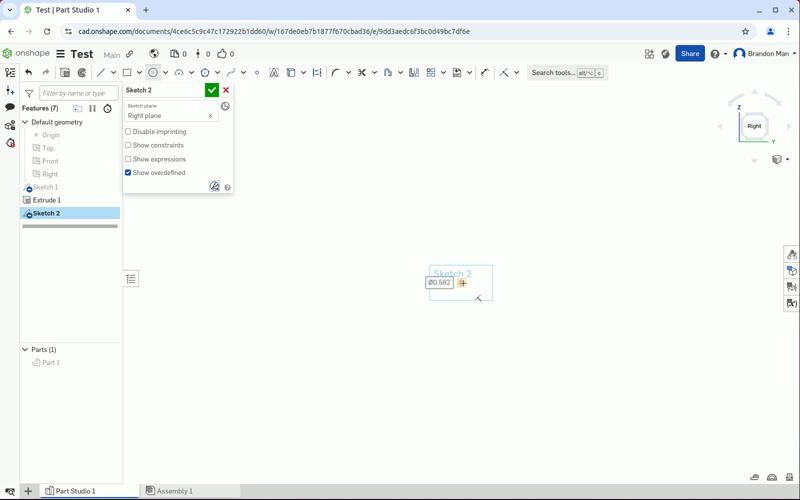
key(esc)
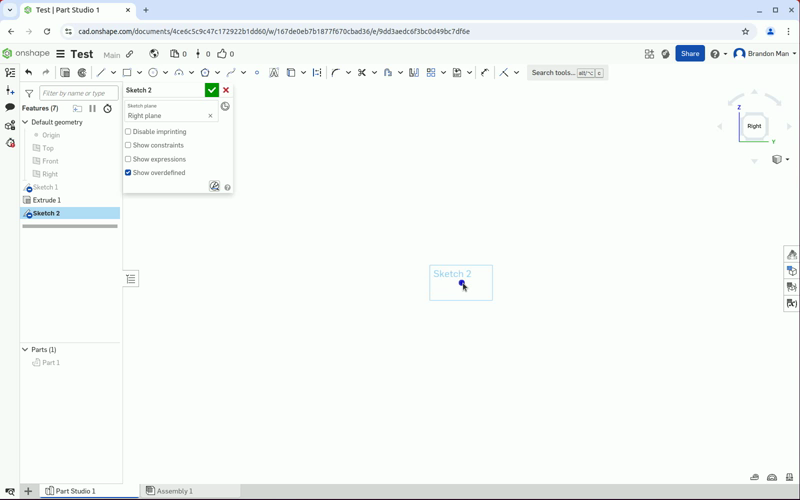
mouse_move(460, 282)
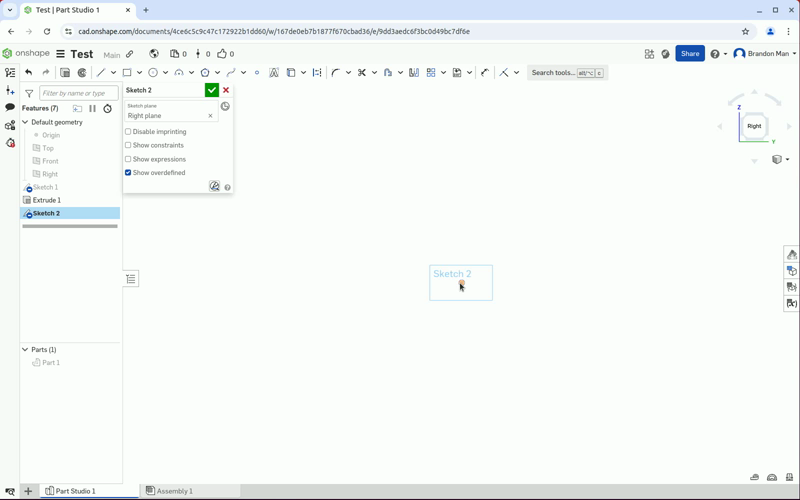
scroll(6)
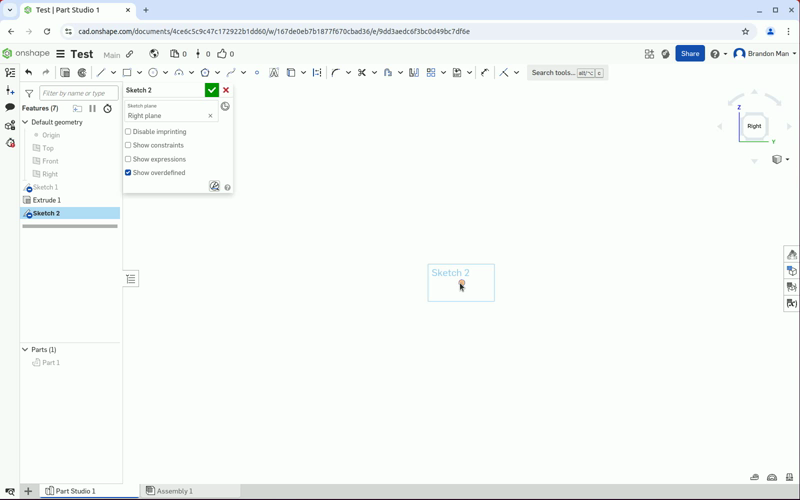
scroll(6)
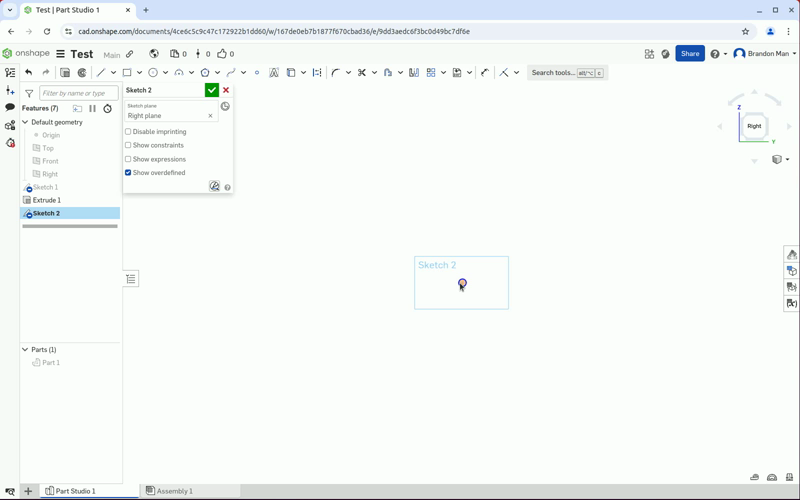
scroll(6)
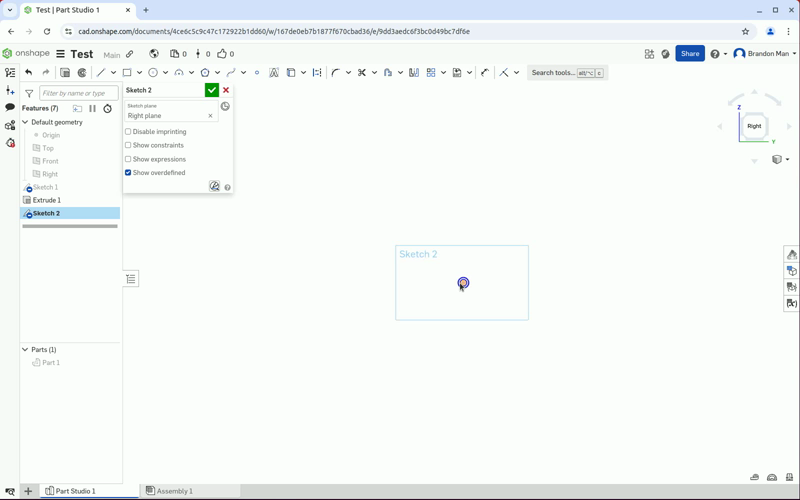
scroll(6)
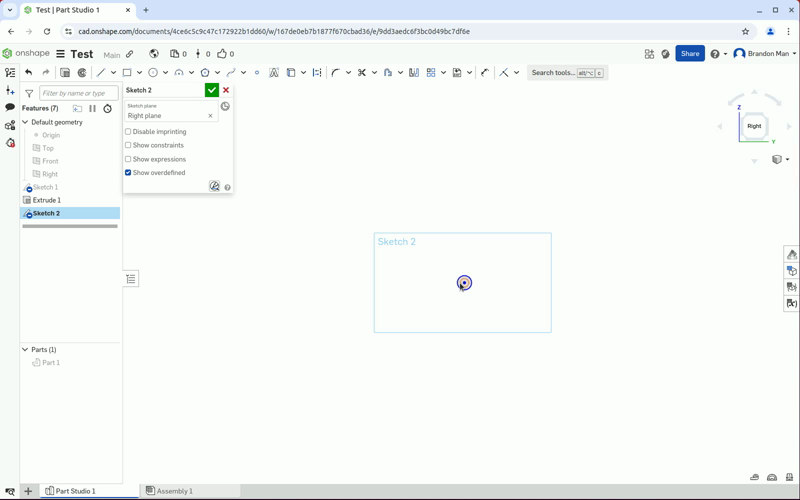
scroll(6)
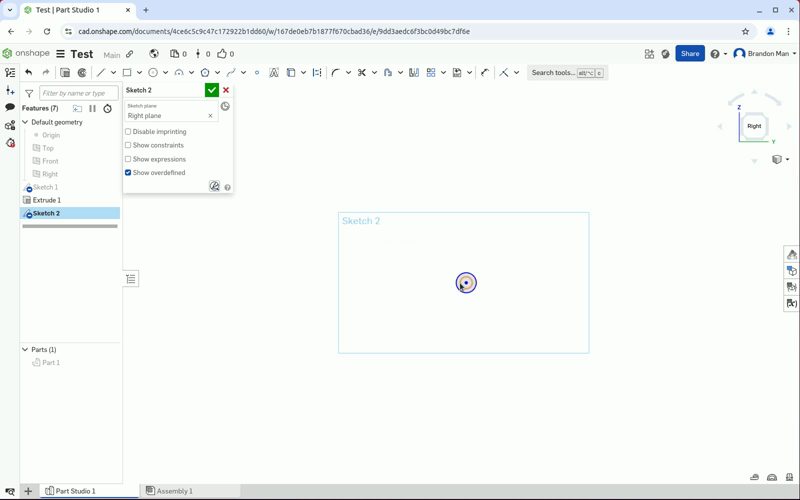
scroll(6)
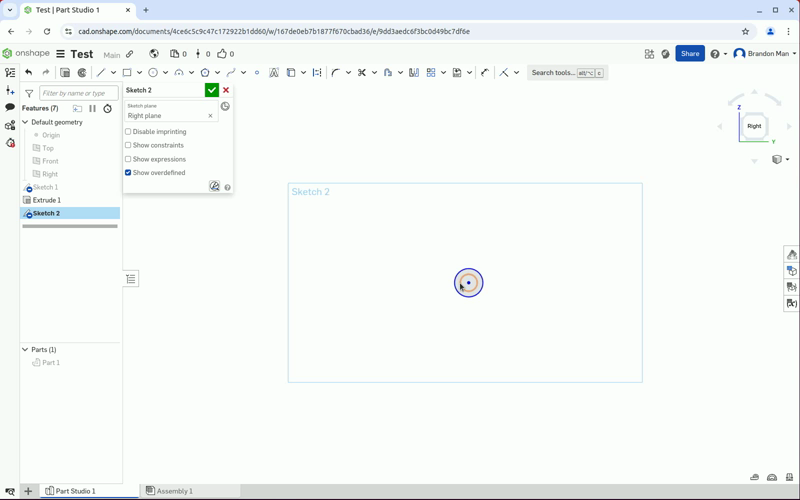
scroll(6)
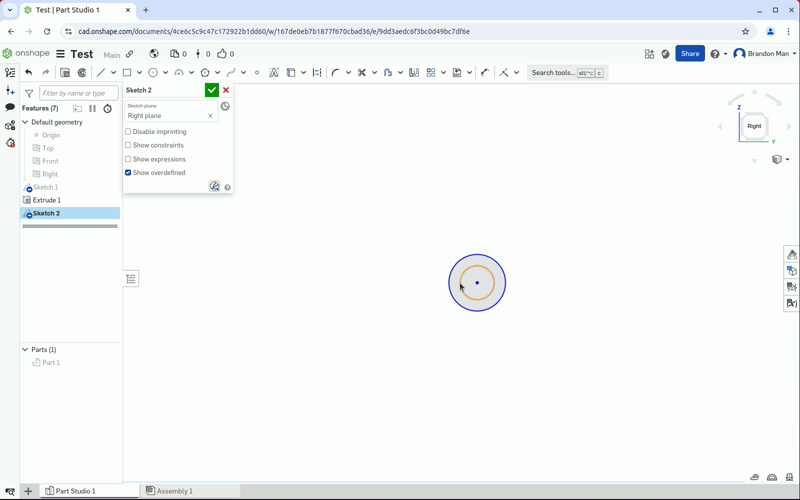
click(460, 282)
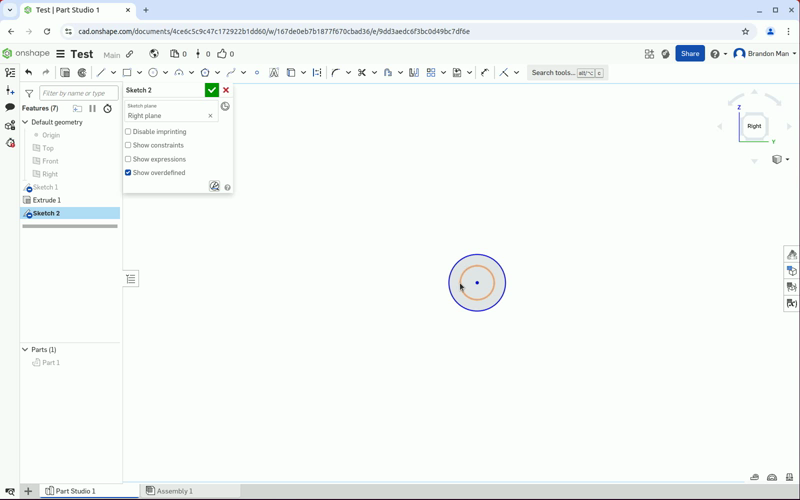
scroll(-6)
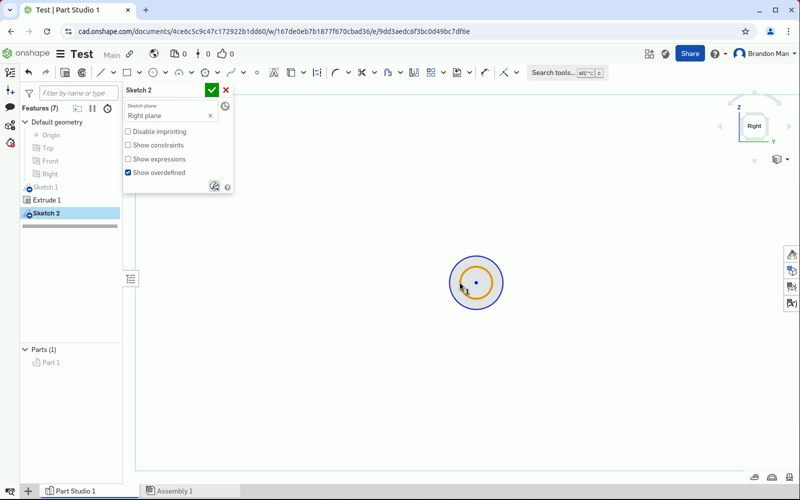
scroll(-6)
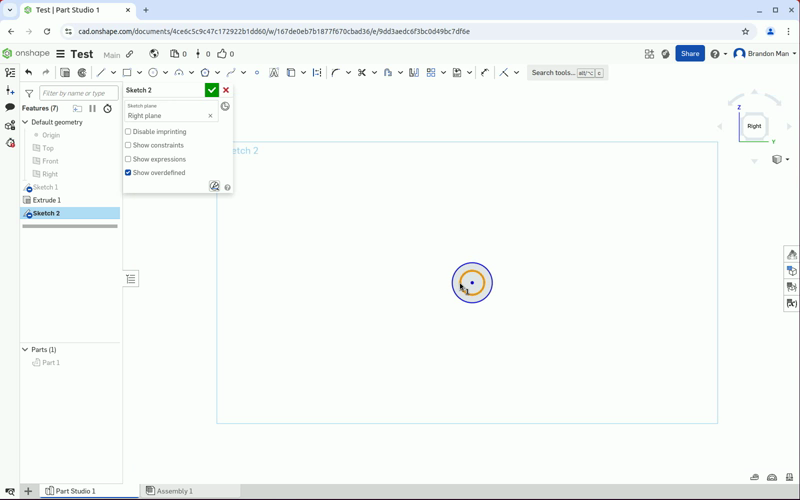
scroll(-6)
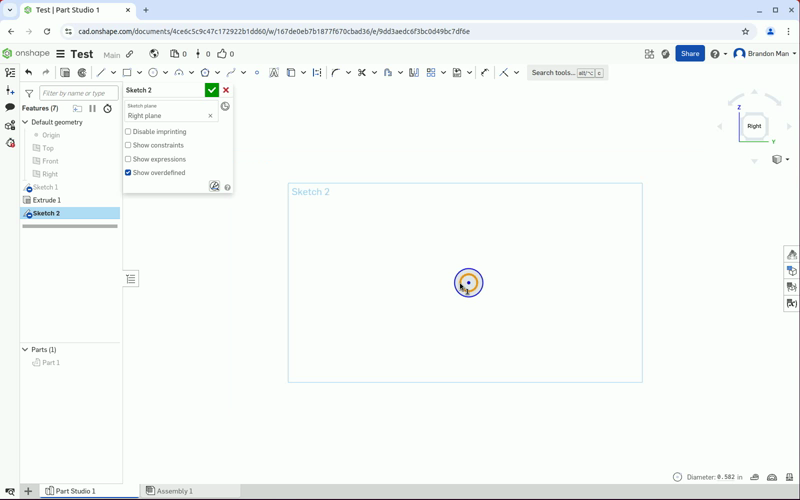
scroll(-6)
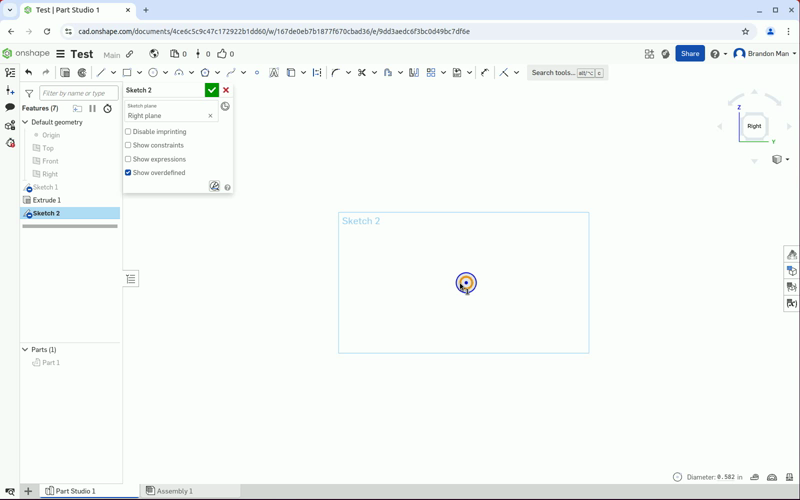
scroll(-6)
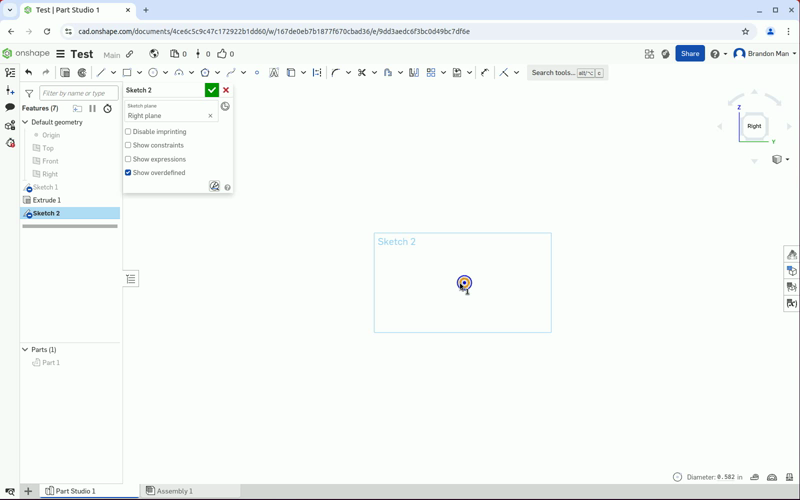
scroll(-6)
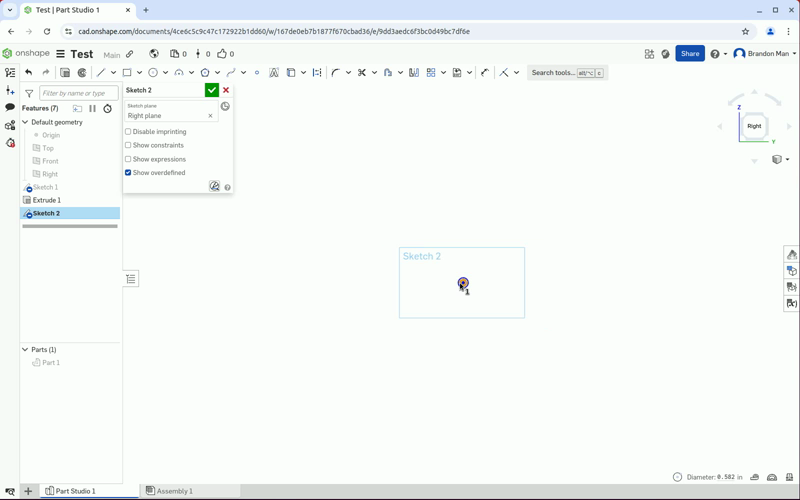
scroll(-6)
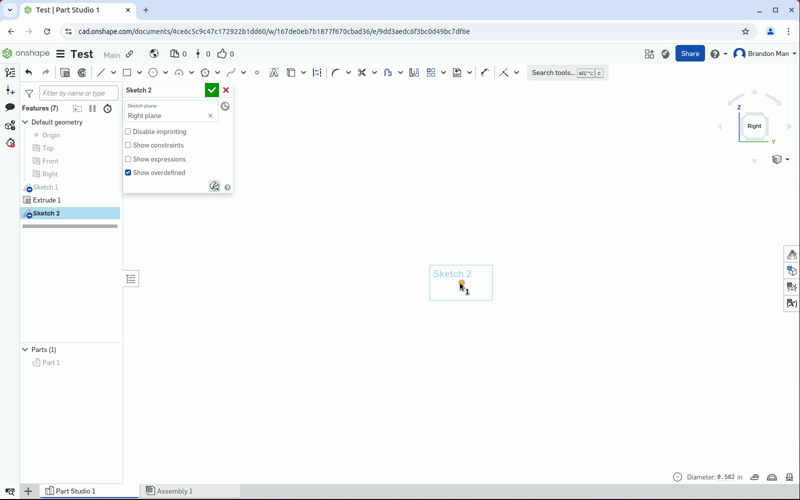
mouse_move(73, 352)
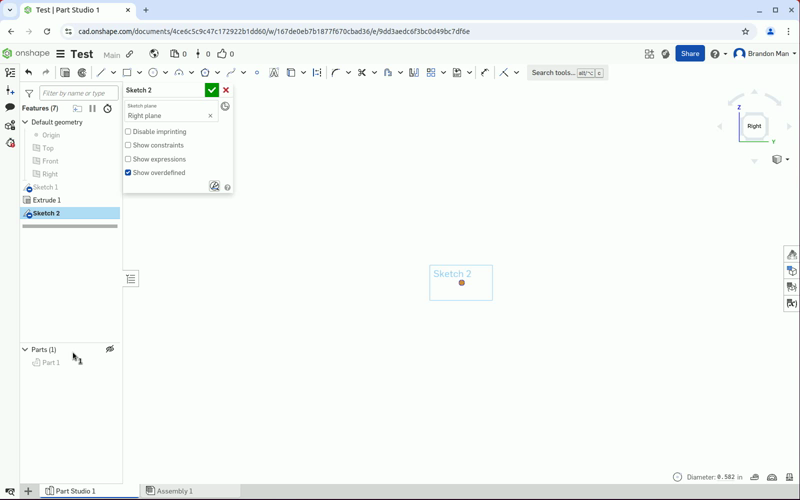
key(shift+y)
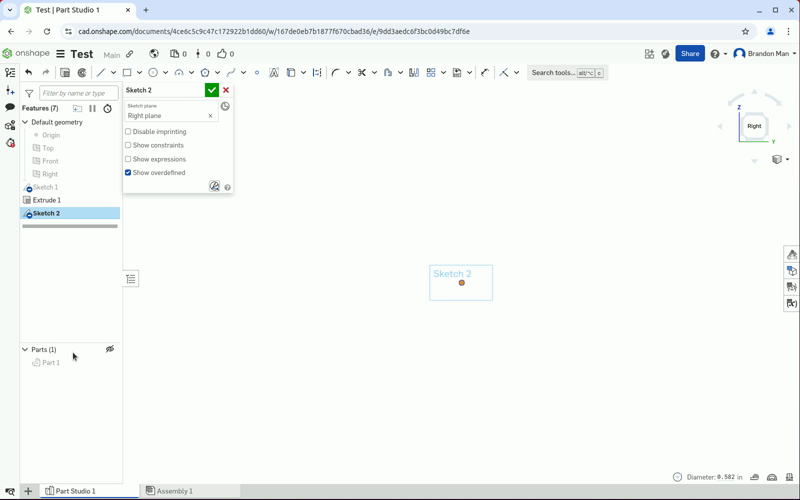
key(shift+e)
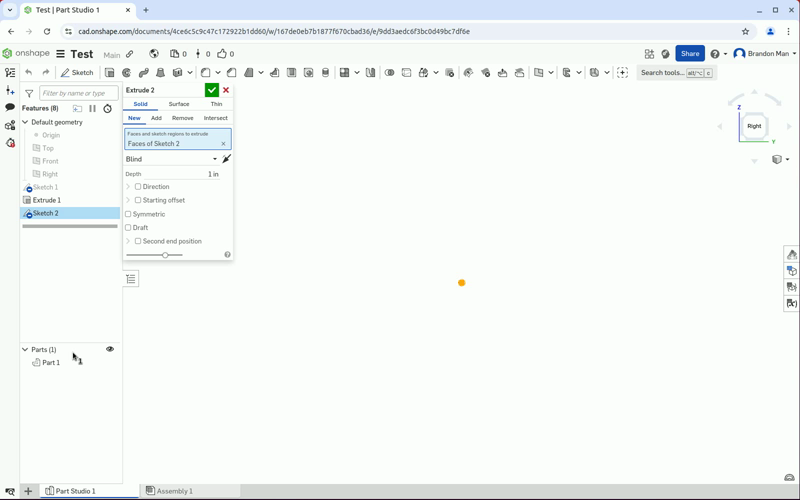
mouse_move(143, 106)
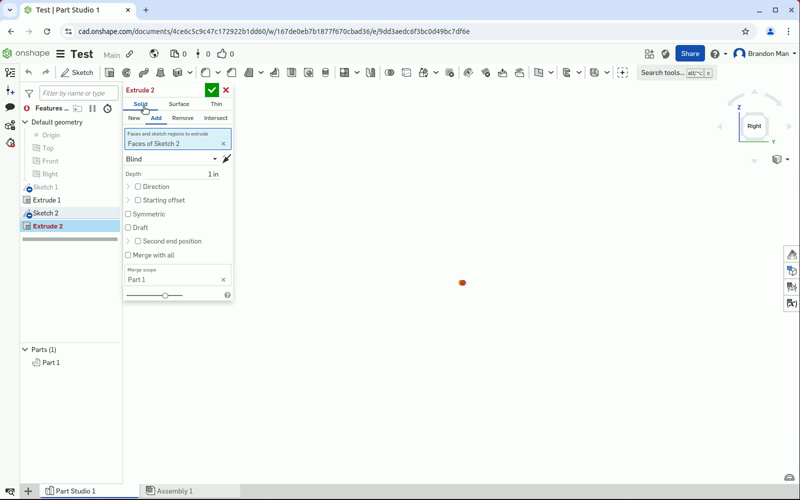
click(143, 106)
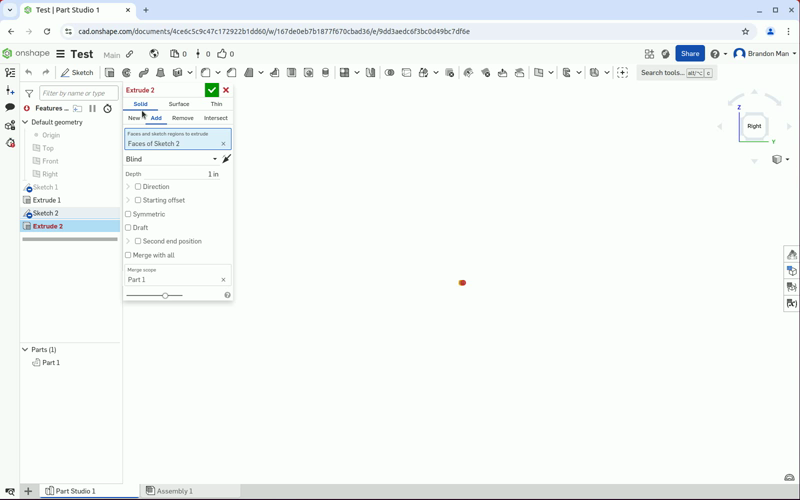
mouse_move(137, 120)
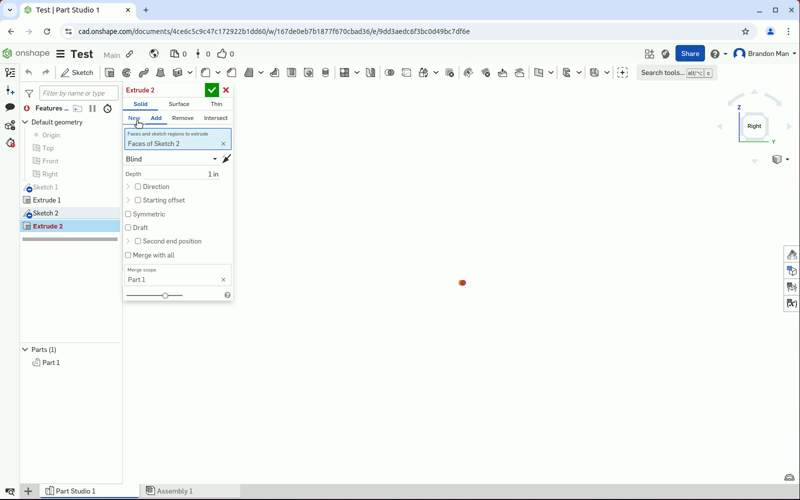
click(137, 120)
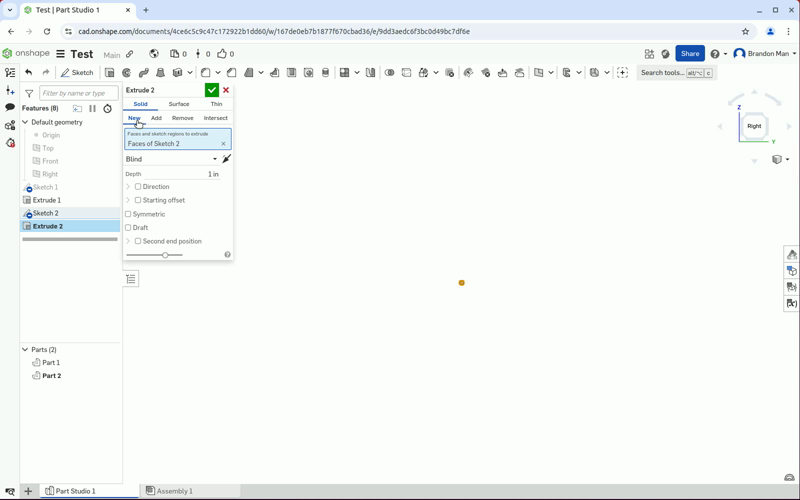
key(tab, 4)
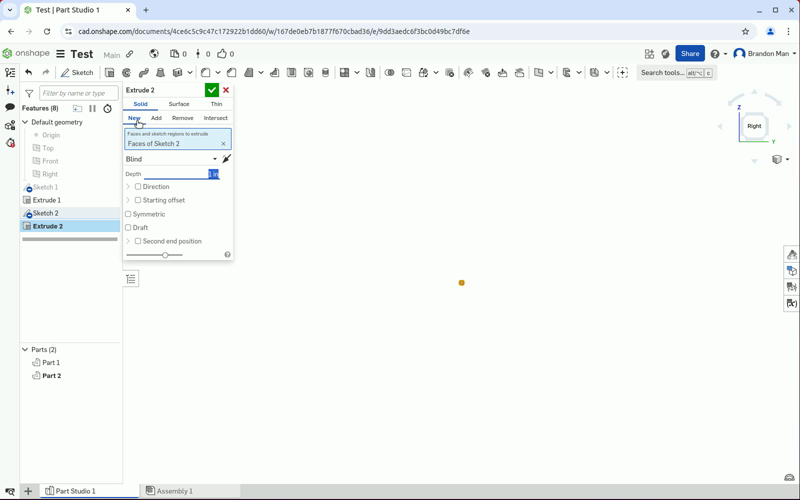
text(-1.204)
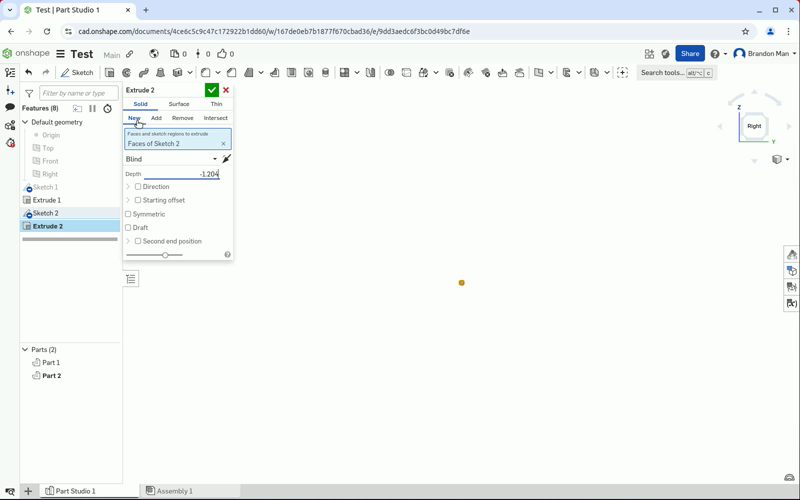
key(enter)
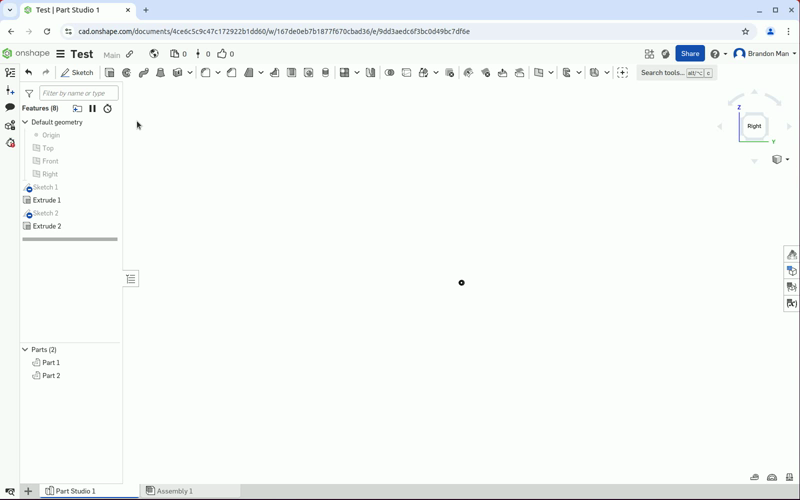
key(shift+h)
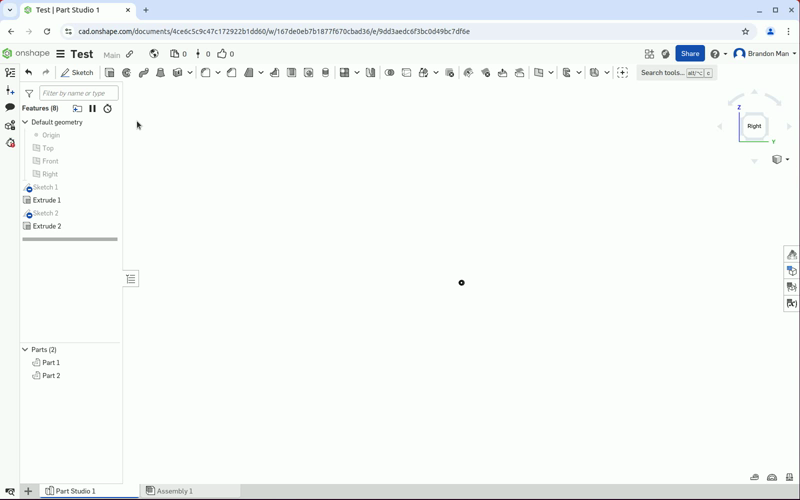
key(shift+h)
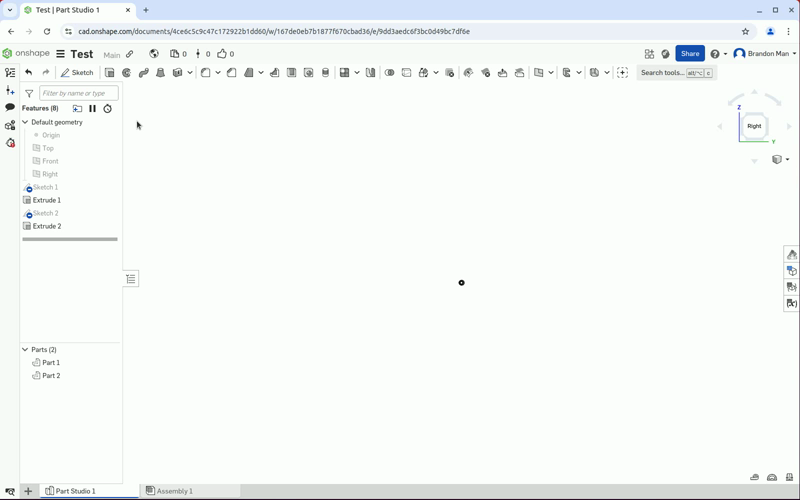
mouse_move(73, 189)
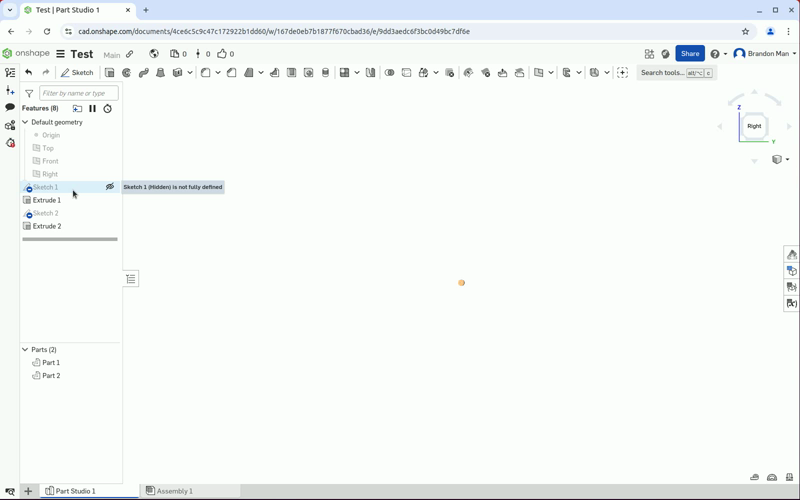
click(73, 189)
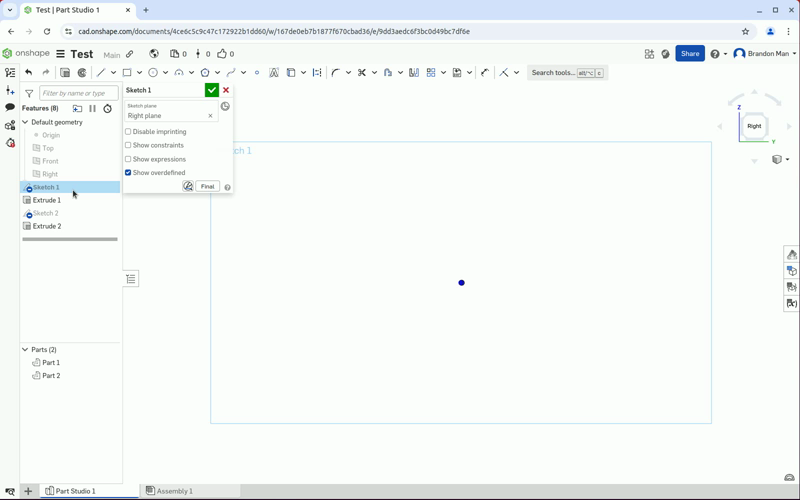
mouse_move(229, 92)
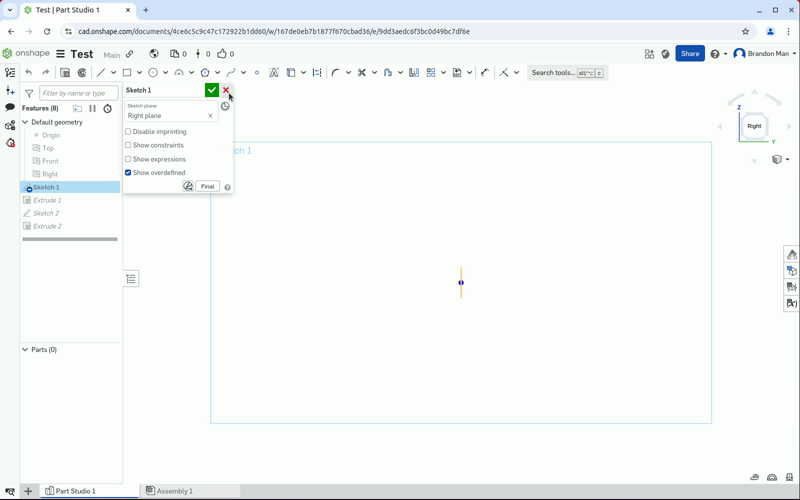
click(229, 92)
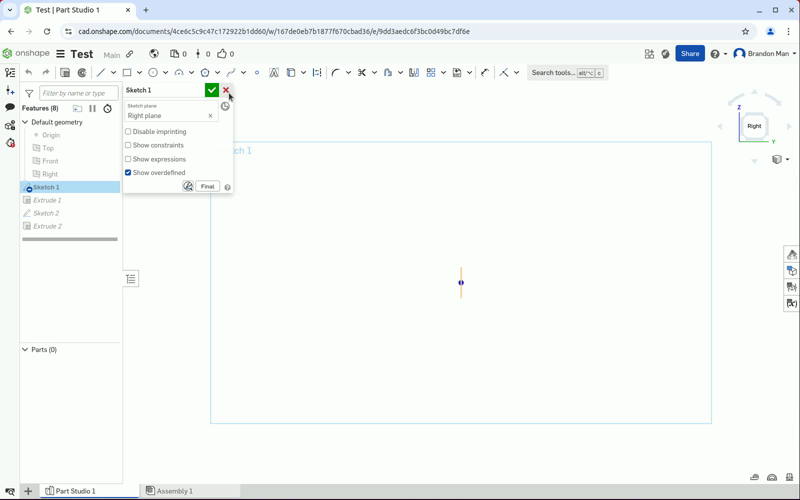
key(shift+s)
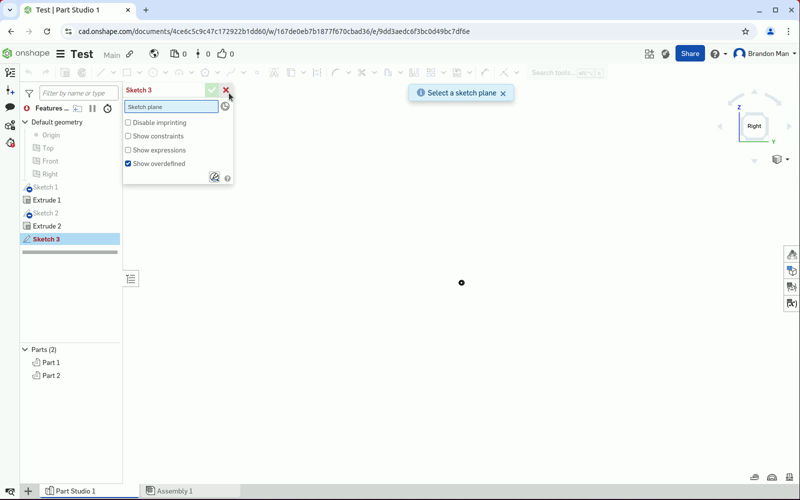
mouse_move(73, 176)
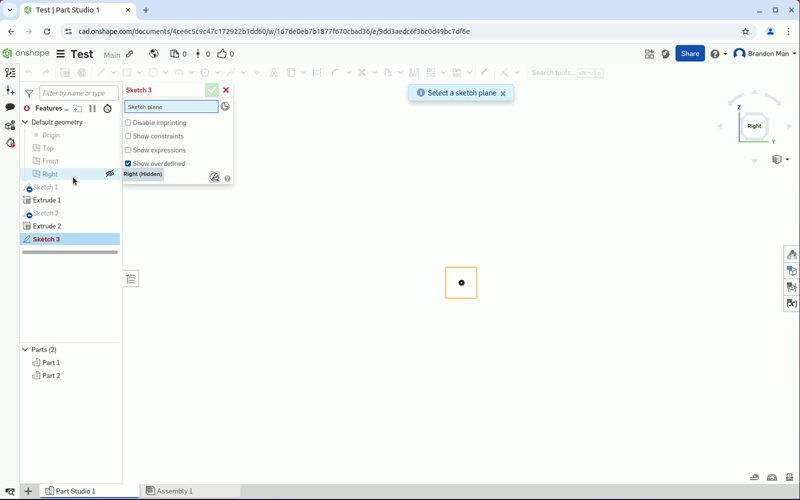
click(73, 176)
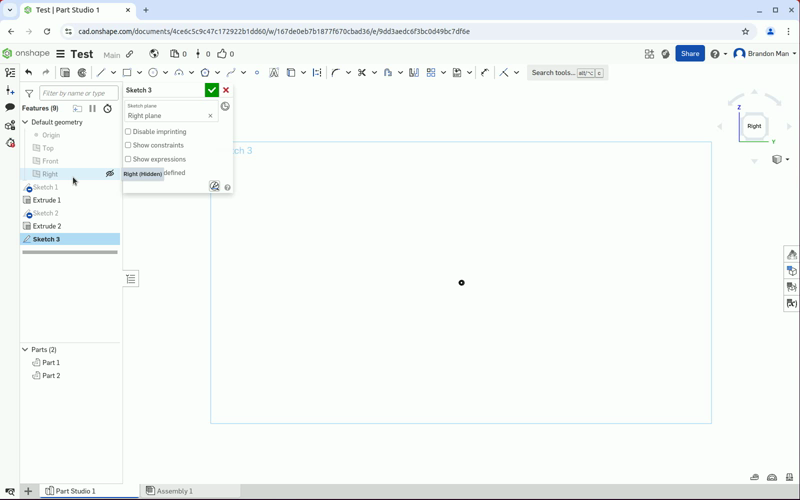
mouse_move(73, 352)
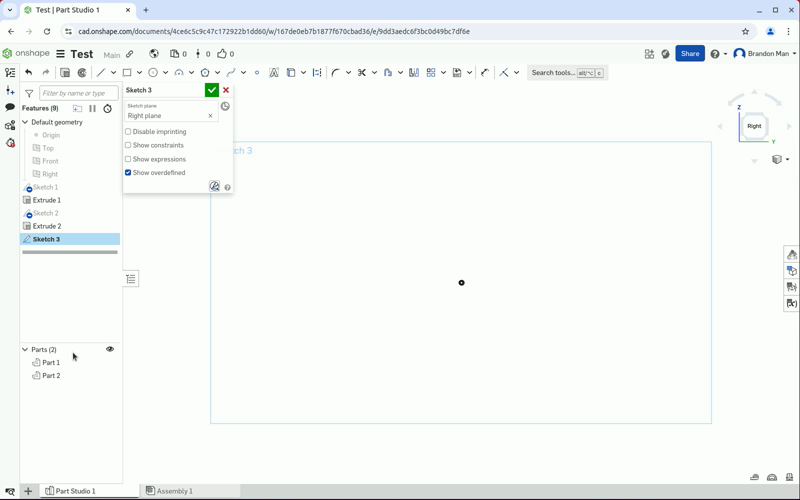
key(y)
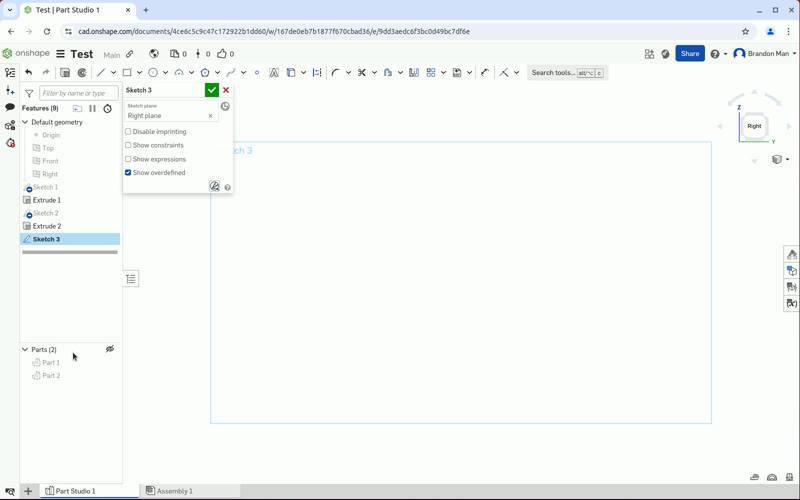
key(c)
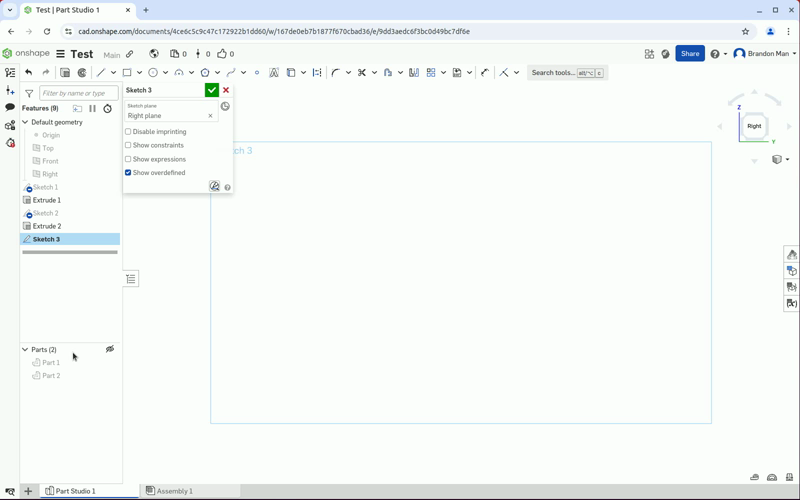
key_down(shift)
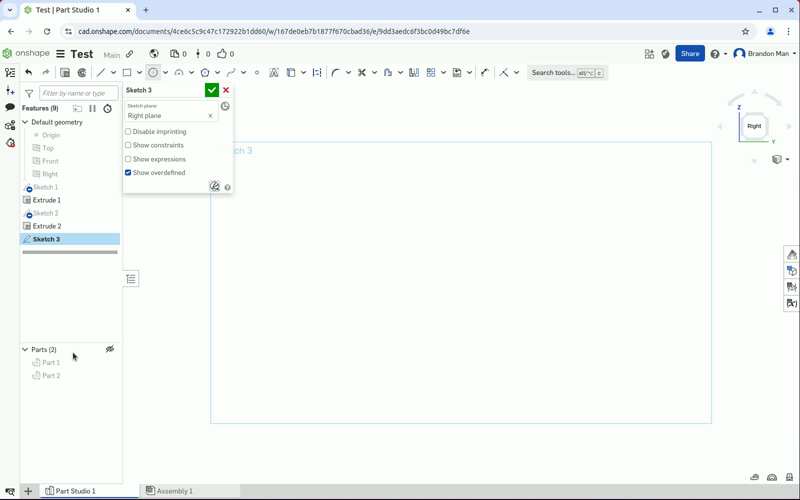
mouse_move(461, 282)
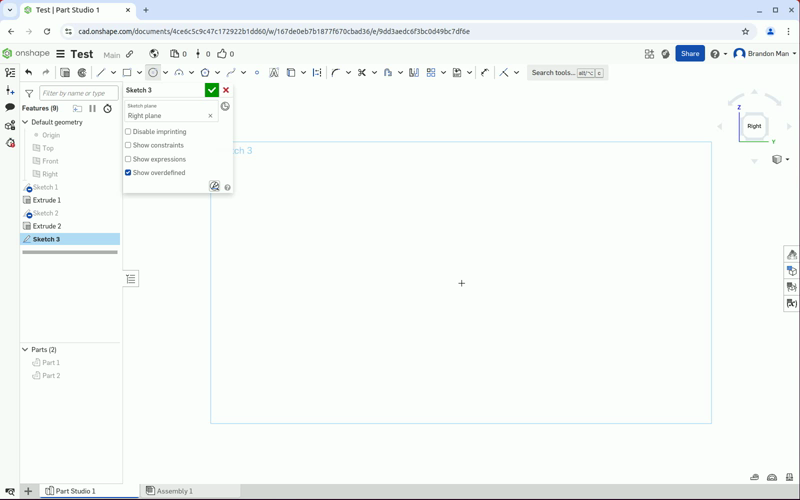
click(461, 282)
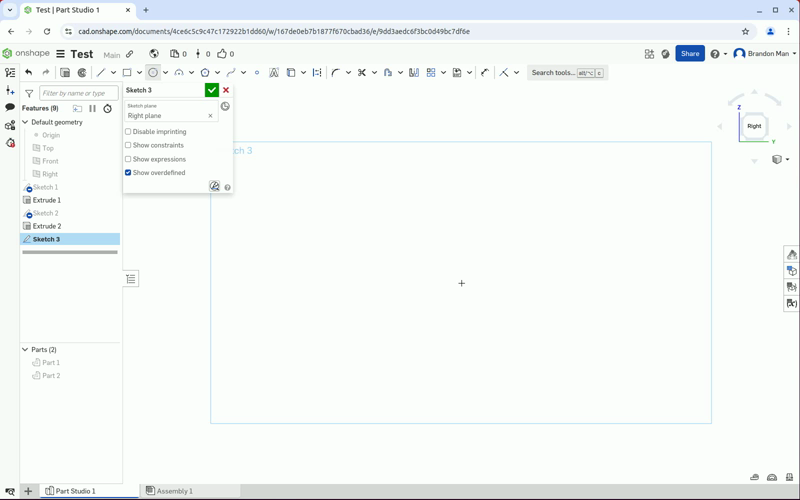
key_up(shift)
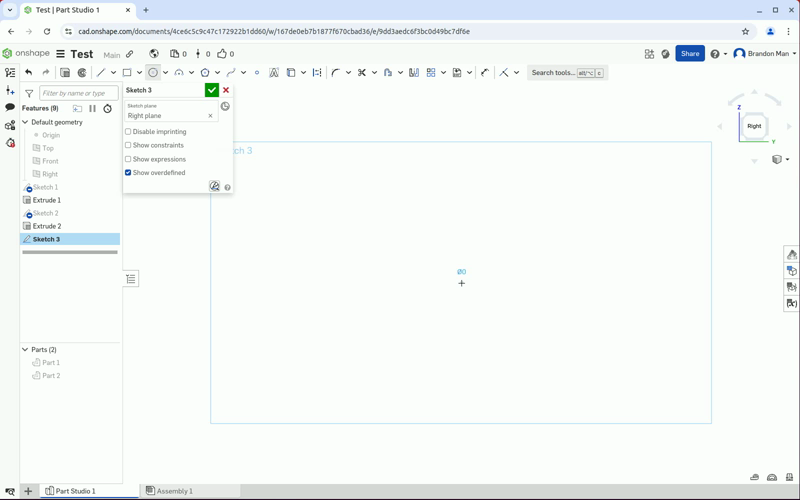
mouse_move(465, 282)
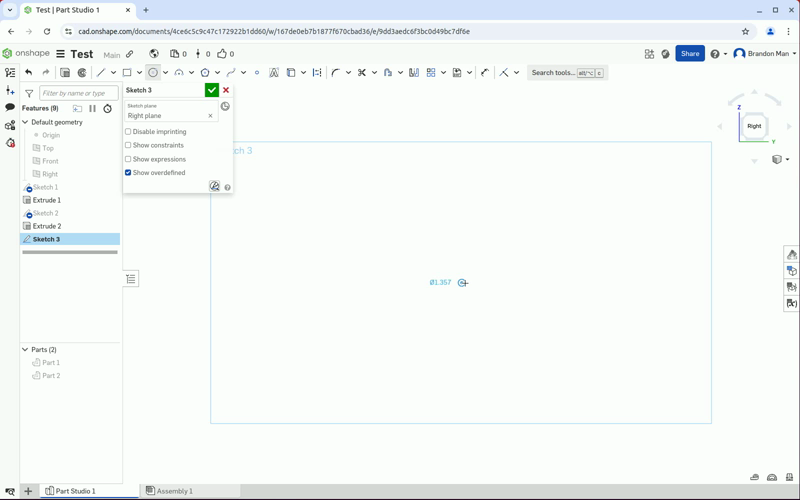
click(465, 282)
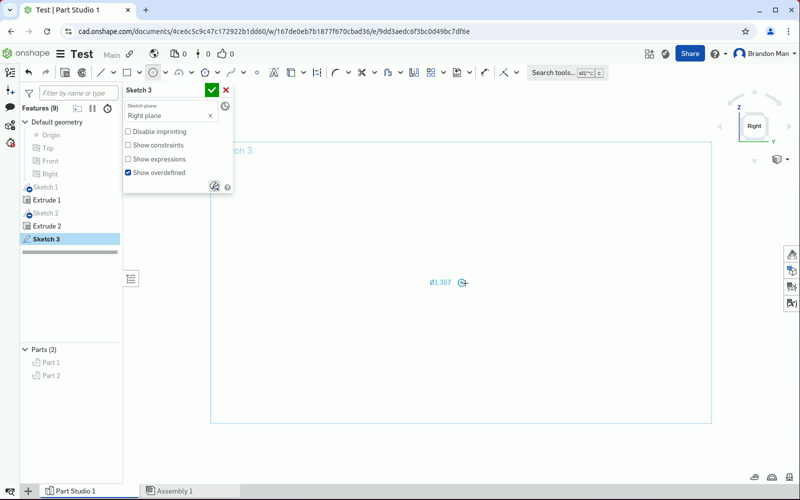
key(esc)
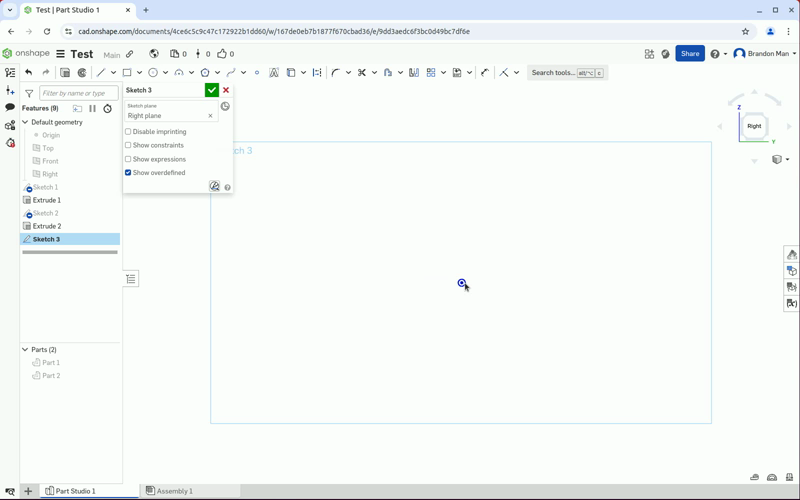
key(c)
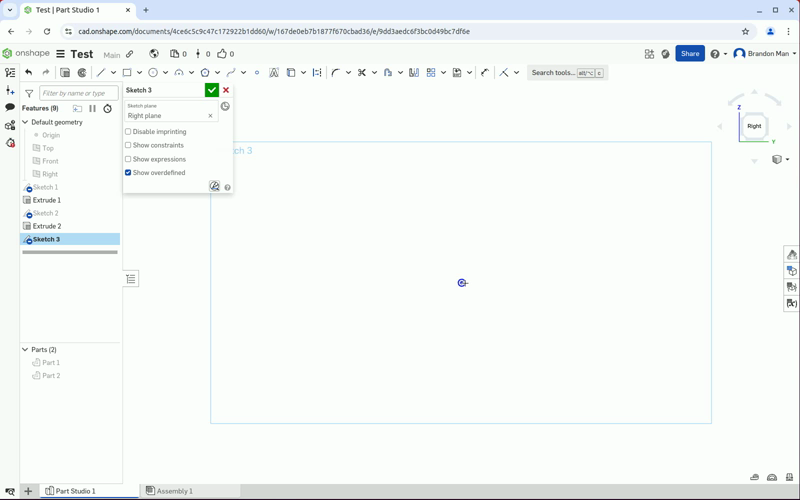
key_down(shift)
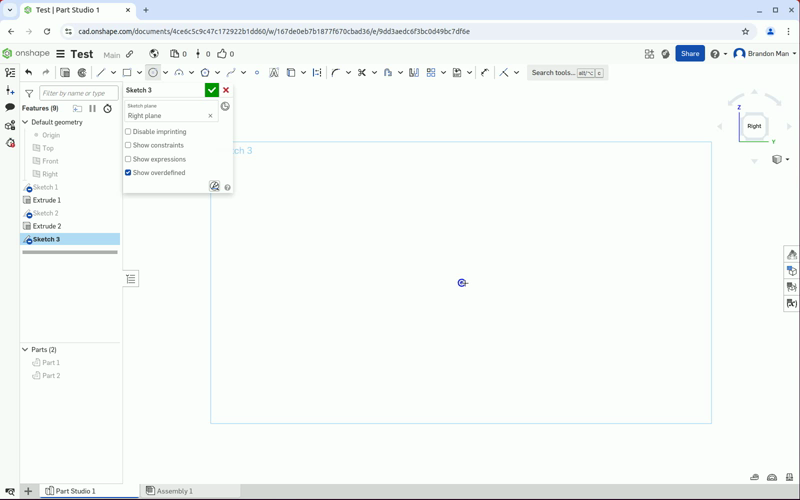
mouse_move(461, 282)
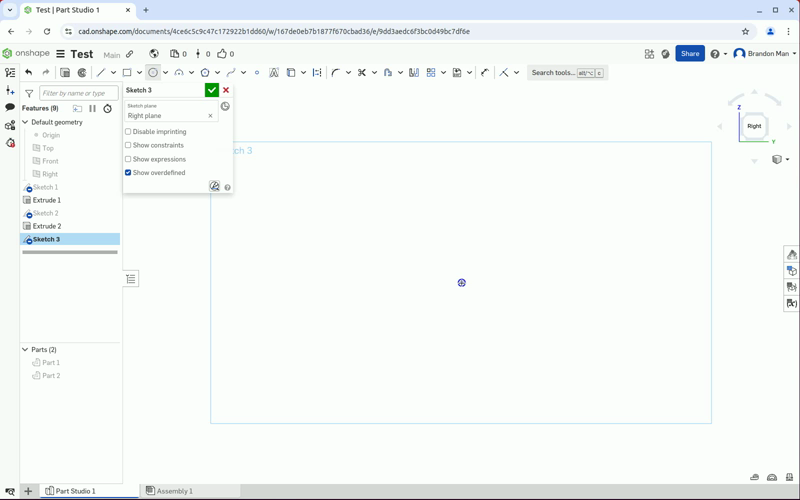
scroll(6)
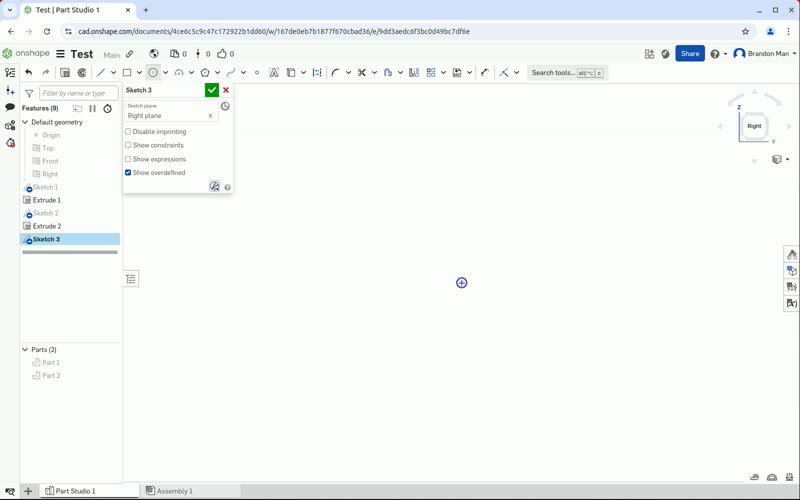
scroll(6)
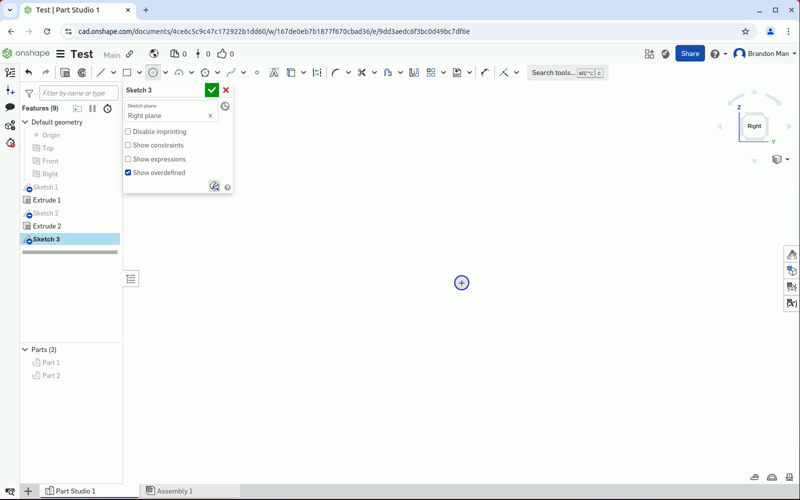
scroll(6)
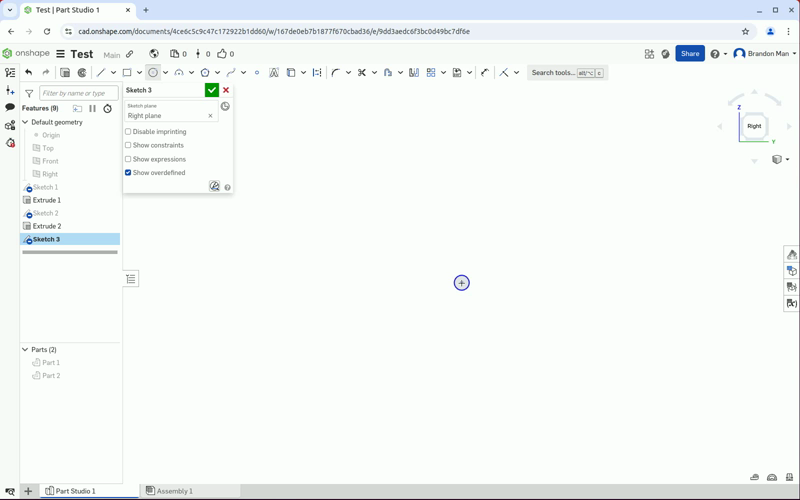
scroll(6)
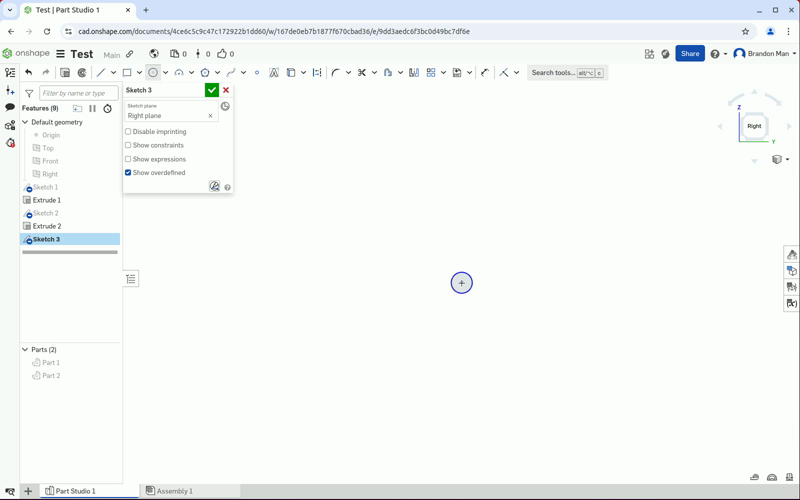
scroll(6)
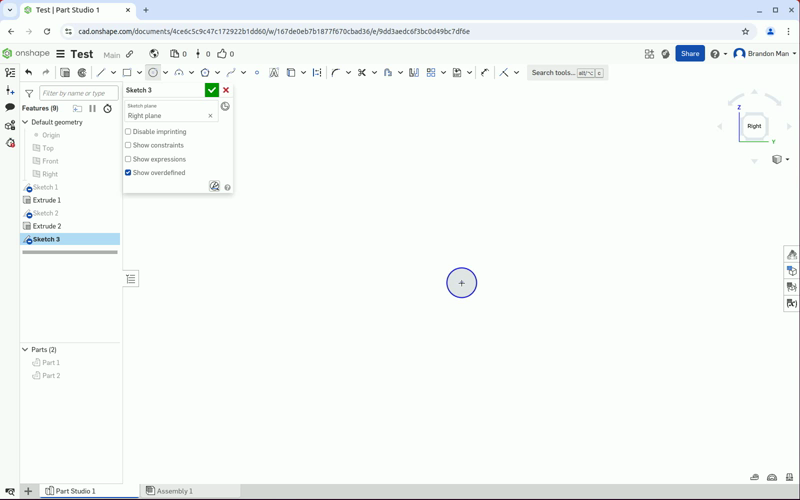
scroll(6)
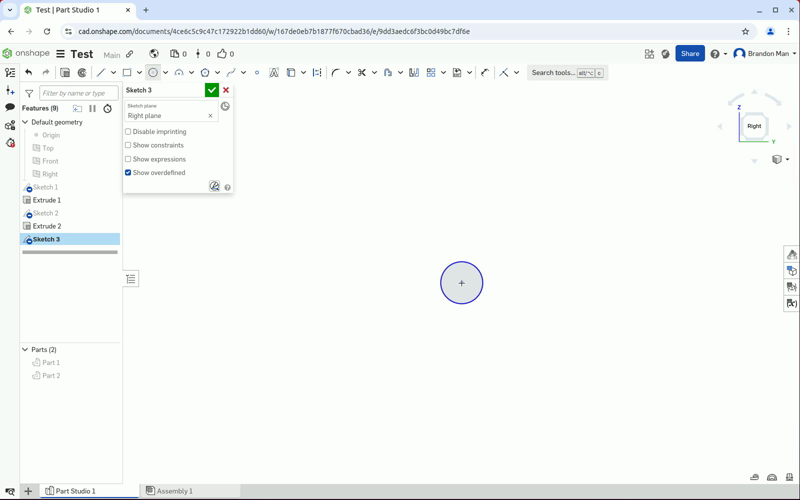
scroll(6)
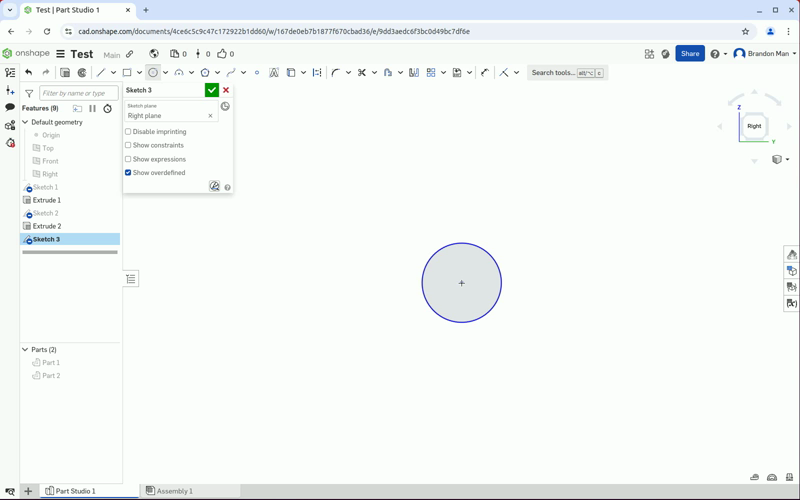
click(461, 282)
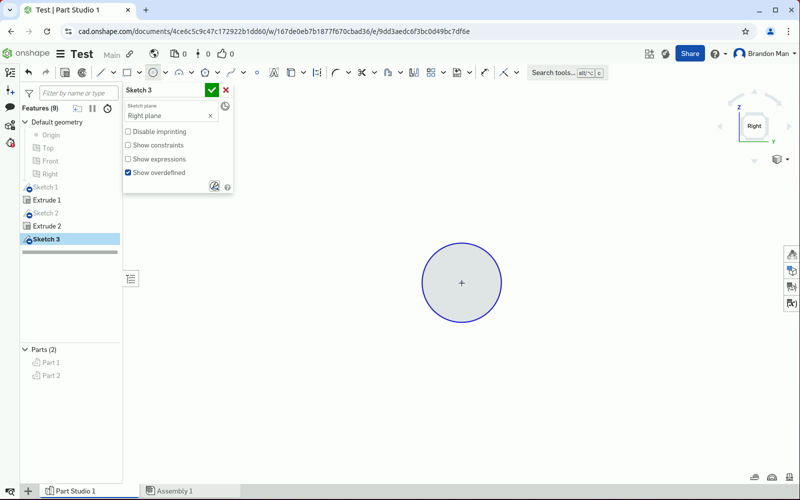
scroll(-6)
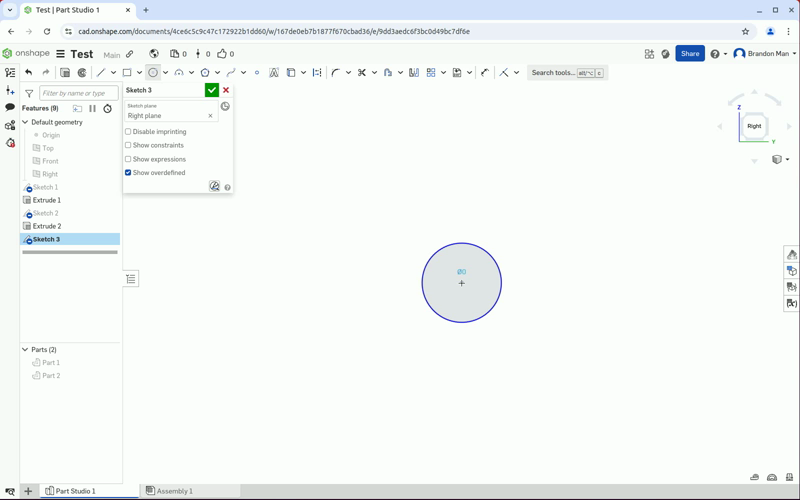
scroll(-6)
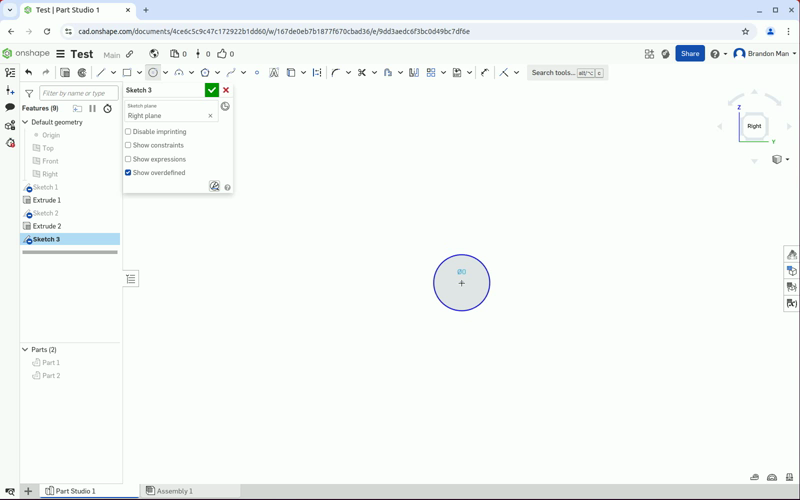
scroll(-6)
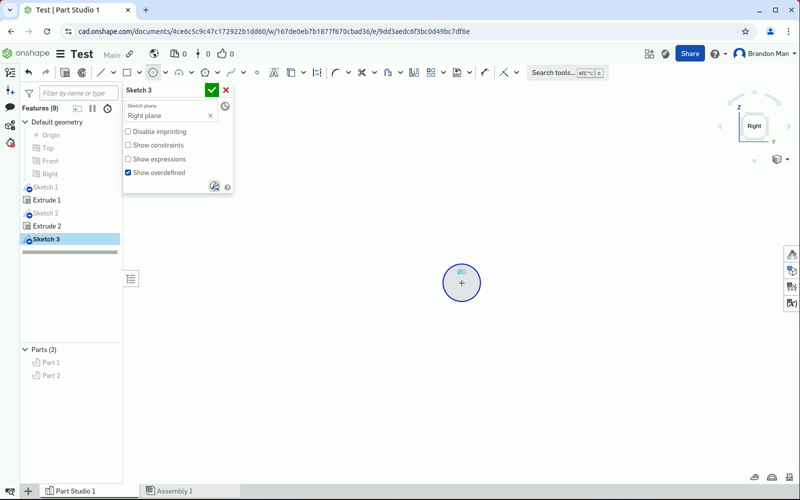
scroll(-6)
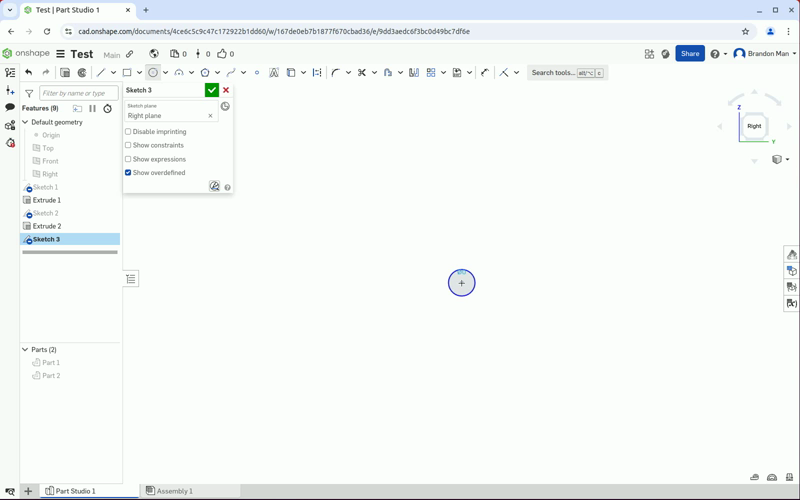
scroll(-6)
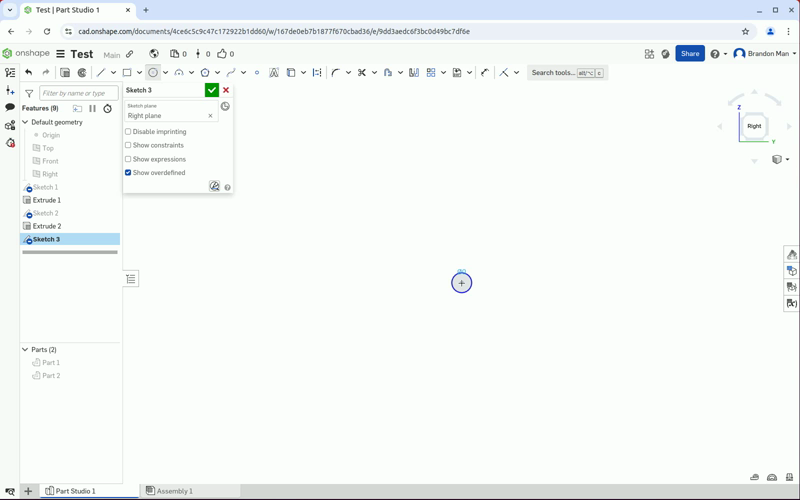
scroll(-6)
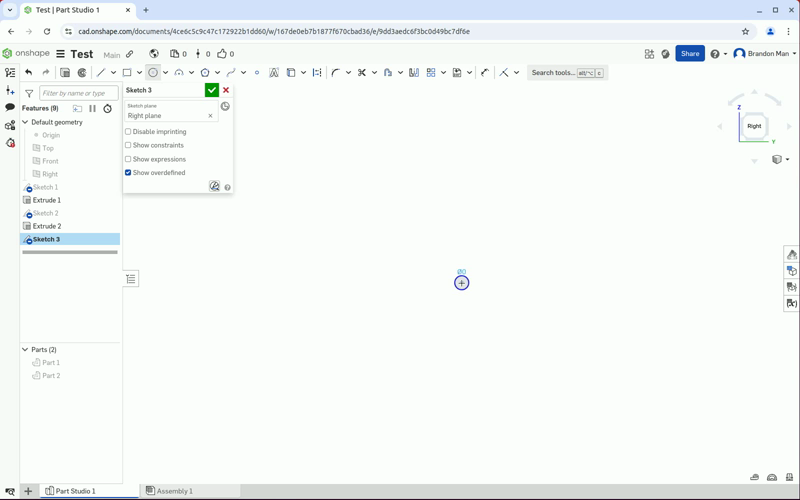
scroll(-6)
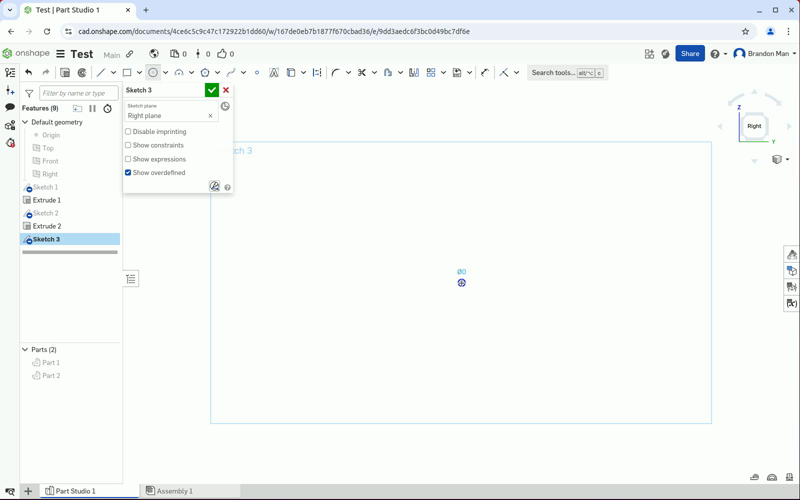
key_up(shift)
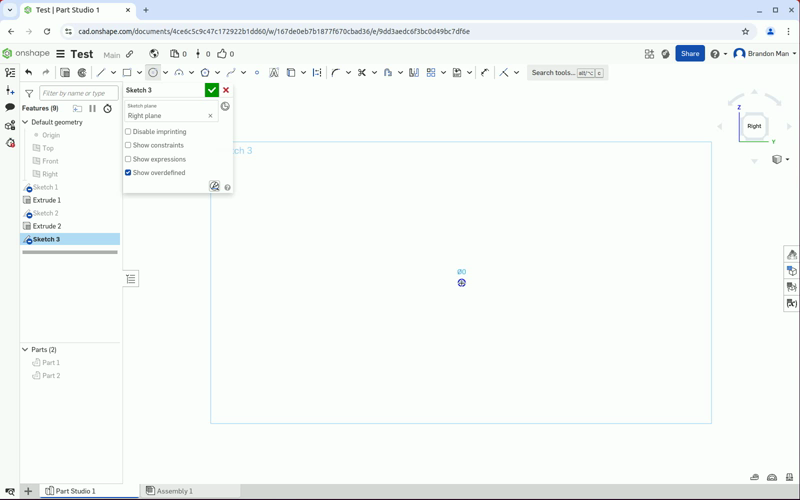
mouse_move(464, 282)
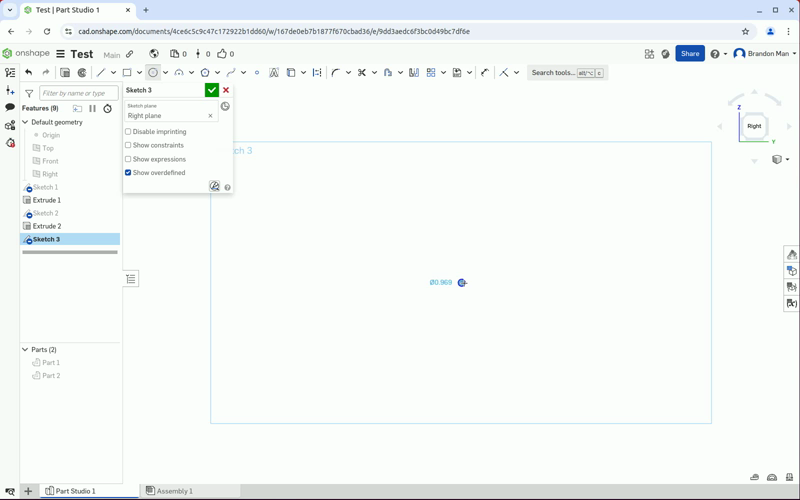
scroll(6)
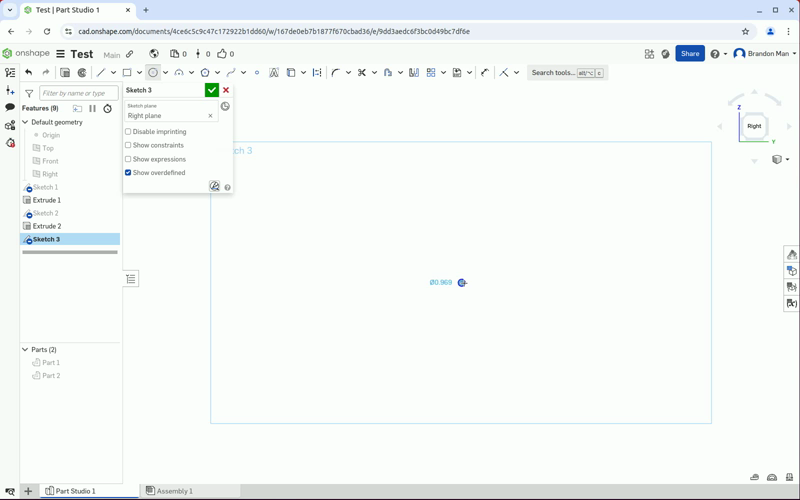
scroll(6)
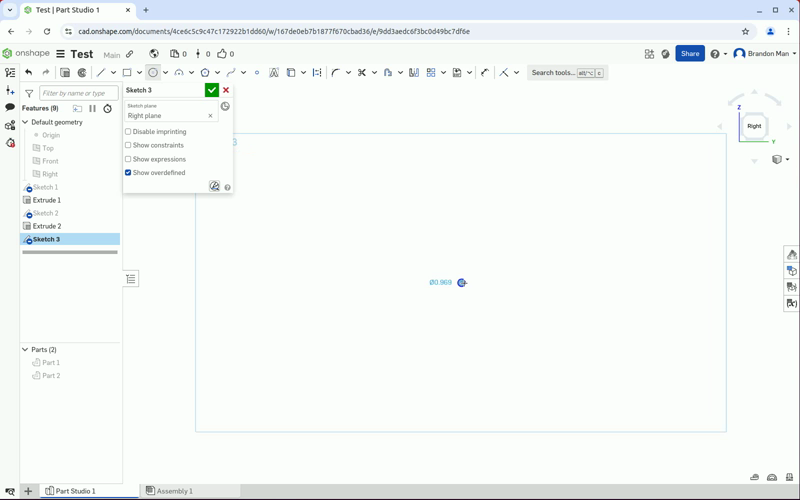
scroll(6)
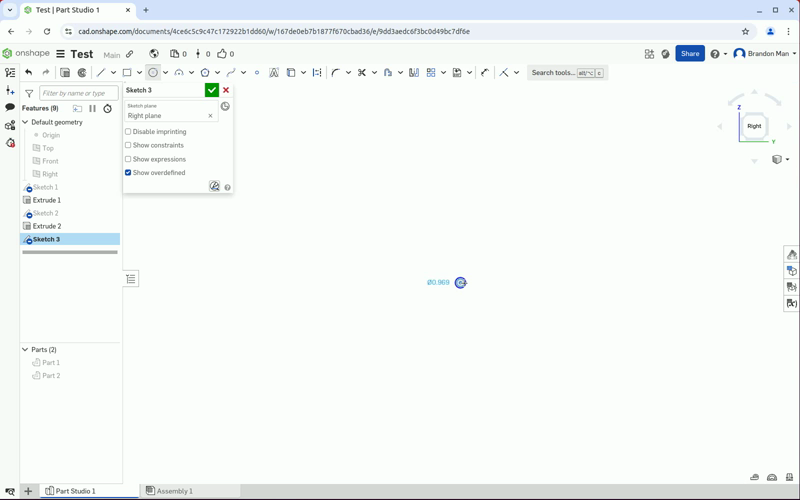
scroll(6)
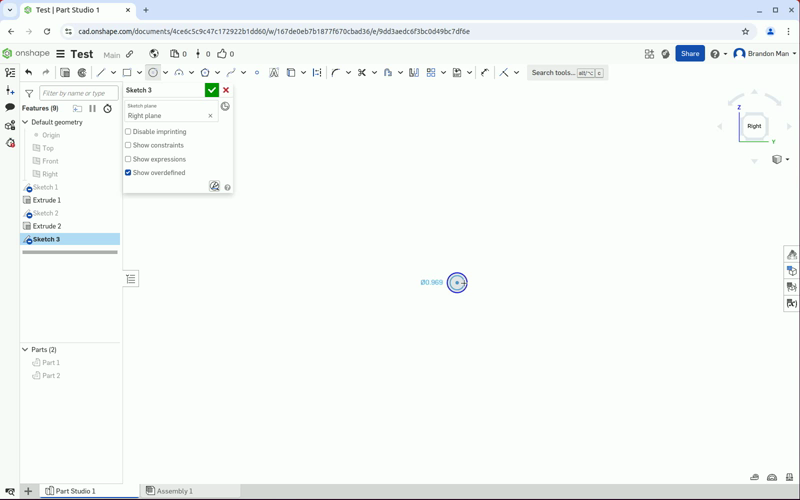
scroll(6)
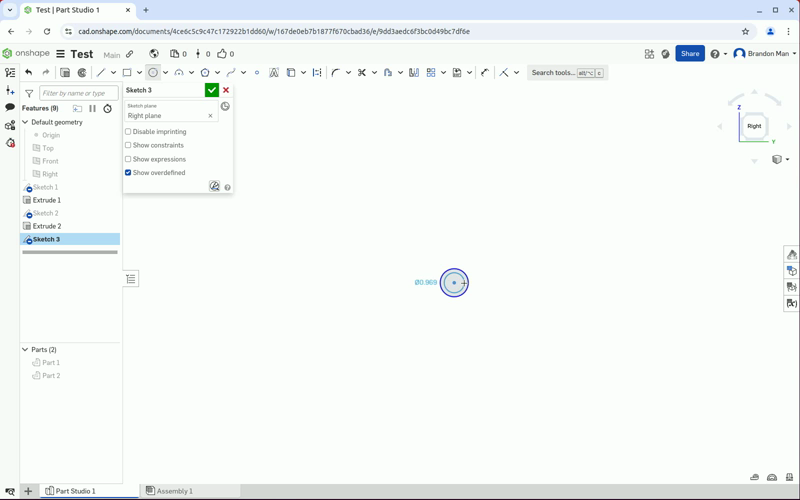
scroll(6)
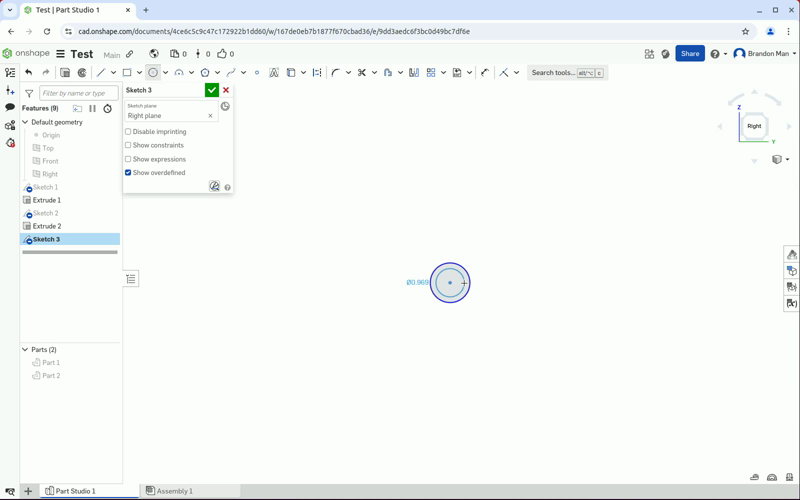
scroll(6)
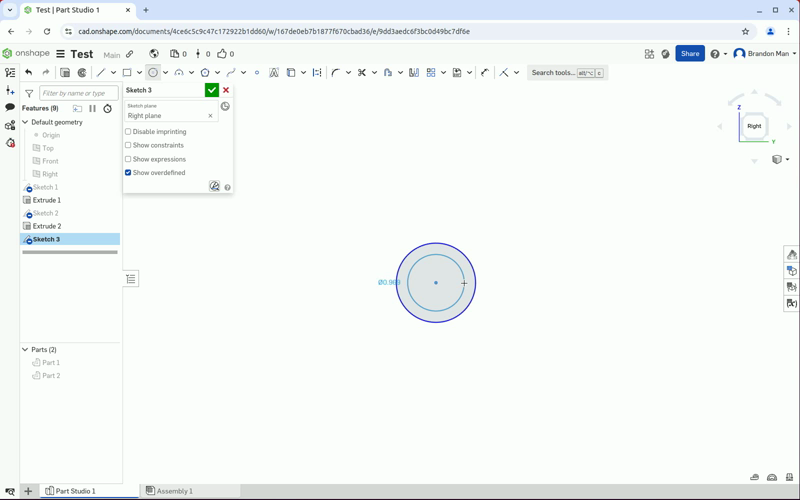
click(464, 282)
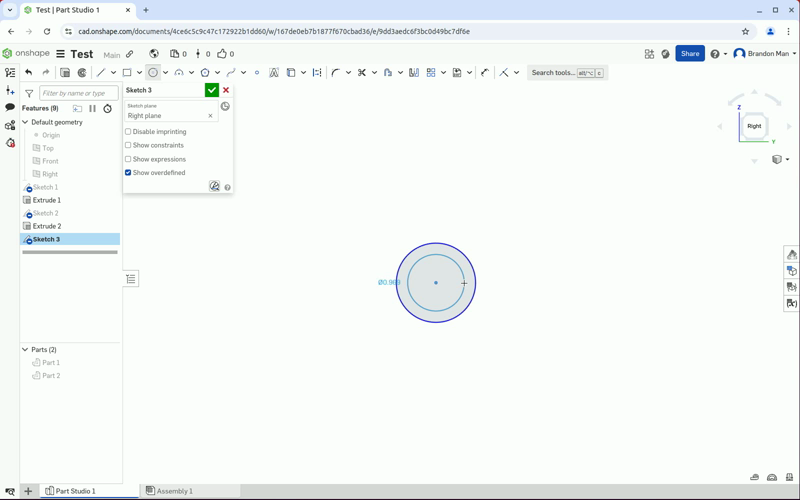
scroll(-6)
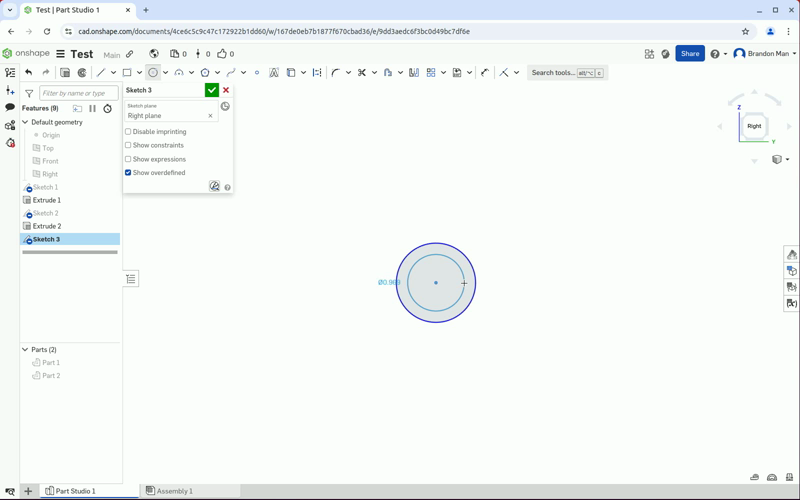
scroll(-6)
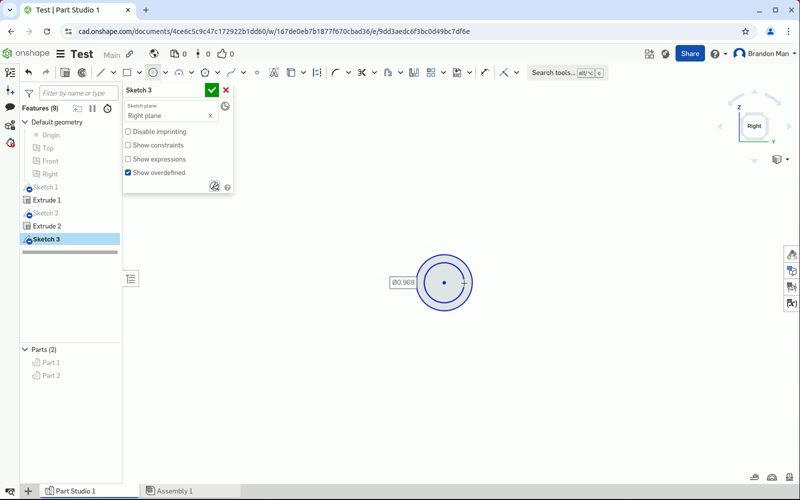
scroll(-6)
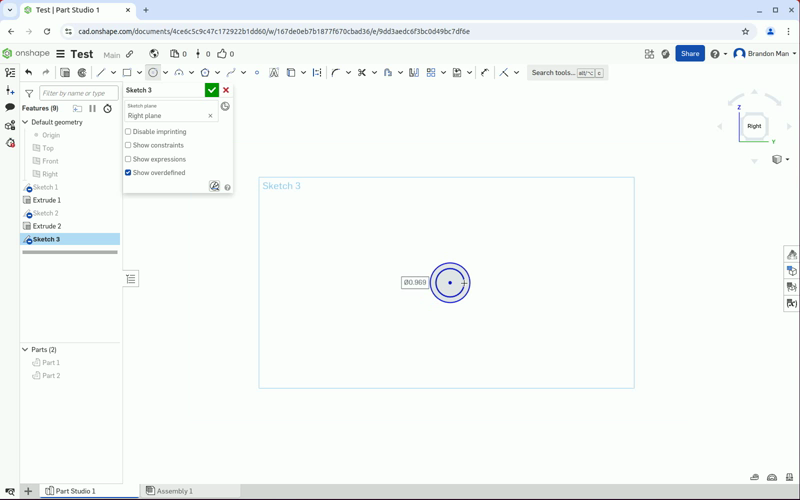
scroll(-6)
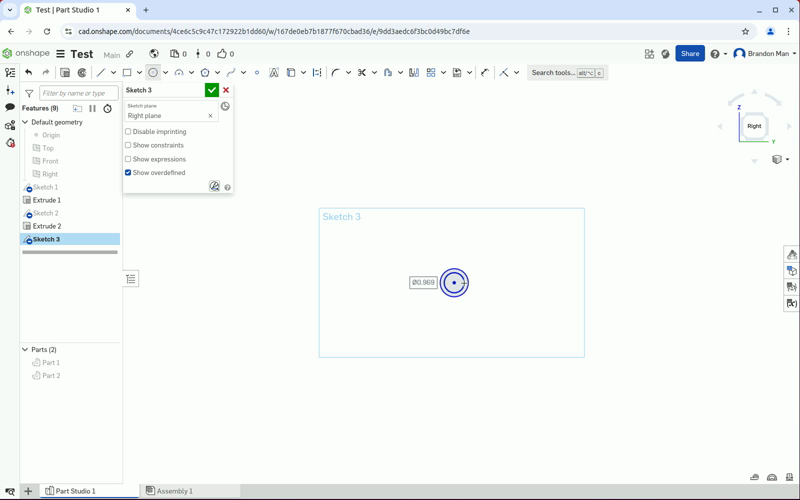
scroll(-6)
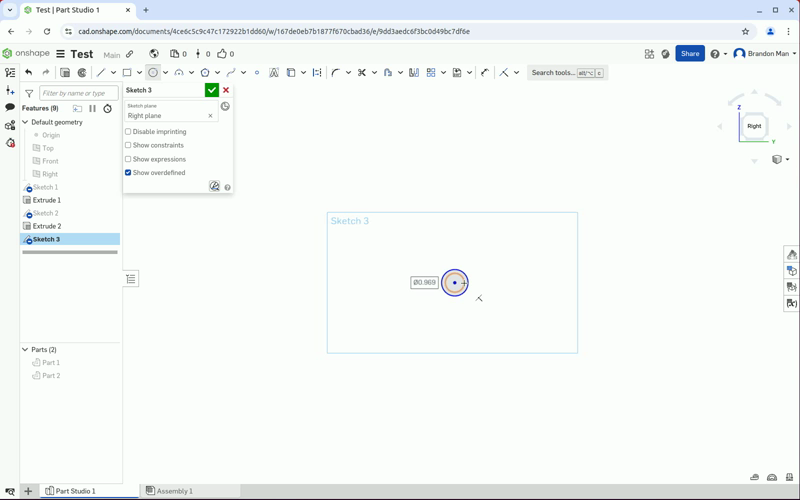
scroll(-6)
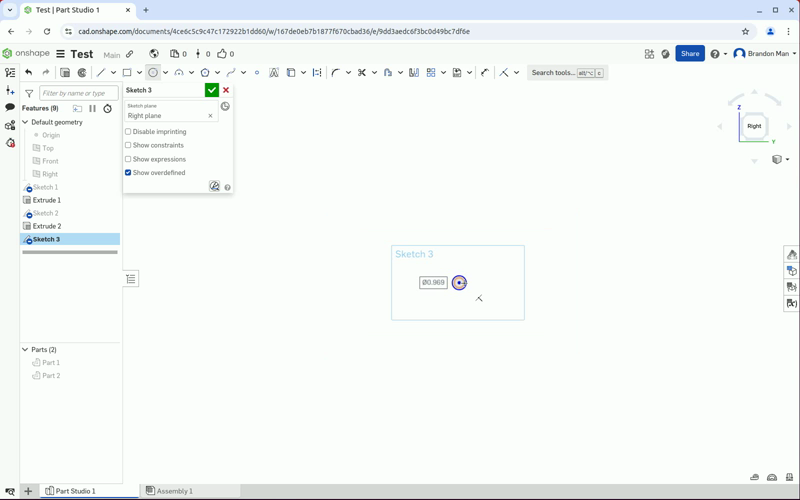
scroll(-6)
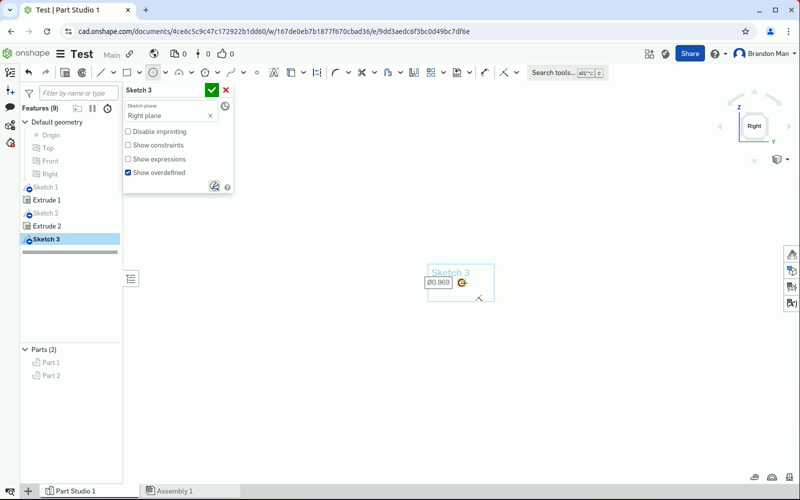
key(esc)
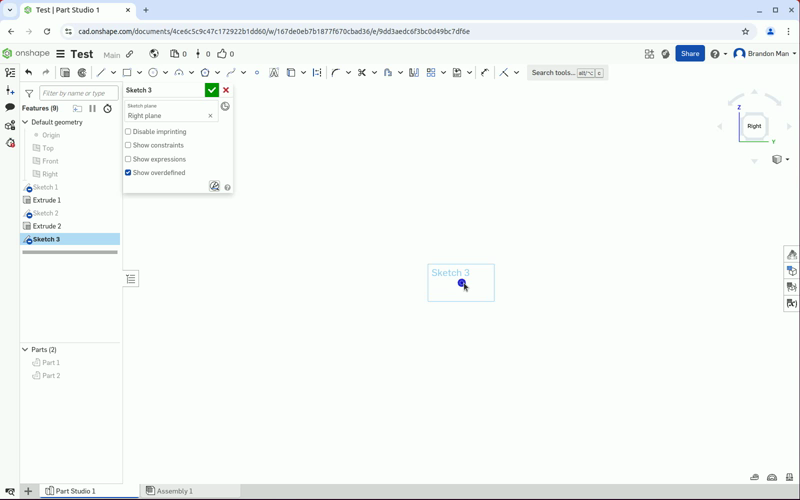
mouse_move(464, 281)
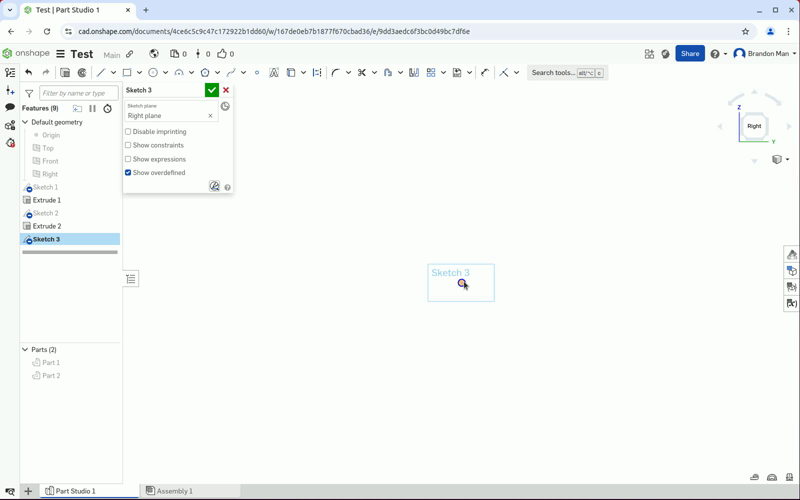
scroll(6)
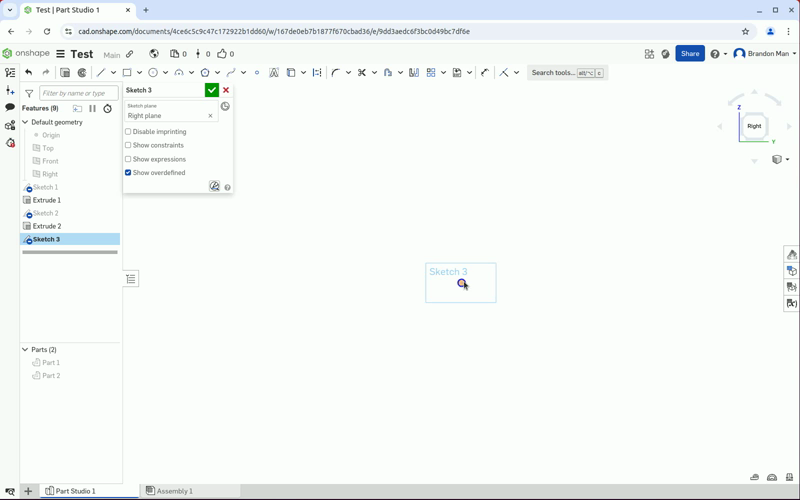
scroll(6)
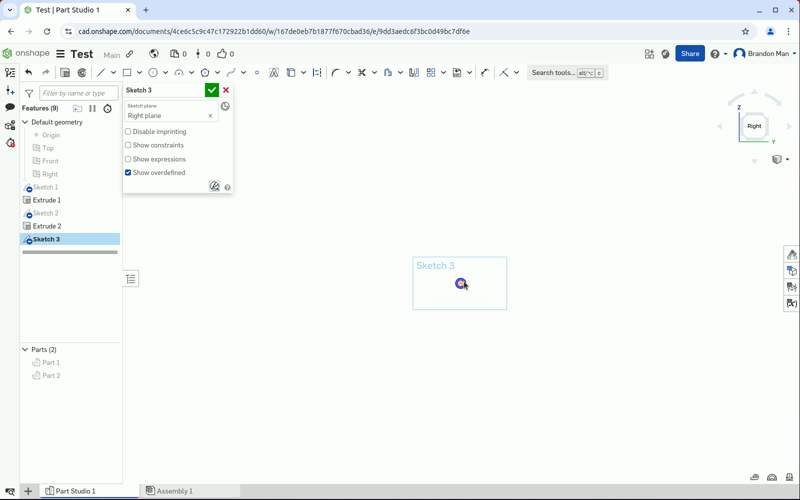
scroll(6)
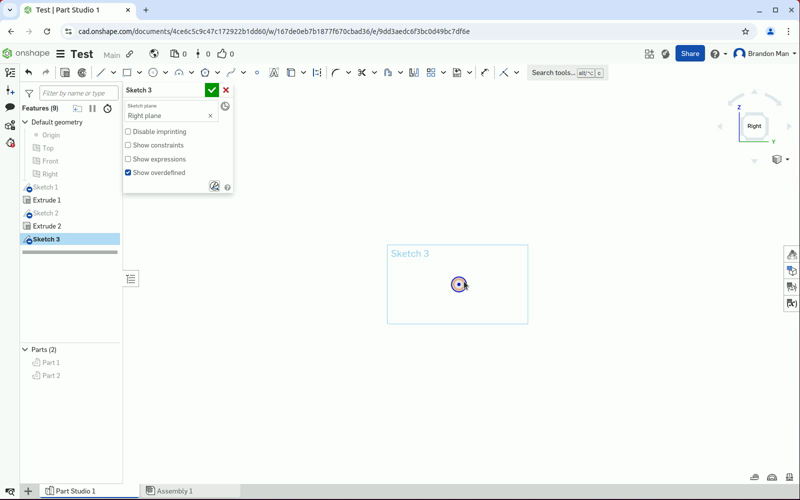
scroll(6)
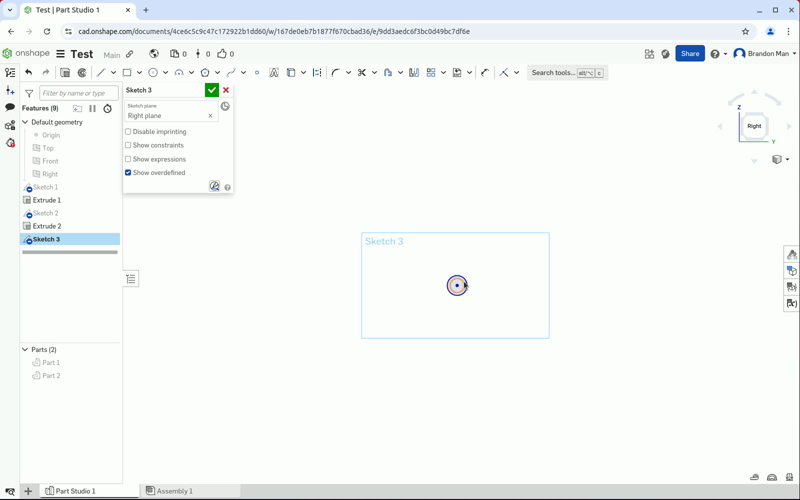
scroll(6)
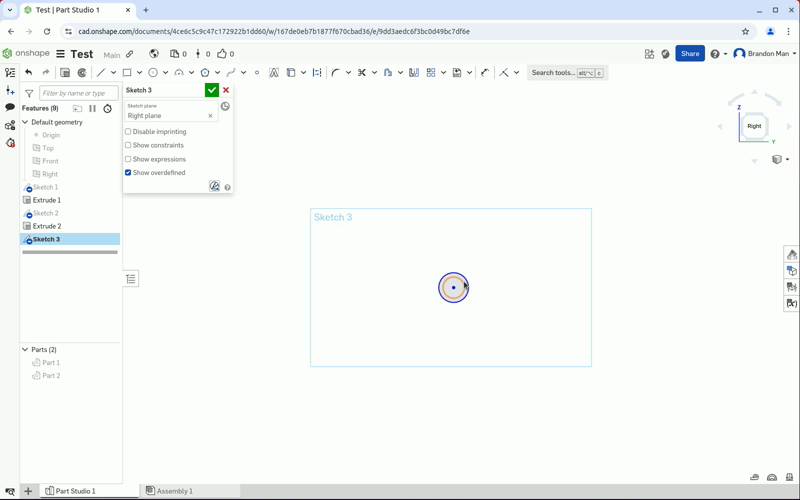
scroll(6)
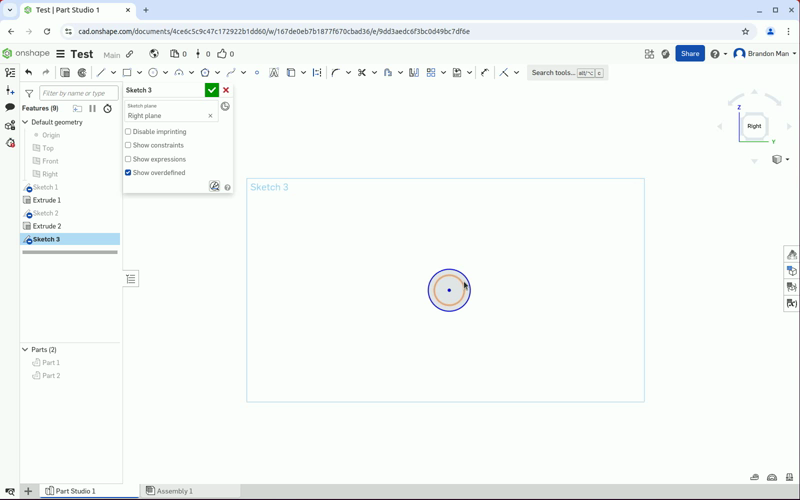
scroll(6)
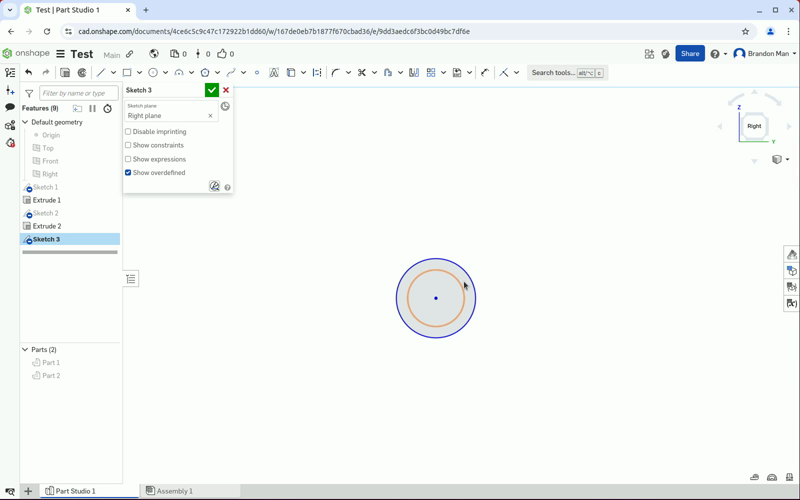
click(464, 281)
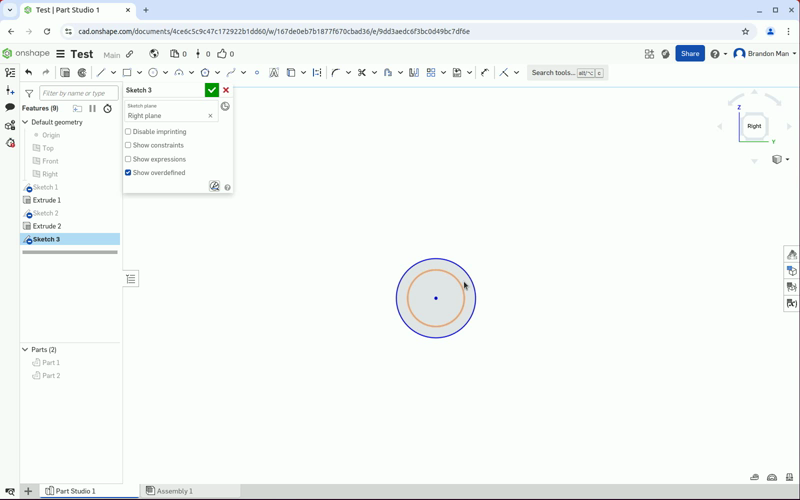
scroll(-6)
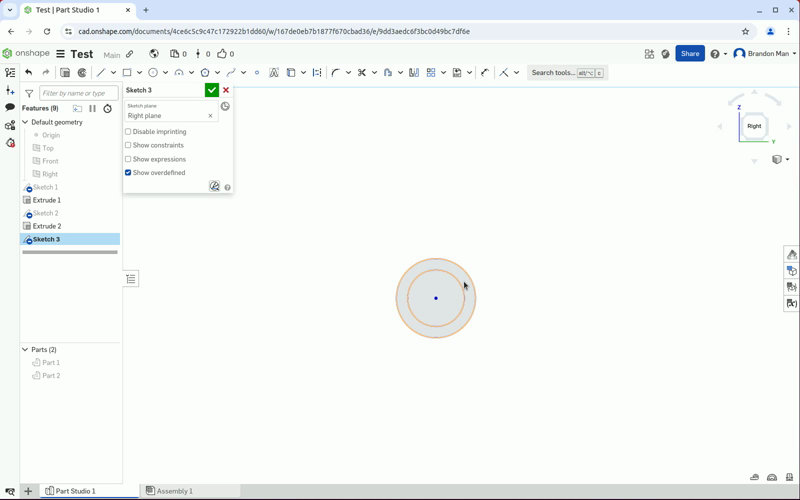
scroll(-6)
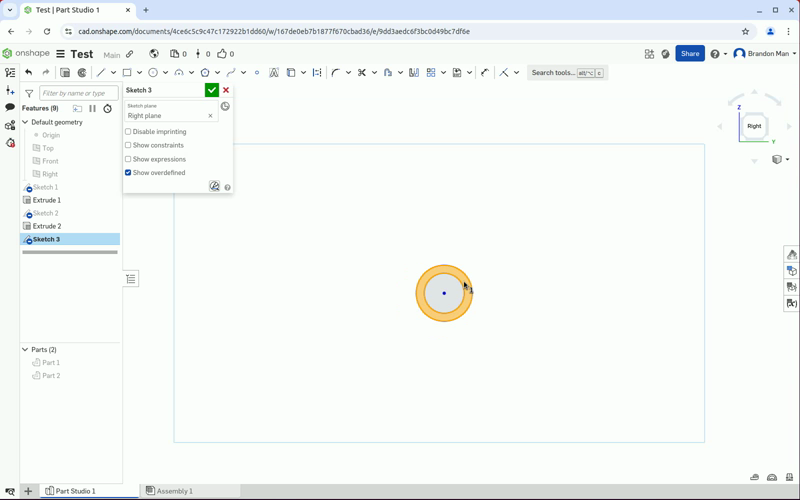
scroll(-6)
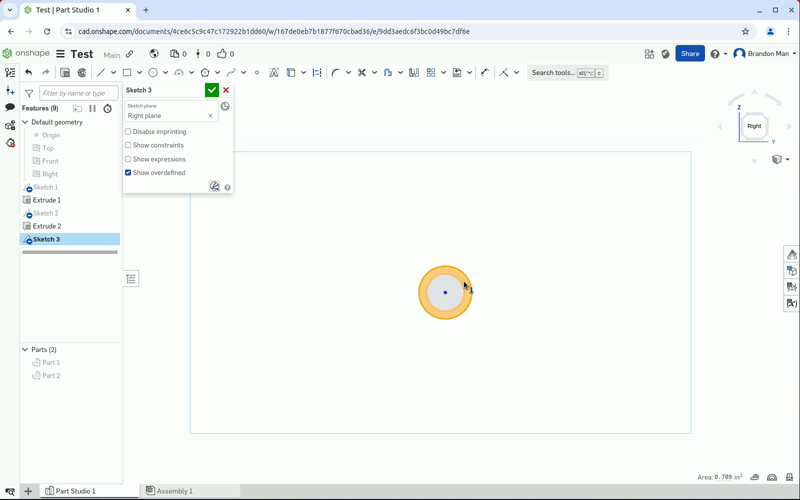
scroll(-6)
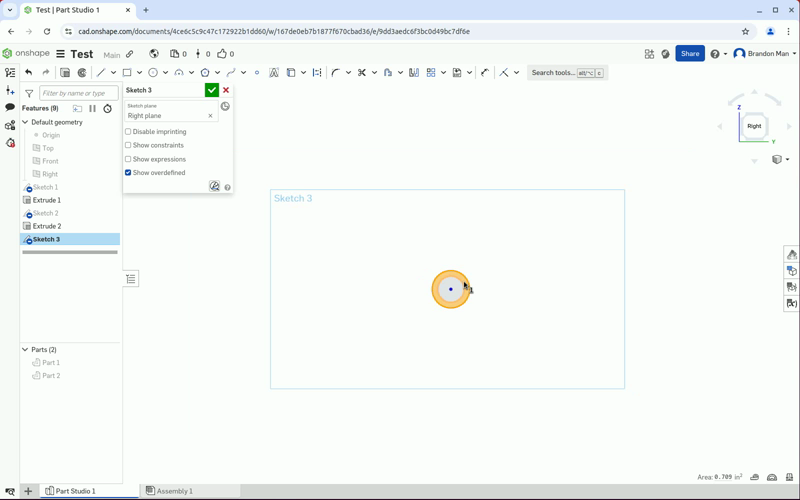
scroll(-6)
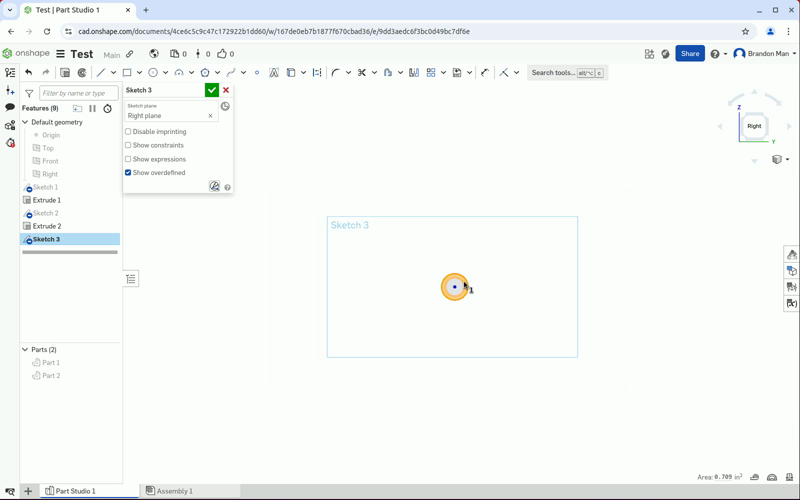
scroll(-6)
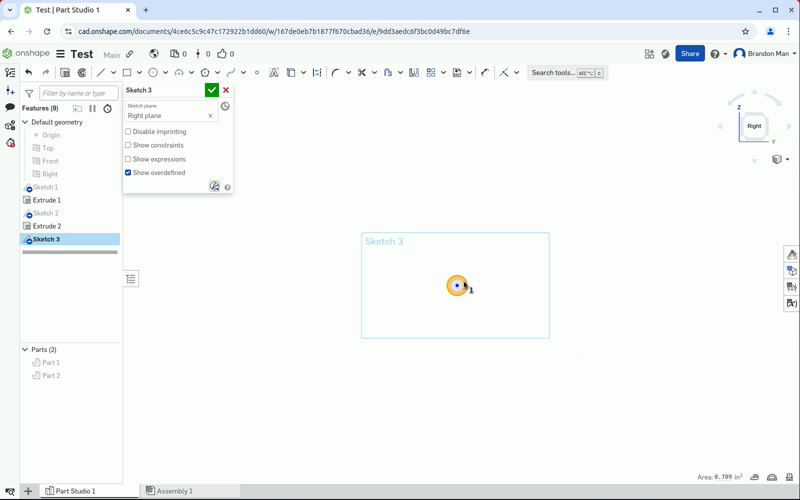
scroll(-6)
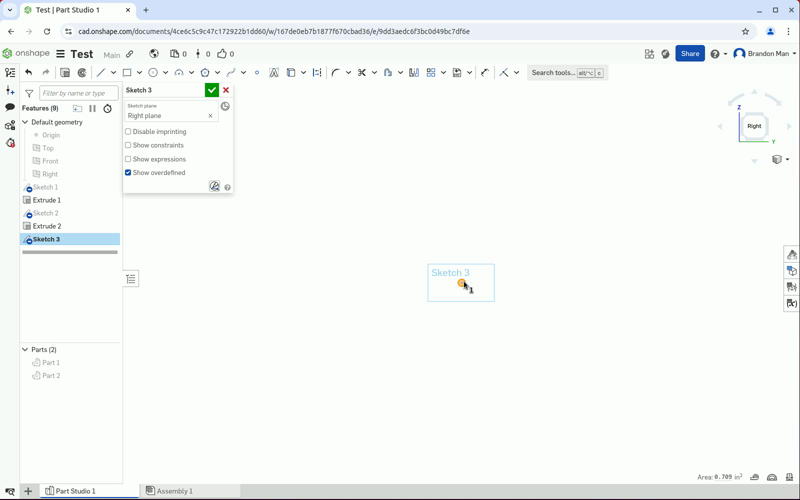
mouse_move(73, 352)
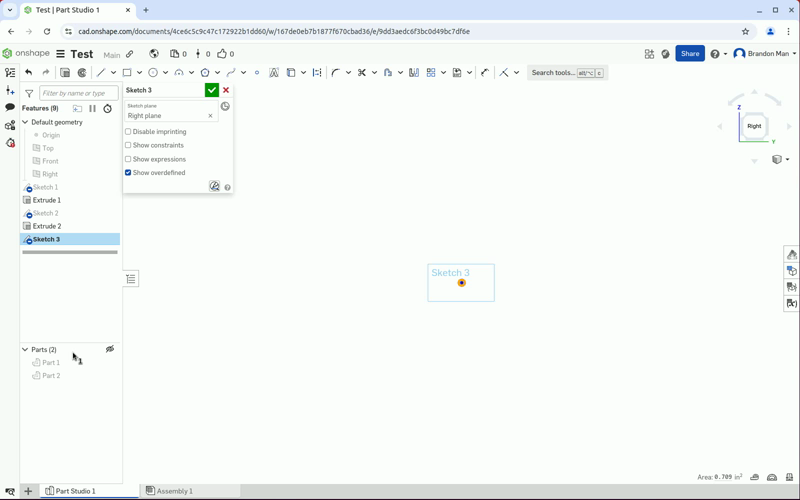
key(shift+y)
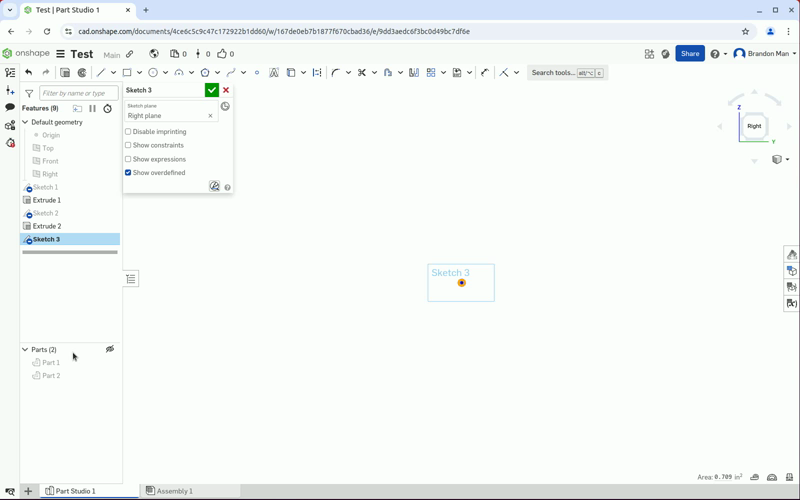
key(shift+e)
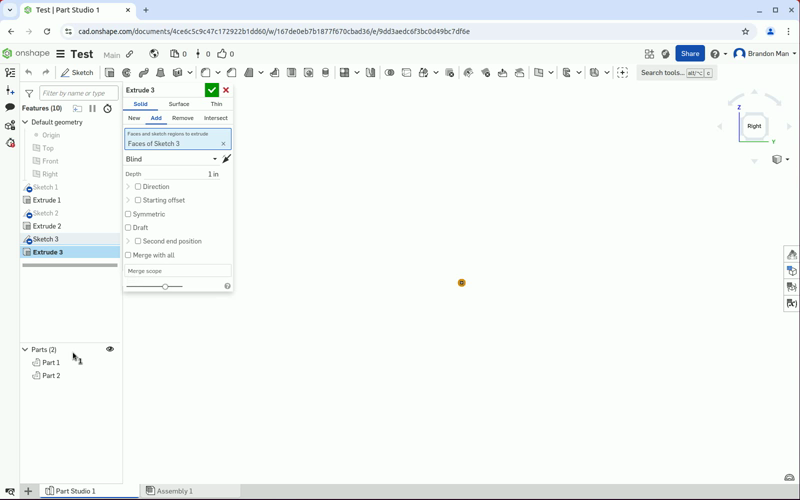
mouse_move(143, 106)
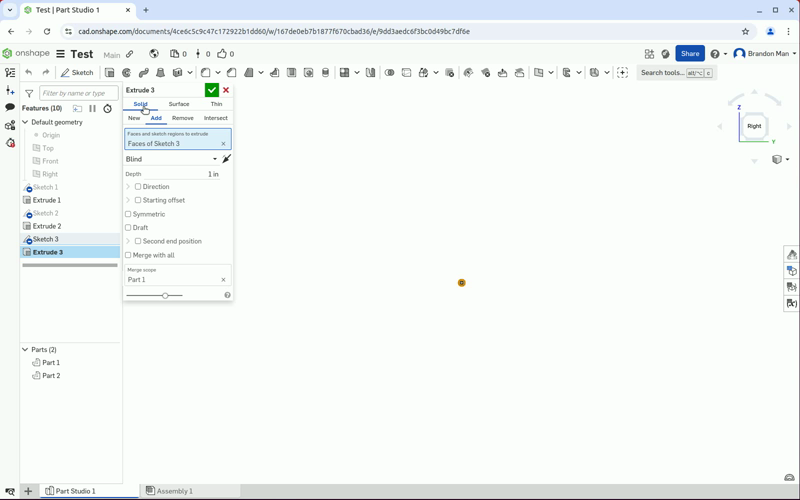
click(143, 106)
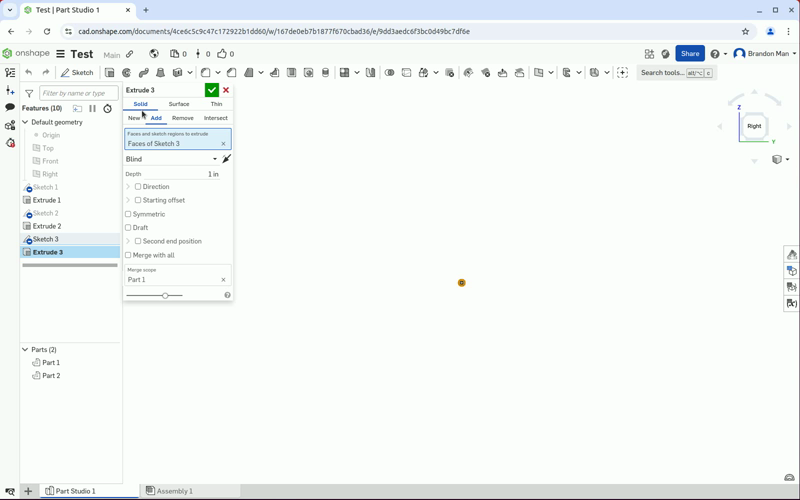
mouse_move(137, 120)
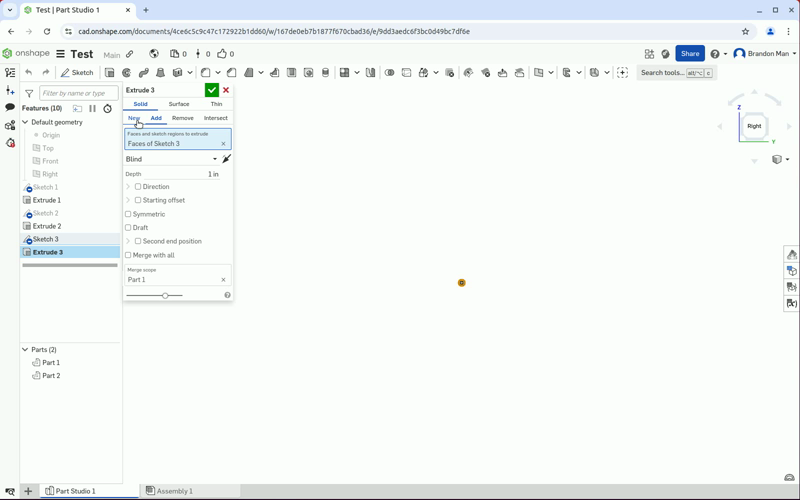
click(137, 120)
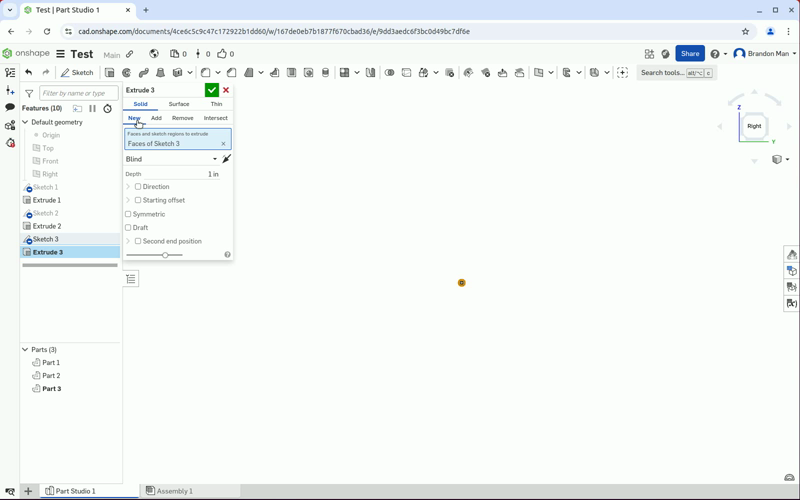
key(tab, 4)
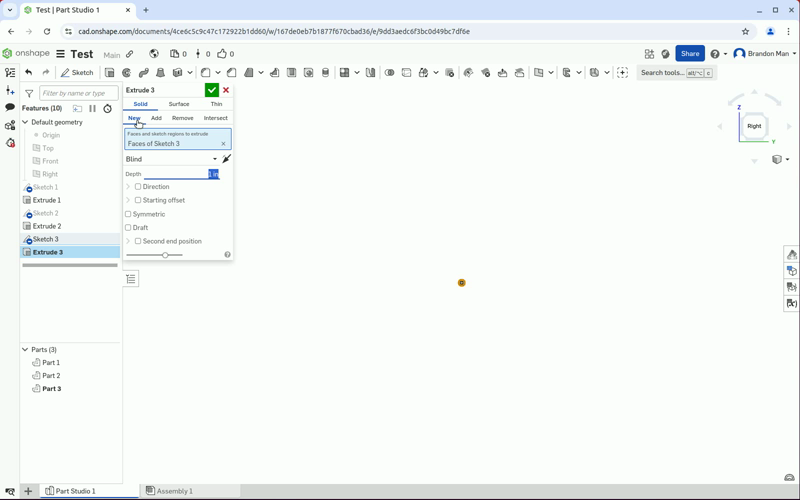
text(1.444)
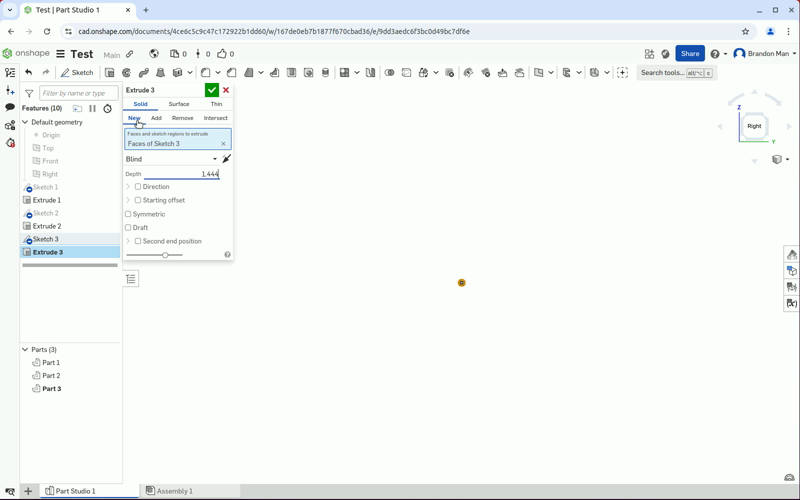
key(enter)
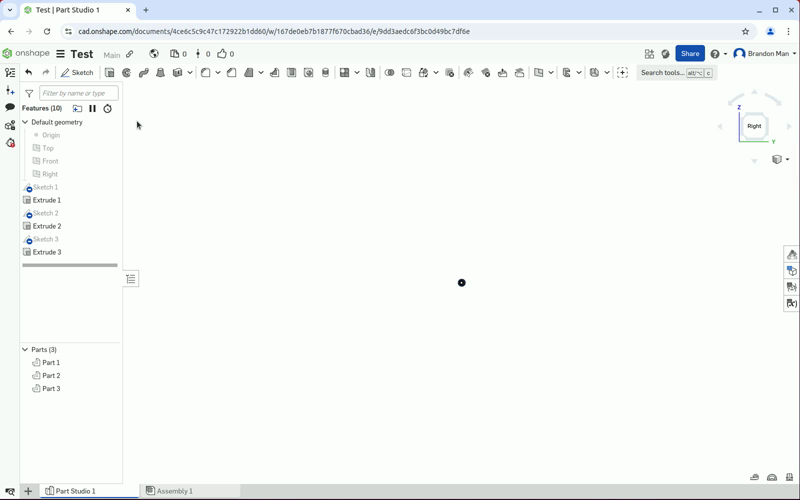
key(shift+h)
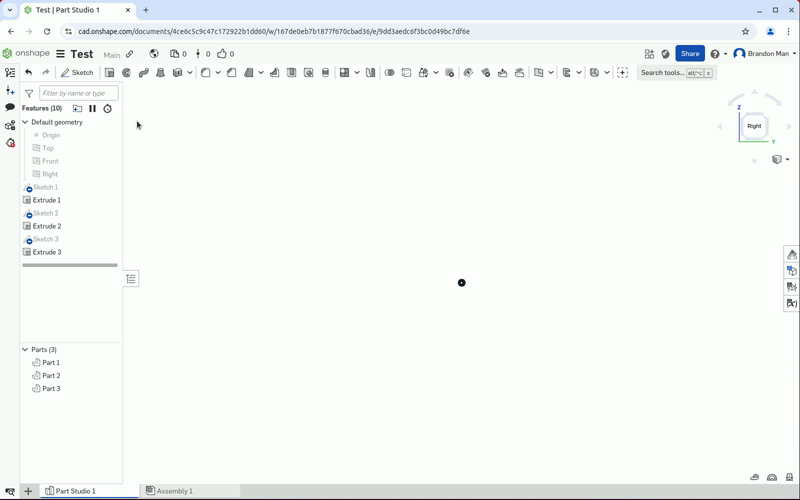
key(shift+h)
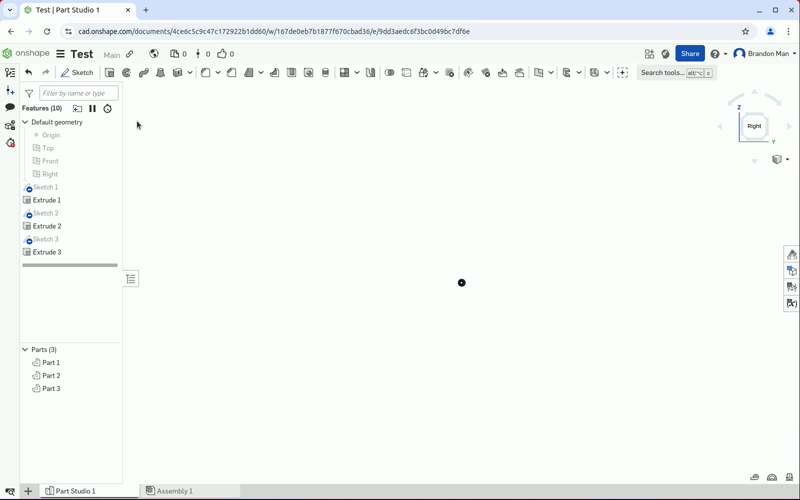
mouse_move(73, 189)
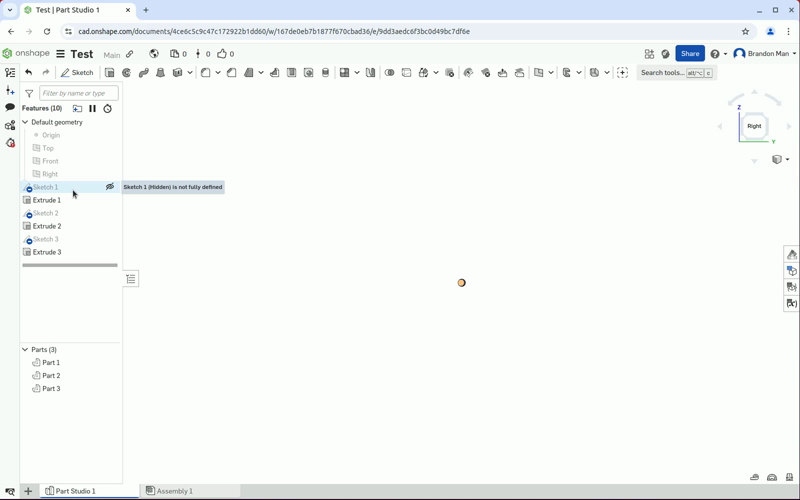
click(73, 189)
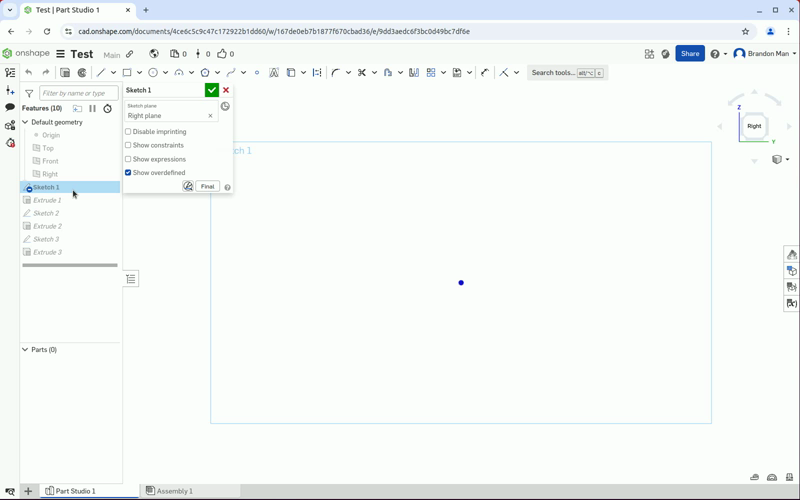
mouse_move(229, 92)
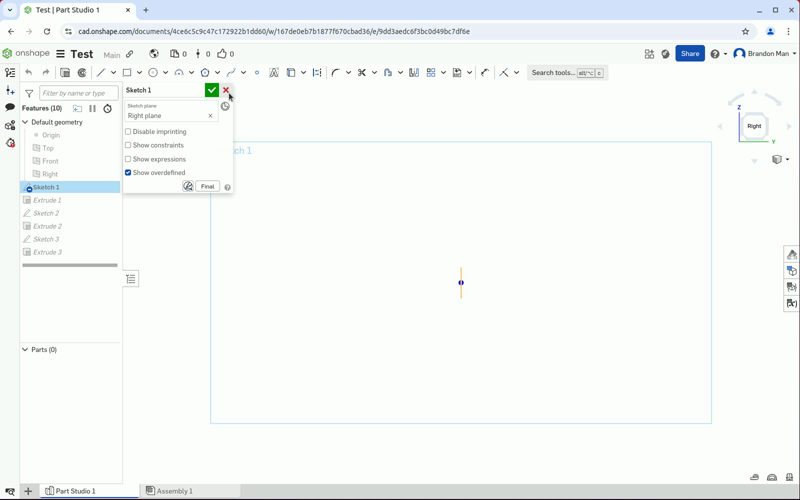
click(229, 92)
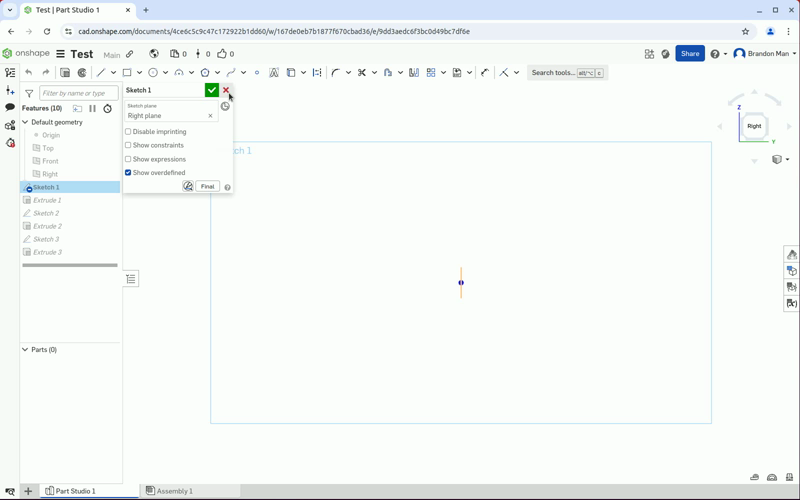
key(shift+s)
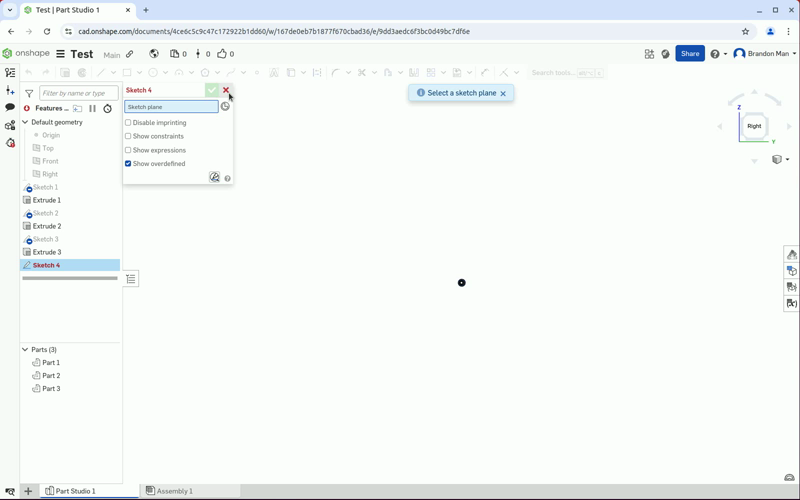
mouse_move(73, 176)
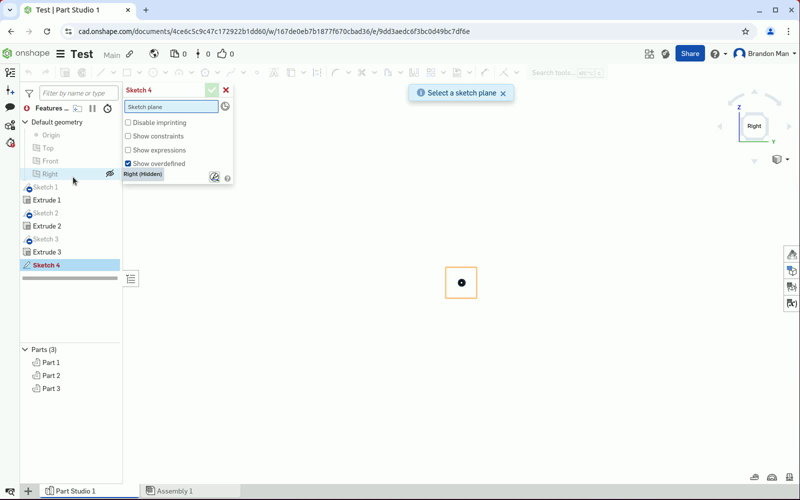
click(73, 176)
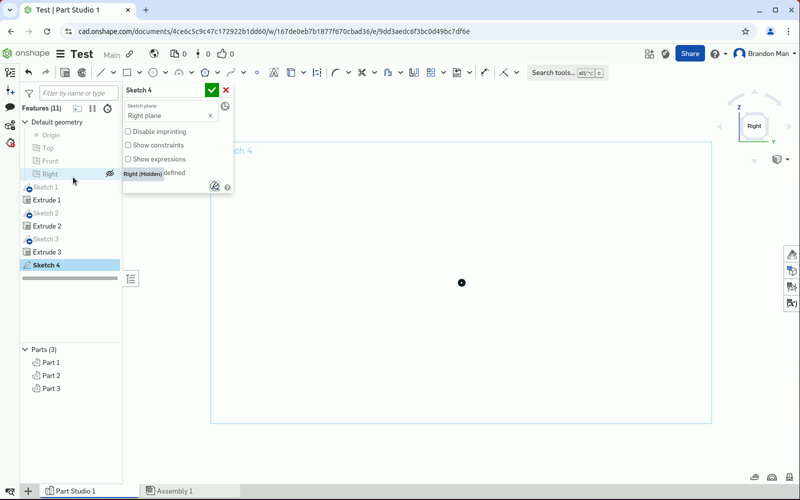
mouse_move(73, 352)
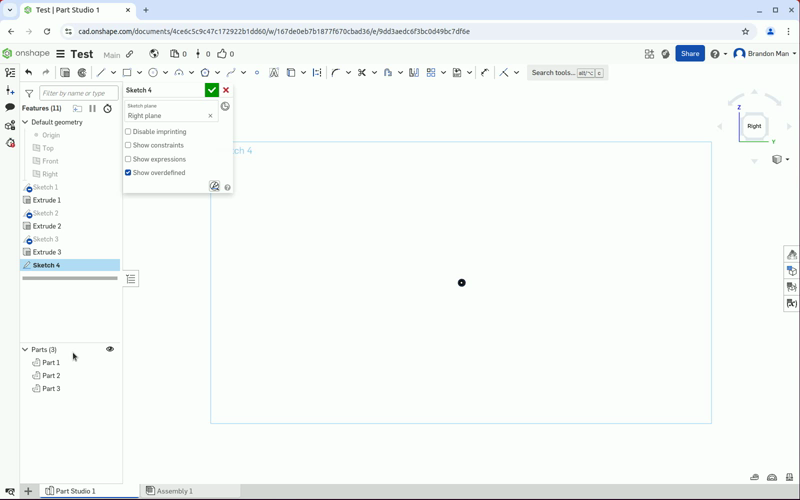
key(y)
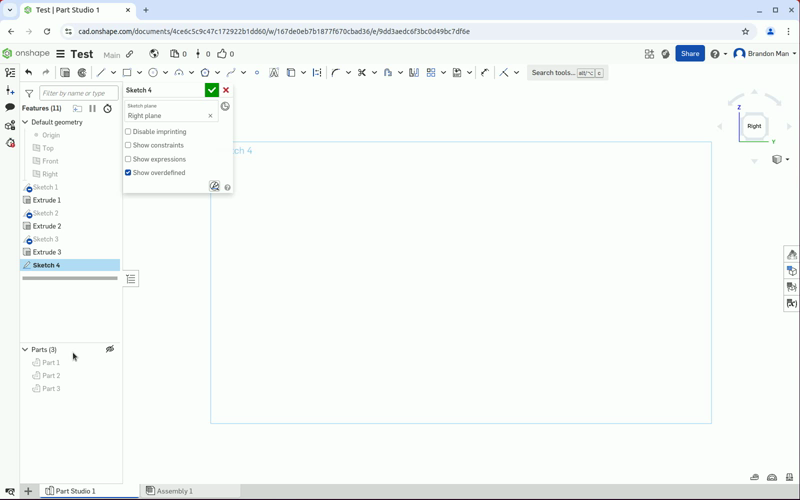
key(c)
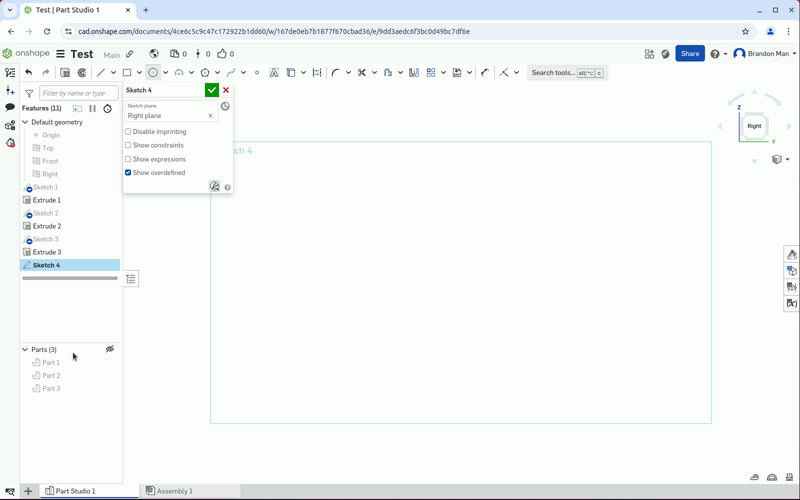
key_down(shift)
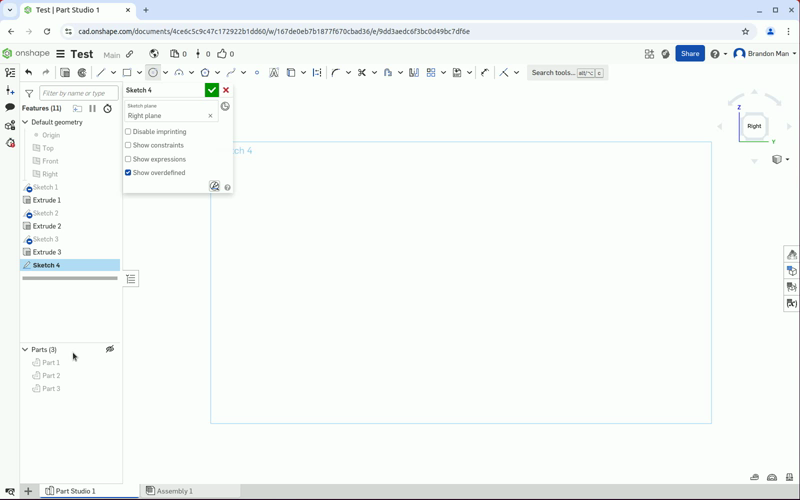
mouse_move(461, 282)
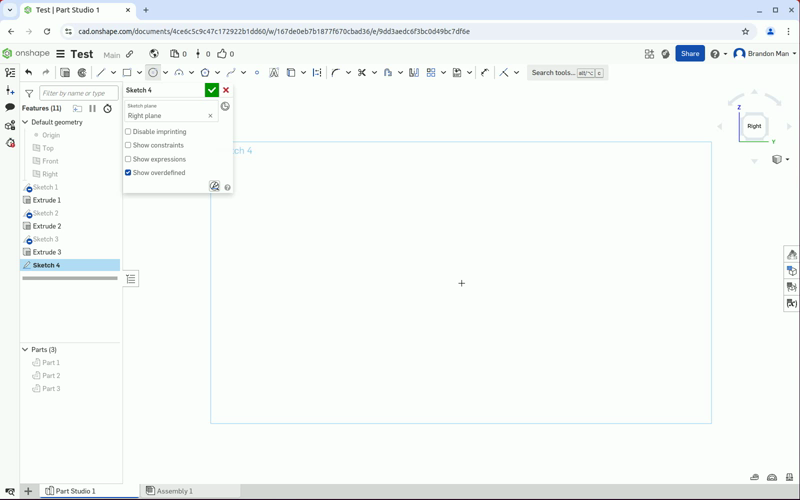
click(461, 282)
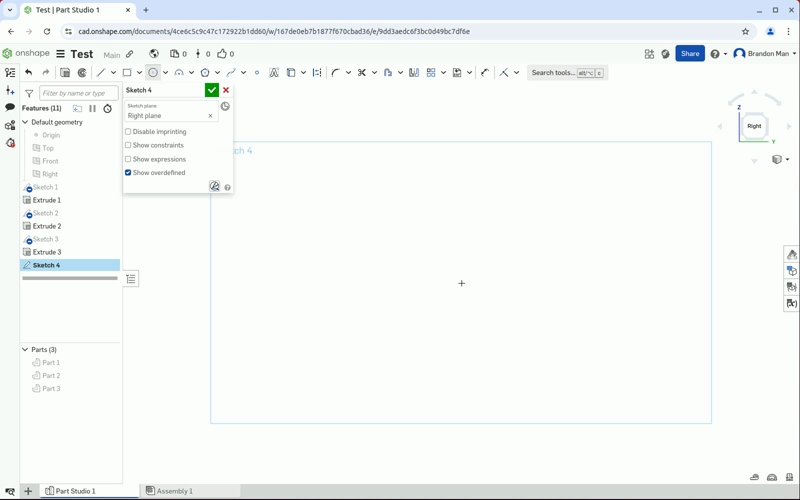
key_up(shift)
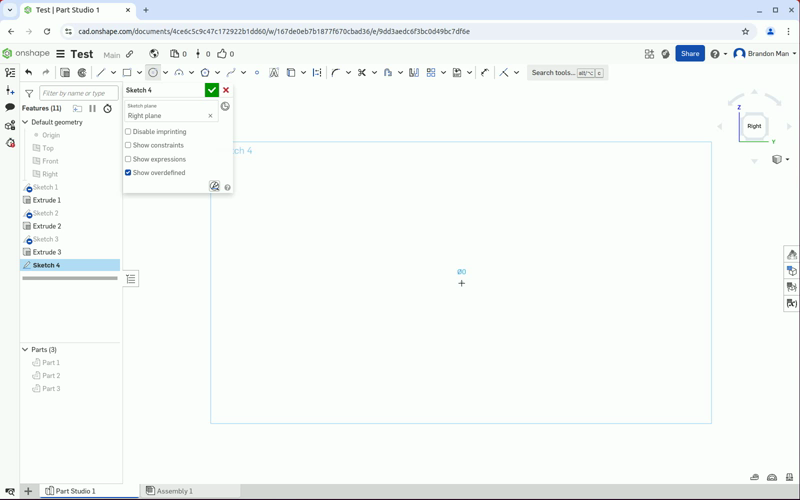
mouse_move(464, 282)
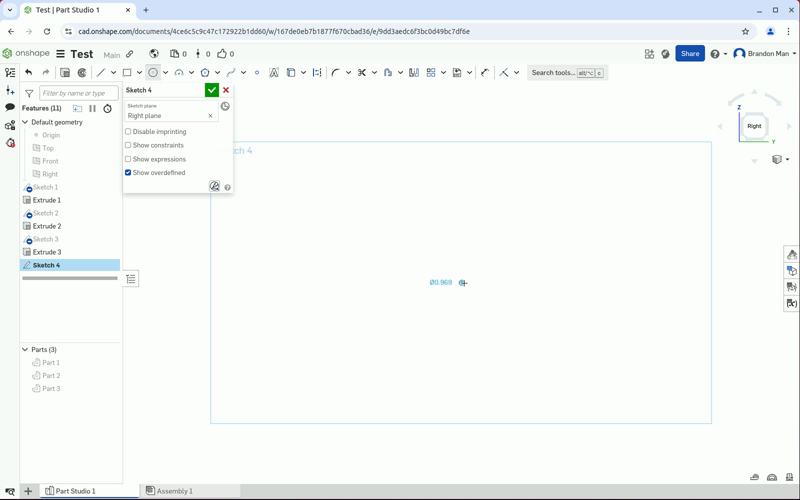
scroll(6)
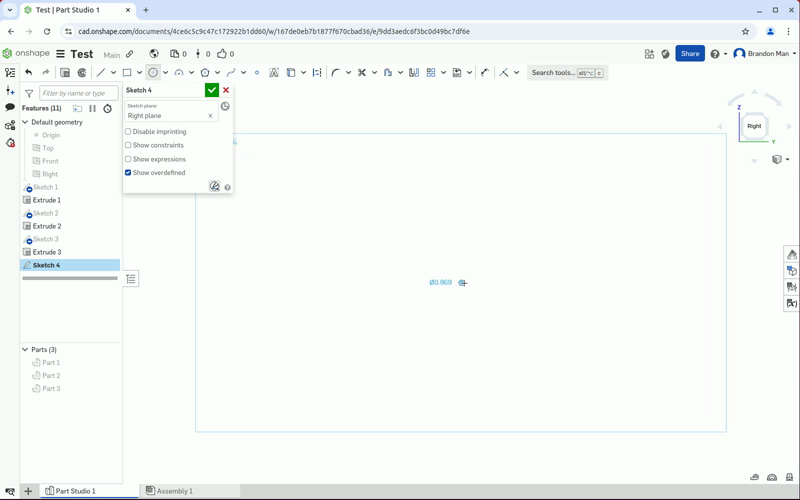
scroll(6)
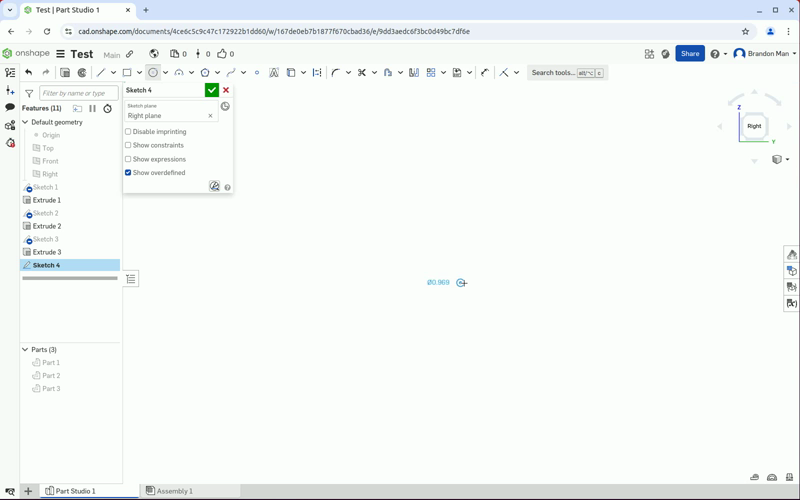
scroll(6)
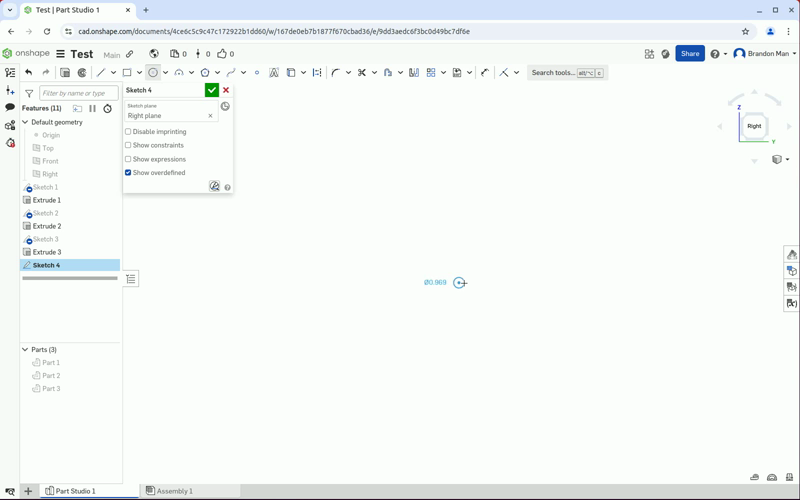
scroll(6)
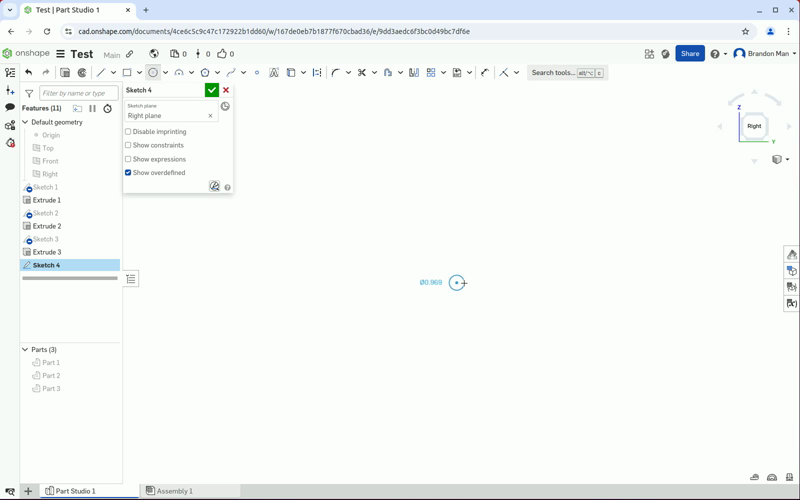
scroll(6)
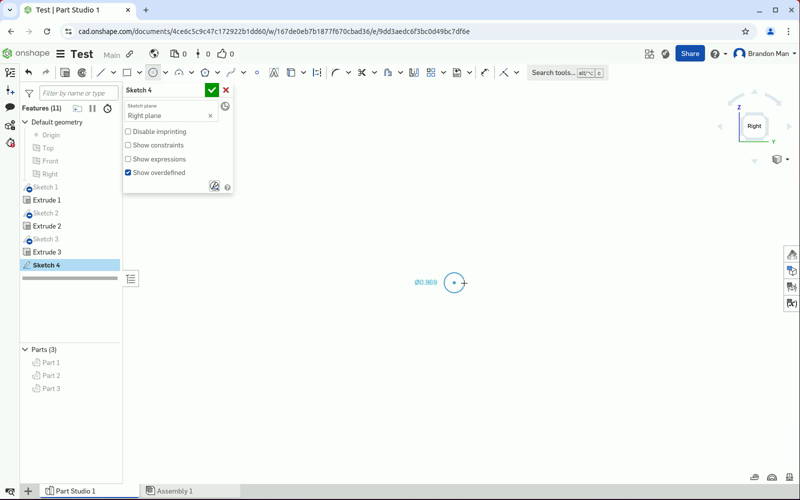
scroll(6)
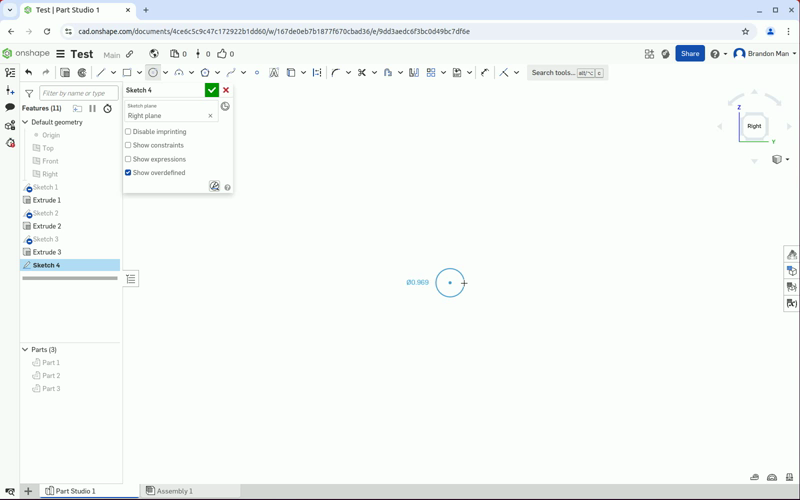
scroll(6)
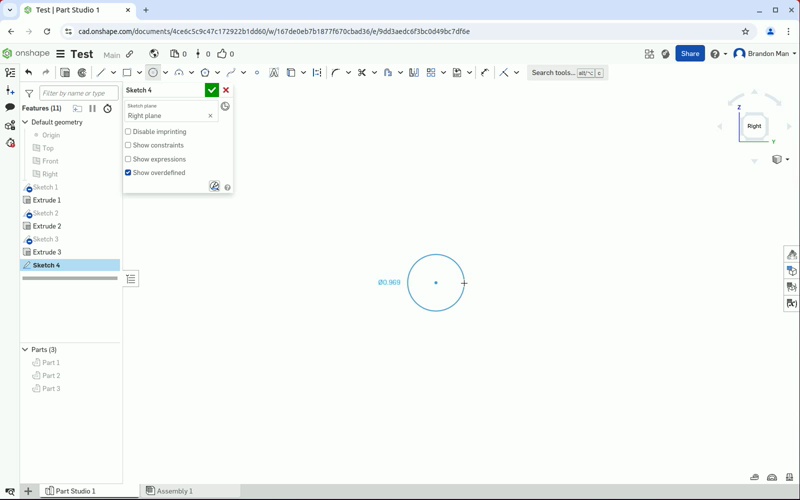
click(464, 282)
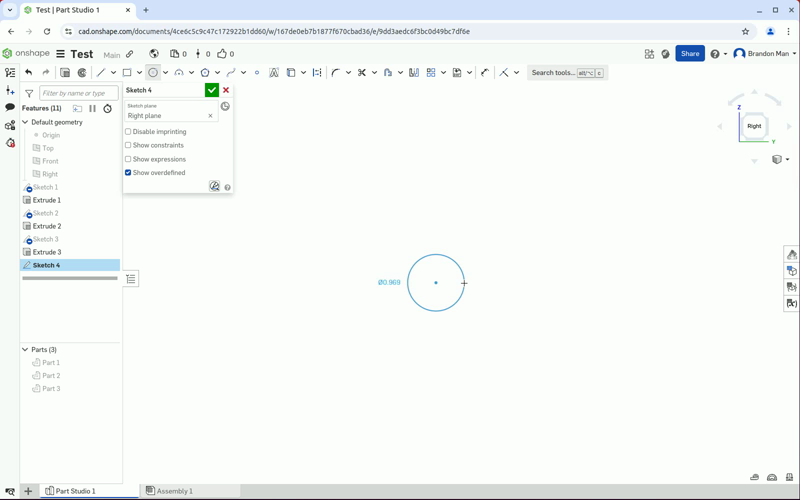
scroll(-6)
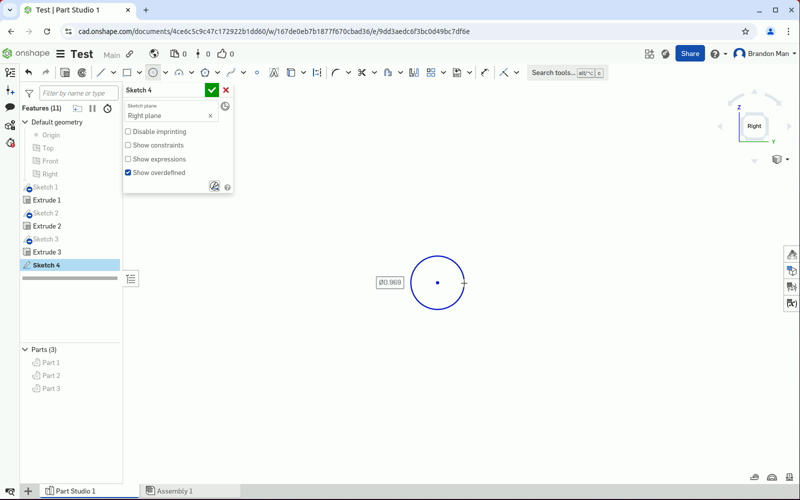
scroll(-6)
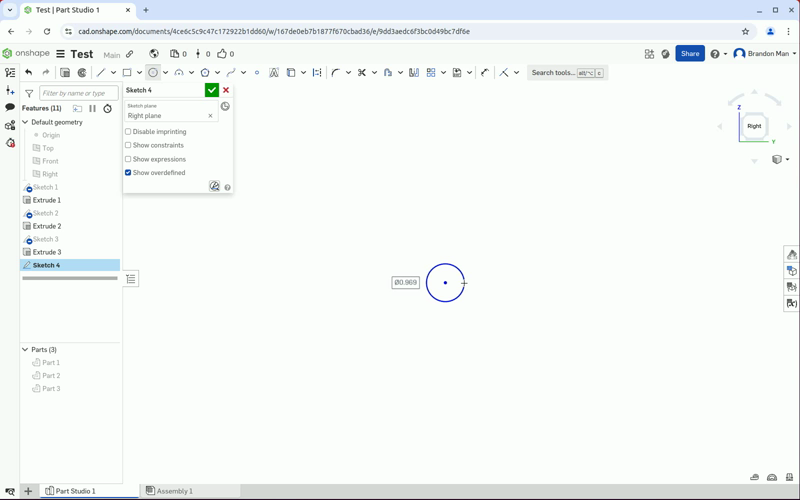
scroll(-6)
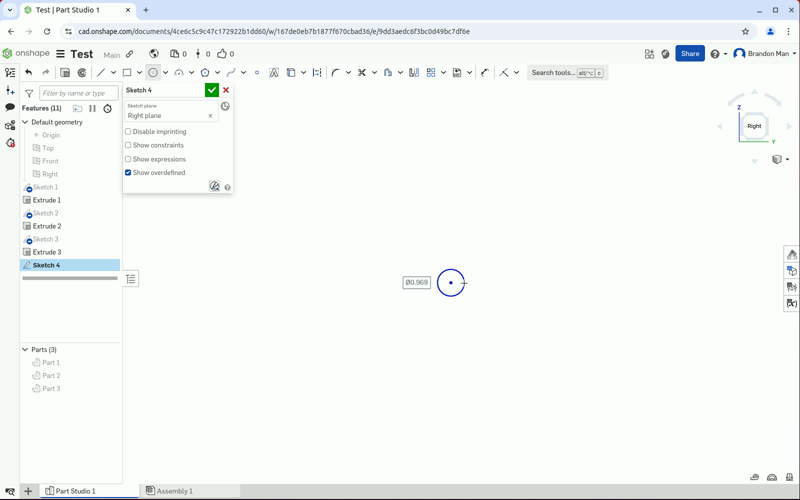
scroll(-6)
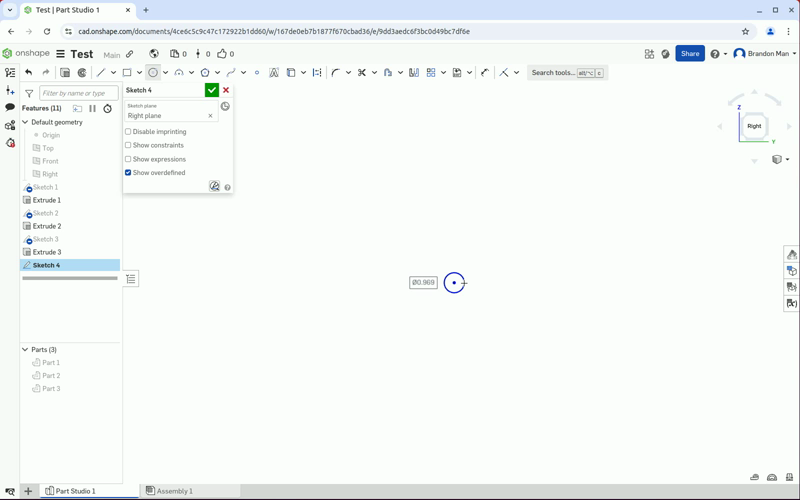
scroll(-6)
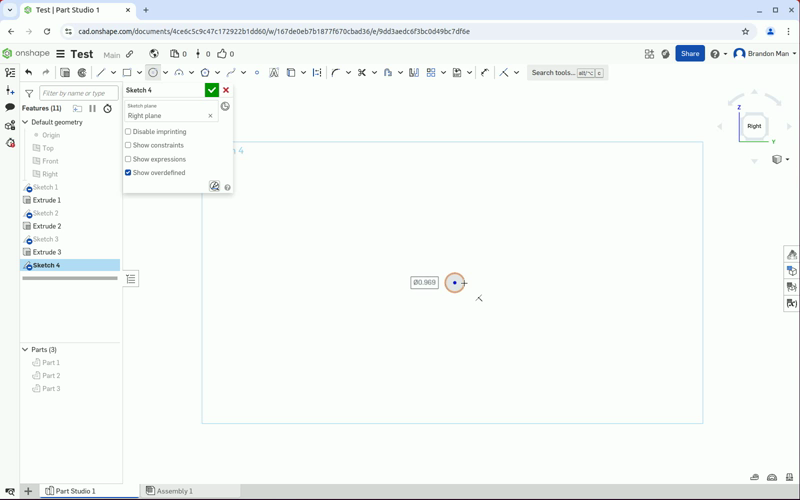
scroll(-6)
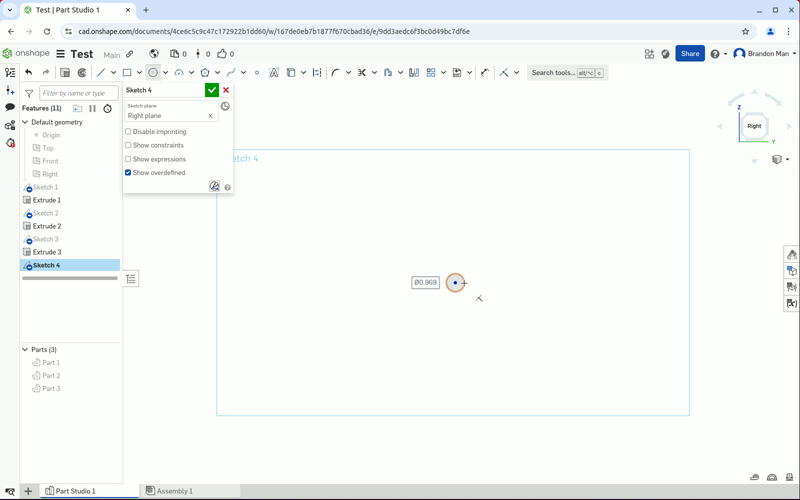
scroll(-6)
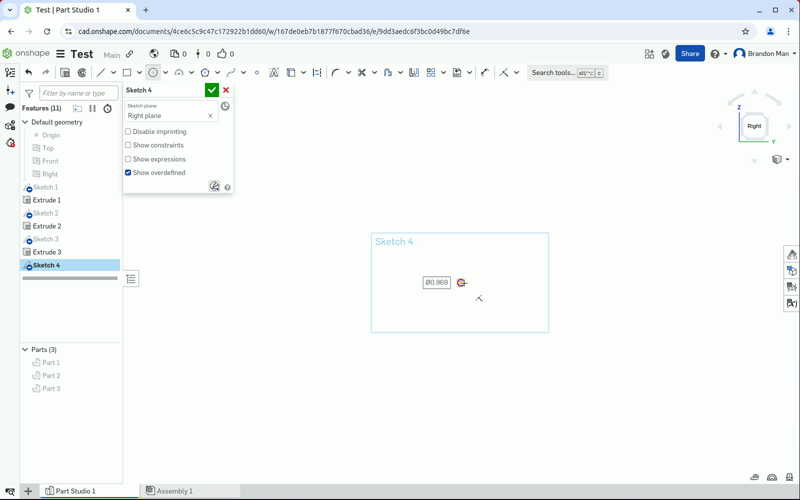
key(esc)
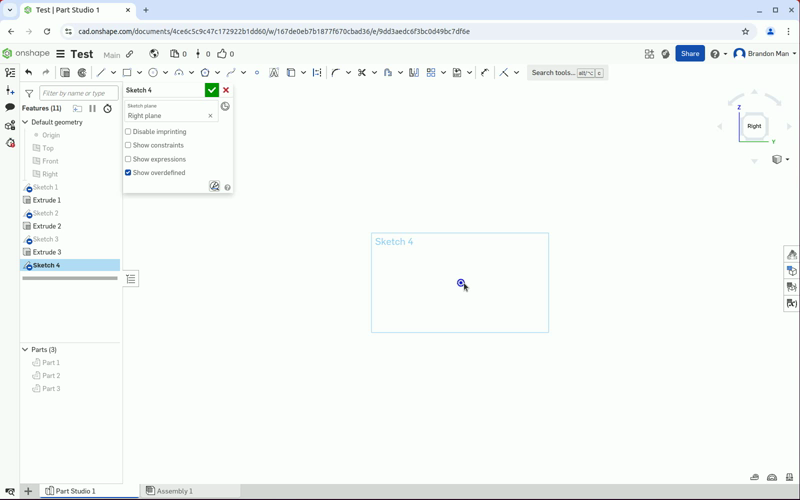
key(c)
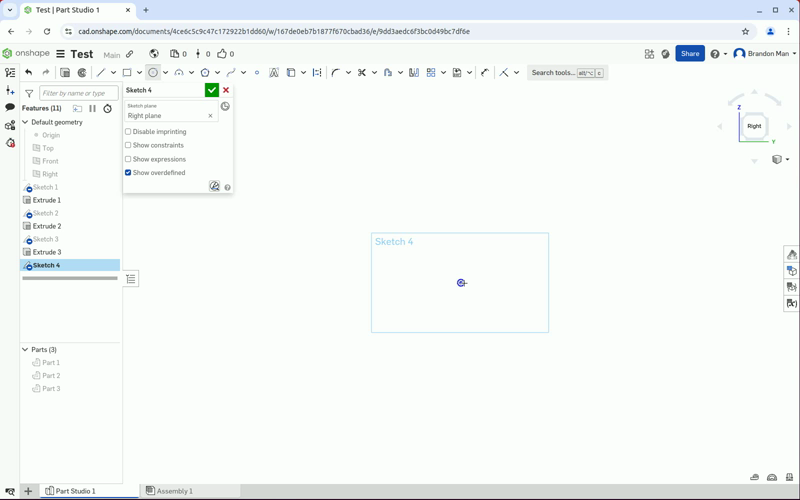
key_down(shift)
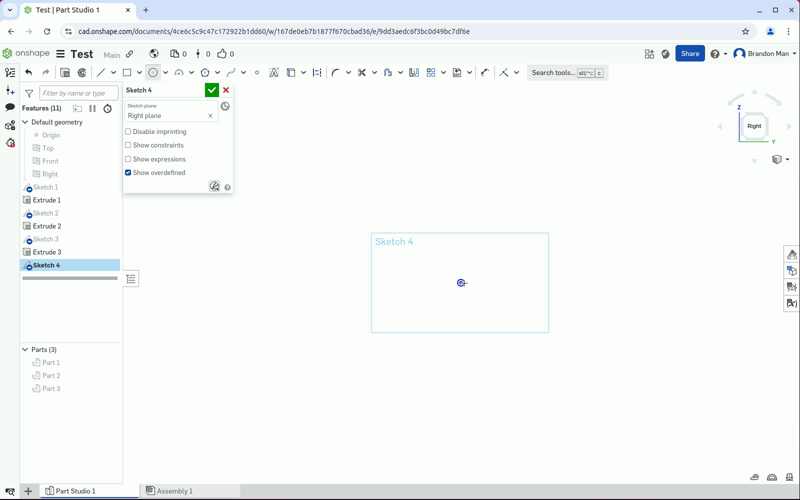
mouse_move(461, 282)
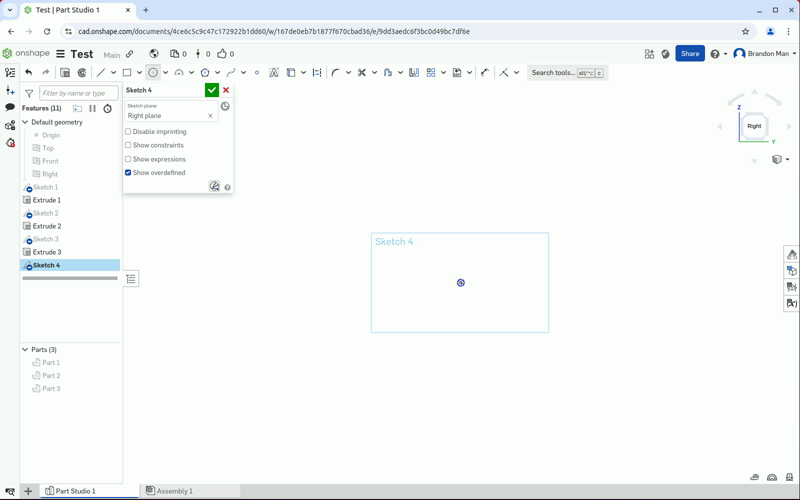
scroll(6)
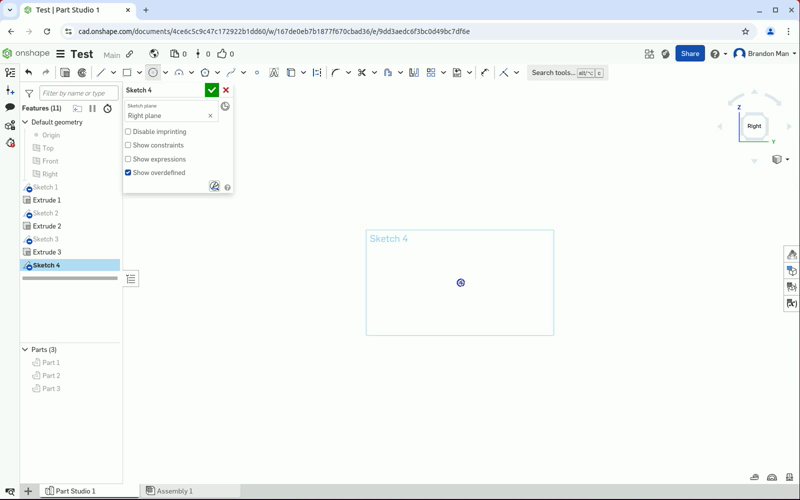
scroll(6)
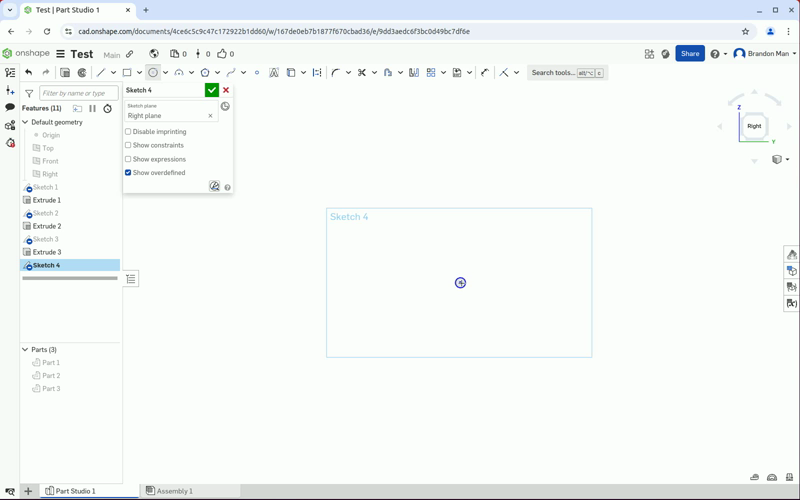
scroll(6)
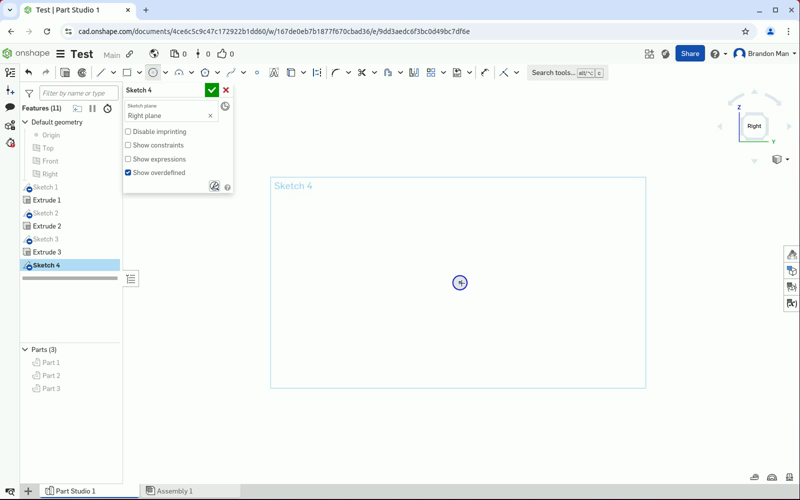
scroll(6)
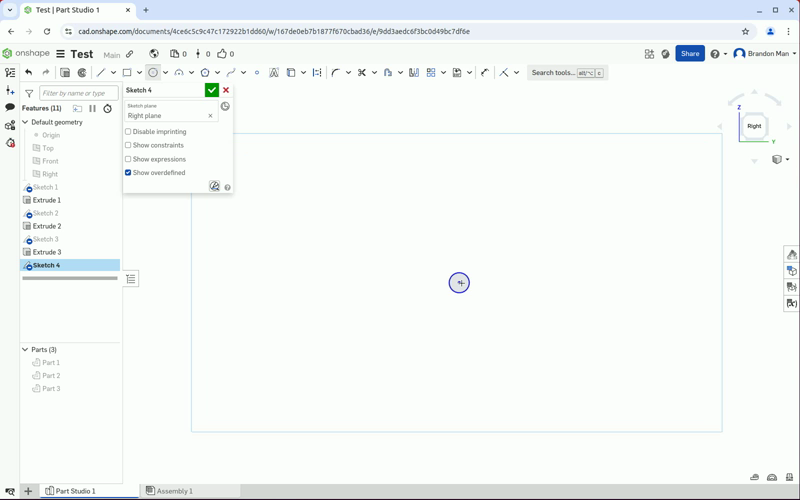
scroll(6)
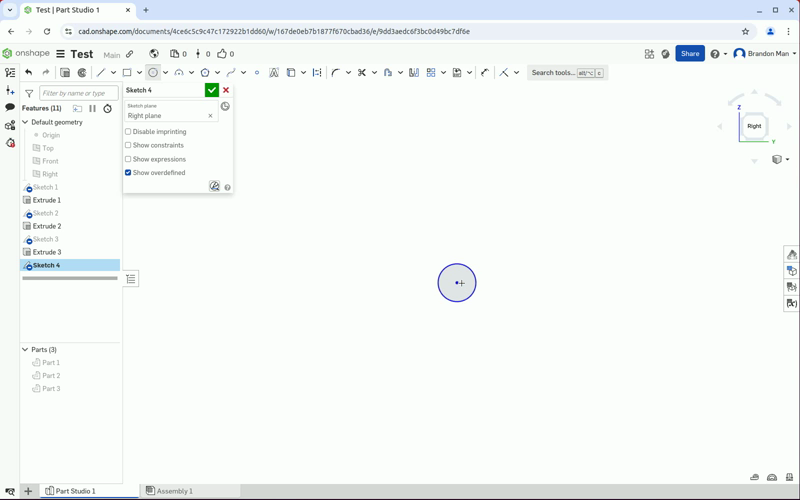
scroll(6)
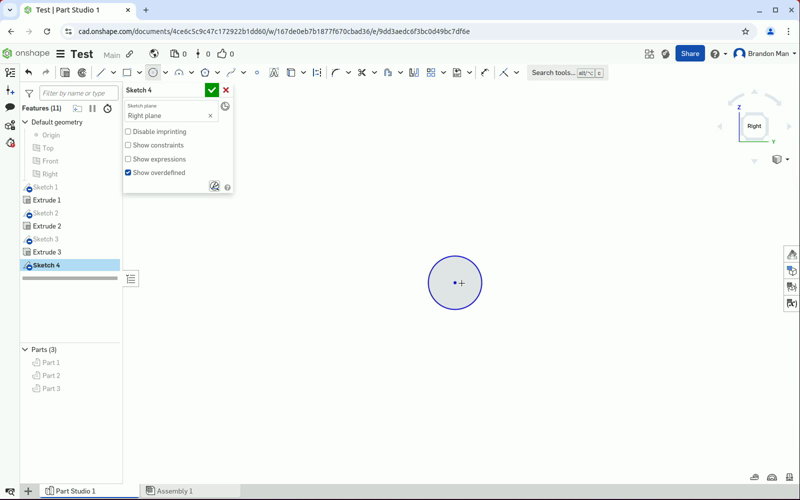
scroll(6)
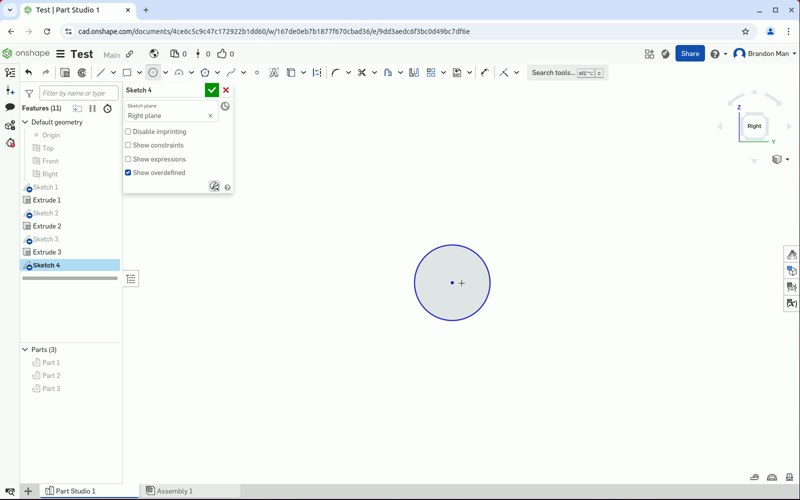
click(461, 282)
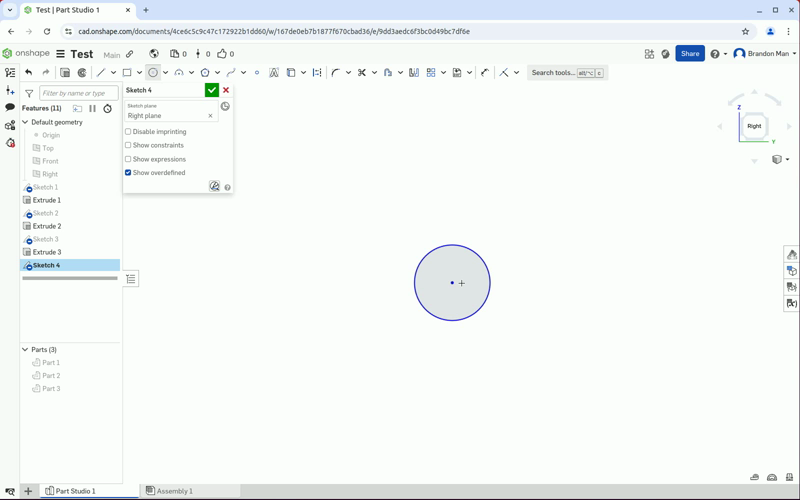
scroll(-6)
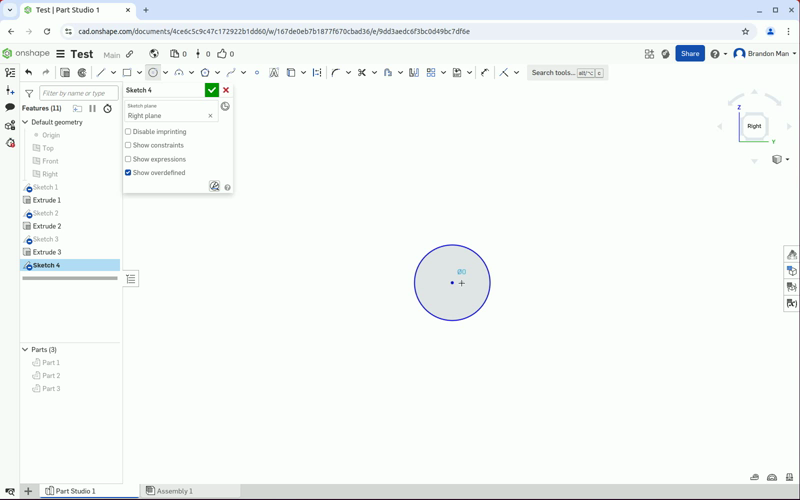
scroll(-6)
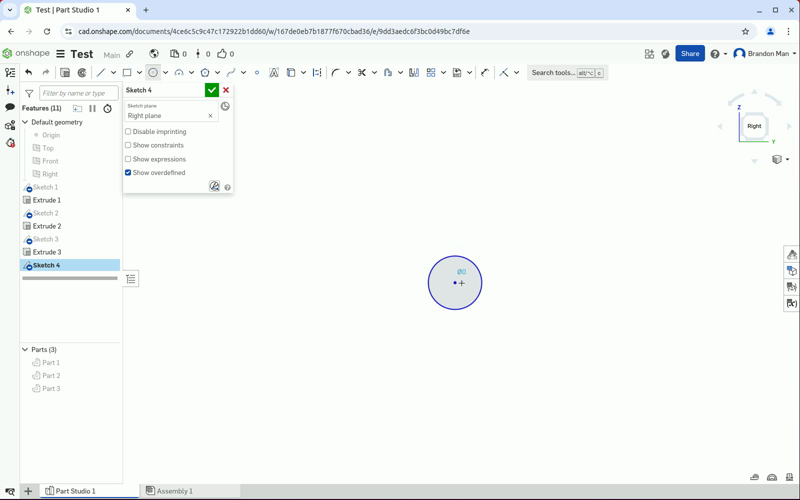
scroll(-6)
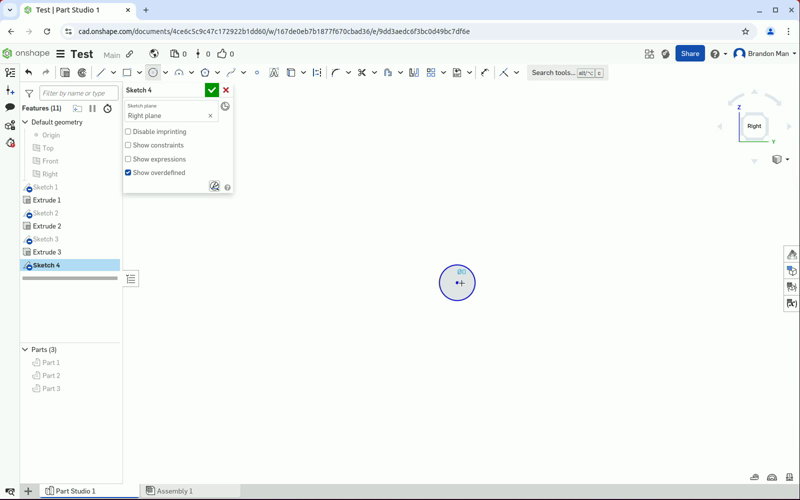
scroll(-6)
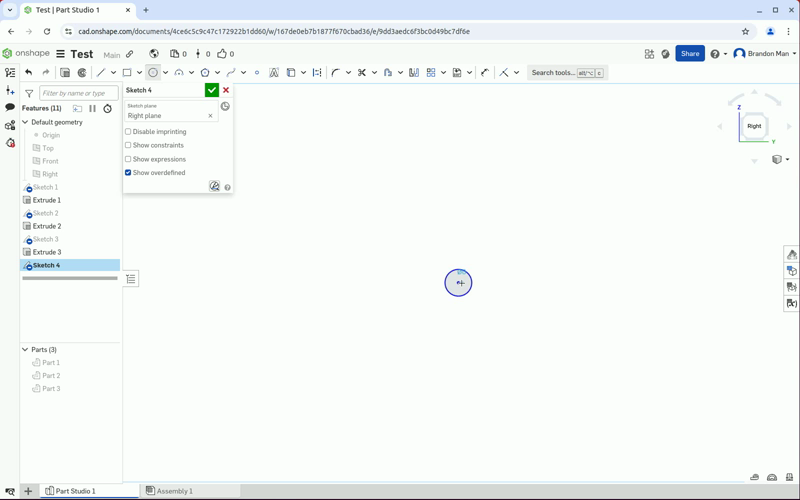
scroll(-6)
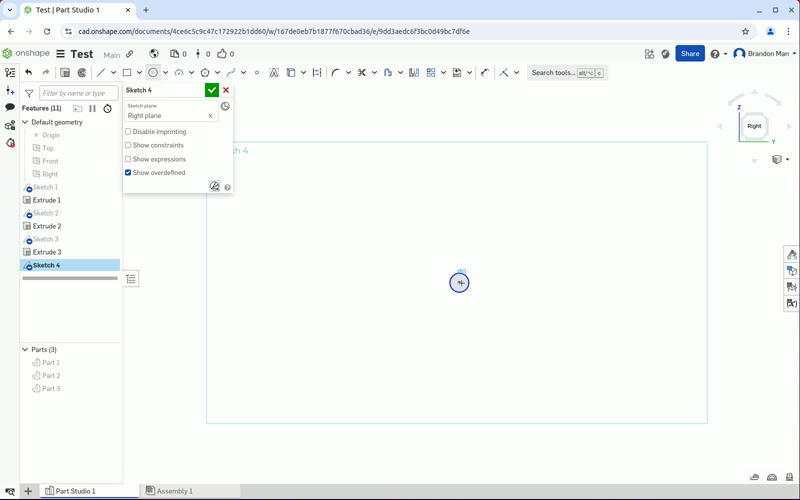
scroll(-6)
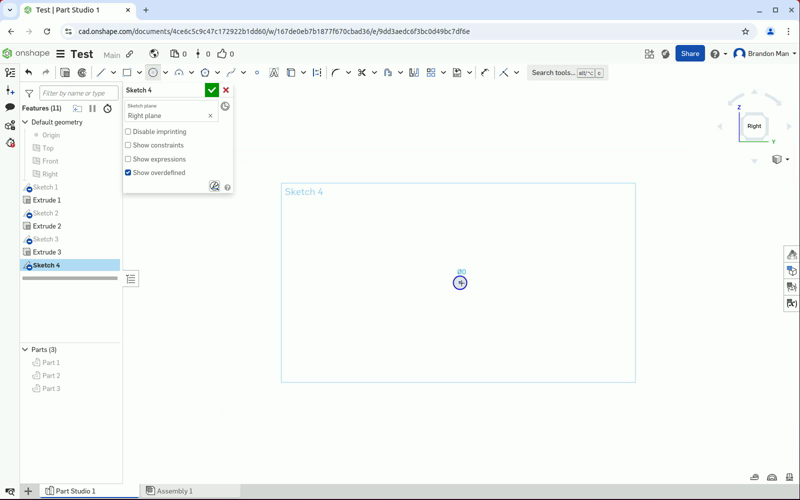
scroll(-6)
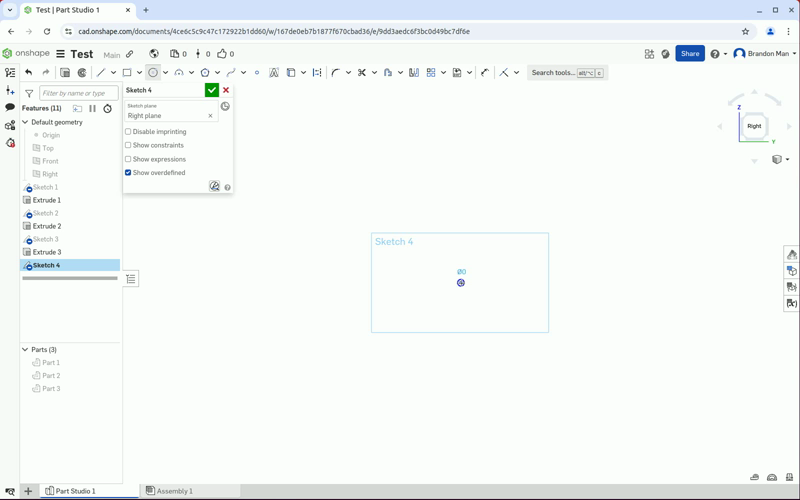
key_up(shift)
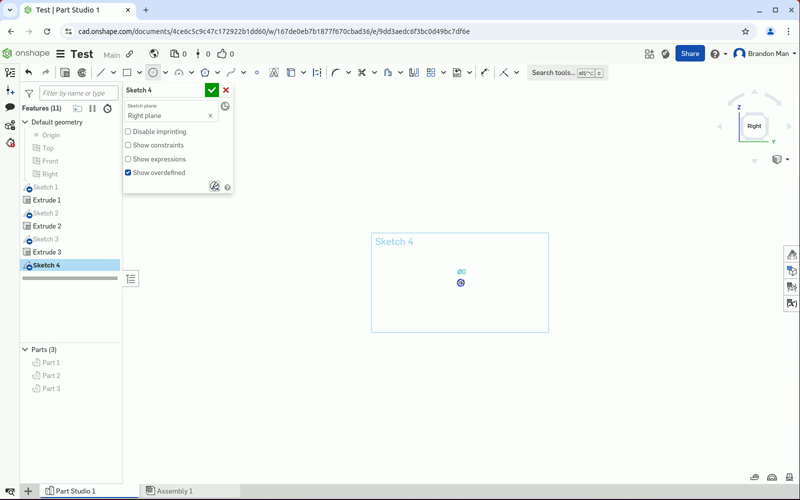
mouse_move(463, 282)
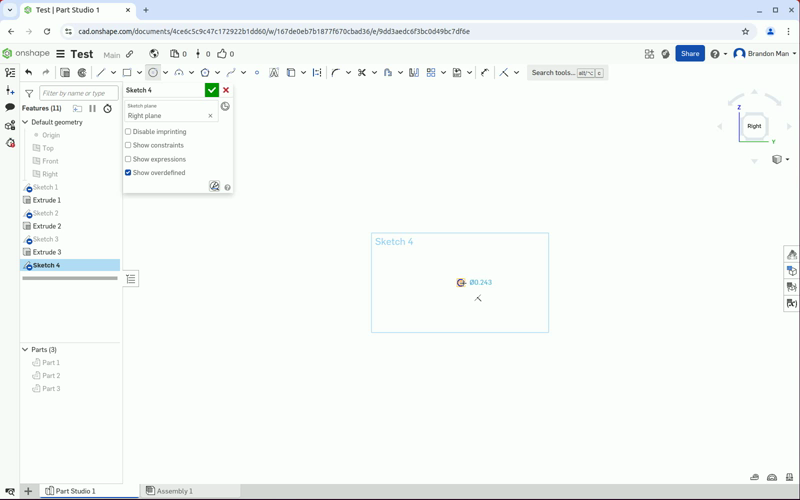
scroll(6)
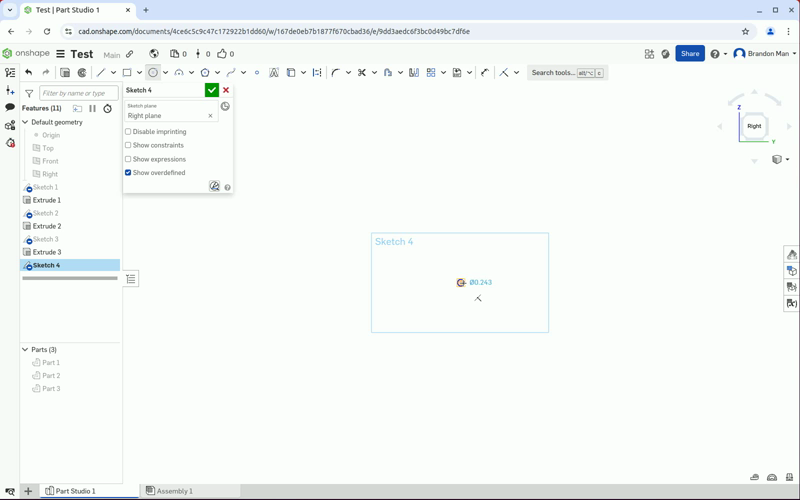
scroll(6)
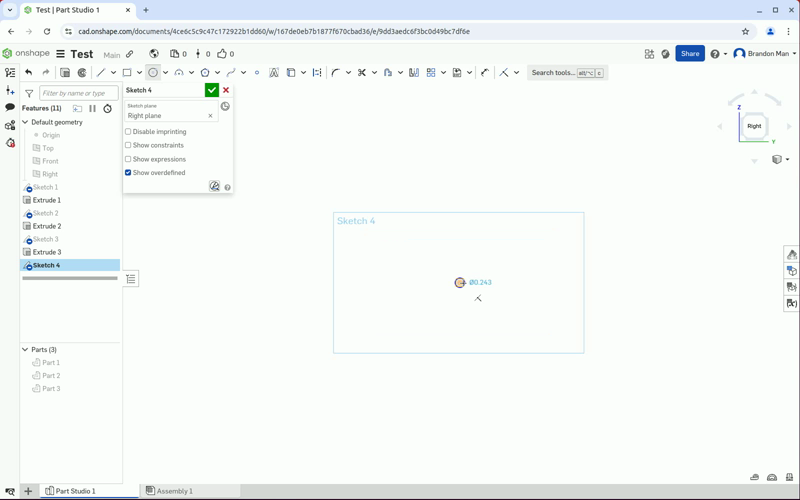
scroll(6)
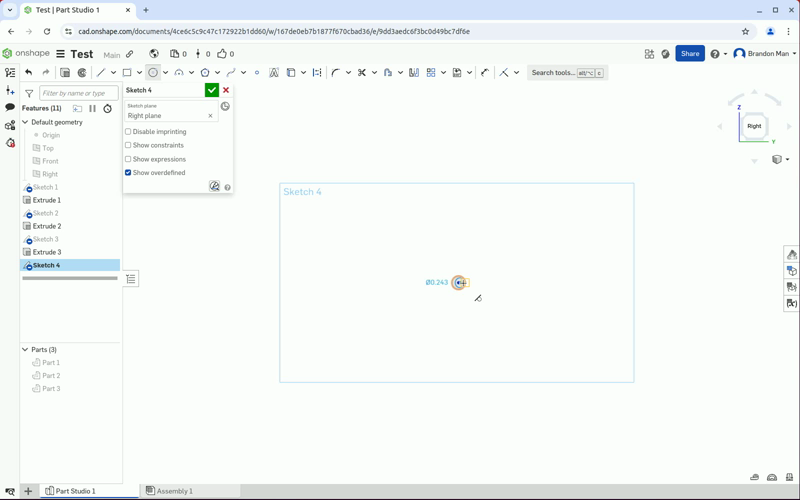
scroll(6)
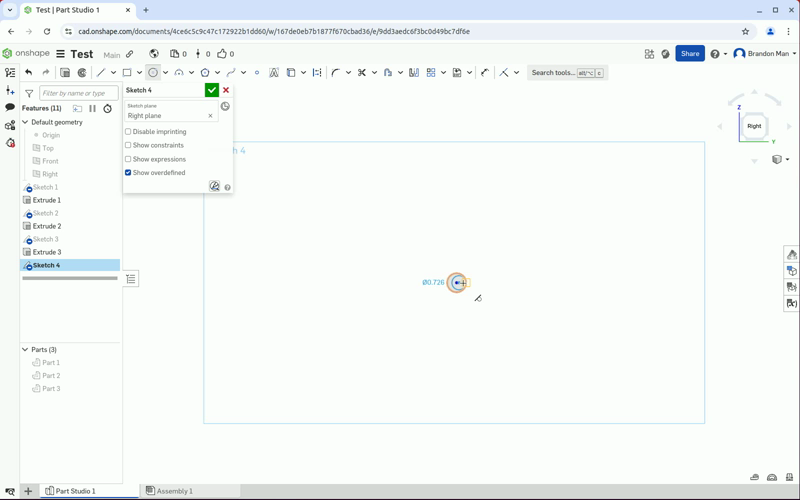
scroll(6)
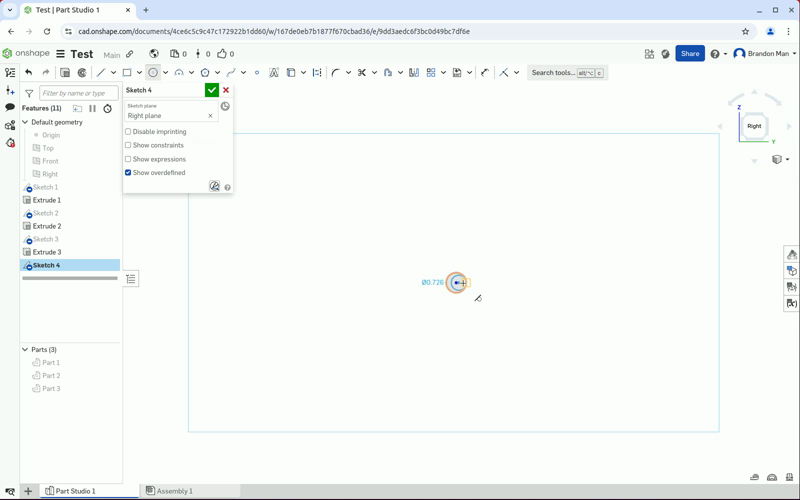
scroll(6)
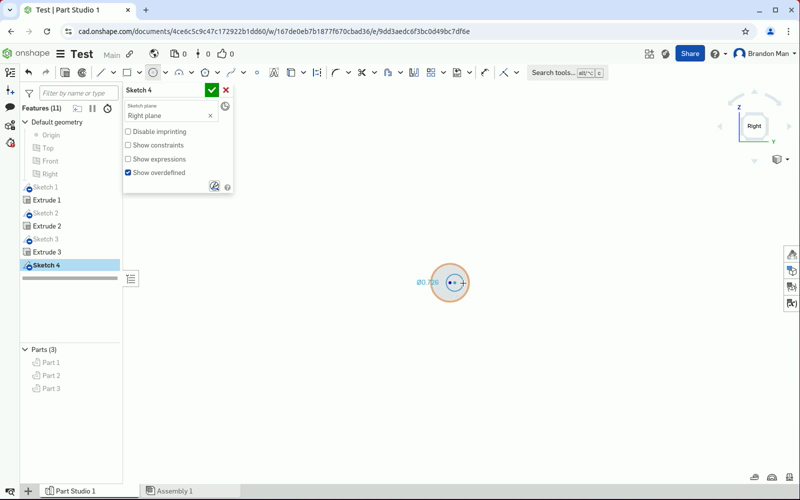
scroll(6)
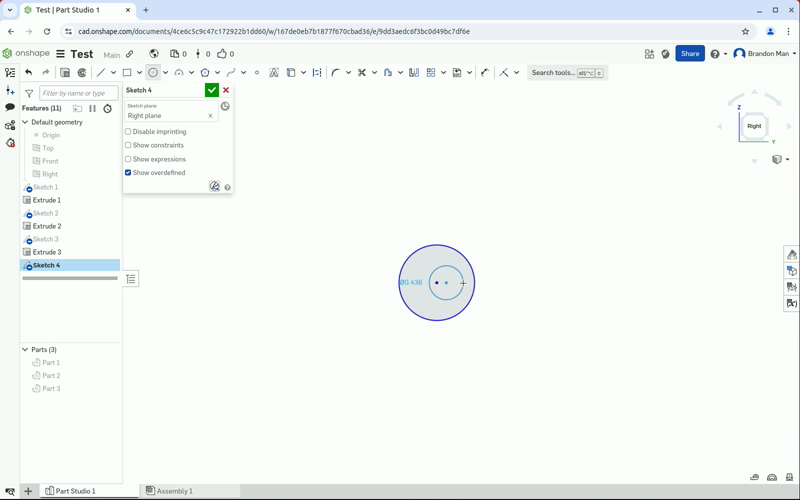
click(463, 282)
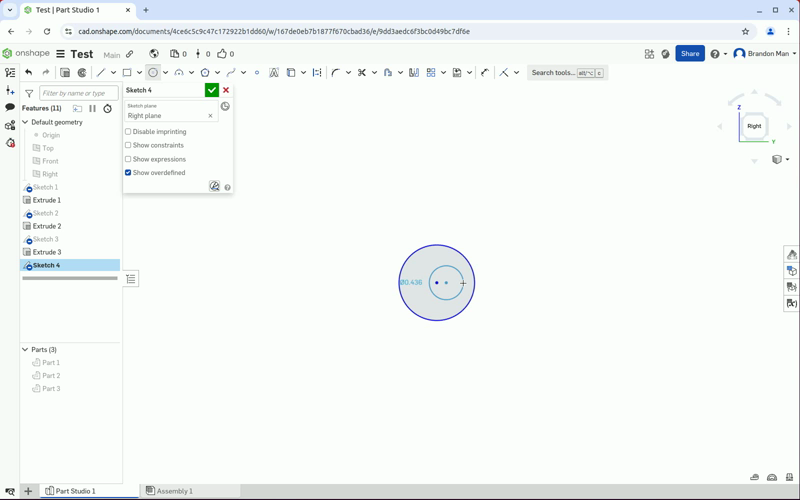
scroll(-6)
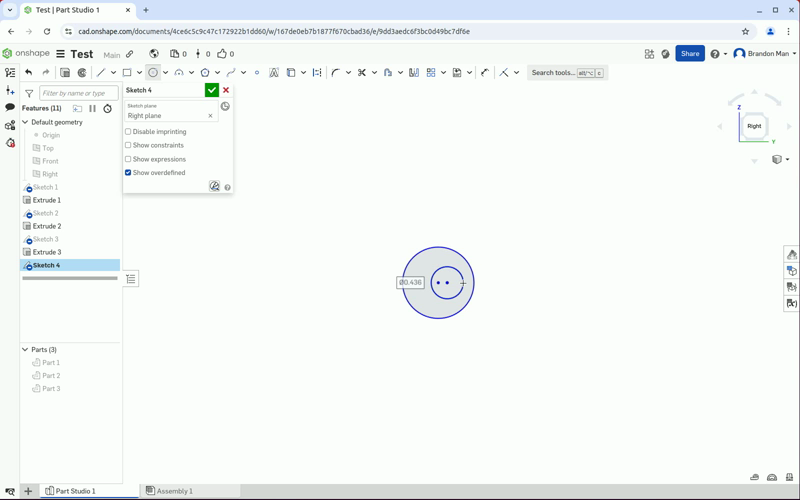
scroll(-6)
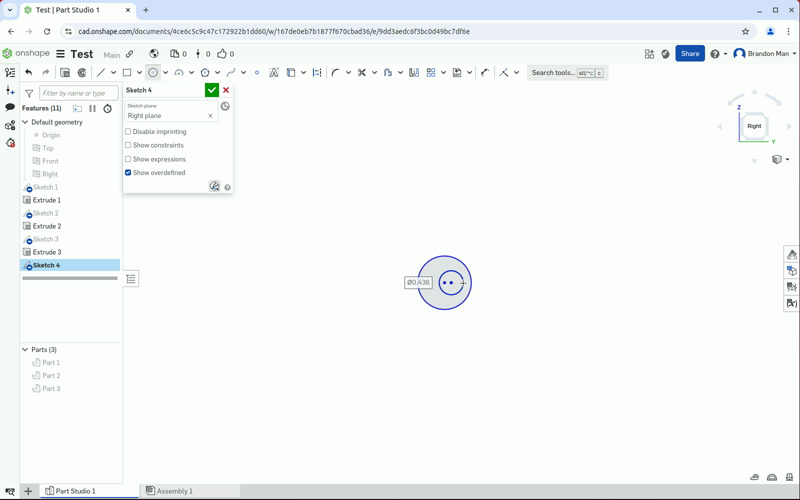
scroll(-6)
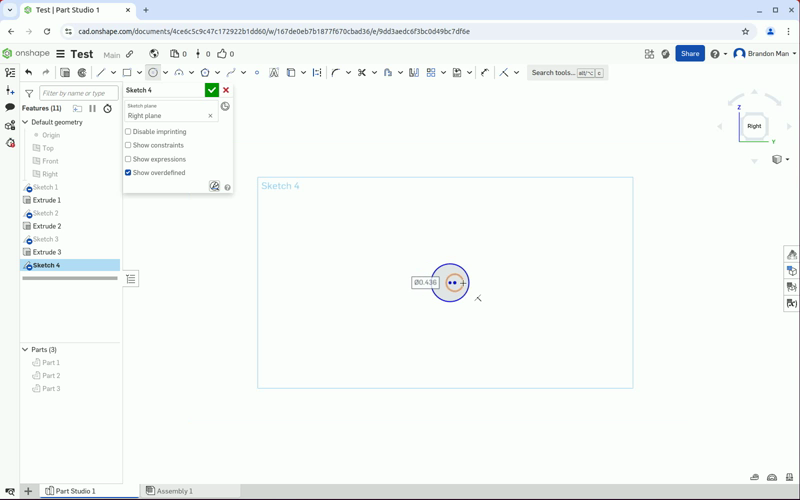
scroll(-6)
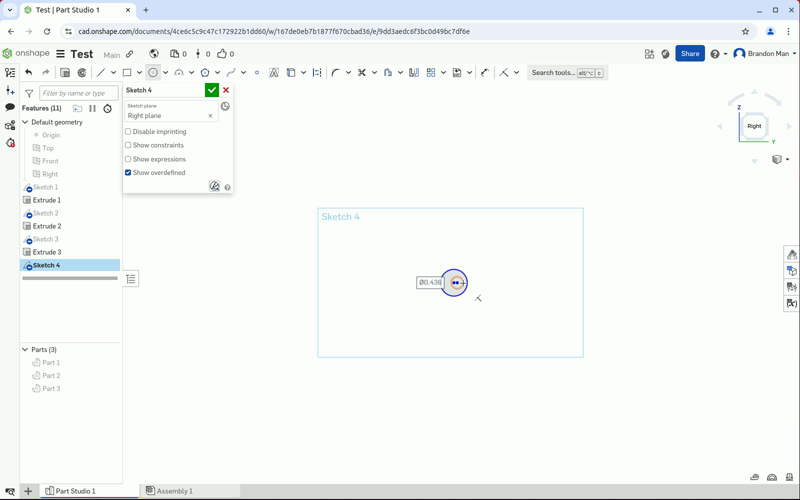
scroll(-6)
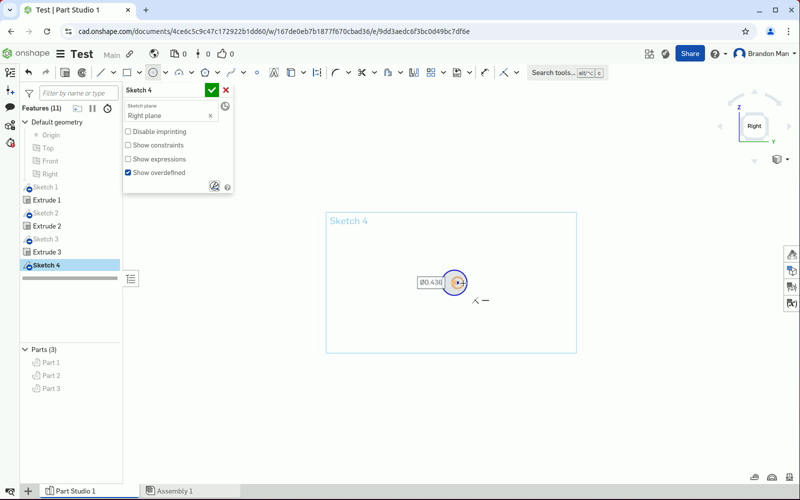
scroll(-6)
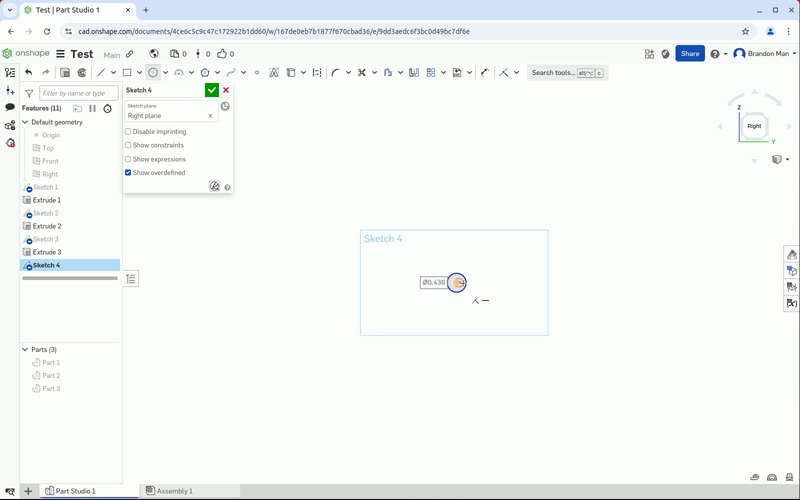
scroll(-6)
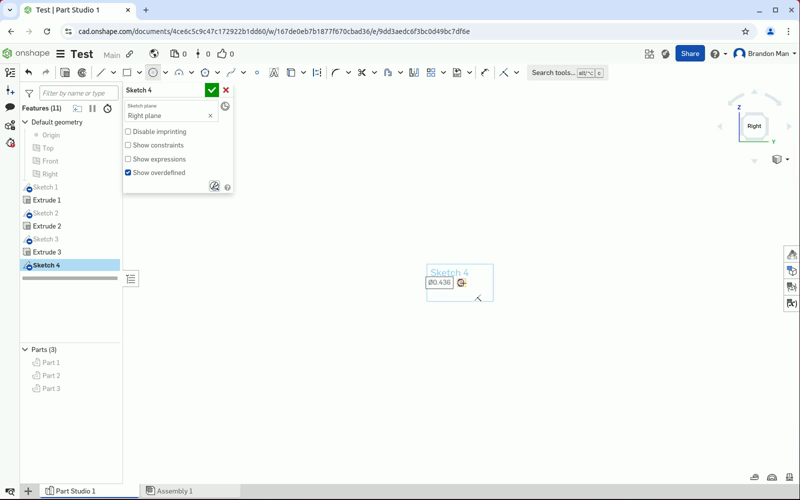
key(esc)
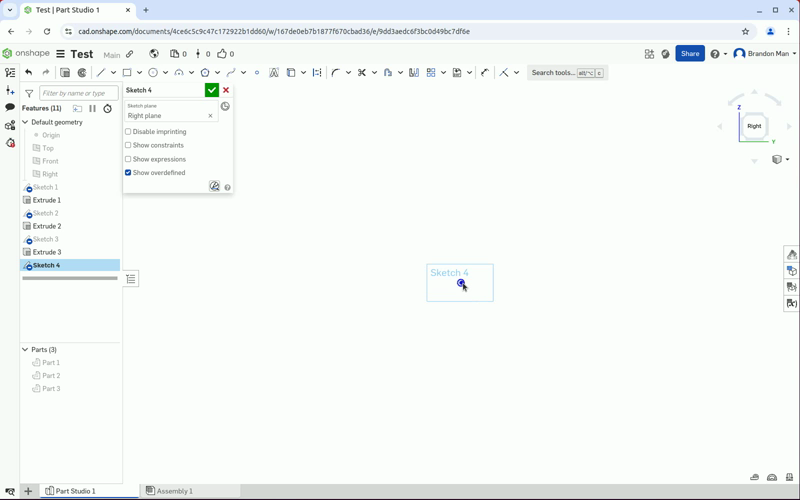
mouse_move(463, 282)
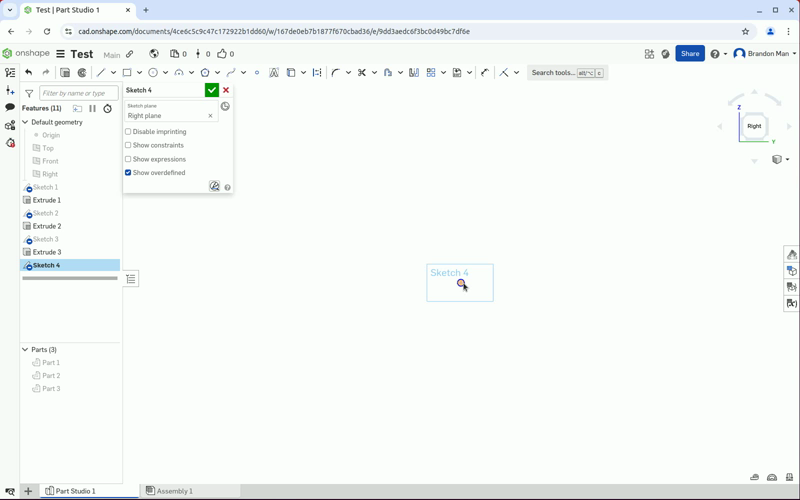
scroll(6)
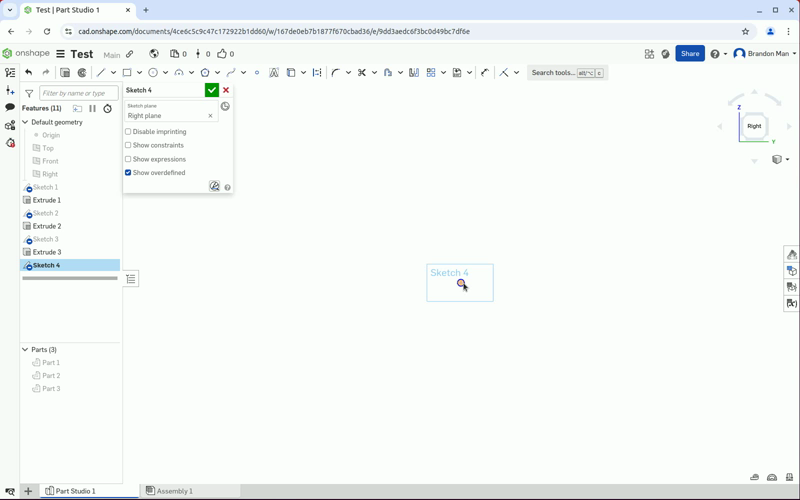
scroll(6)
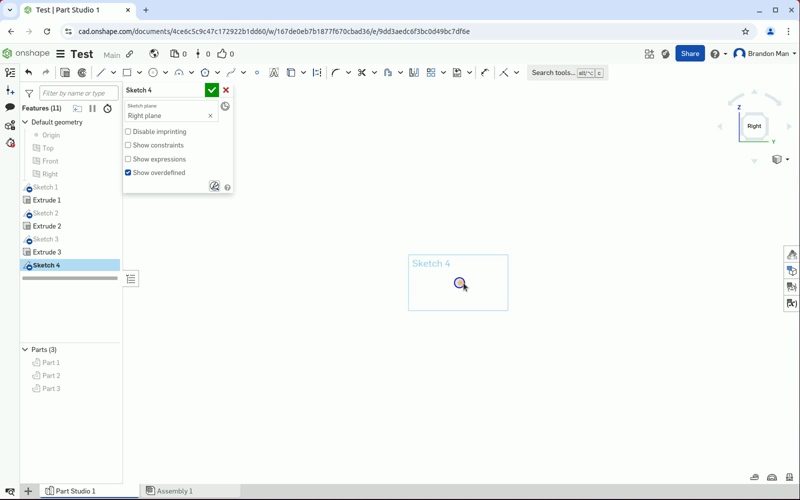
scroll(6)
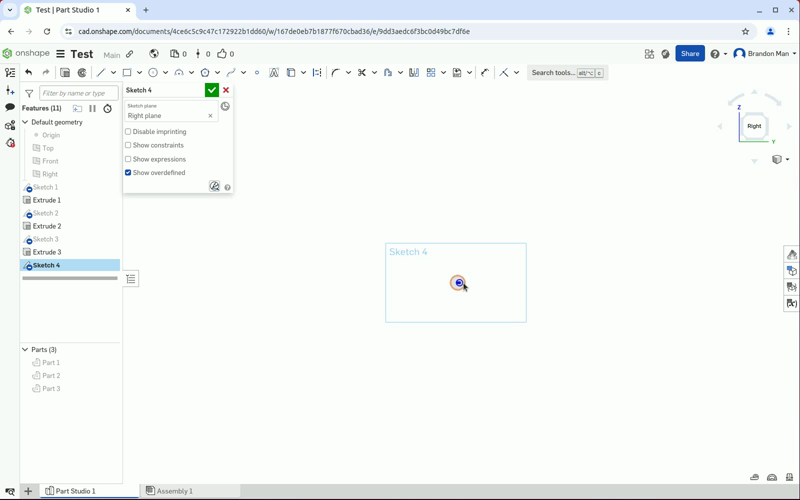
scroll(6)
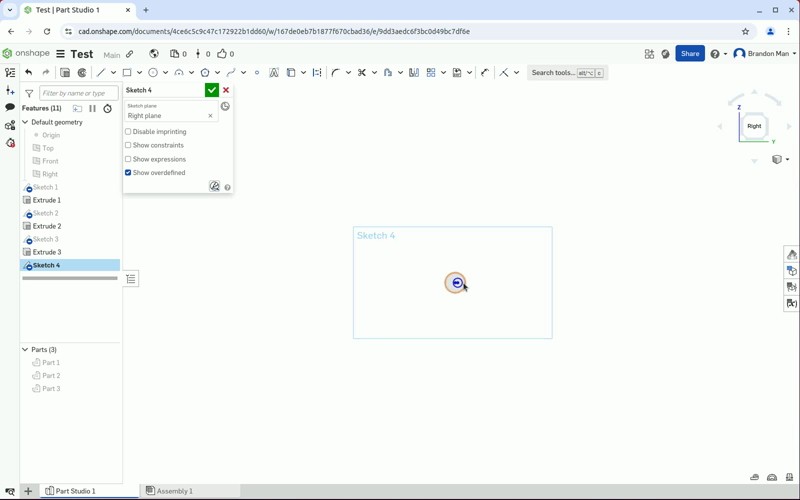
scroll(6)
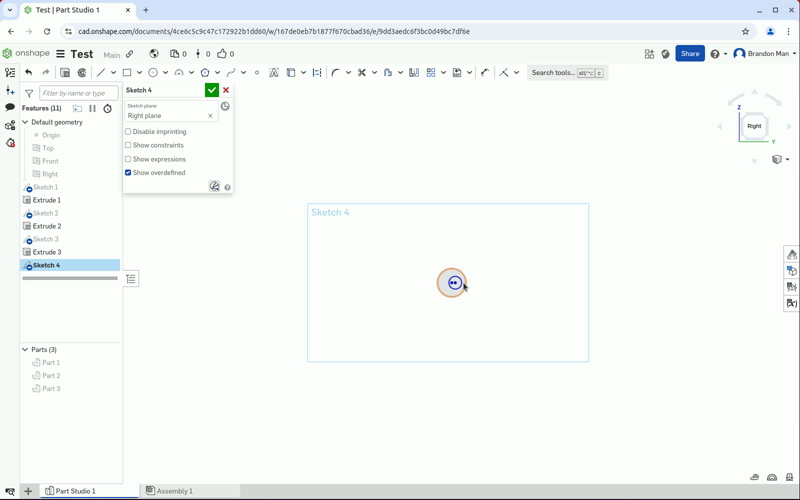
scroll(6)
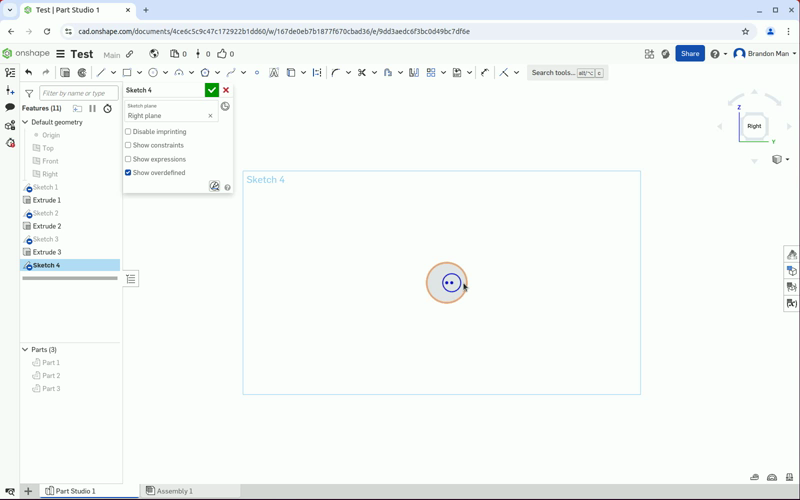
scroll(6)
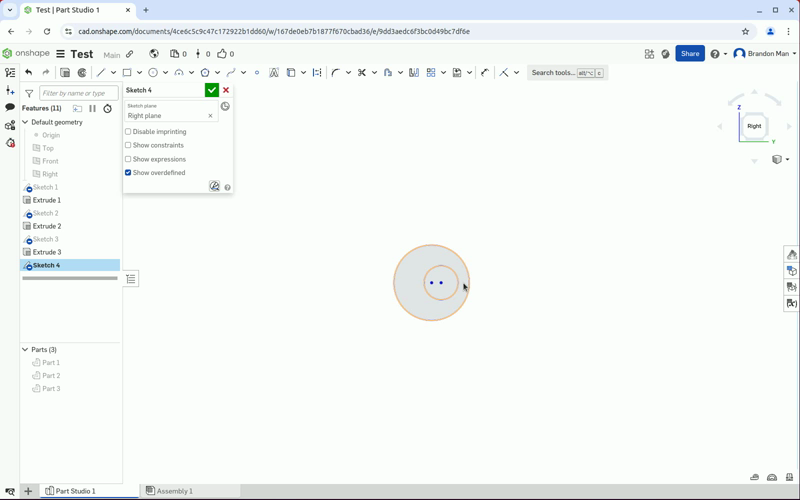
click(463, 282)
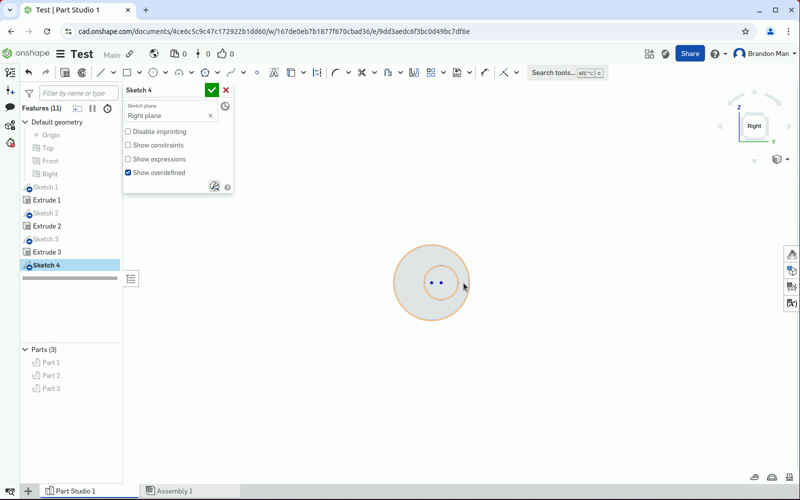
scroll(-6)
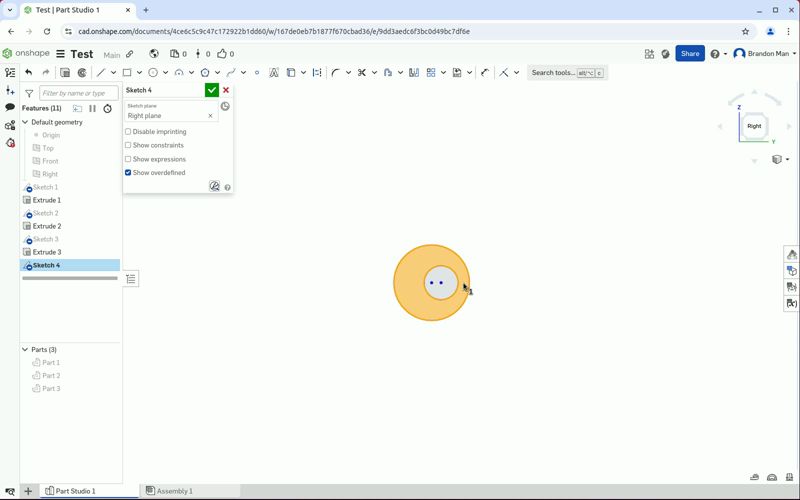
scroll(-6)
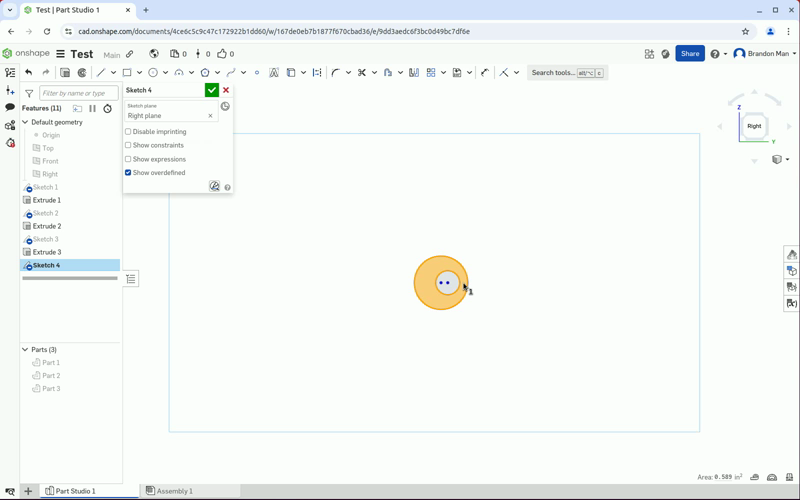
scroll(-6)
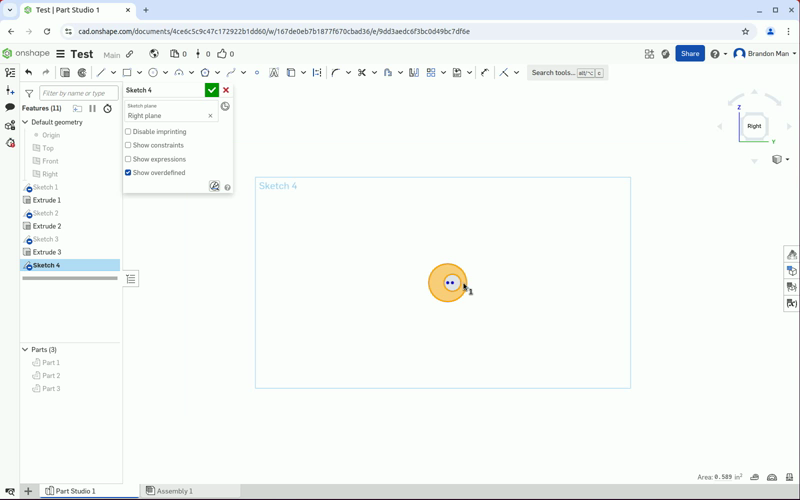
scroll(-6)
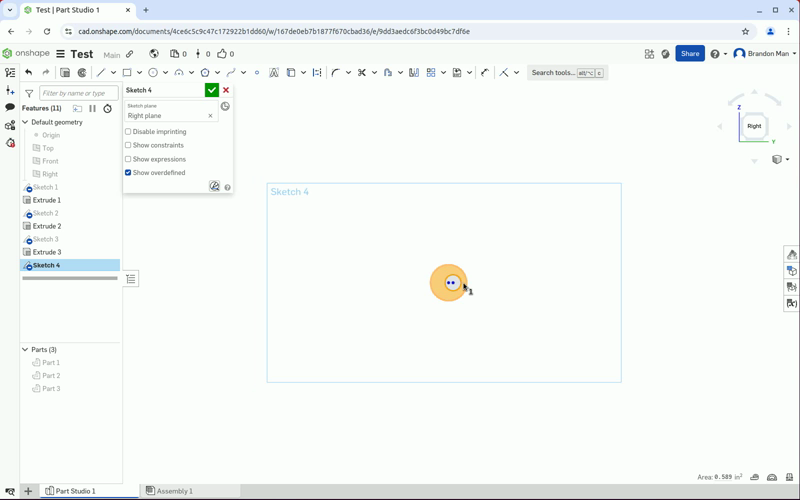
scroll(-6)
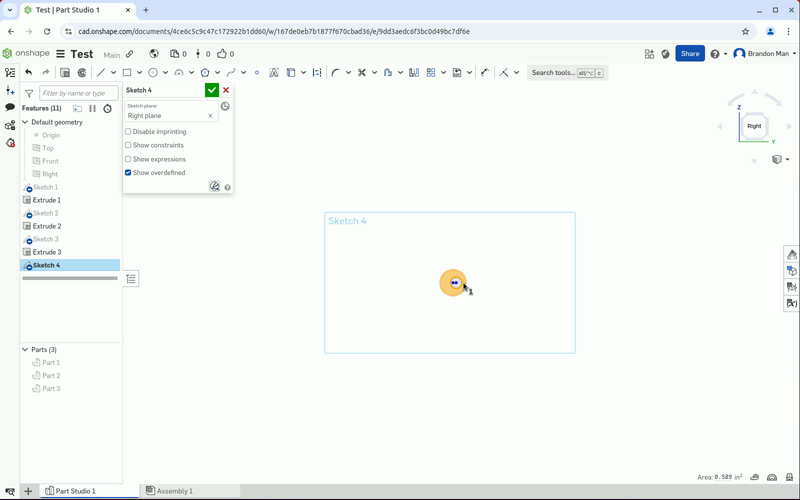
scroll(-6)
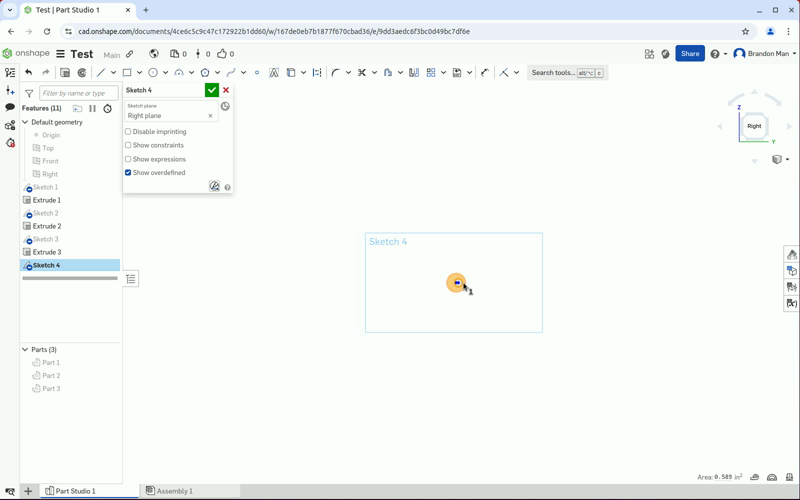
scroll(-6)
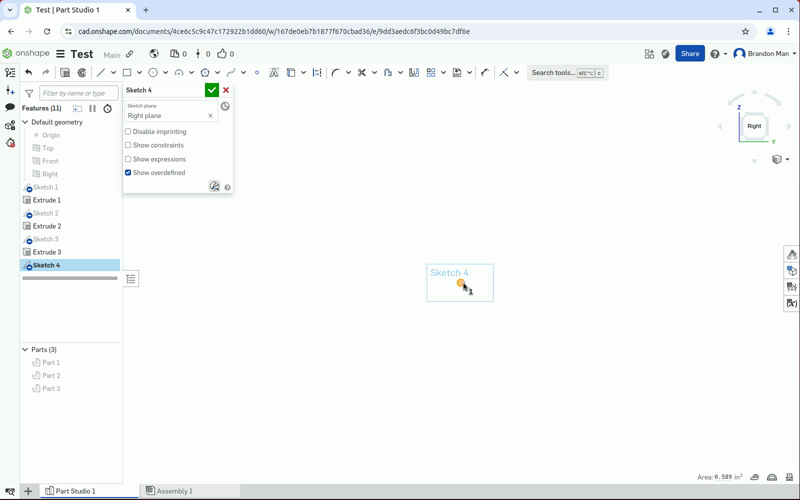
mouse_move(73, 352)
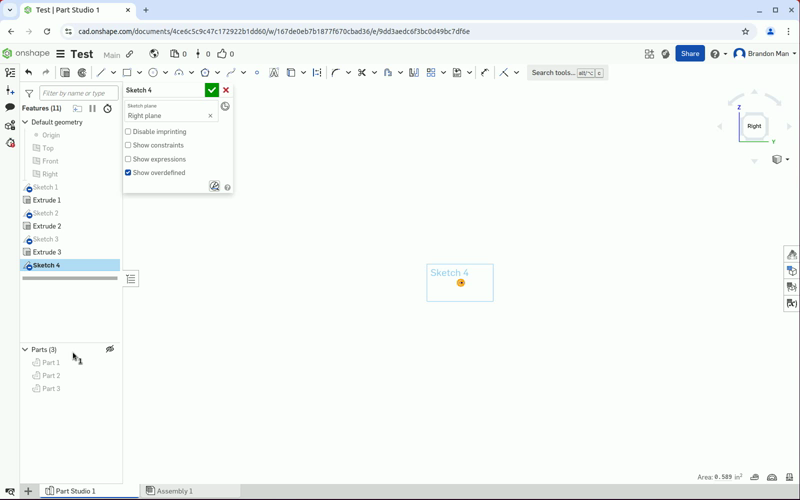
key(shift+y)
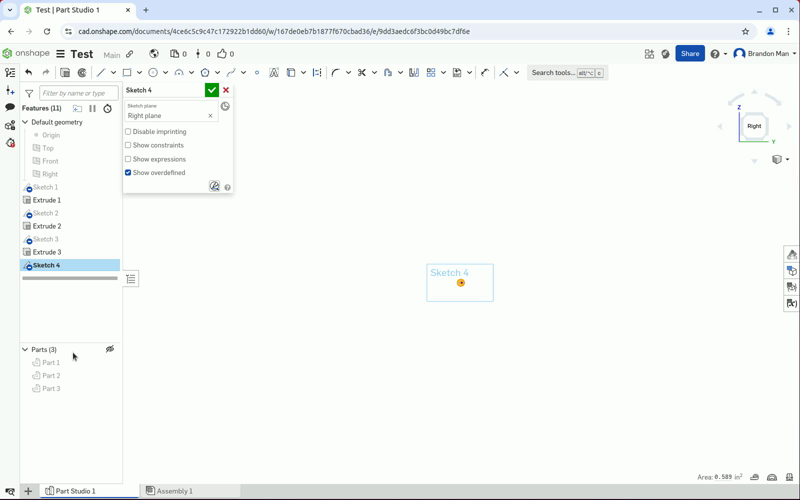
key(shift+e)
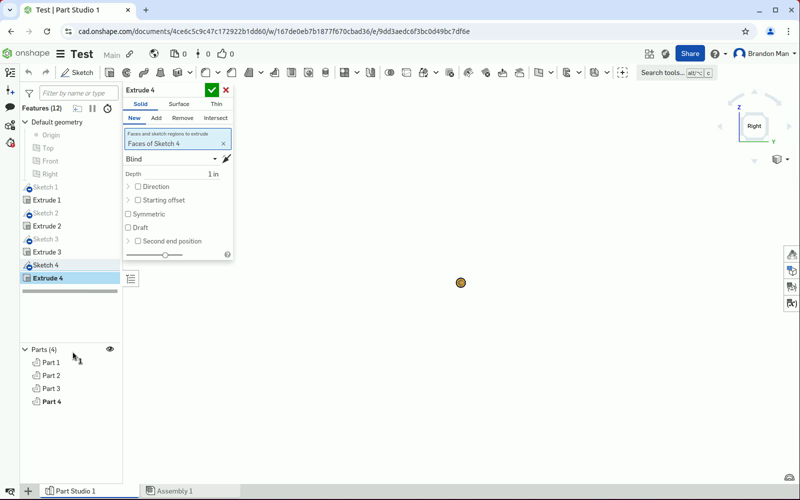
mouse_move(143, 106)
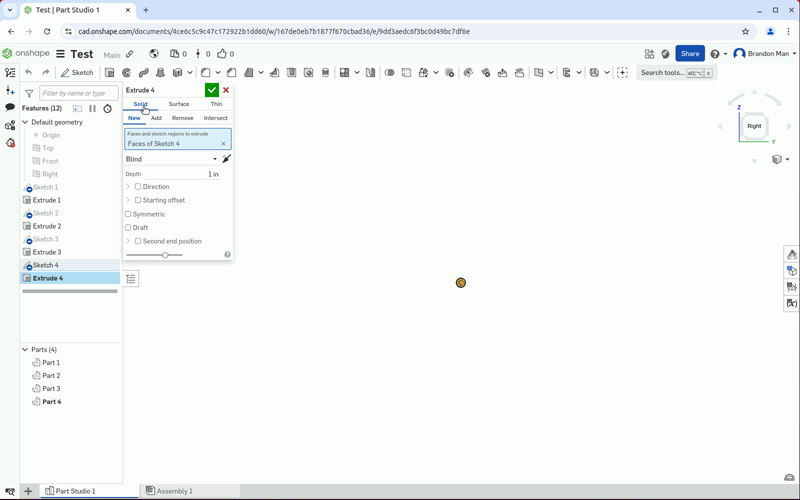
click(143, 106)
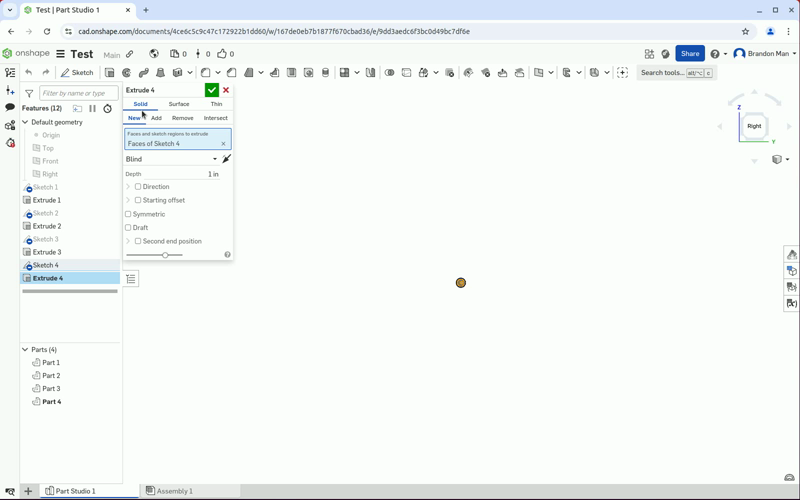
mouse_move(137, 120)
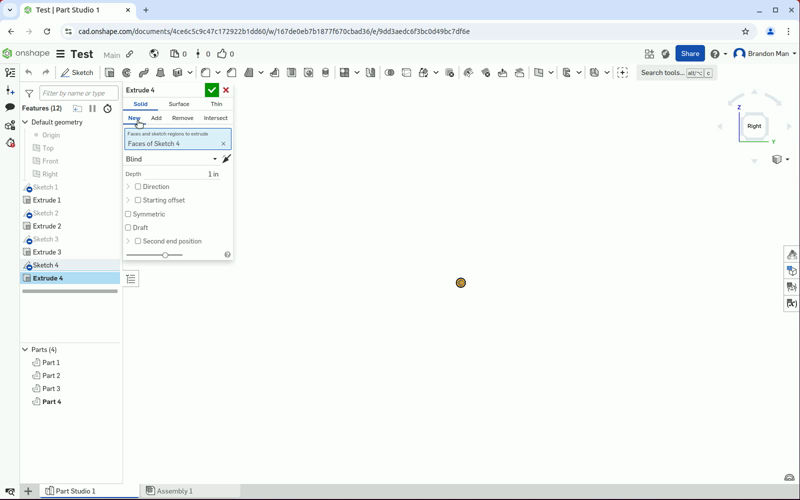
click(137, 120)
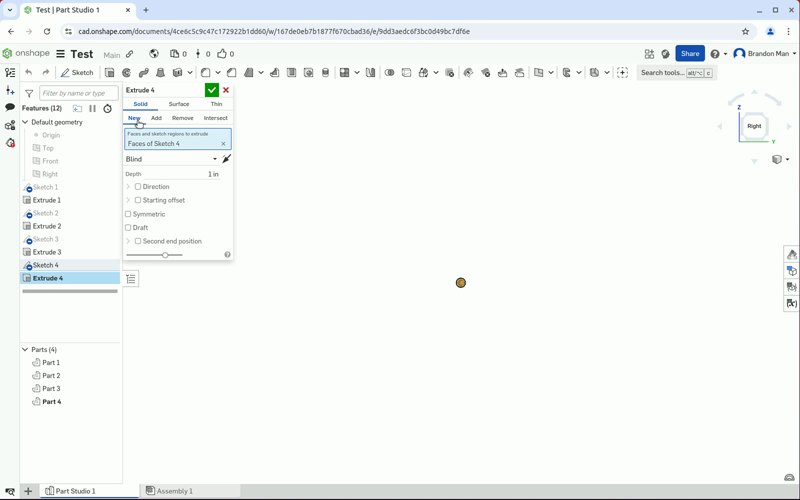
key(tab, 4)
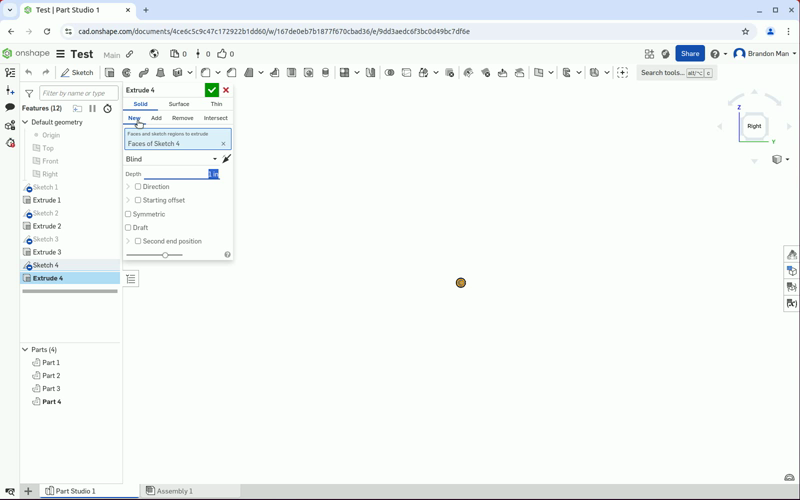
text(1.444)
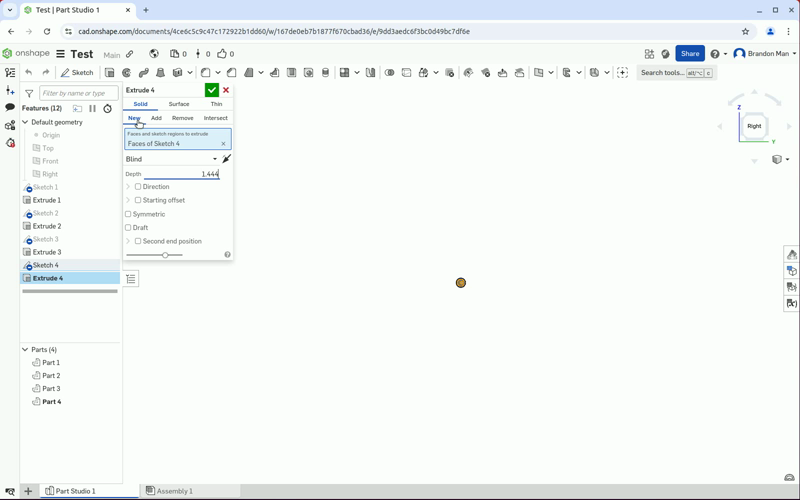
key(enter)
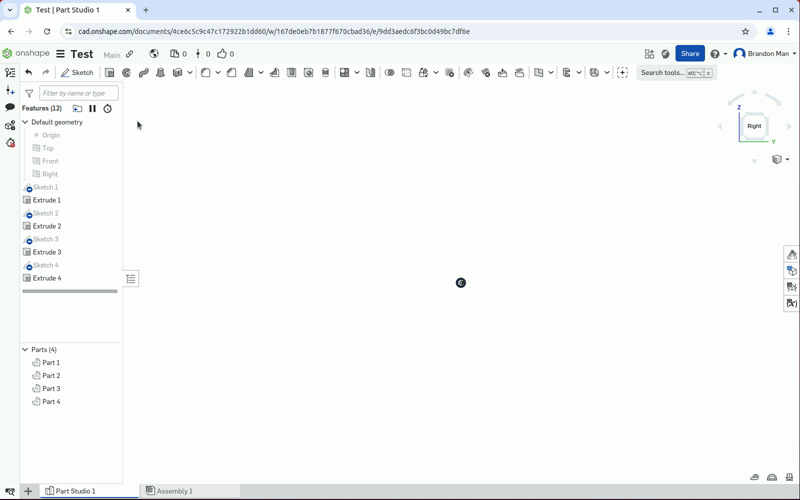
key(shift+h)
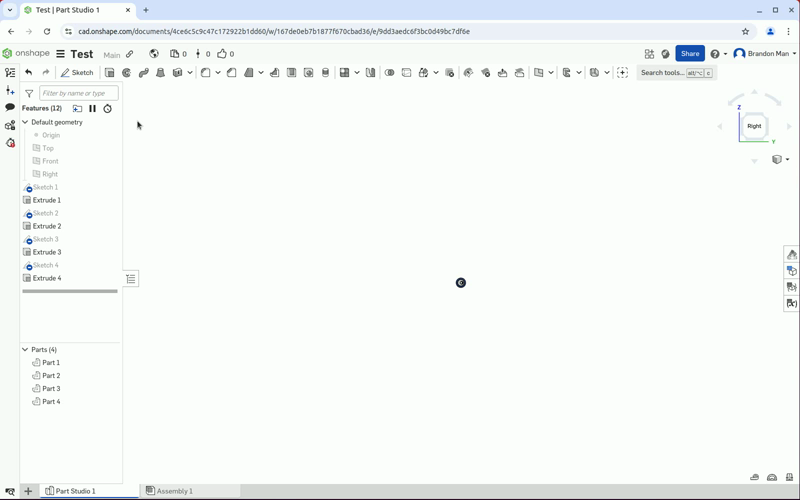
key(shift+h)
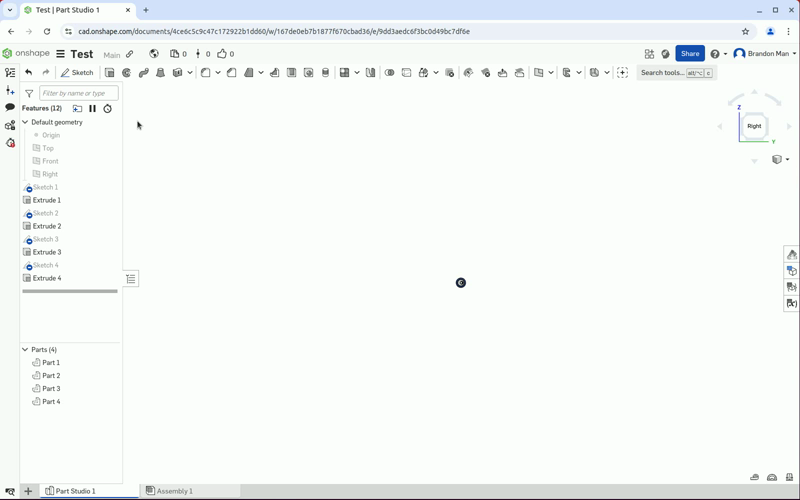
mouse_move(73, 189)
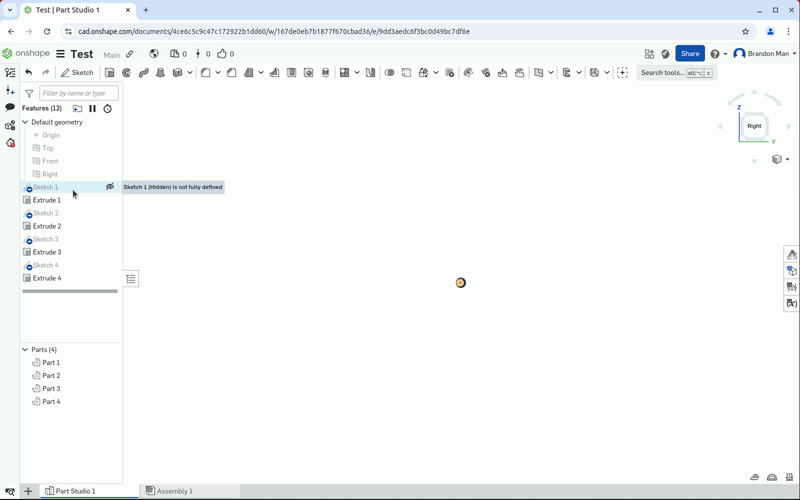
click(73, 189)
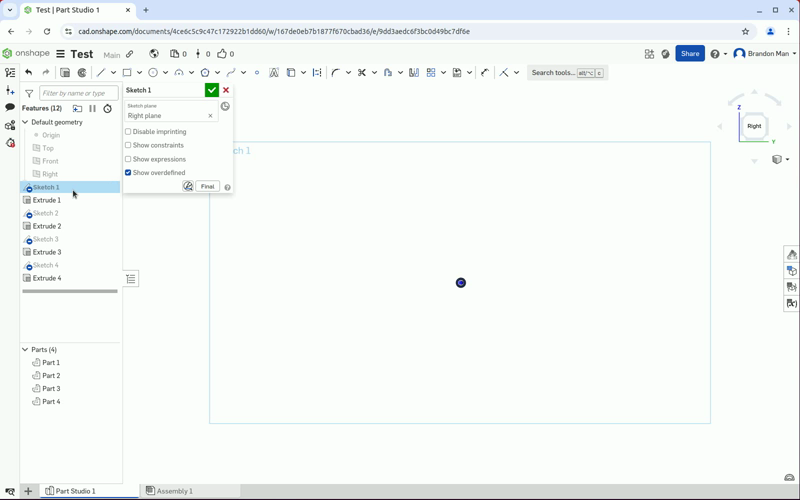
mouse_move(229, 92)
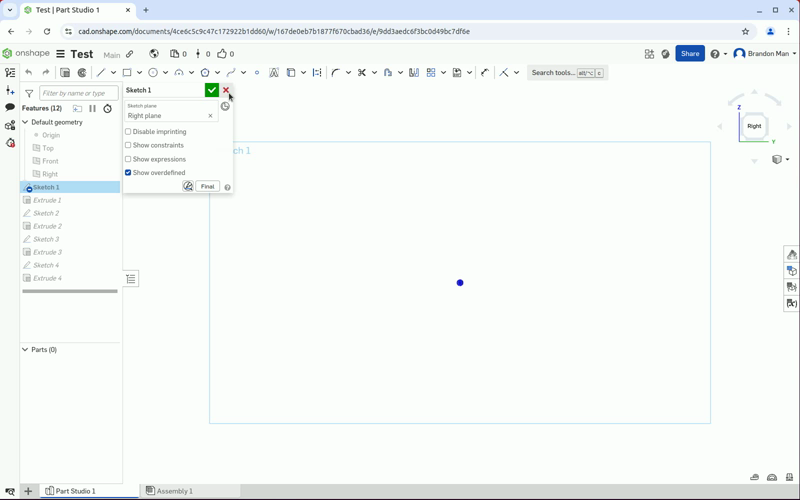
click(229, 92)
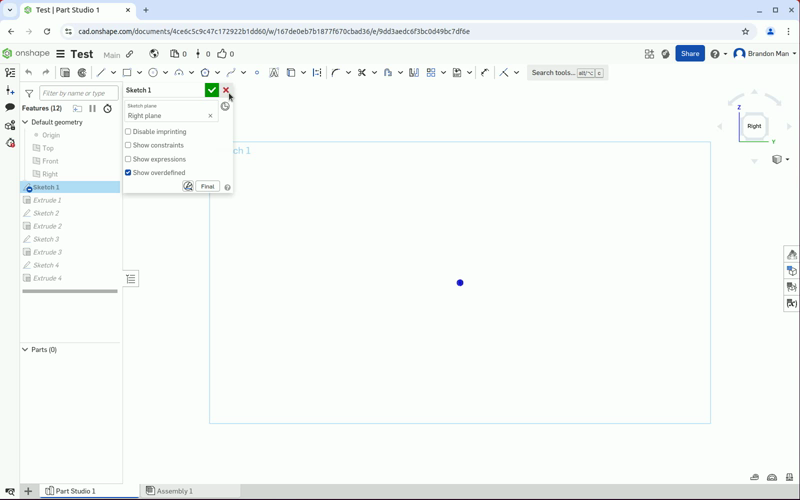
key(shift+s)
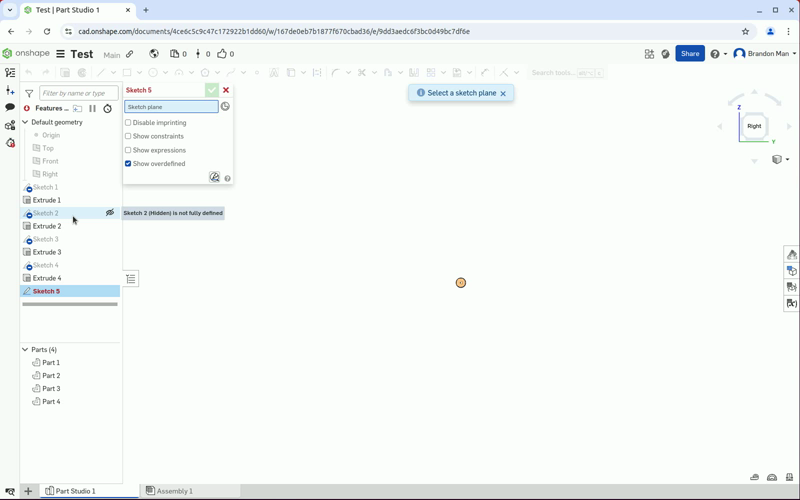
scroll(3)
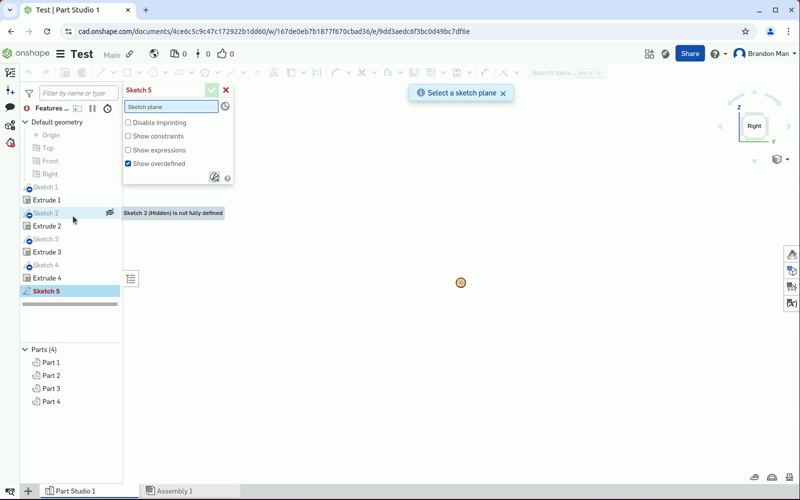
mouse_move(73, 176)
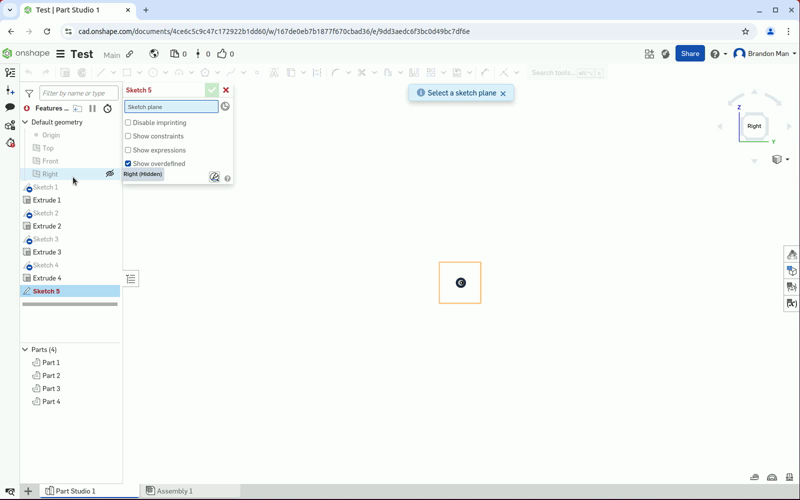
click(73, 176)
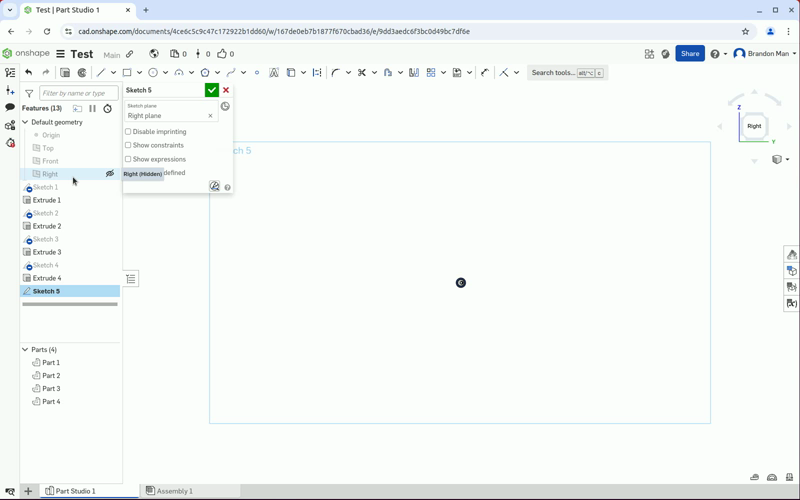
mouse_move(73, 352)
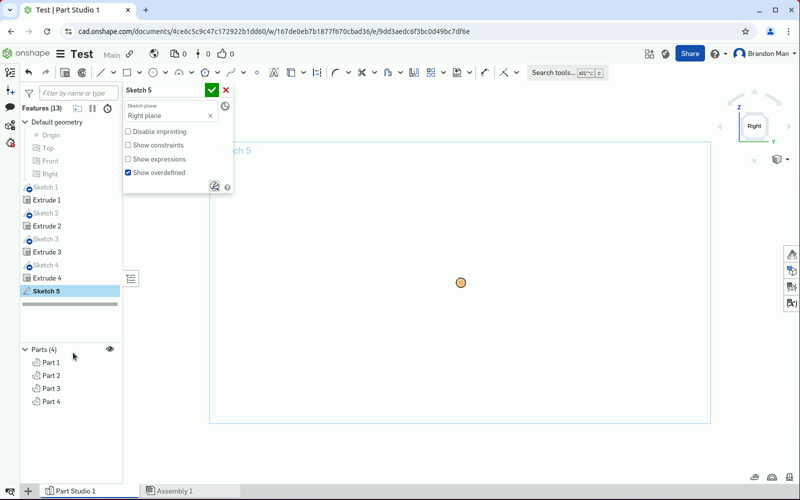
key(y)
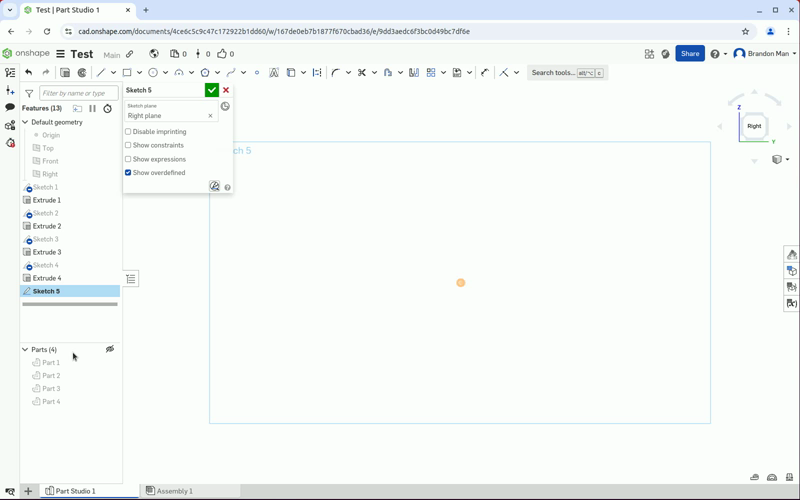
key(c)
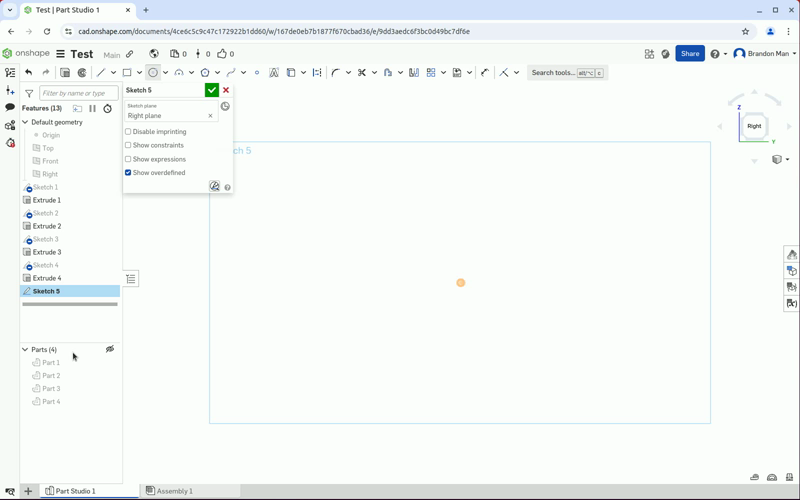
key_down(shift)
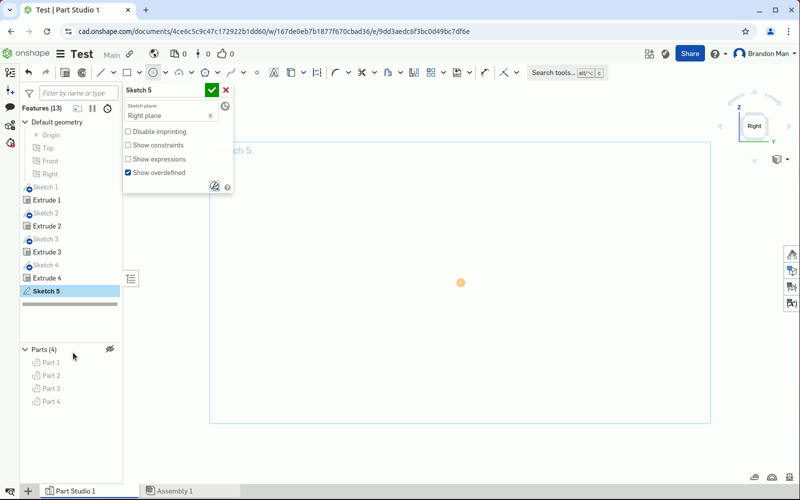
mouse_move(461, 282)
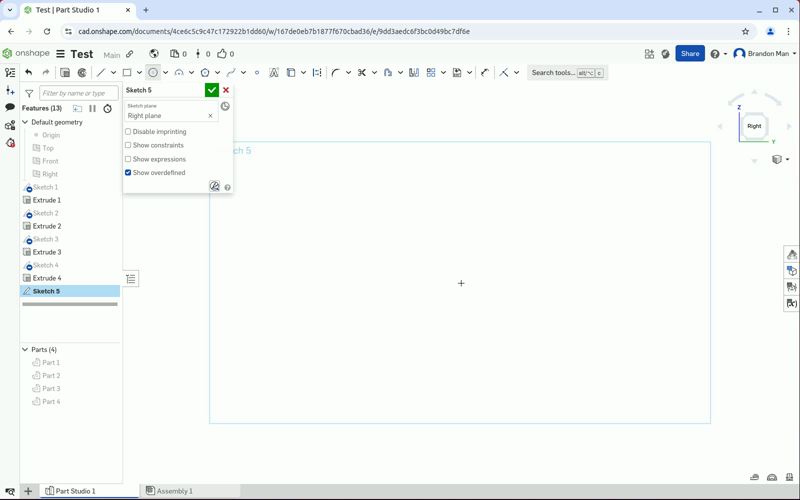
click(461, 282)
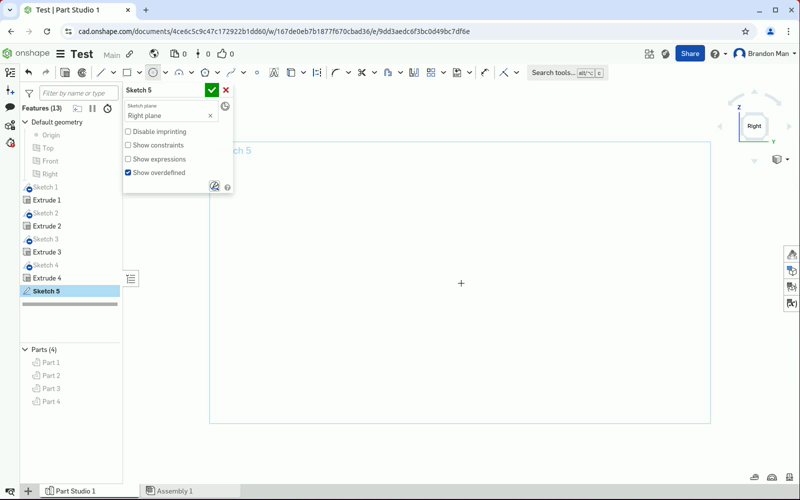
key_up(shift)
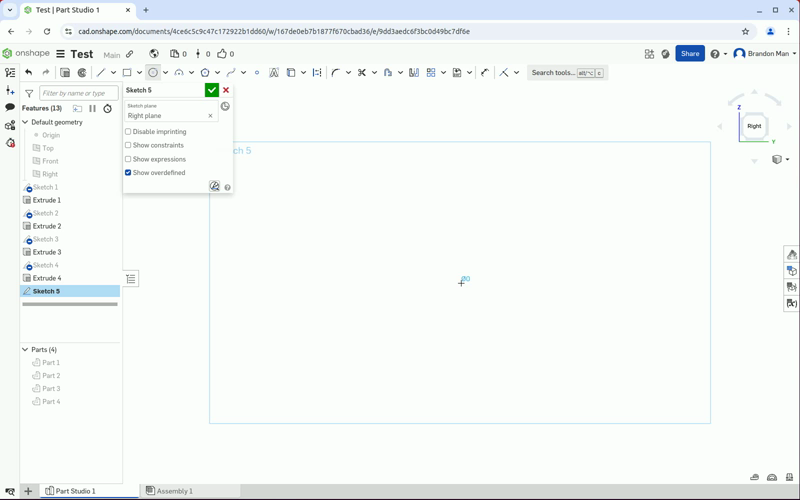
mouse_move(463, 282)
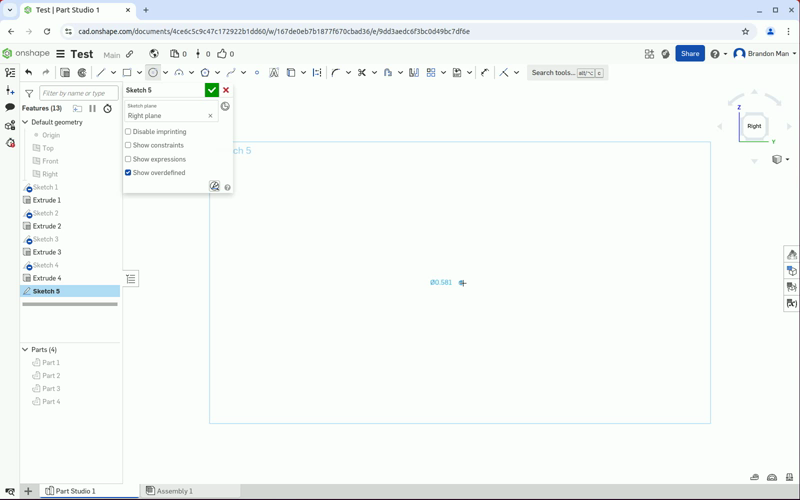
scroll(6)
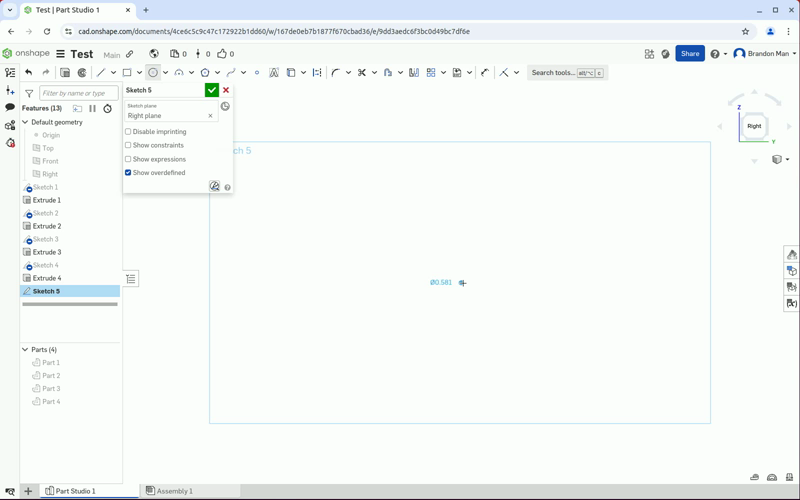
scroll(6)
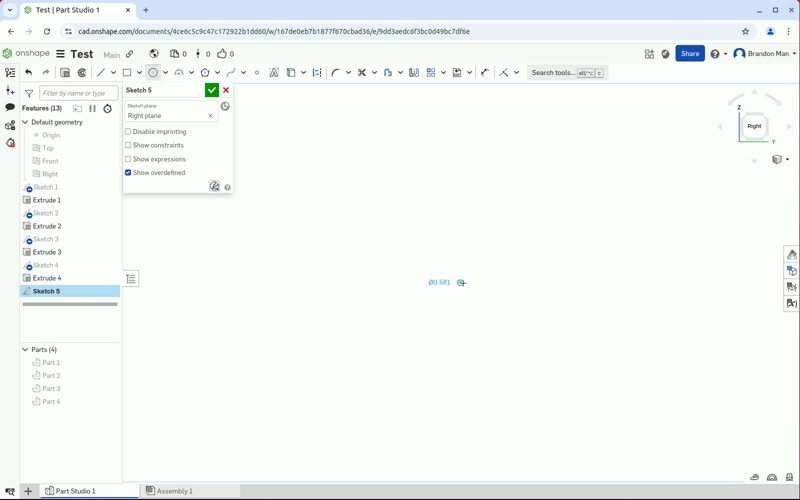
scroll(6)
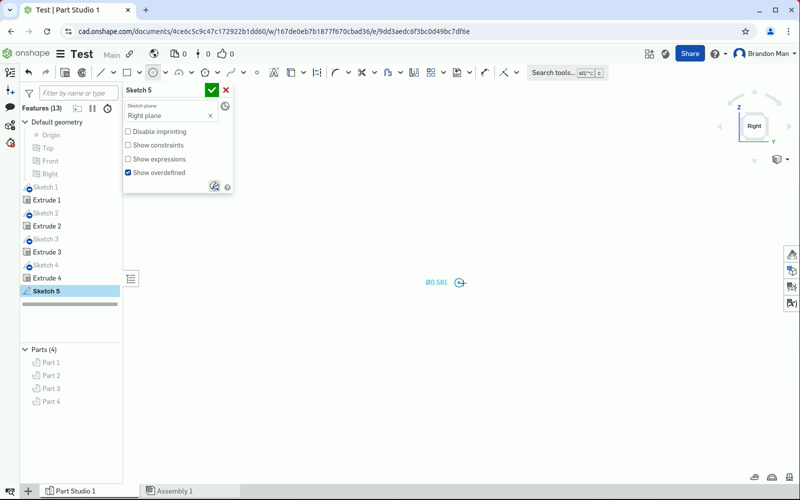
scroll(6)
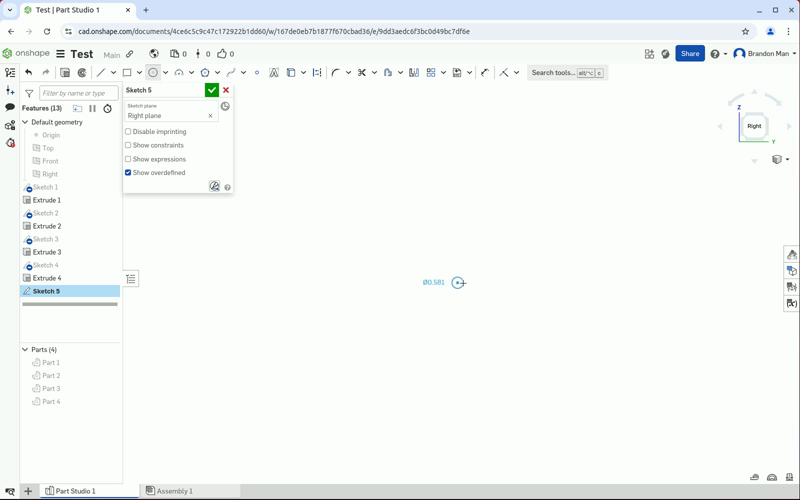
scroll(6)
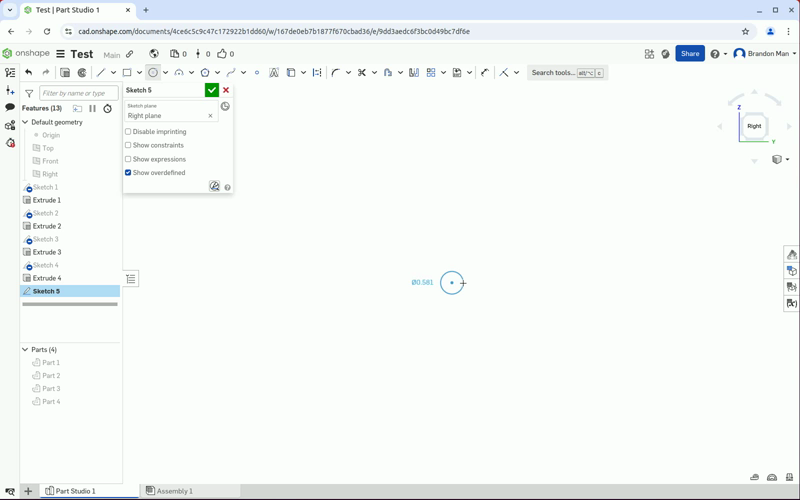
scroll(6)
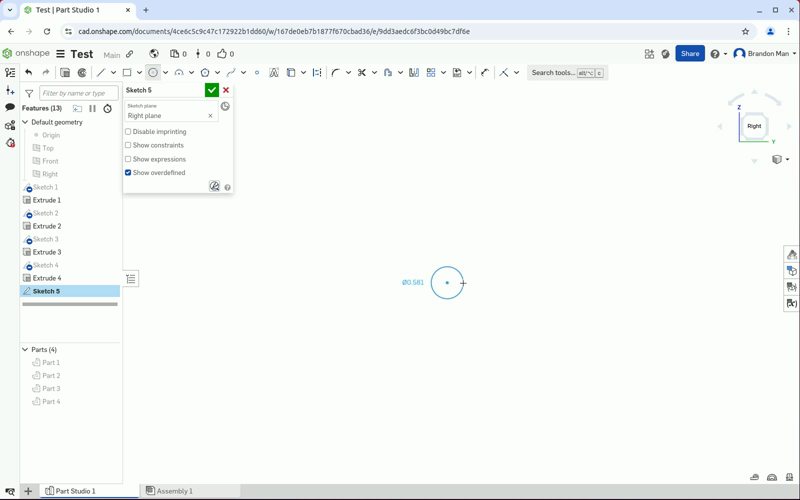
scroll(6)
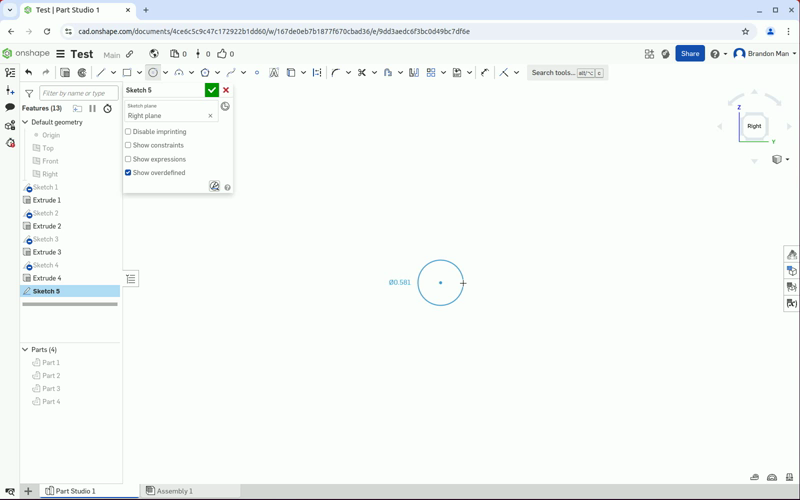
click(463, 282)
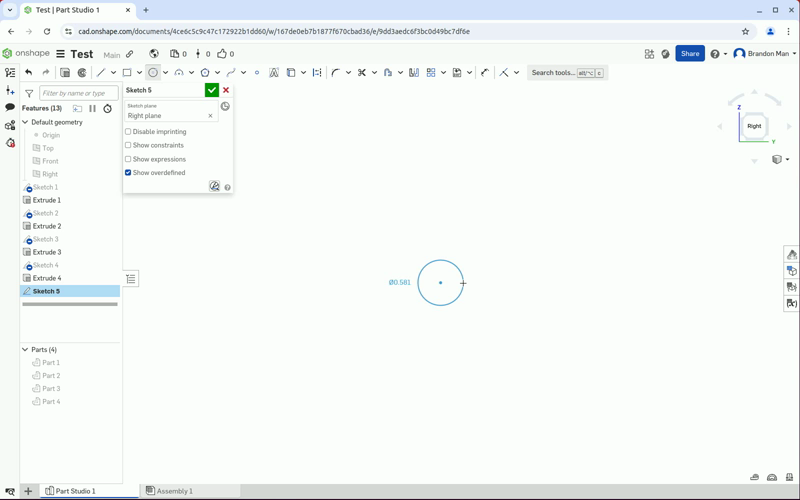
scroll(-6)
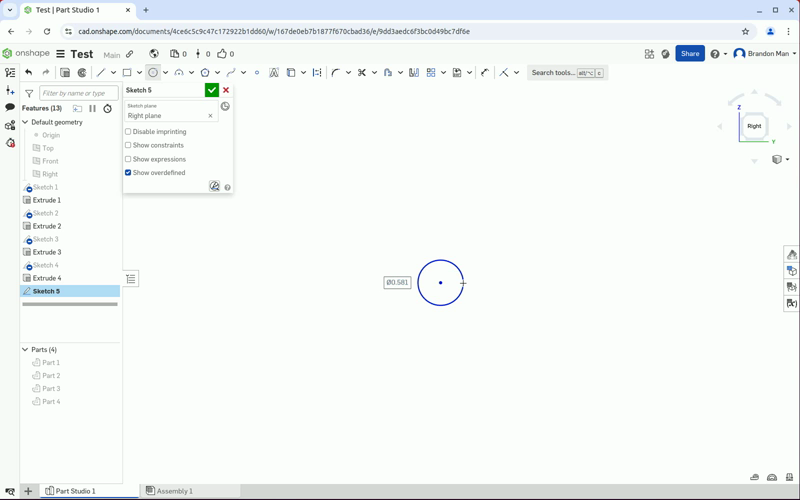
scroll(-6)
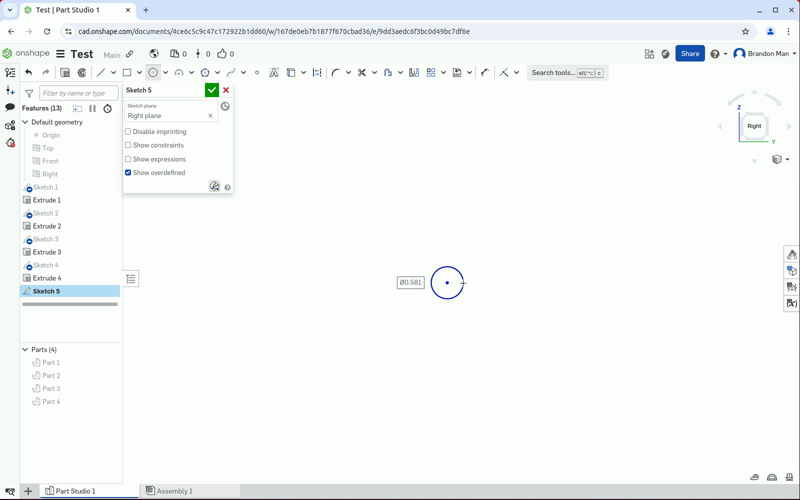
scroll(-6)
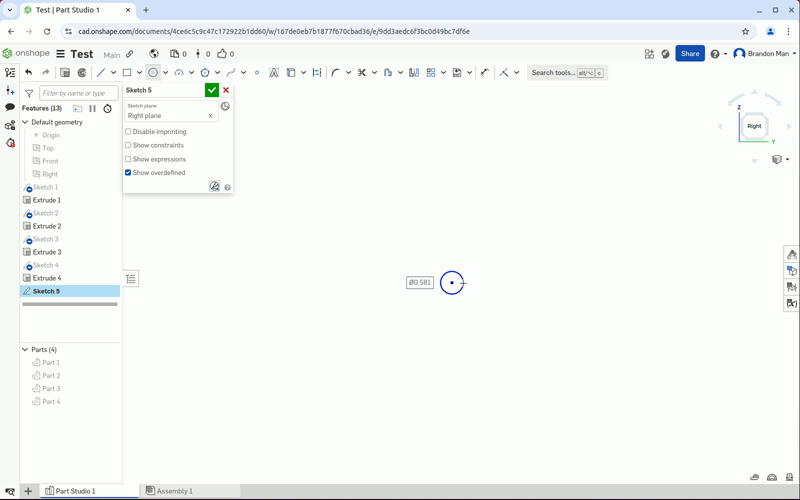
scroll(-6)
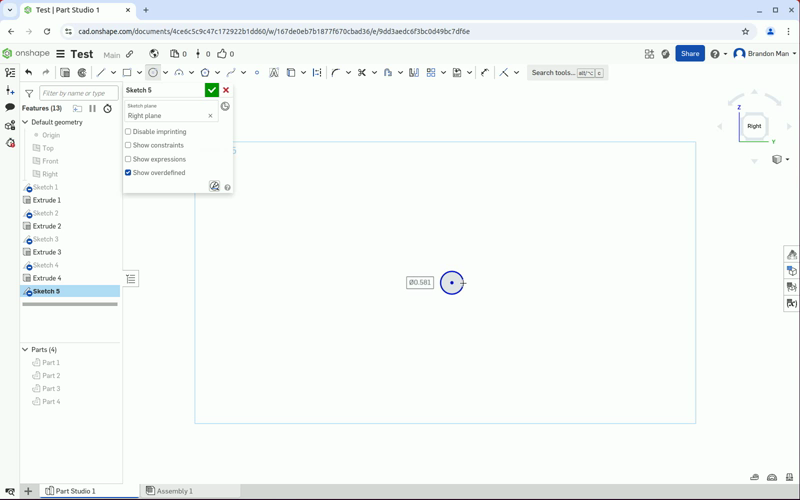
scroll(-6)
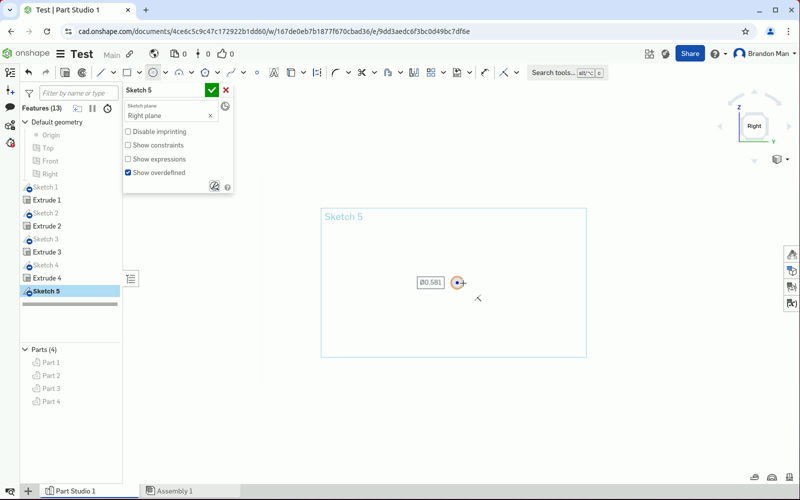
scroll(-6)
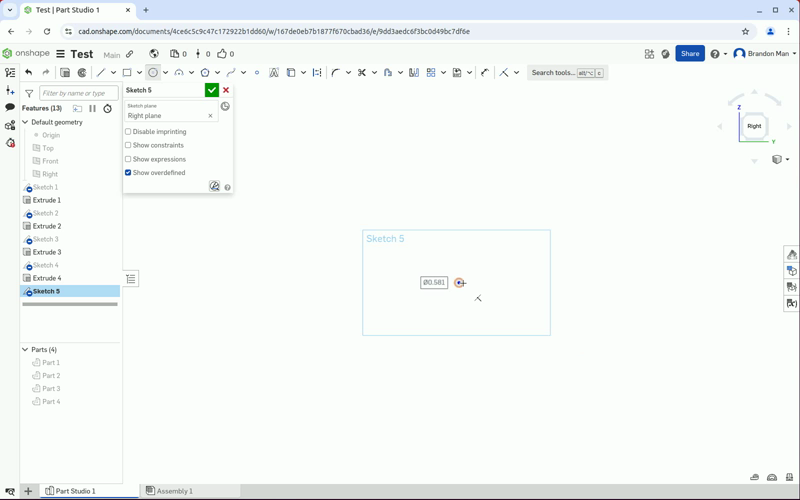
scroll(-6)
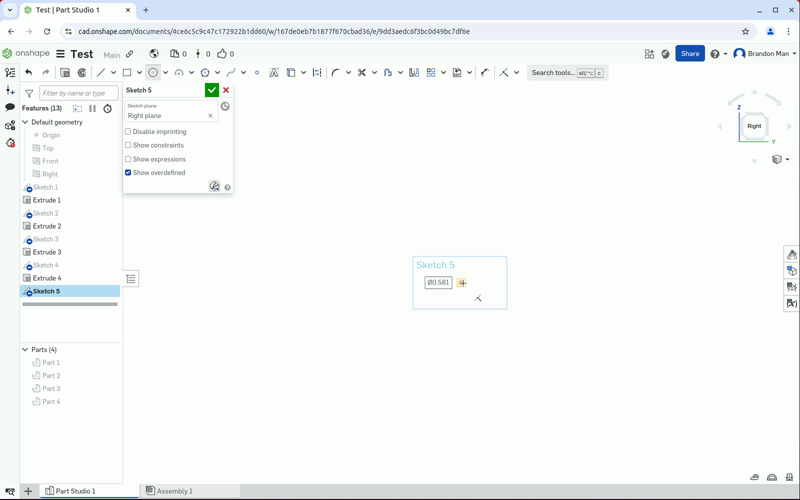
key(esc)
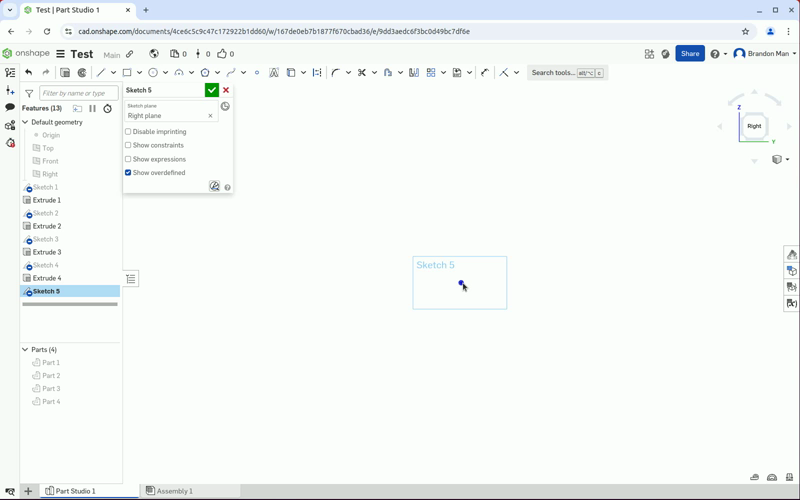
key(c)
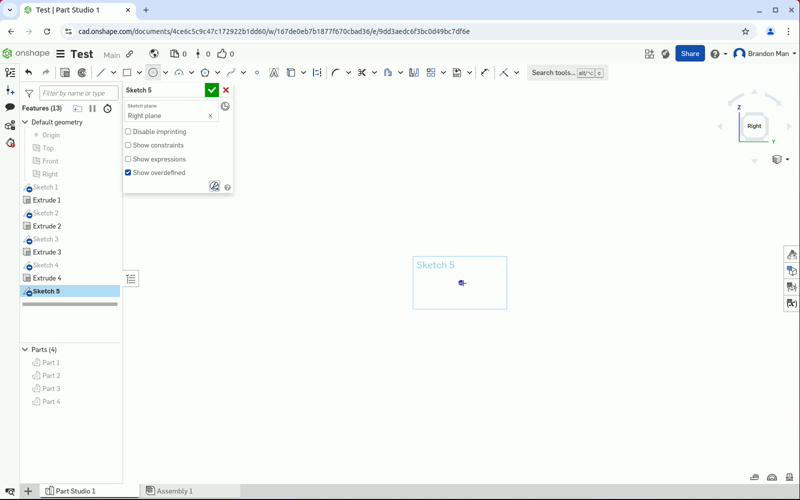
key_down(shift)
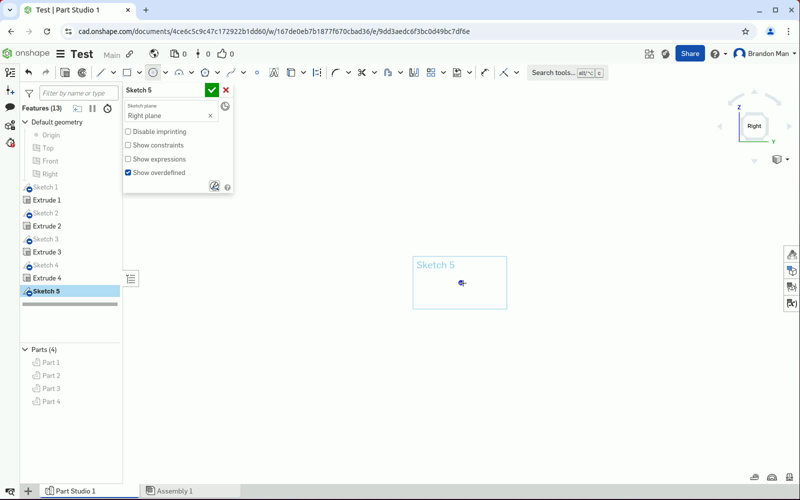
mouse_move(461, 282)
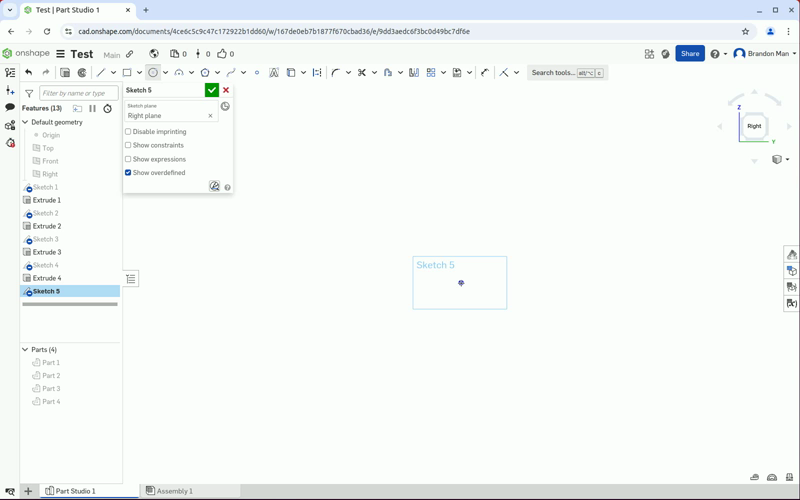
scroll(6)
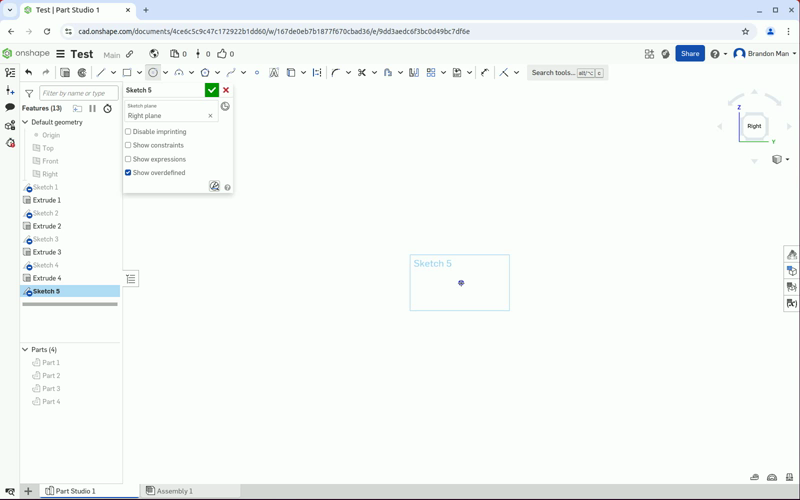
scroll(6)
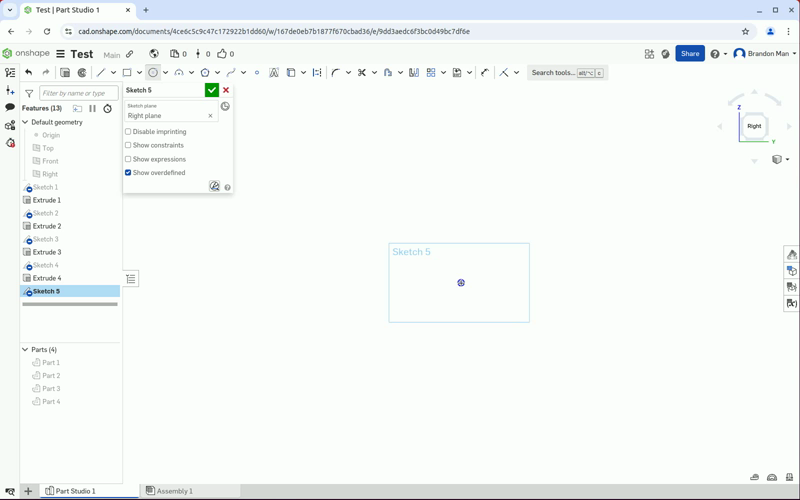
scroll(6)
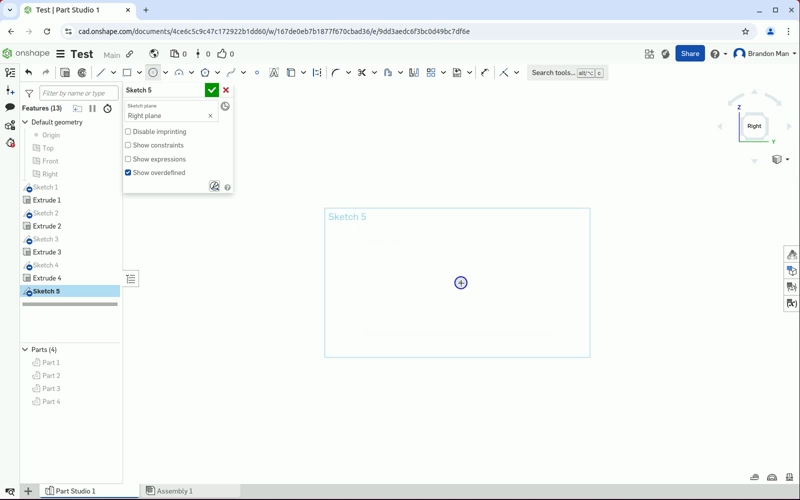
scroll(6)
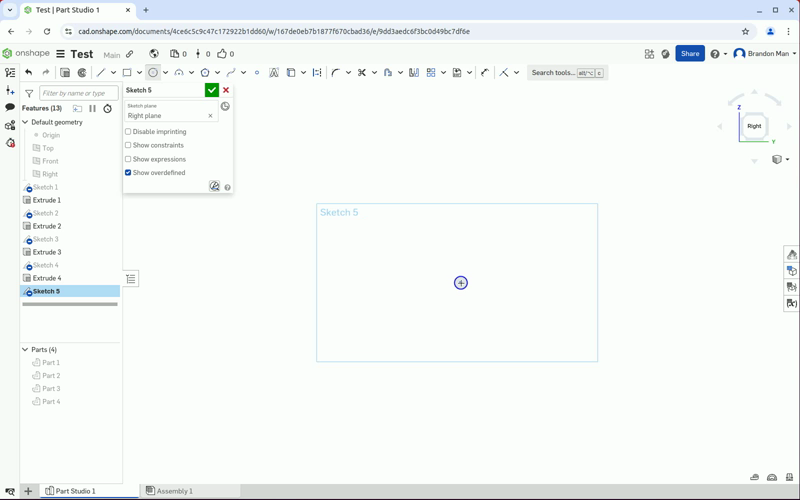
scroll(6)
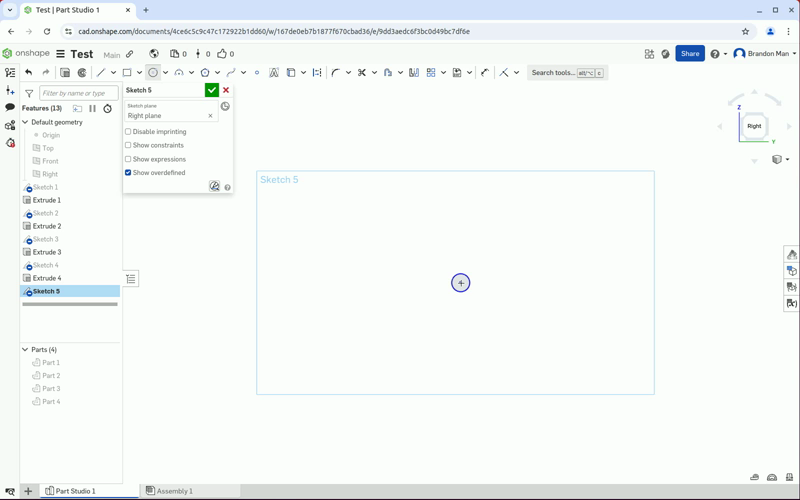
scroll(6)
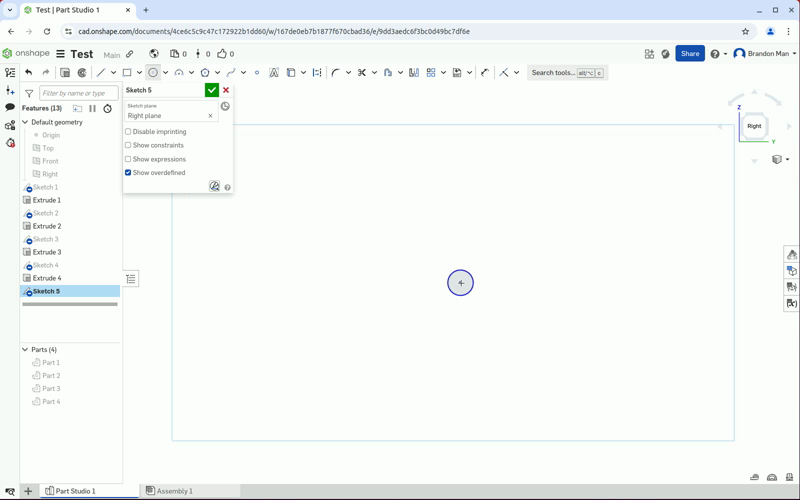
scroll(6)
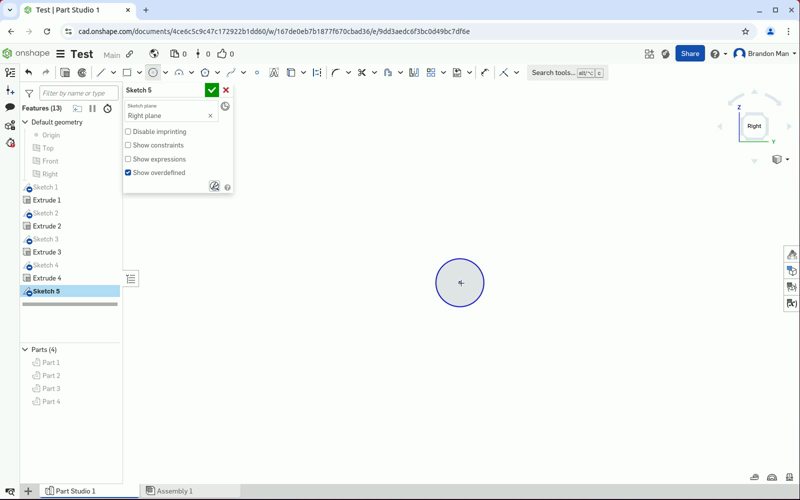
click(461, 282)
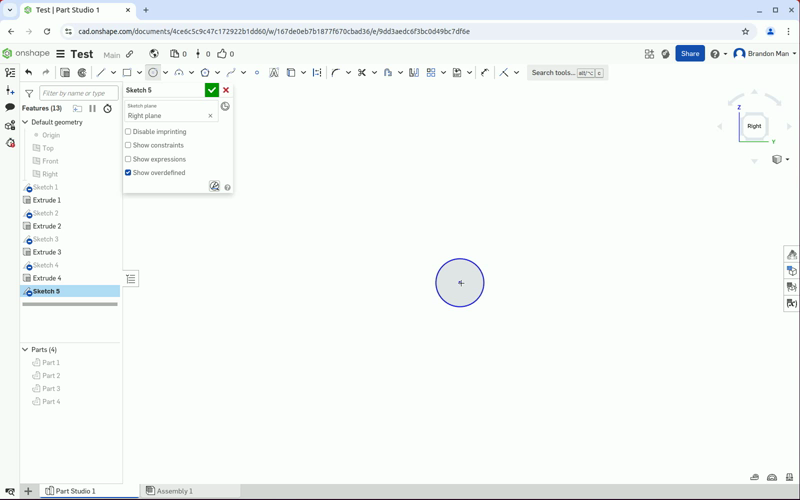
scroll(-6)
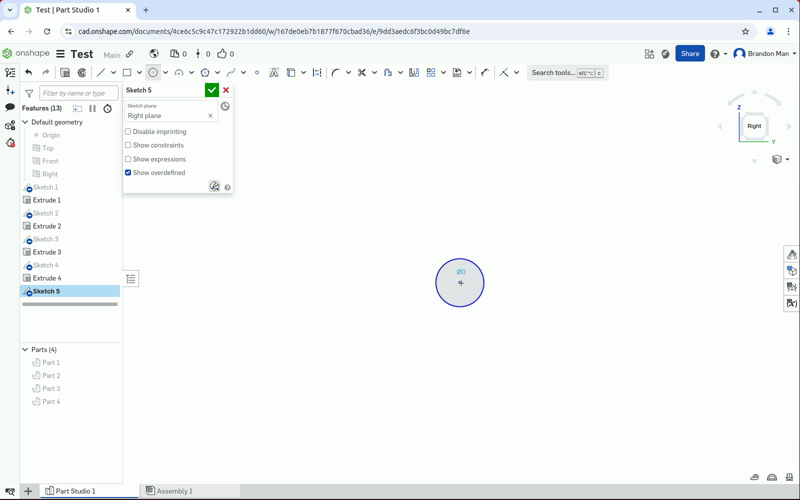
scroll(-6)
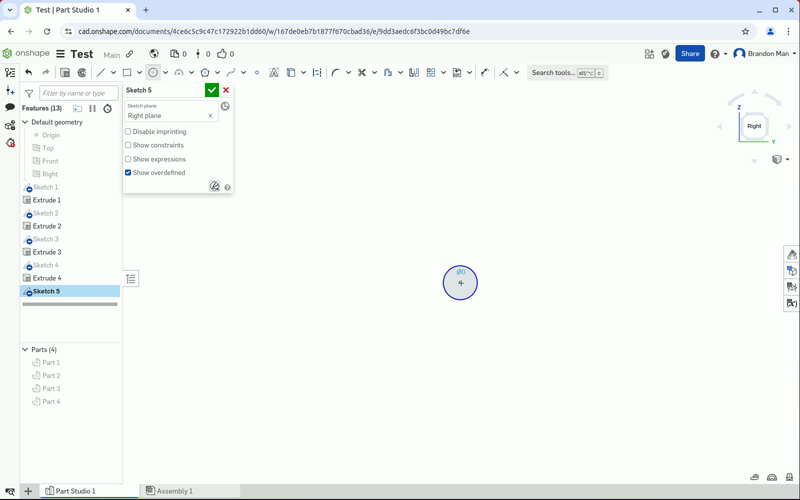
scroll(-6)
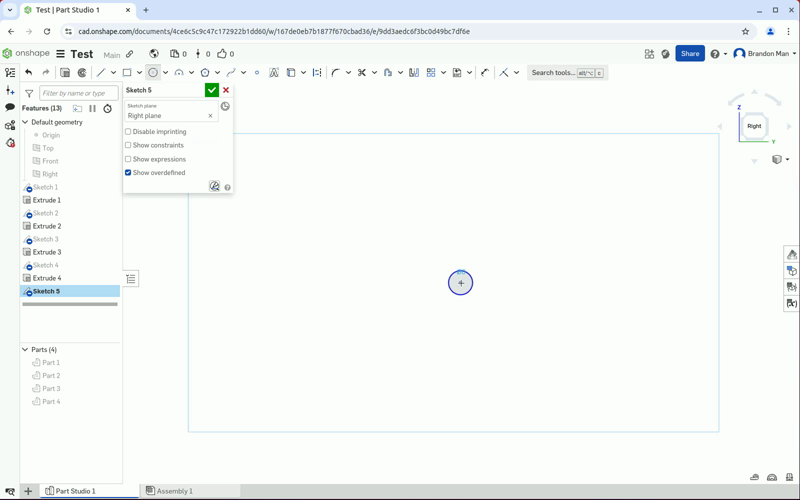
scroll(-6)
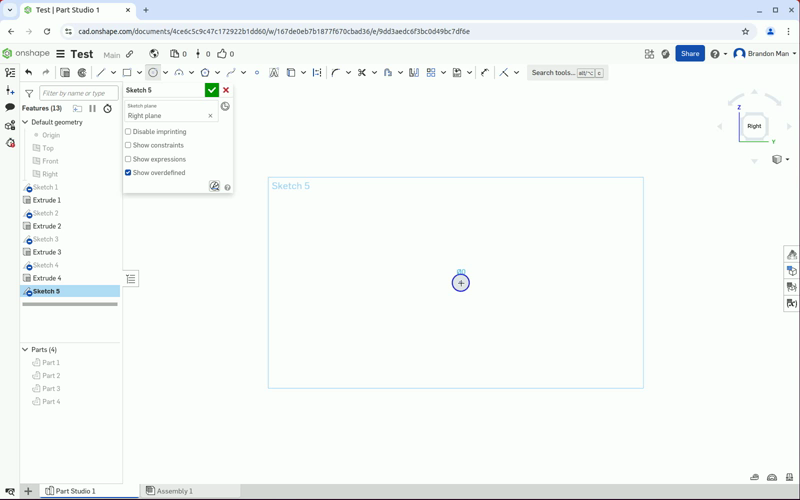
scroll(-6)
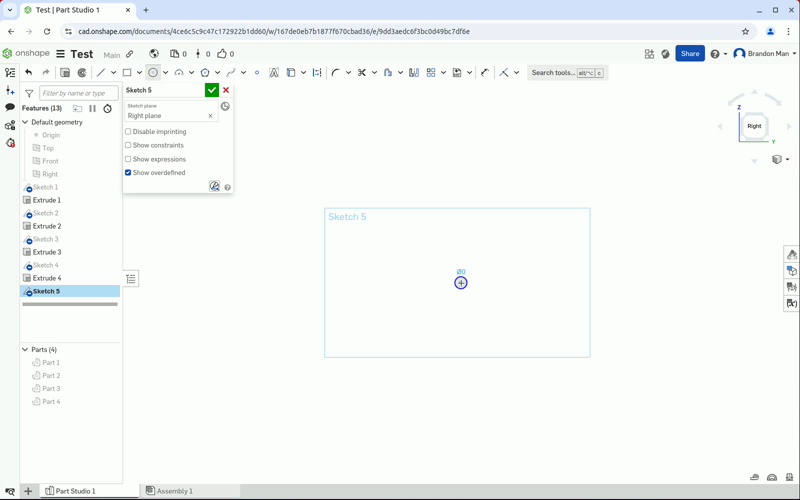
scroll(-6)
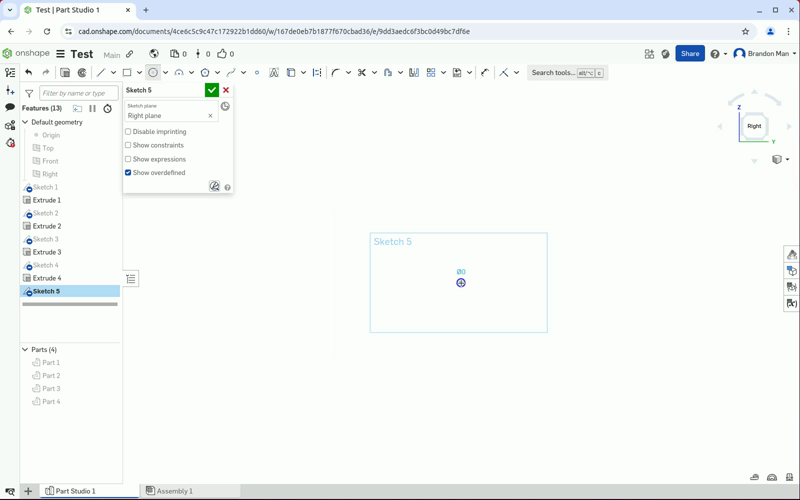
scroll(-6)
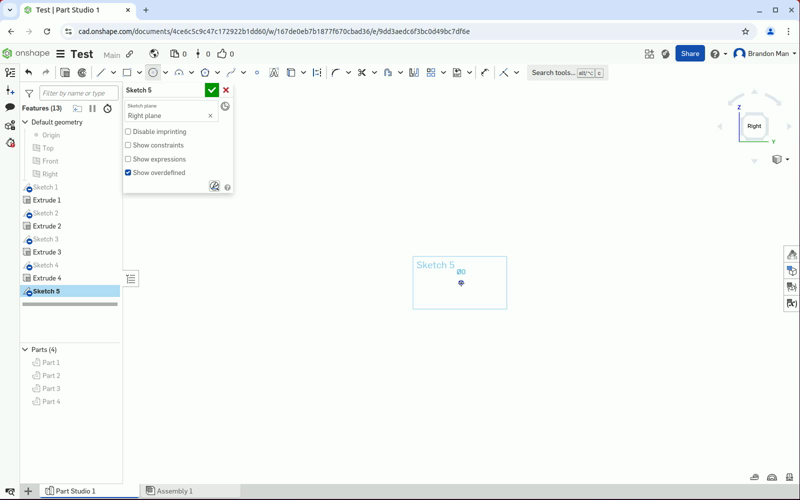
key_up(shift)
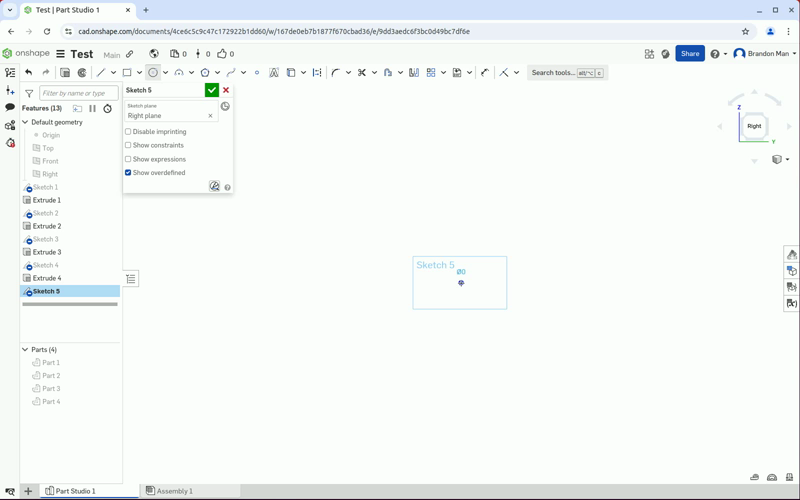
mouse_move(462, 282)
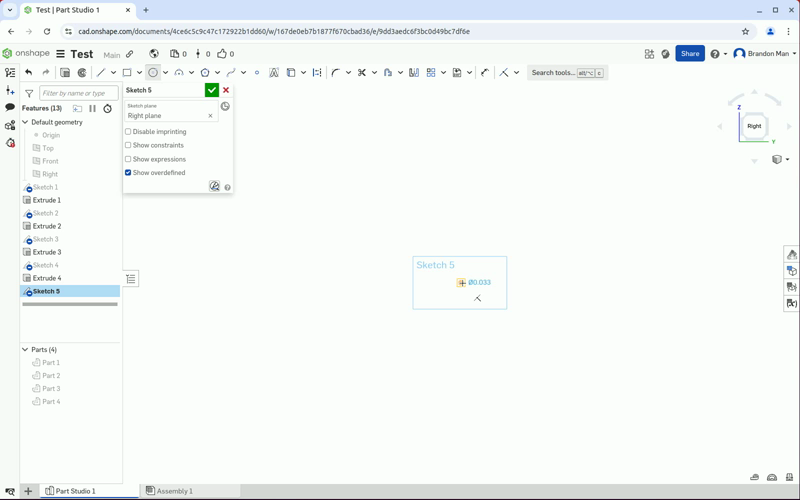
scroll(6)
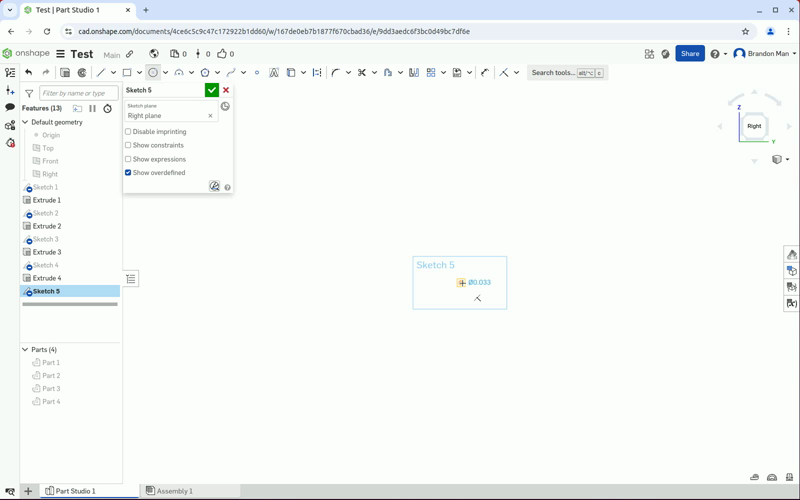
scroll(6)
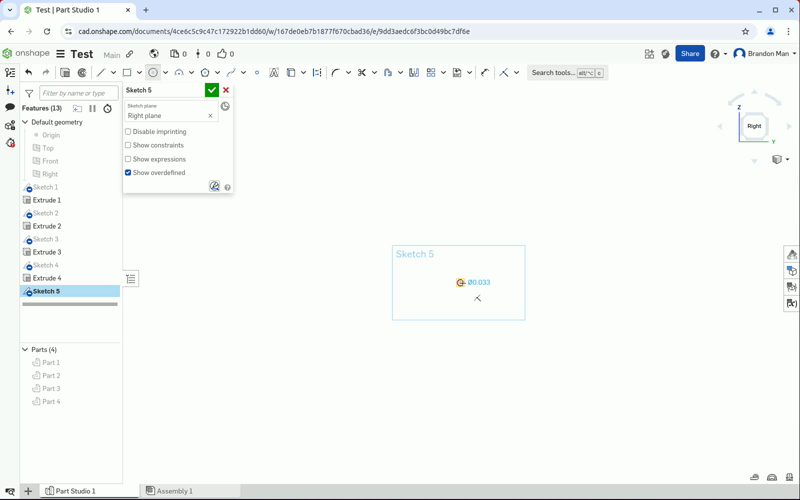
scroll(6)
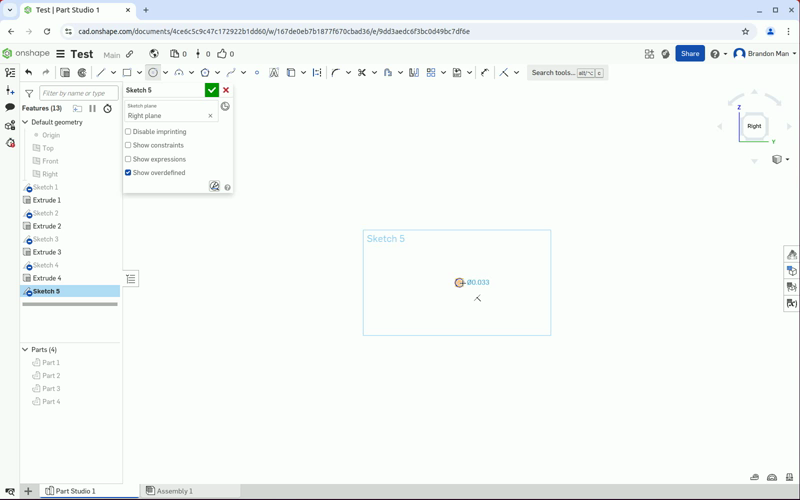
scroll(6)
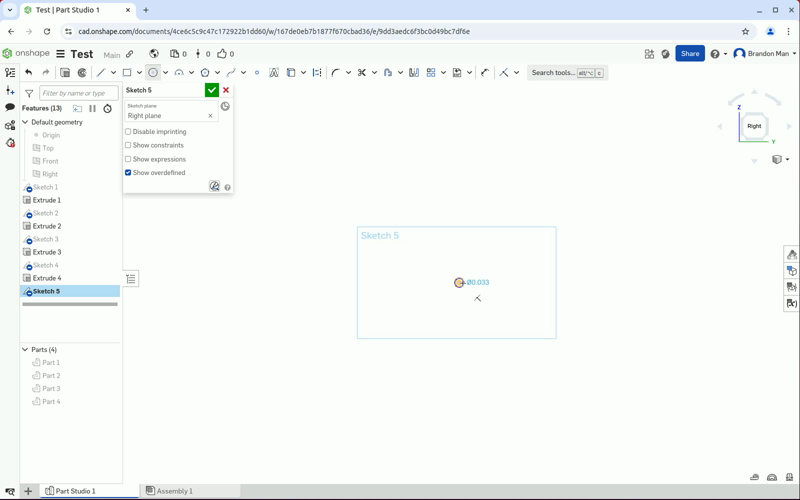
scroll(6)
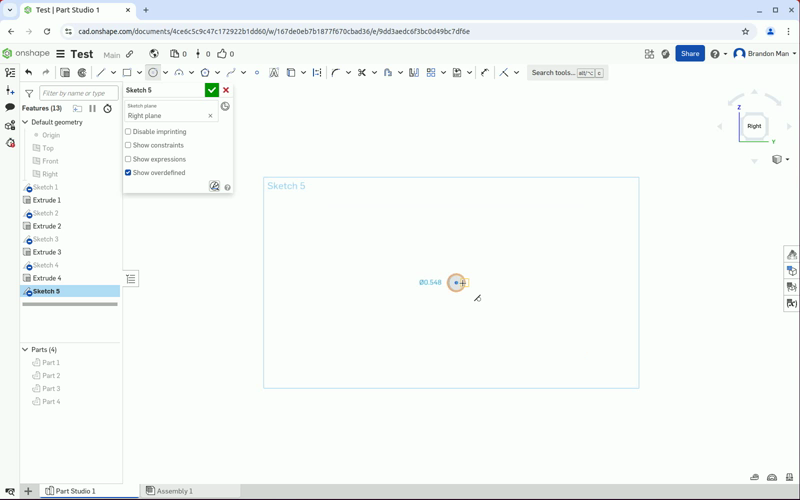
scroll(6)
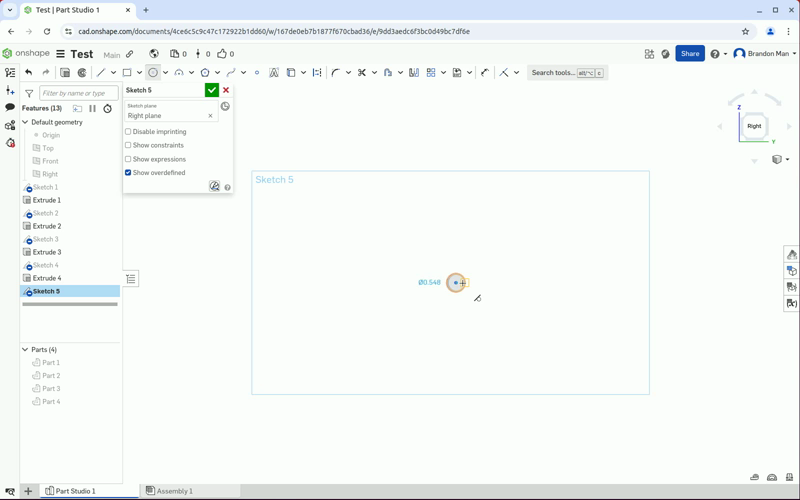
scroll(6)
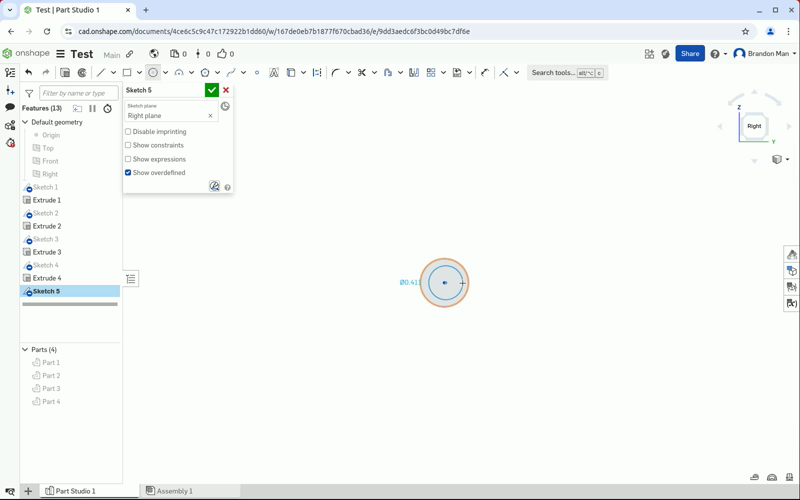
click(462, 282)
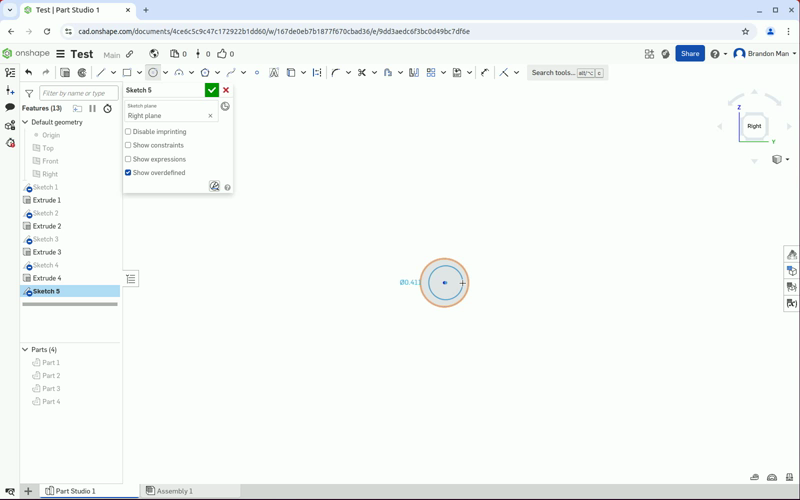
scroll(-6)
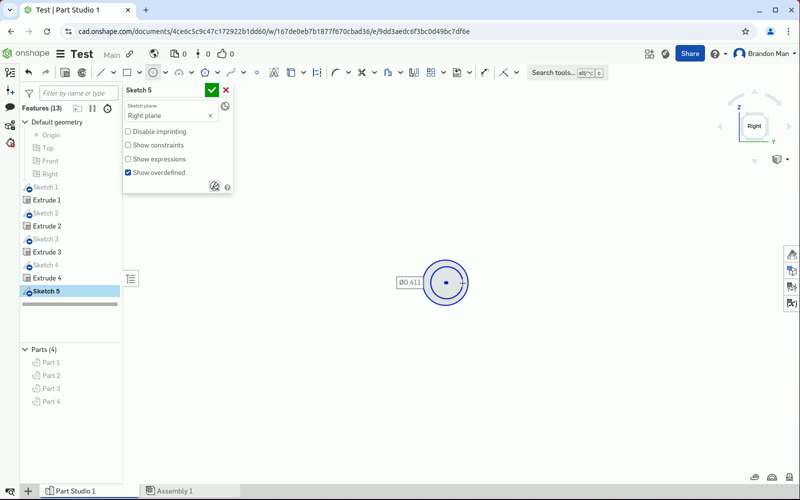
scroll(-6)
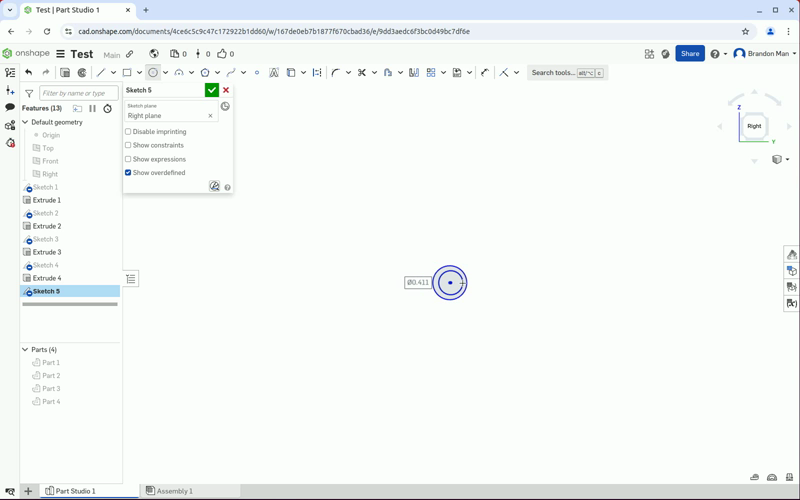
scroll(-6)
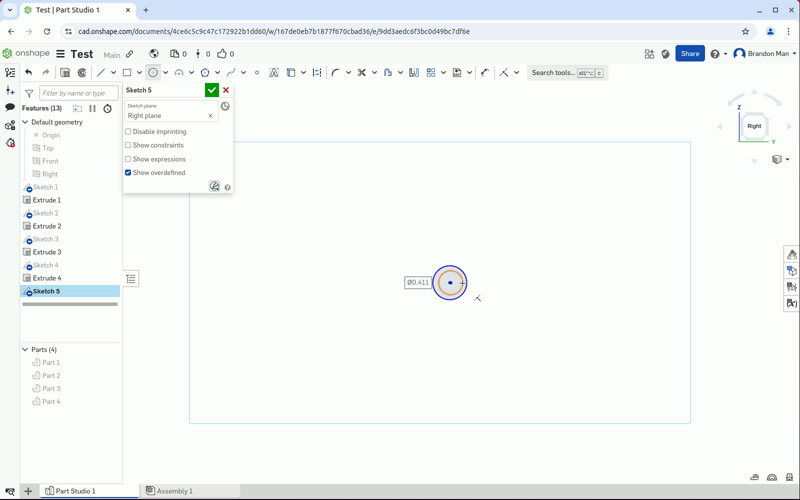
scroll(-6)
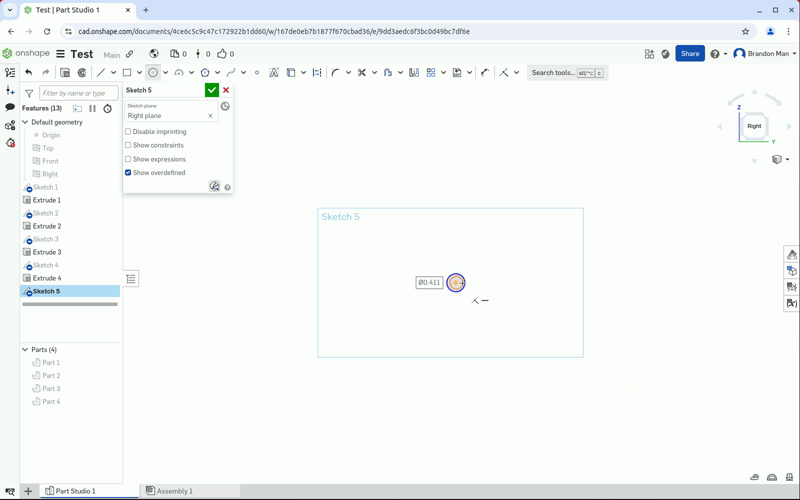
scroll(-6)
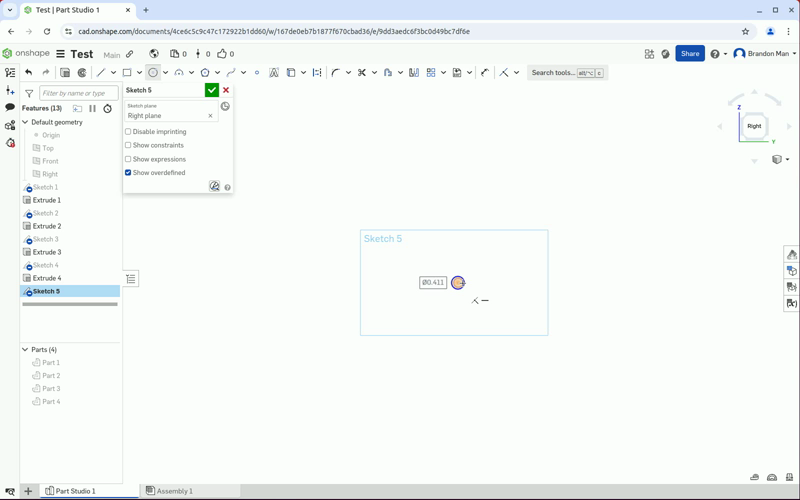
scroll(-6)
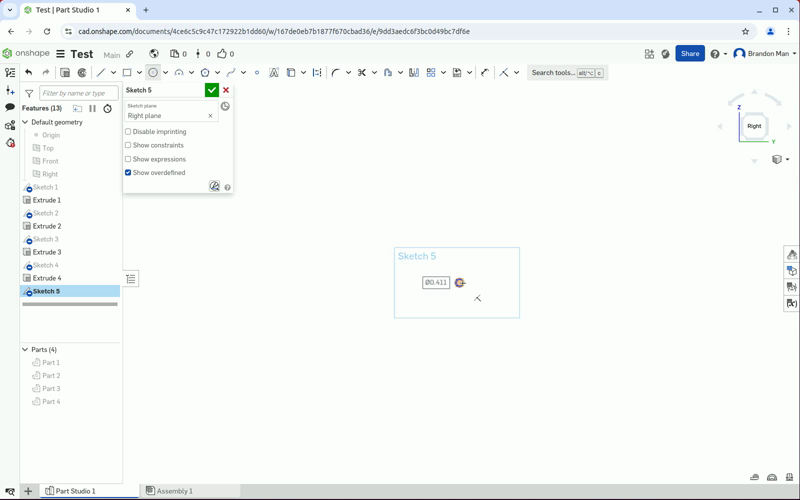
scroll(-6)
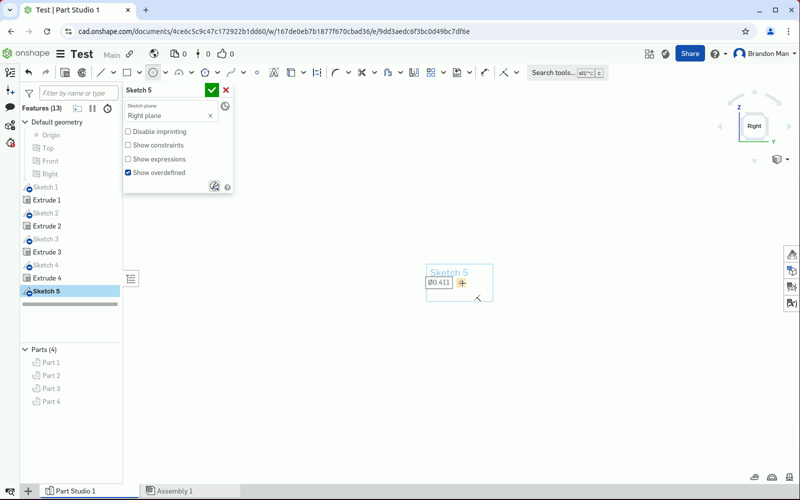
key(esc)
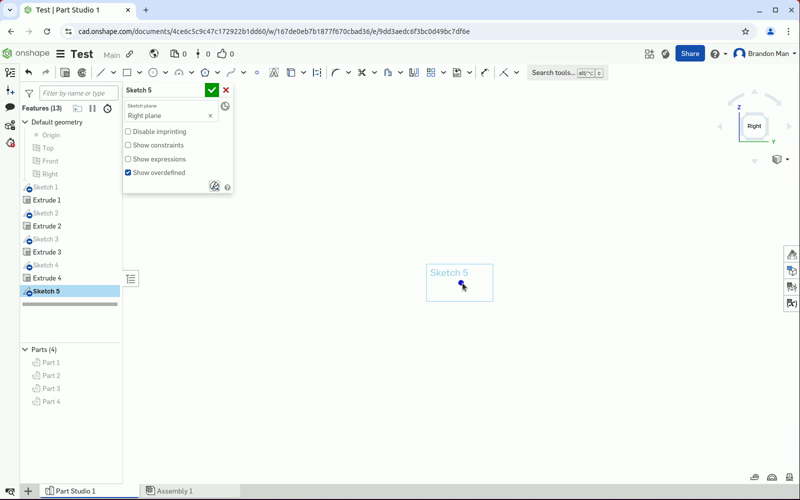
mouse_move(462, 282)
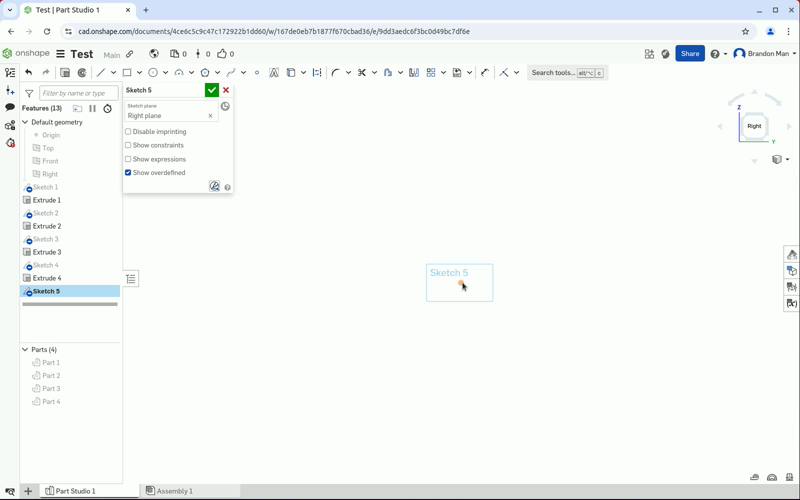
scroll(6)
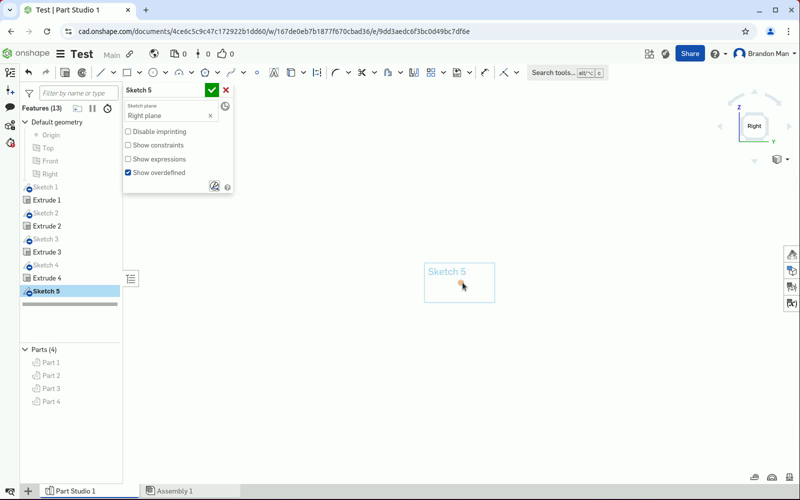
scroll(6)
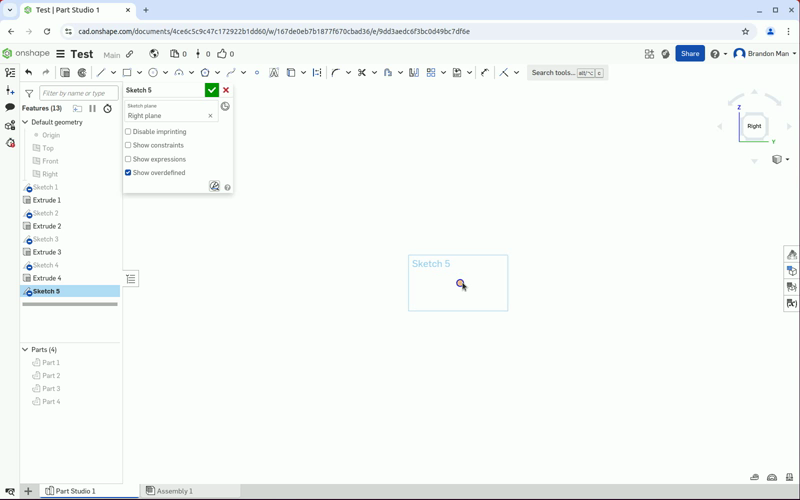
scroll(6)
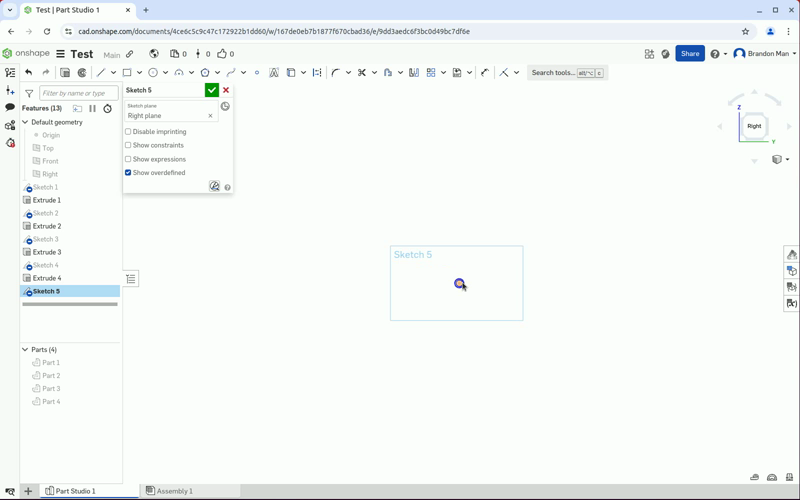
scroll(6)
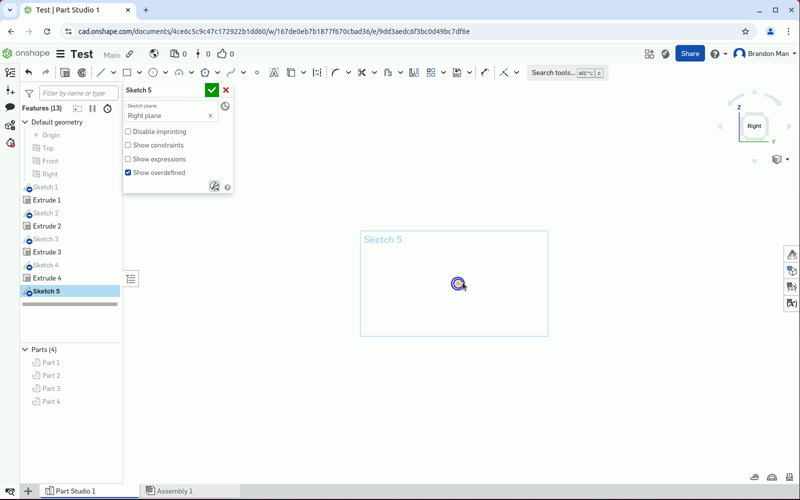
scroll(6)
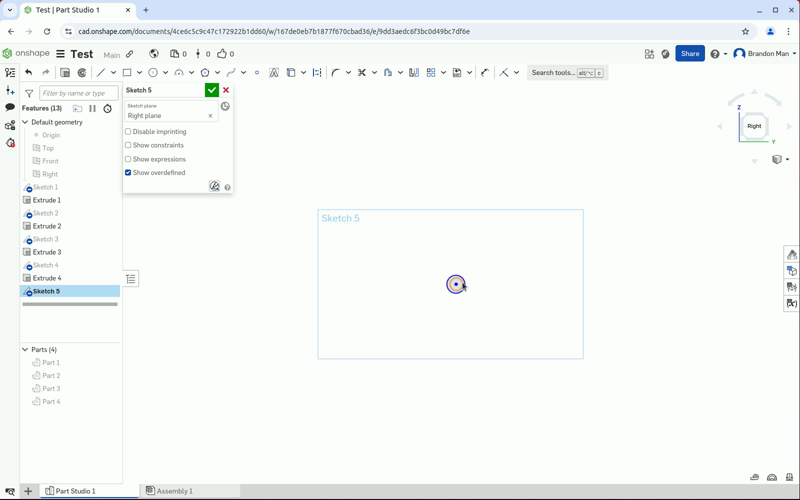
scroll(6)
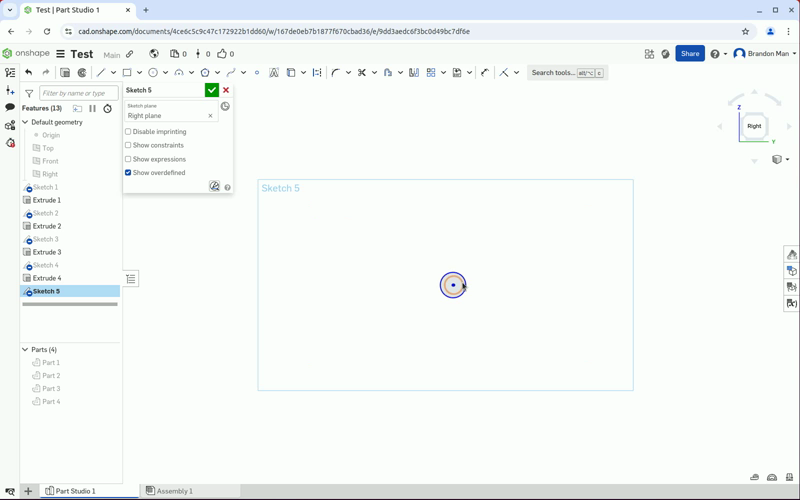
scroll(6)
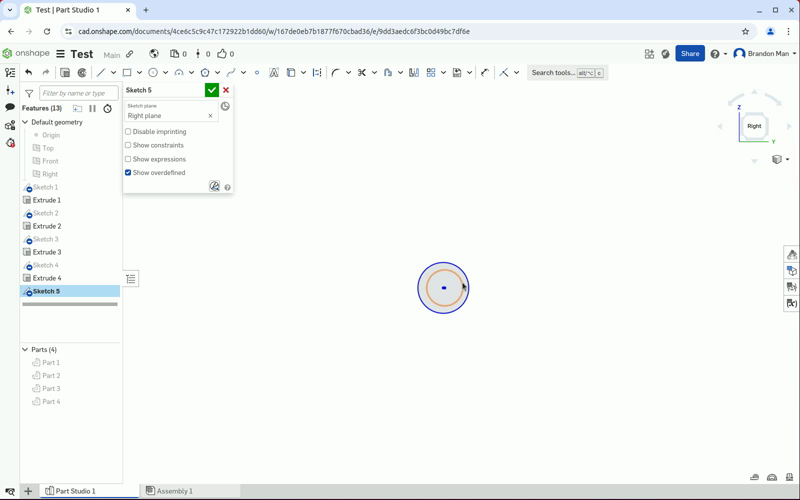
click(462, 282)
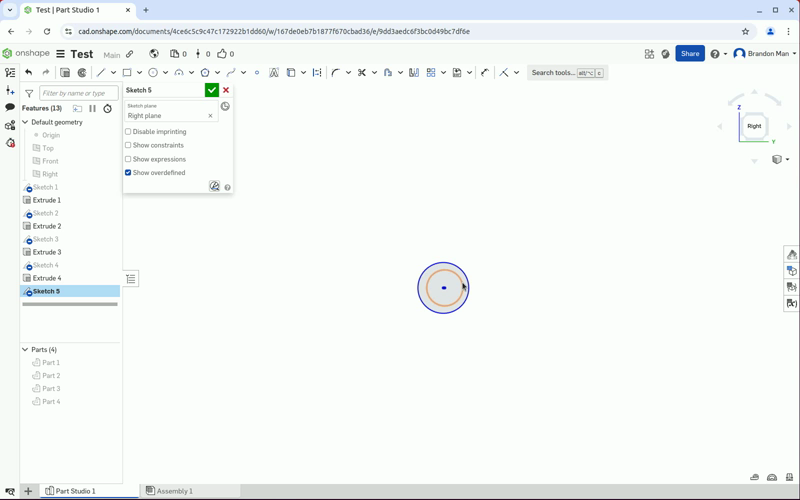
scroll(-6)
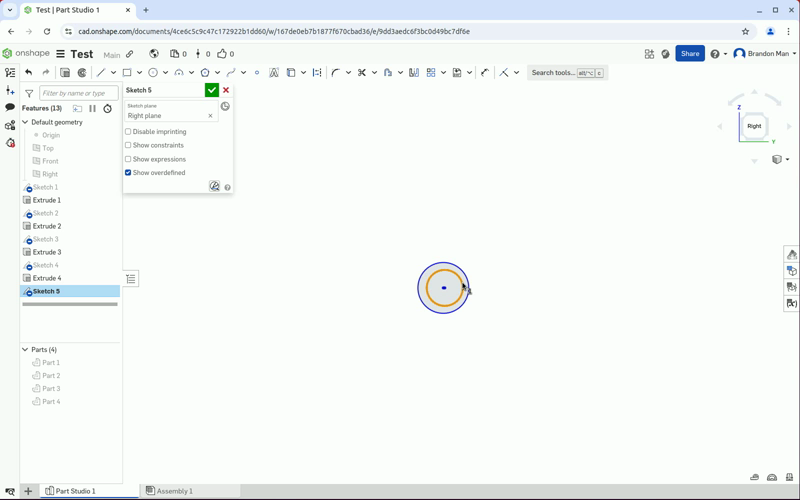
scroll(-6)
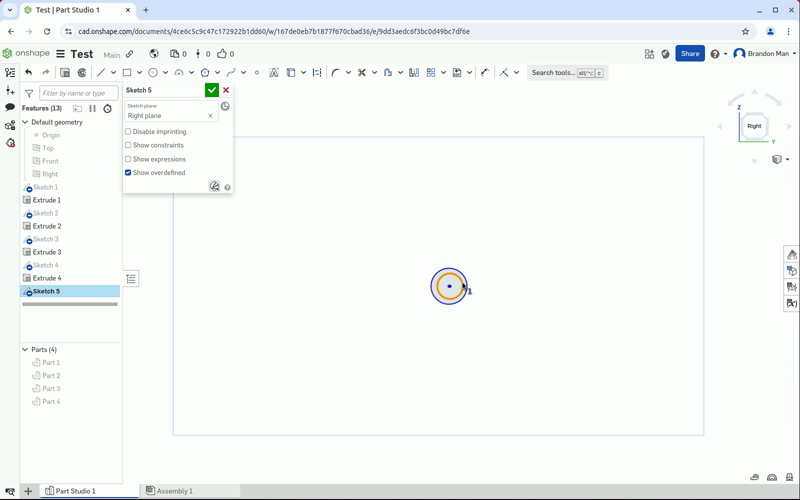
scroll(-6)
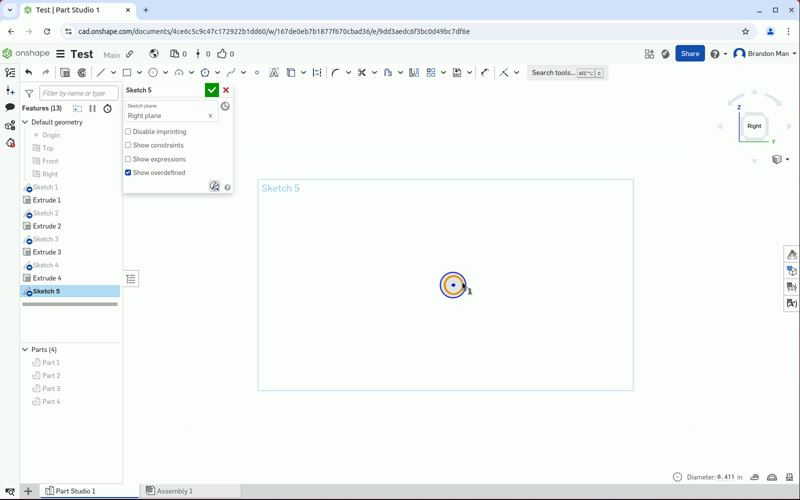
scroll(-6)
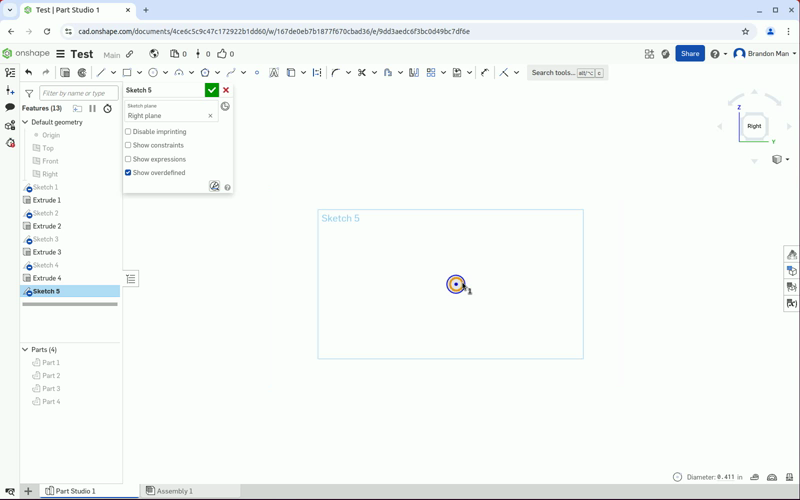
scroll(-6)
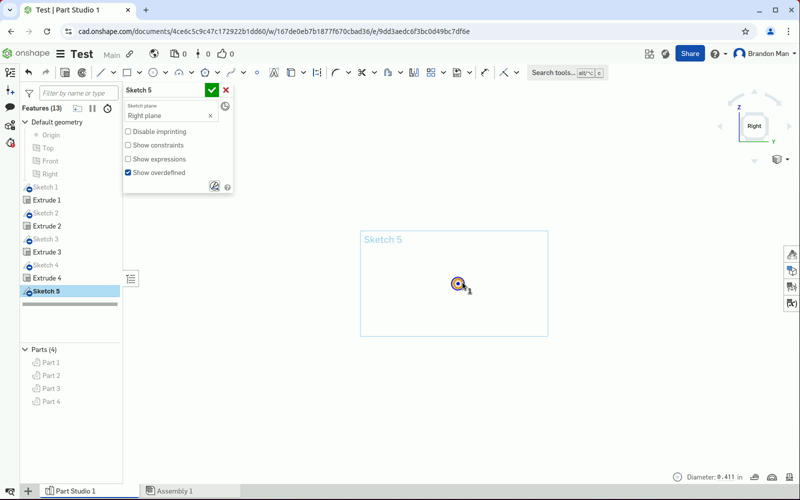
scroll(-6)
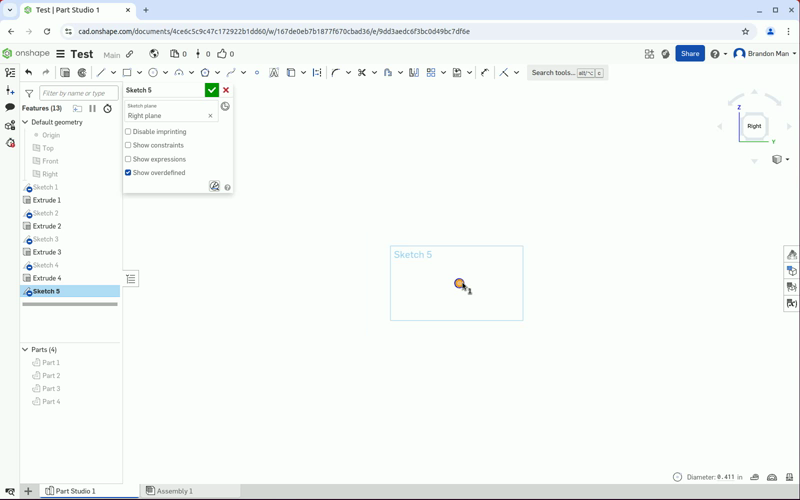
scroll(-6)
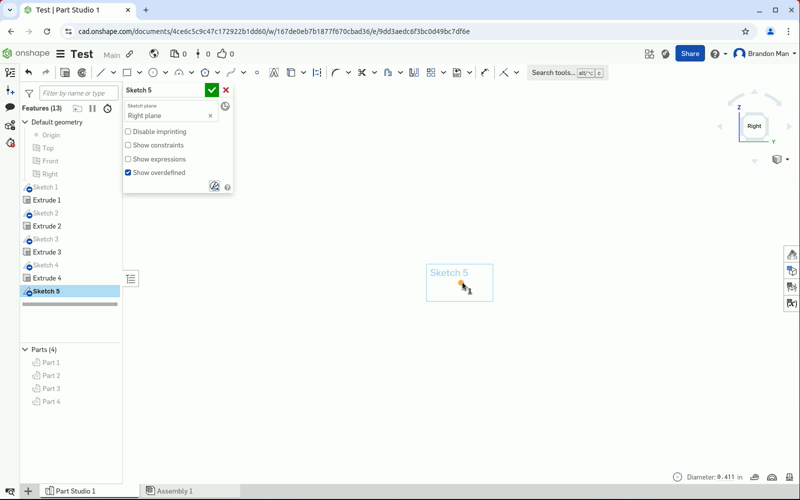
mouse_move(73, 352)
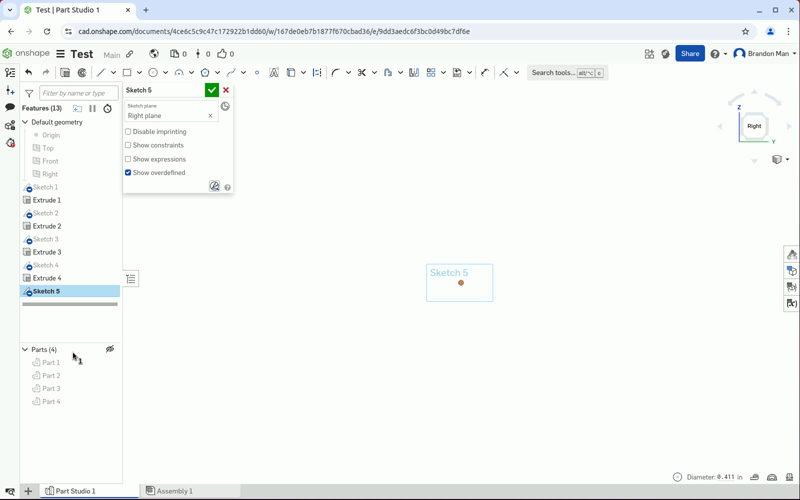
key(shift+y)
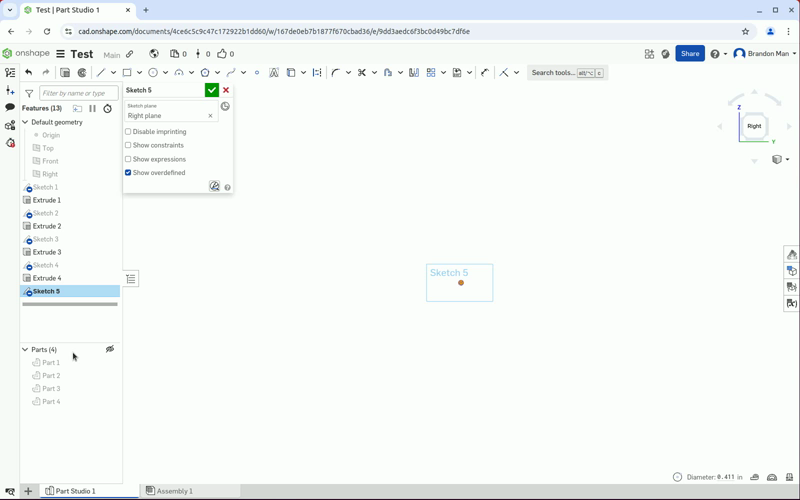
key(shift+e)
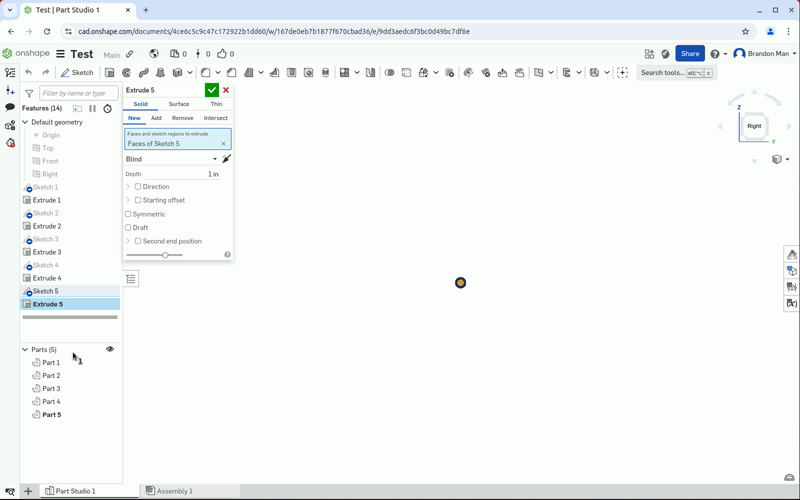
mouse_move(143, 106)
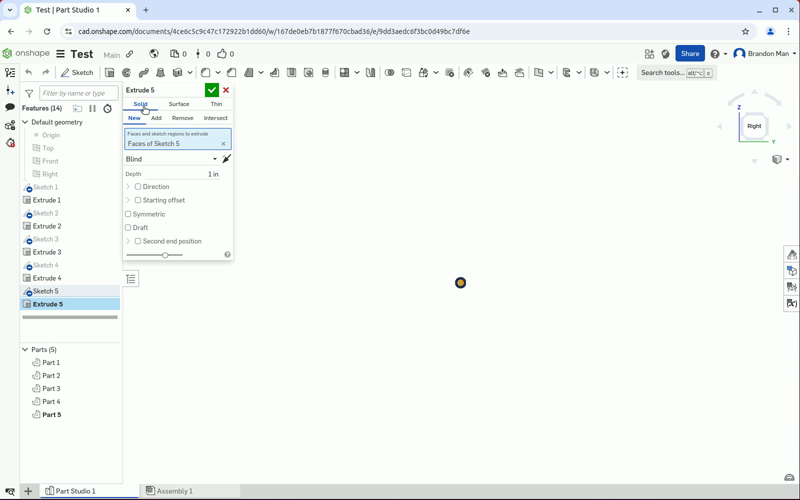
click(143, 106)
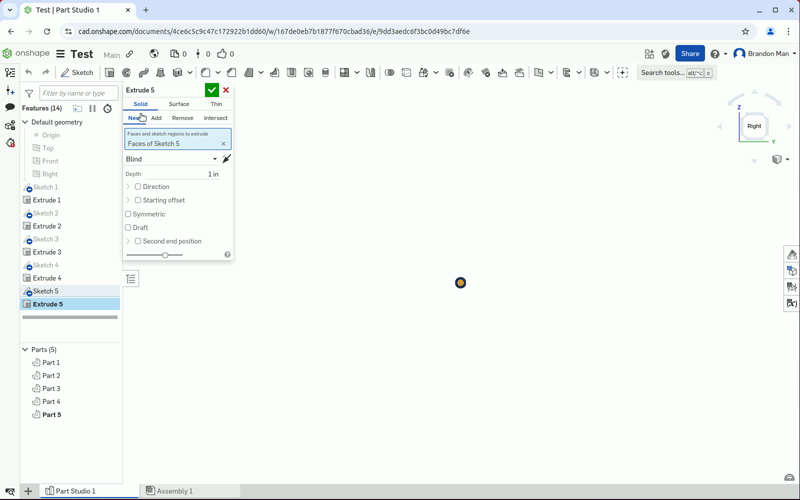
mouse_move(137, 120)
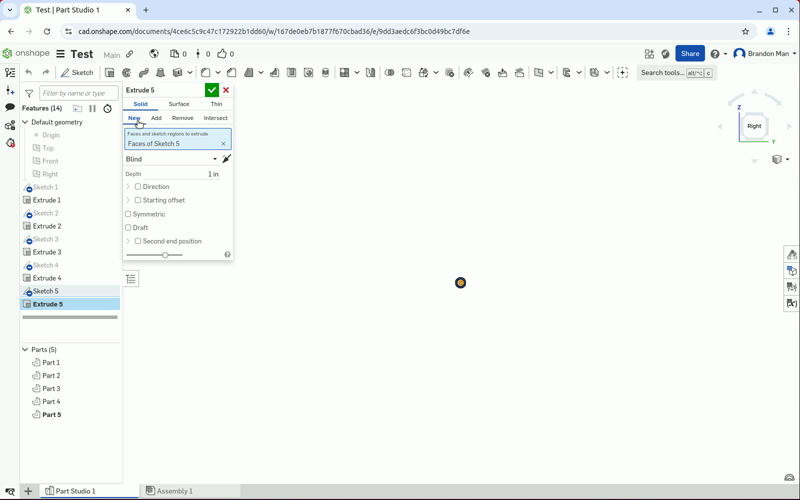
click(137, 120)
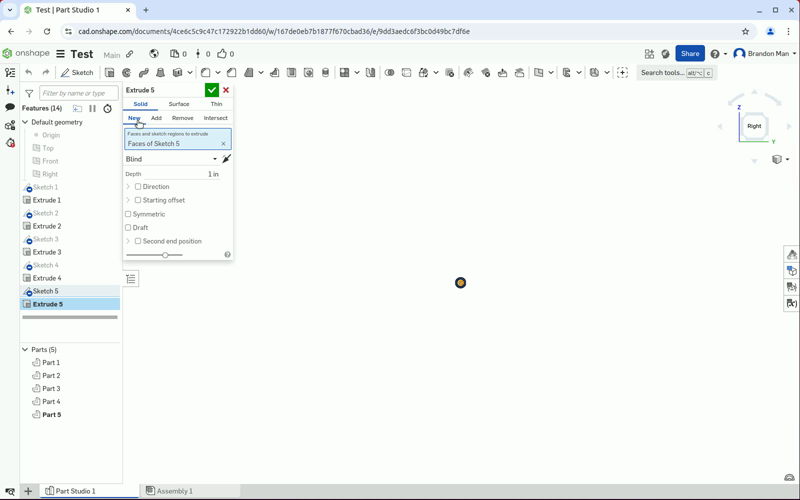
key(tab, 4)
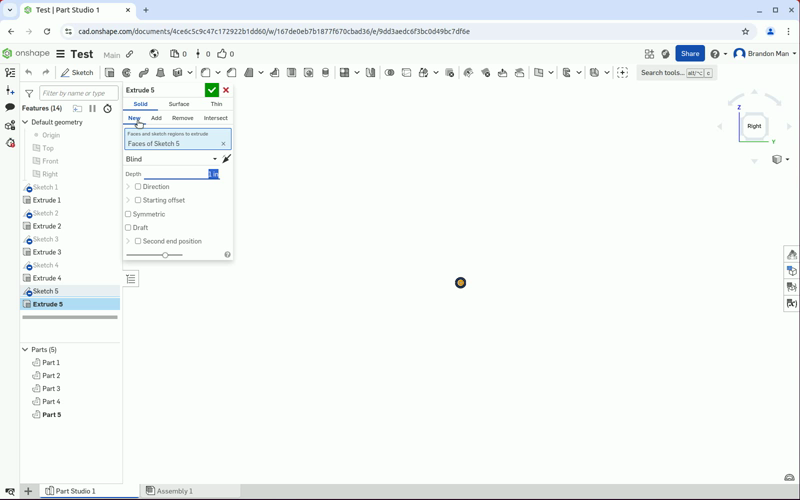
text(1.444)
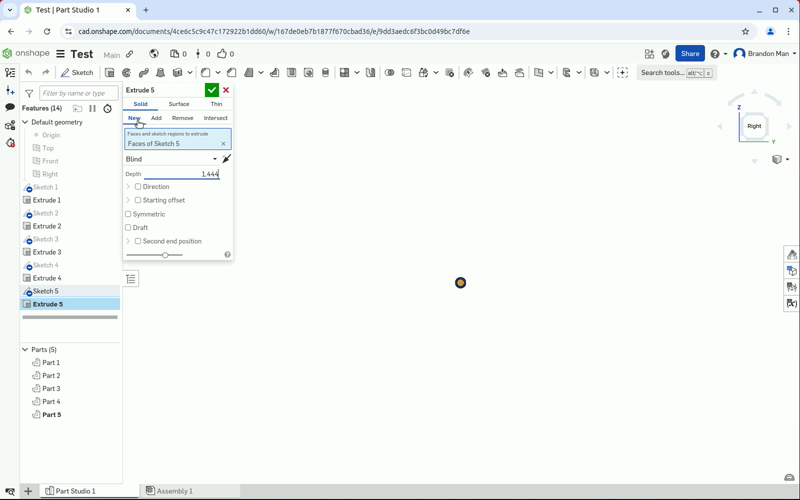
key(enter)
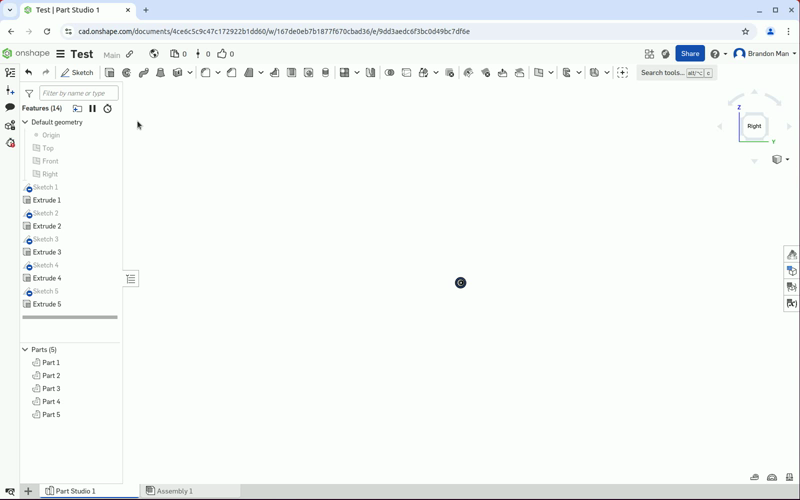
key(shift+h)
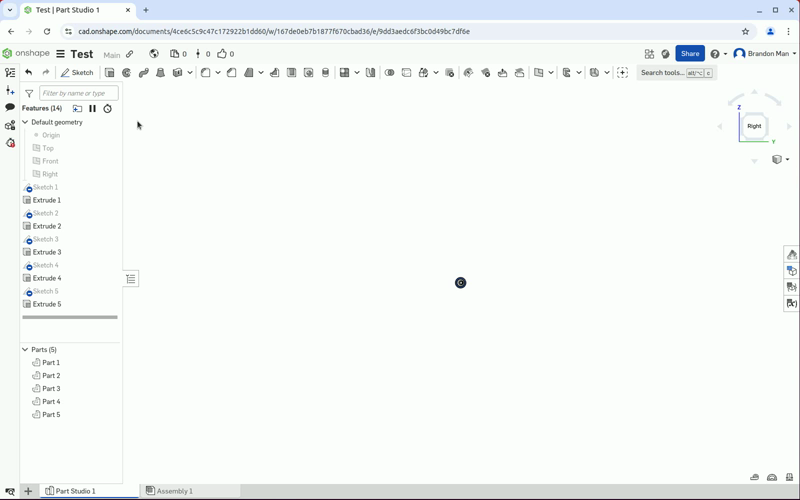
key(shift+h)
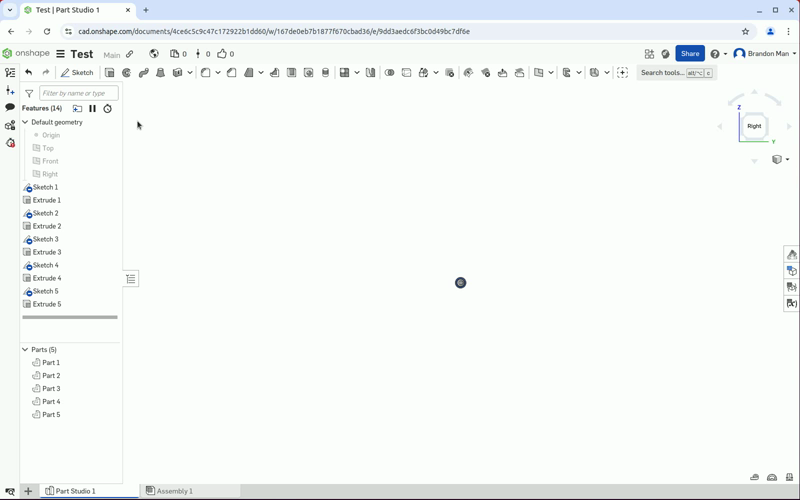
key(shift+7)
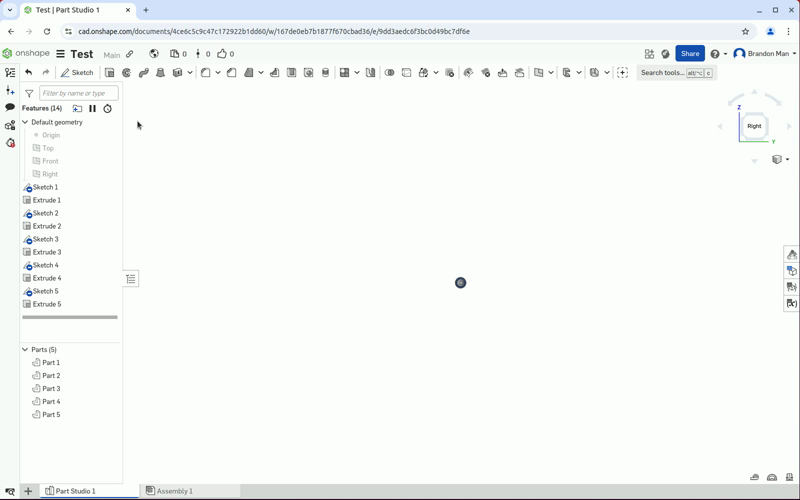
key(right, 2)
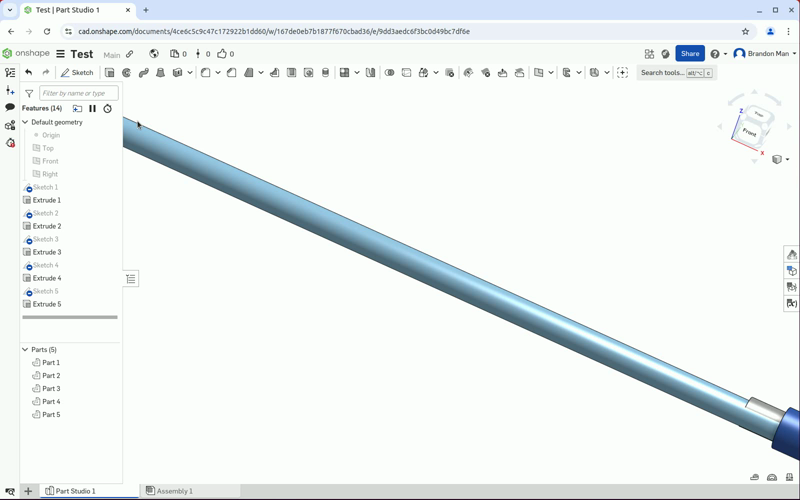
key(down, 2)
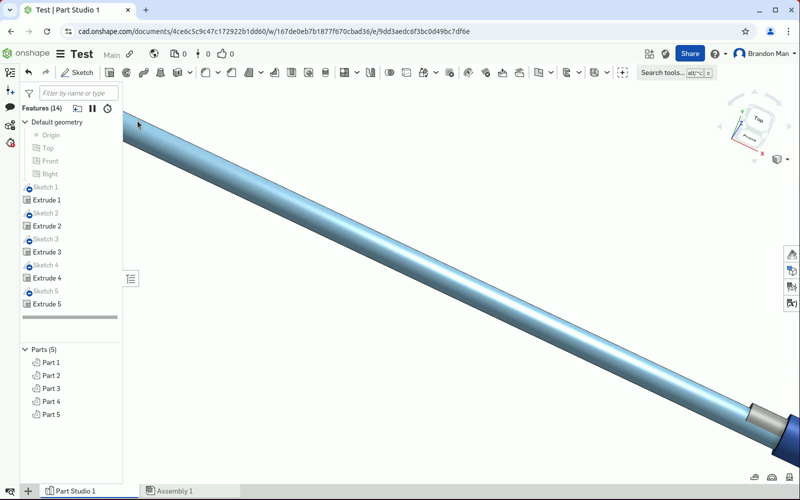
key(up, 2)
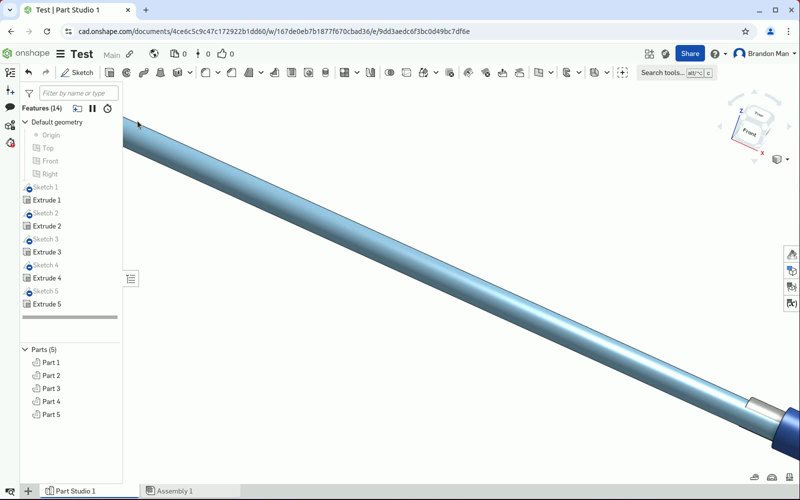
key(left, 2)
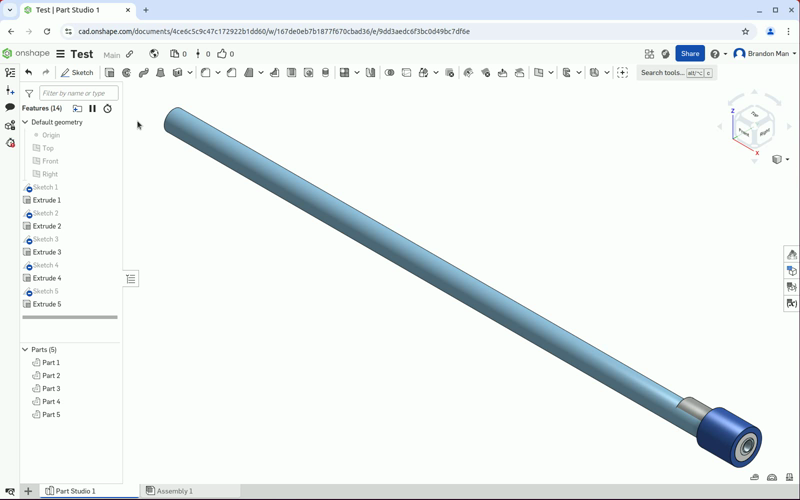
mouse_move(73, 189)
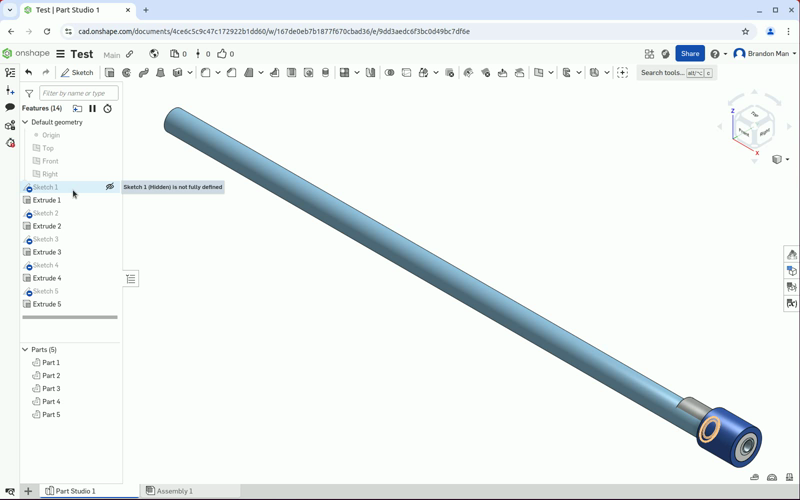
click(73, 189)